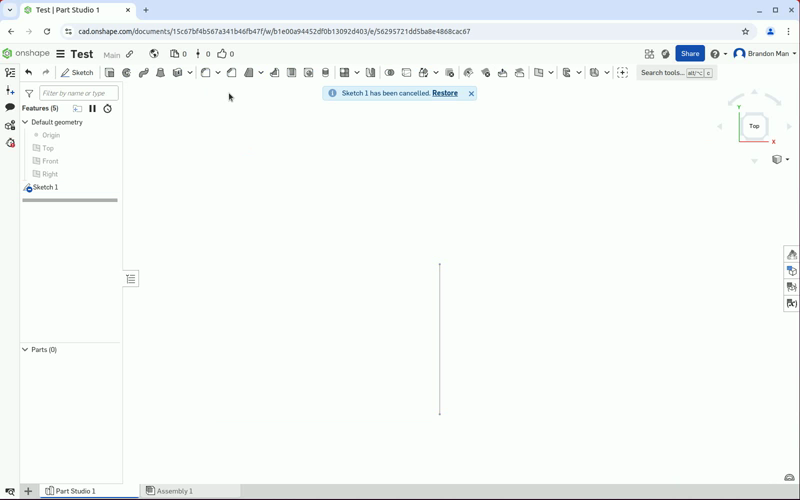
key(shift+h)
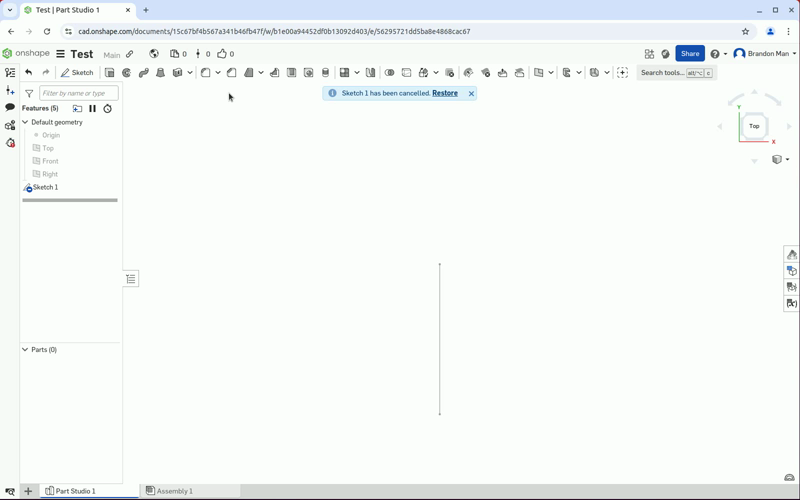
key(shift+s)
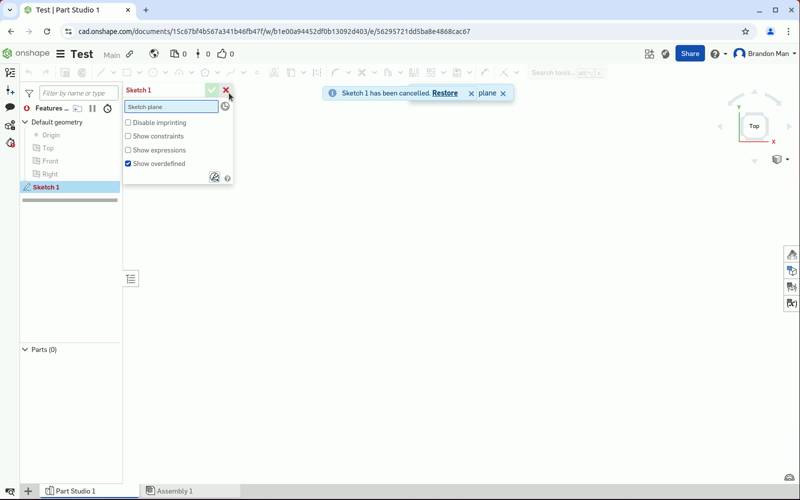
mouse_move(73, 150)
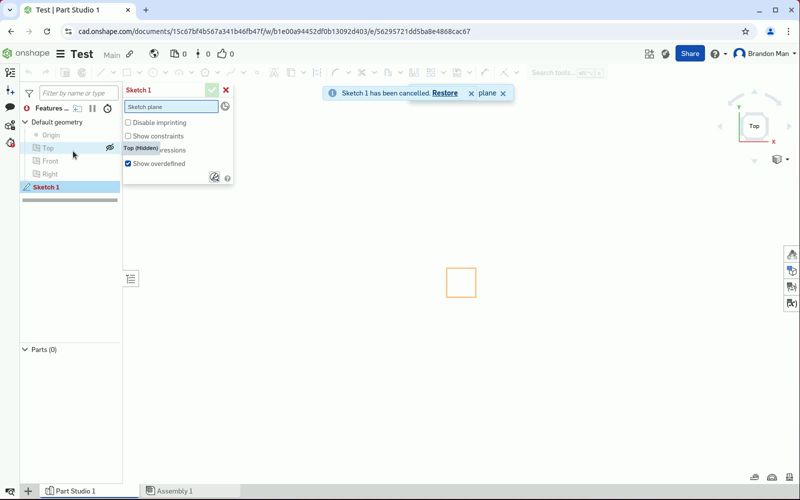
click(73, 150)
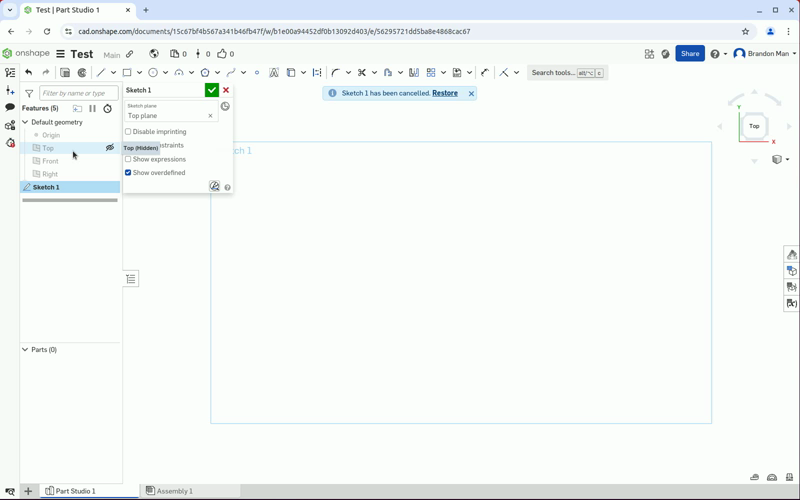
mouse_move(73, 352)
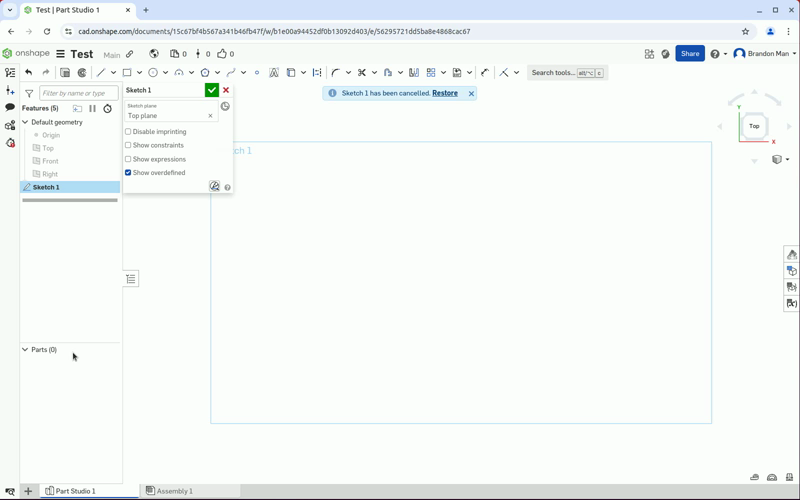
key(y)
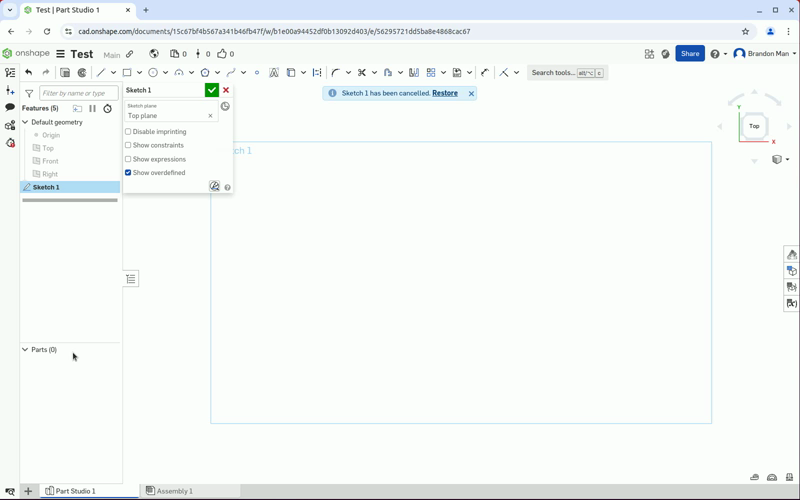
key(l)
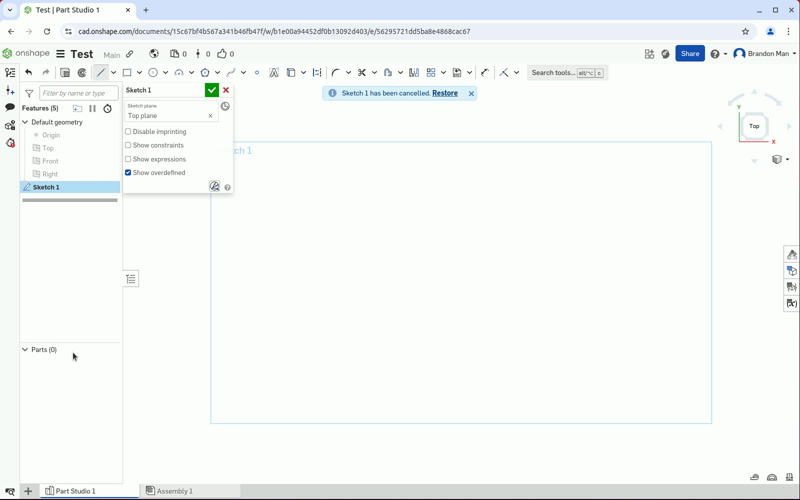
key_down(shift)
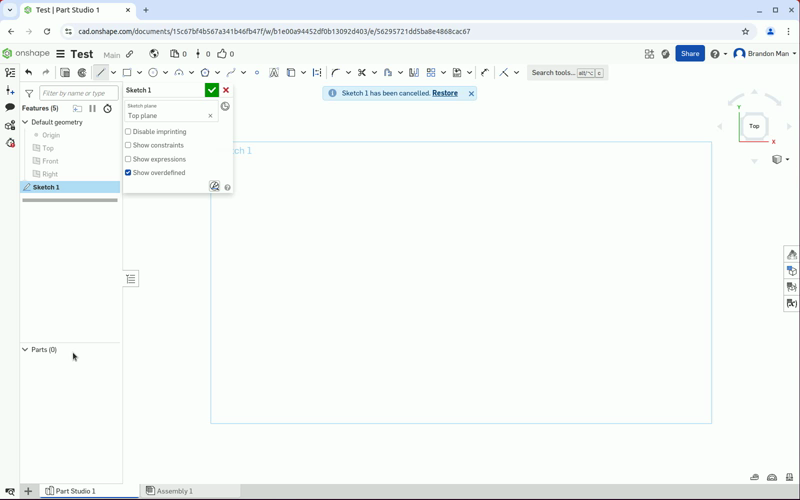
mouse_move(351, 335)
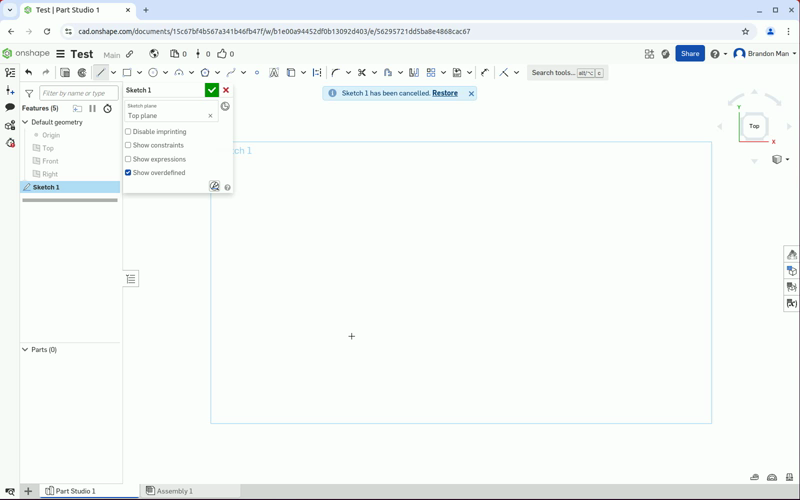
click(351, 335)
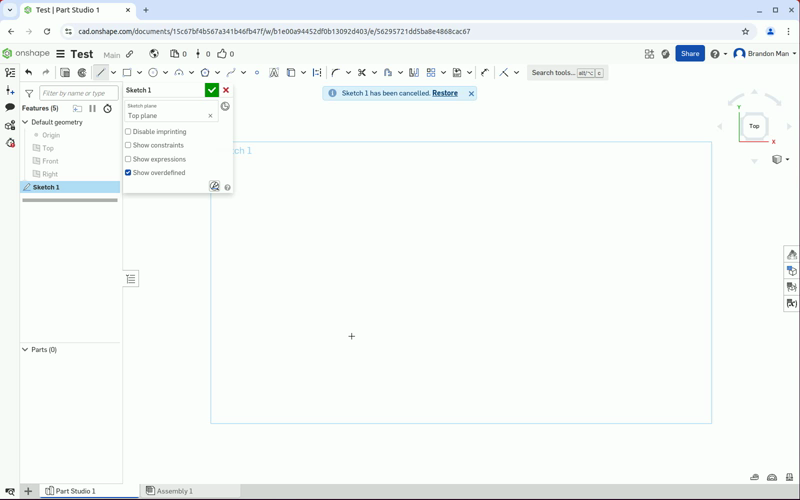
key_up(shift)
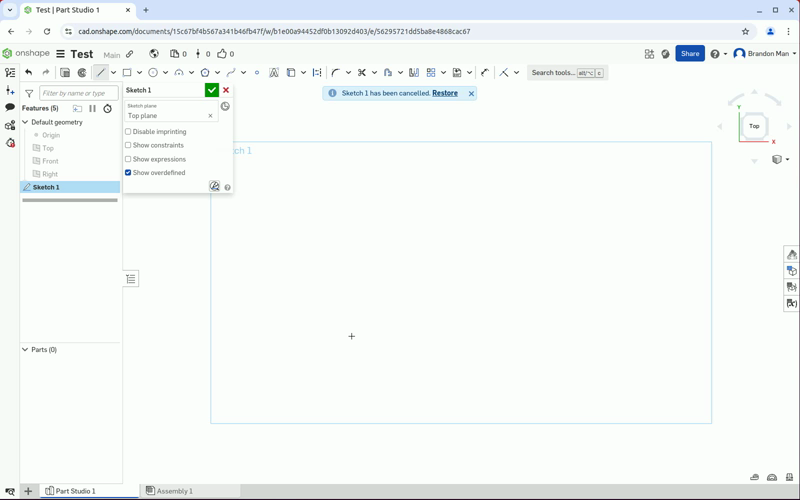
key_down(shift)
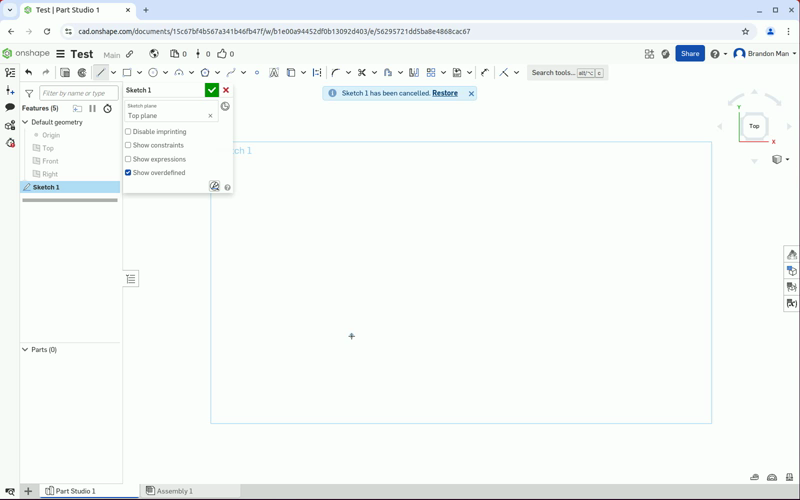
mouse_move(569, 335)
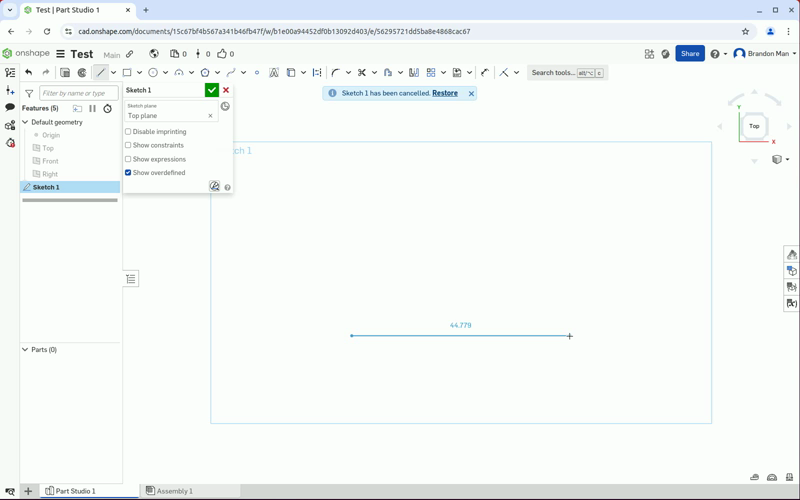
click(569, 335)
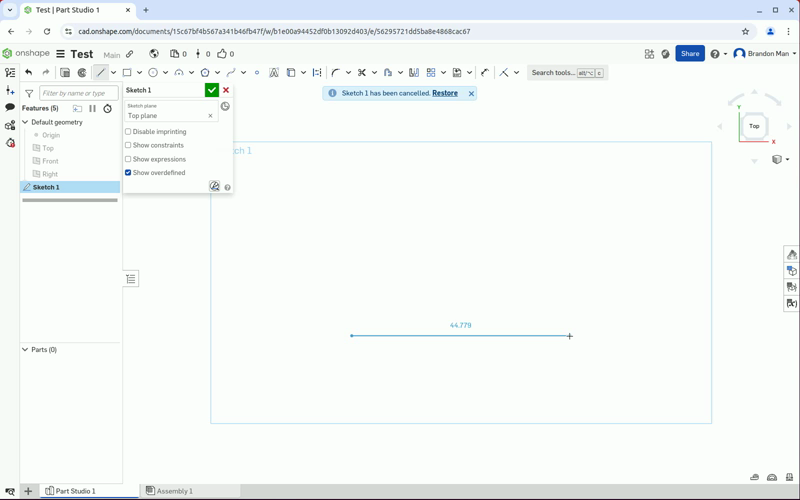
key_up(shift)
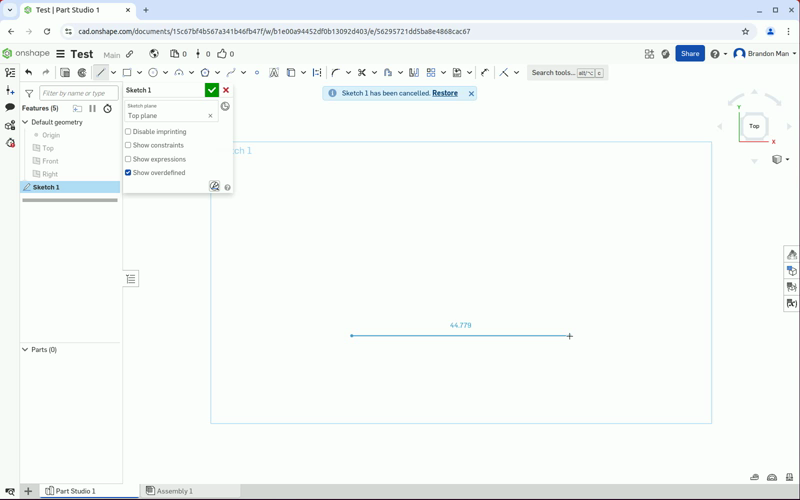
key_down(shift)
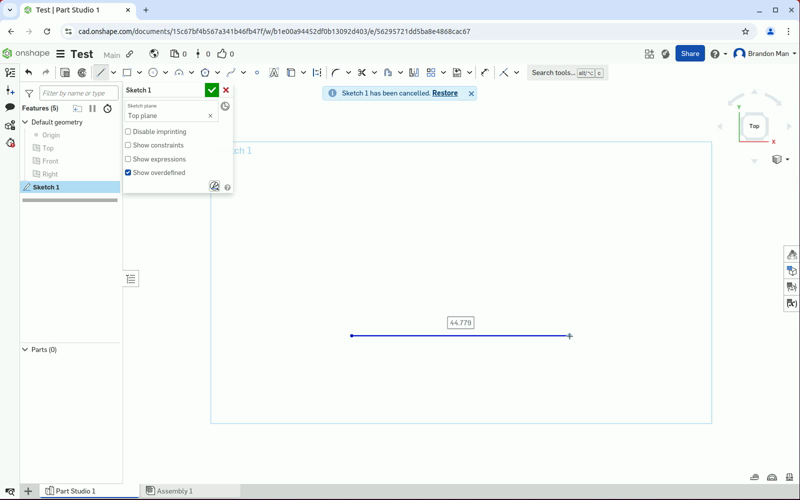
mouse_move(569, 230)
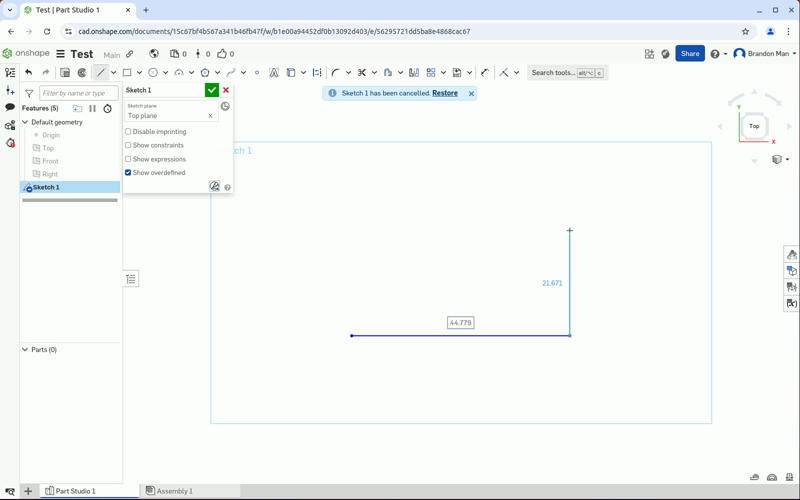
click(569, 230)
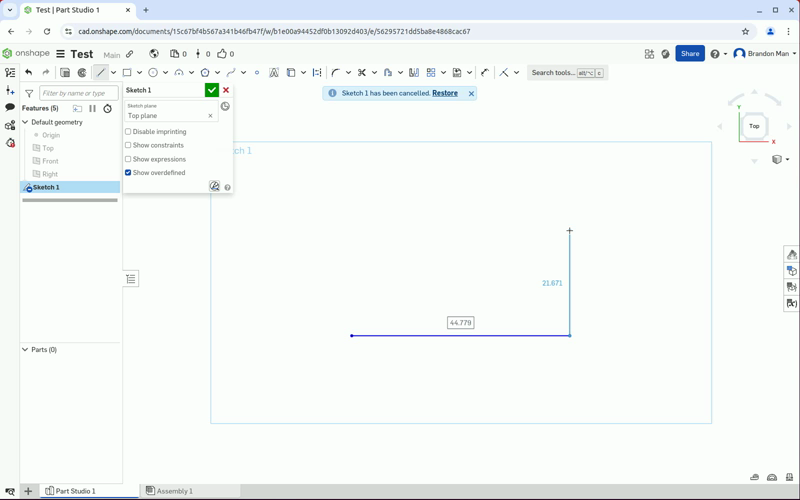
key_up(shift)
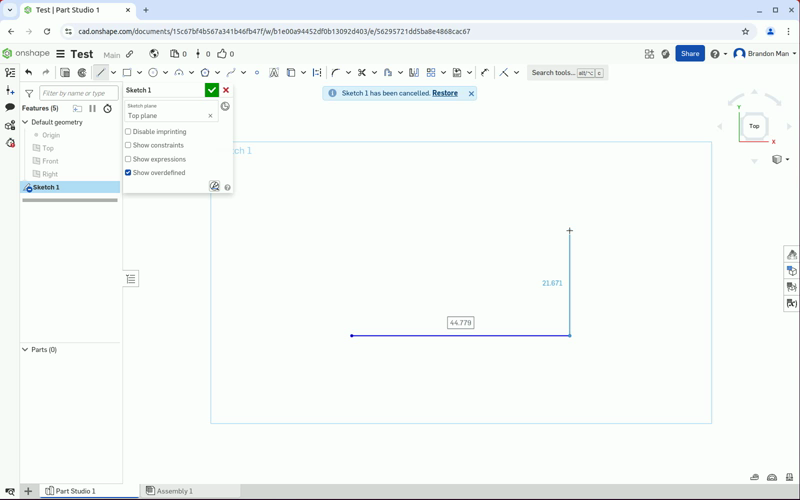
key_down(shift)
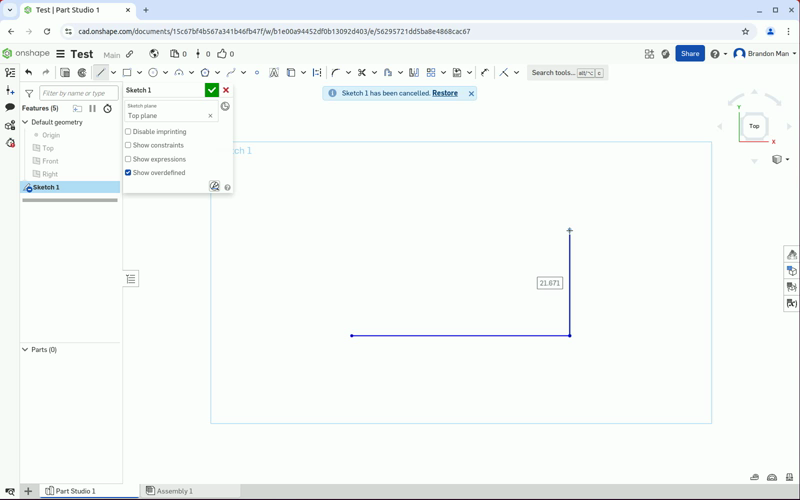
mouse_move(351, 230)
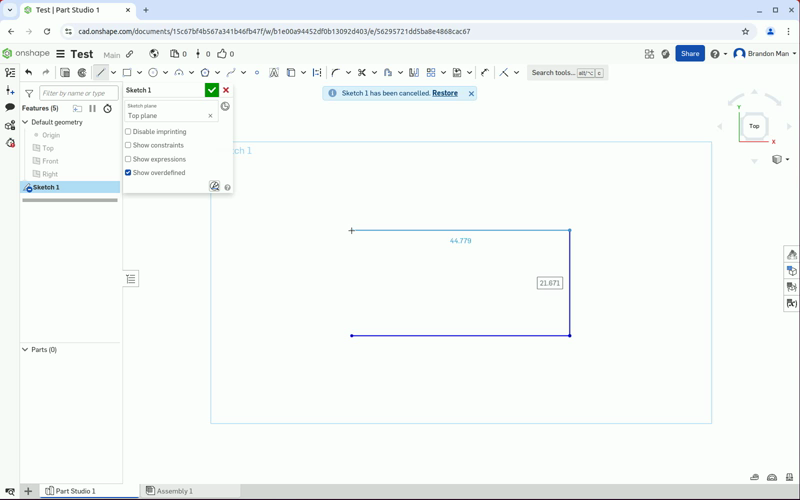
click(351, 230)
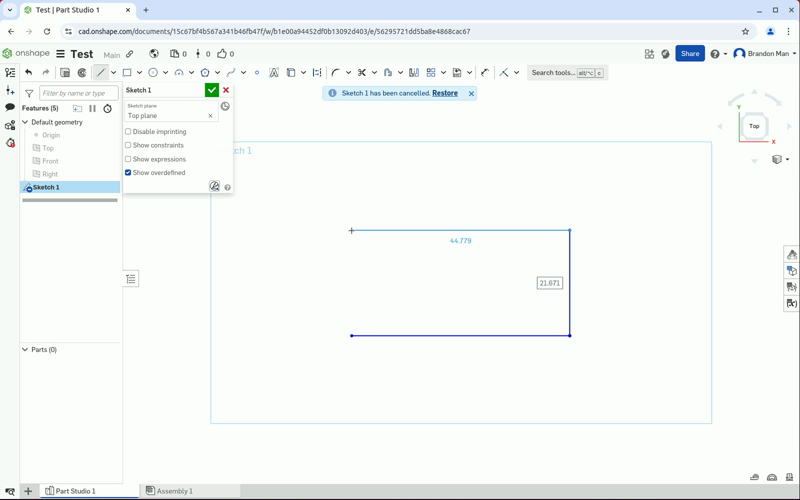
key_up(shift)
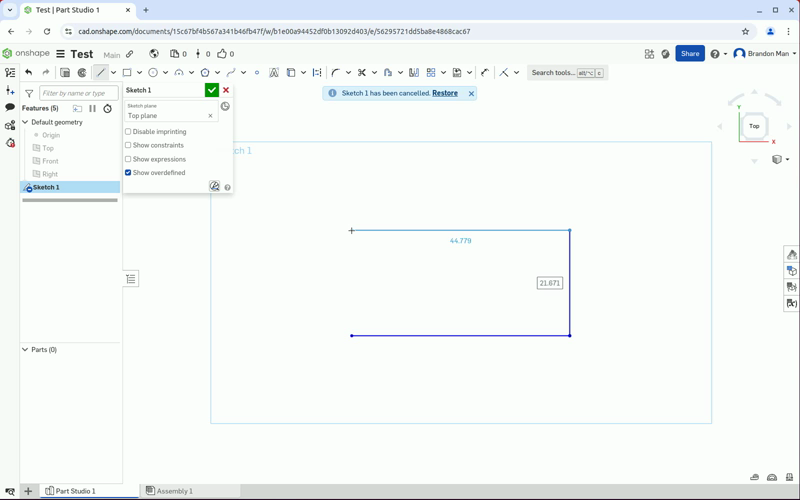
key_down(shift)
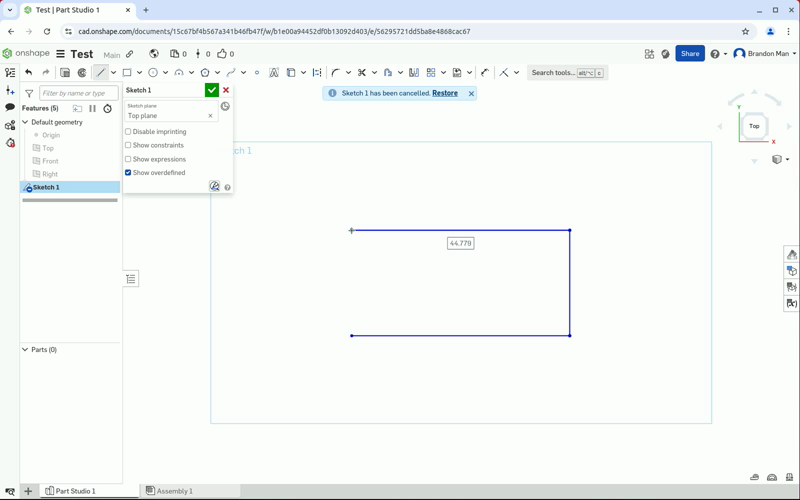
mouse_move(351, 335)
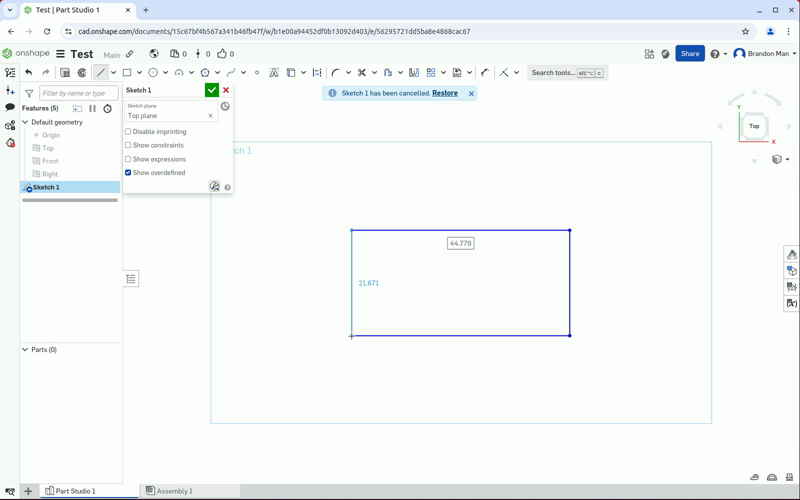
key_up(shift)
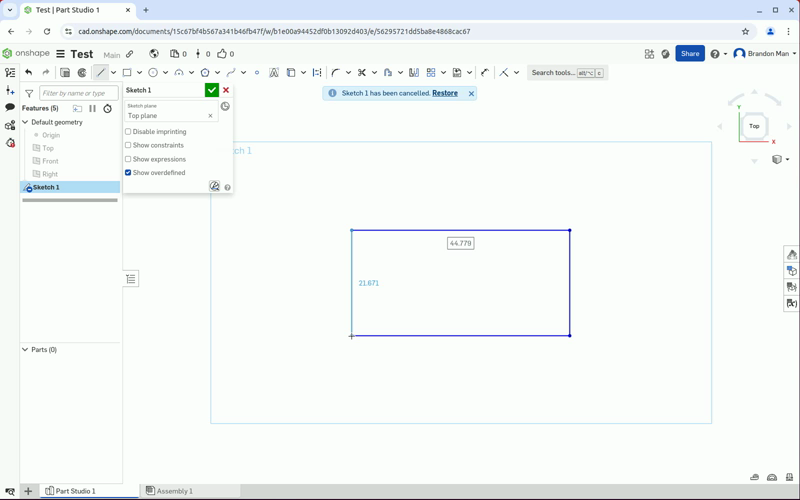
click(351, 335)
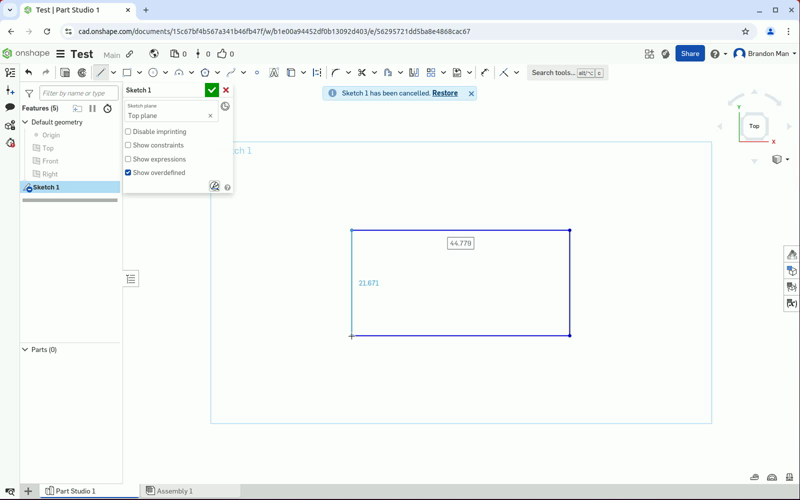
key(esc)
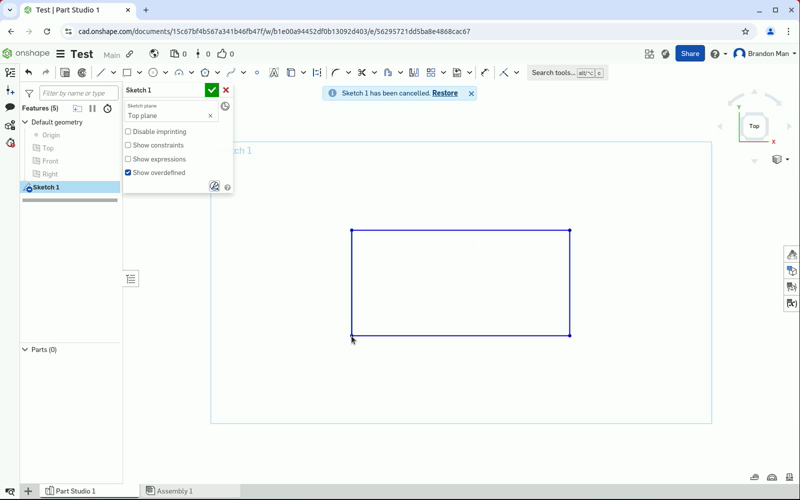
mouse_move(434, 249)
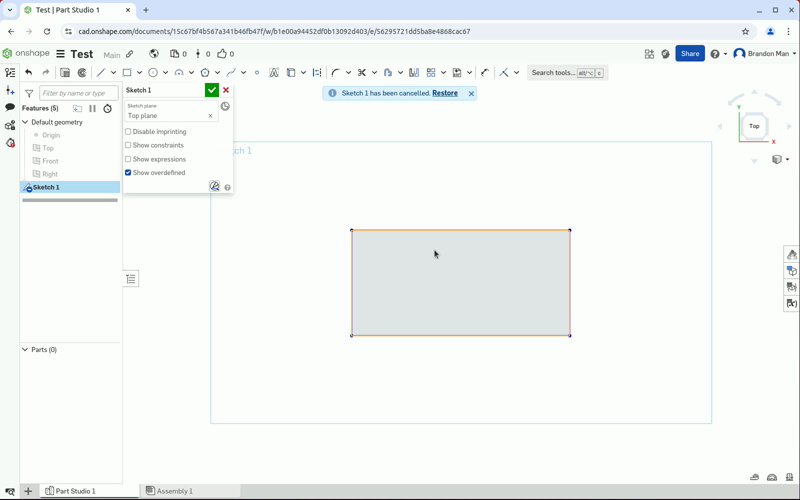
click(434, 249)
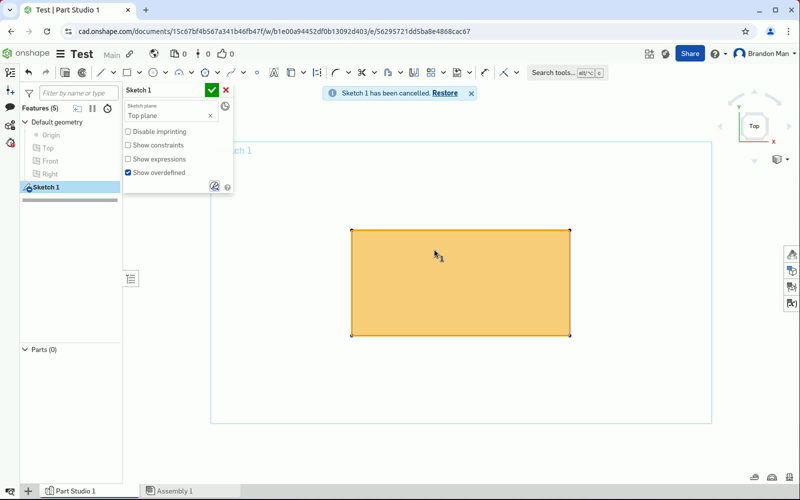
mouse_move(73, 352)
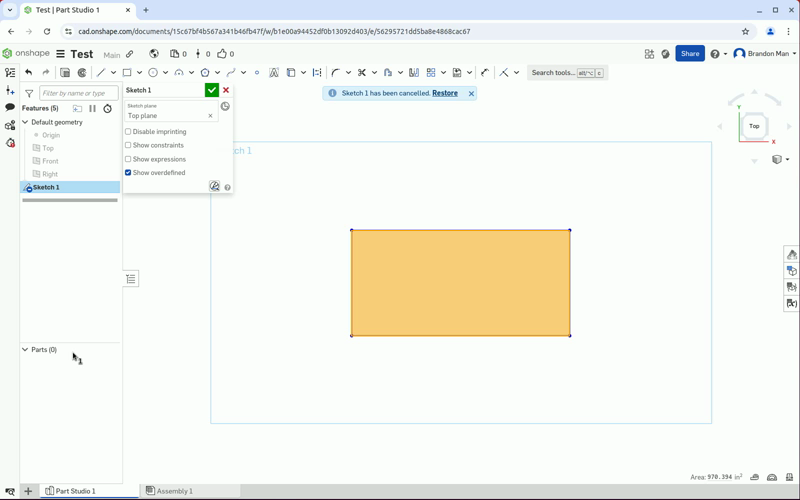
key(shift+y)
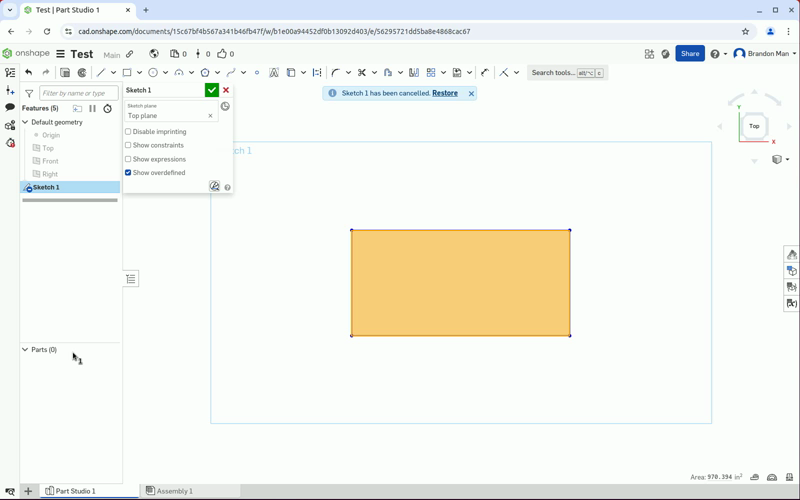
key(shift+e)
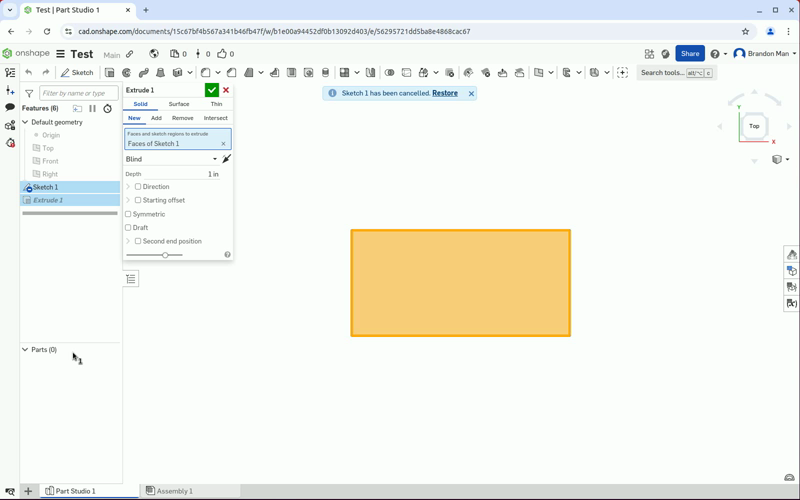
mouse_move(143, 106)
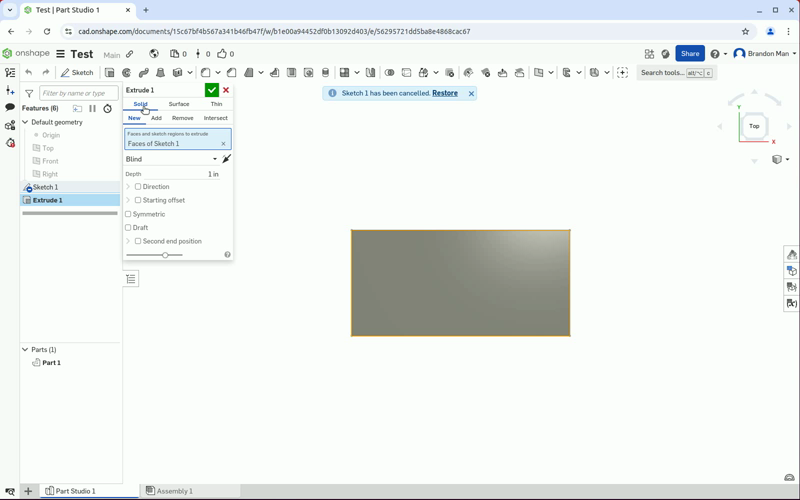
click(143, 106)
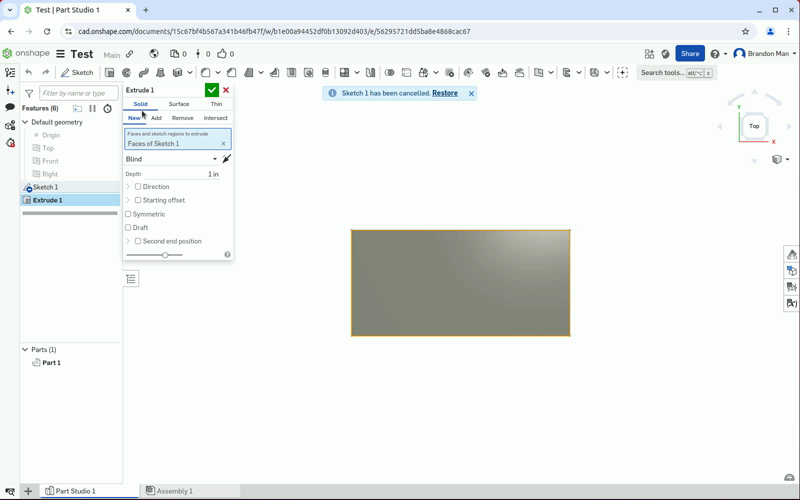
mouse_move(137, 120)
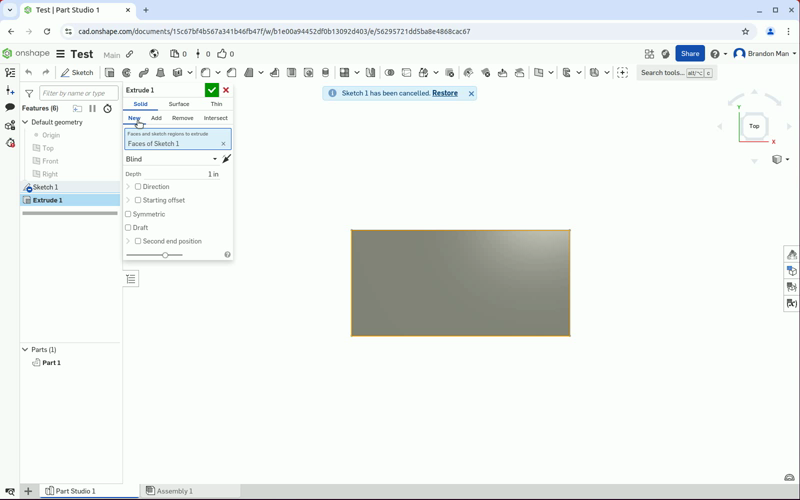
click(137, 120)
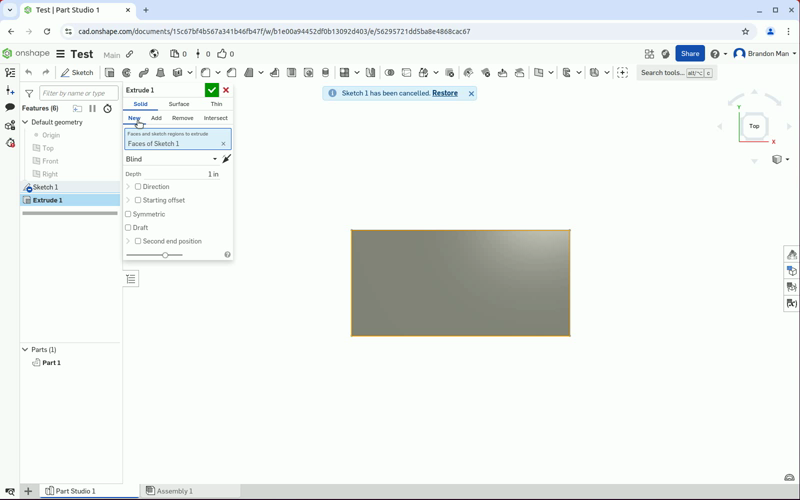
key(tab, 4)
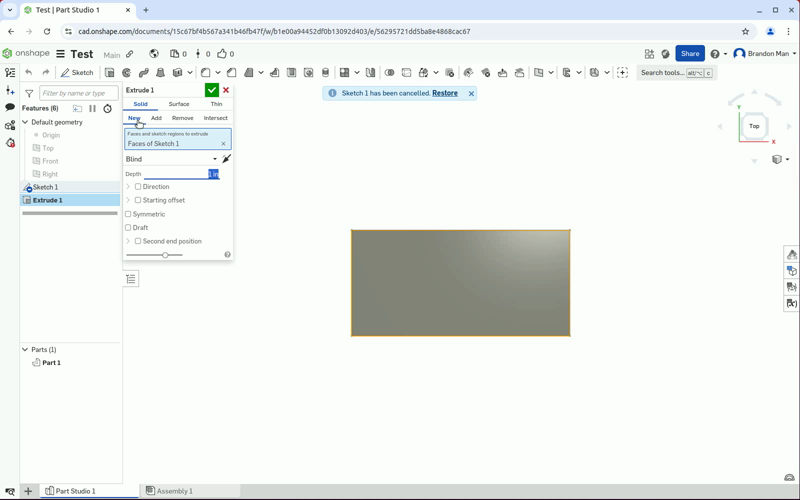
text(4.574)
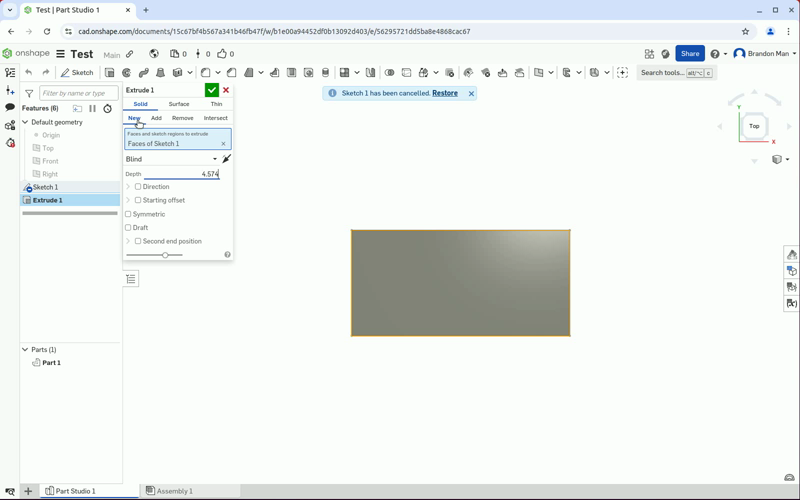
key(enter)
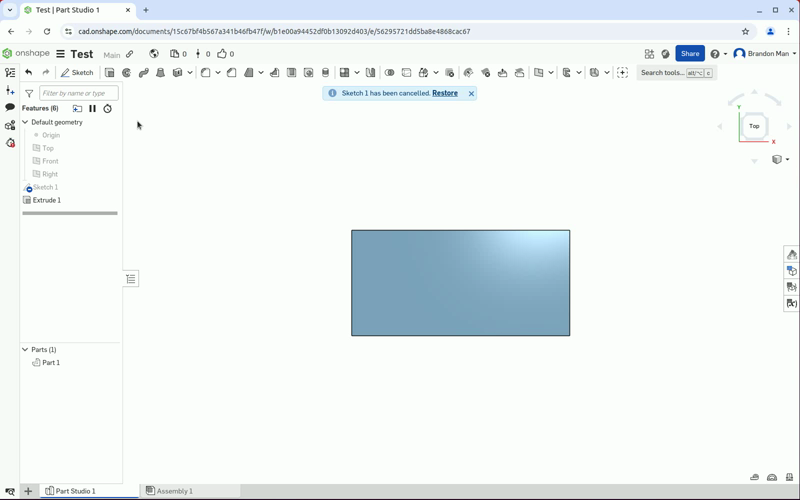
key(shift+h)
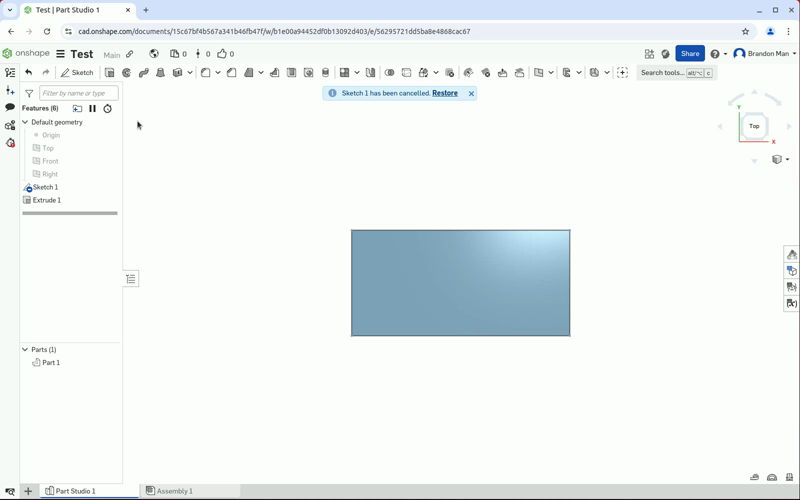
key(shift+h)
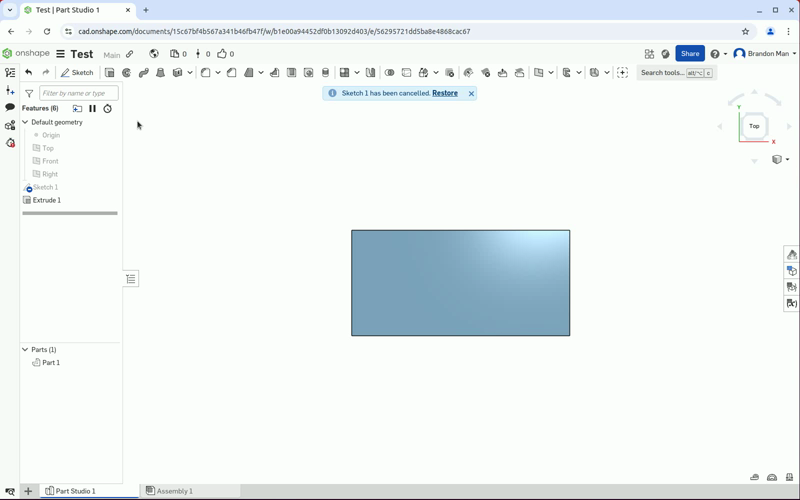
mouse_move(73, 189)
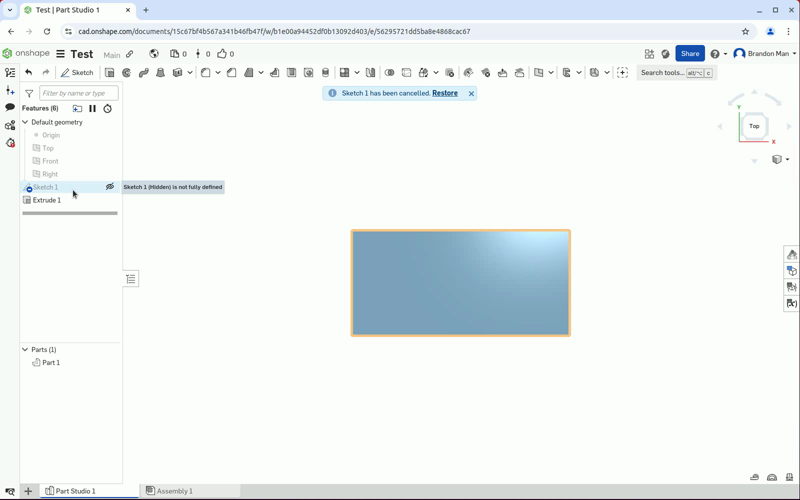
click(73, 189)
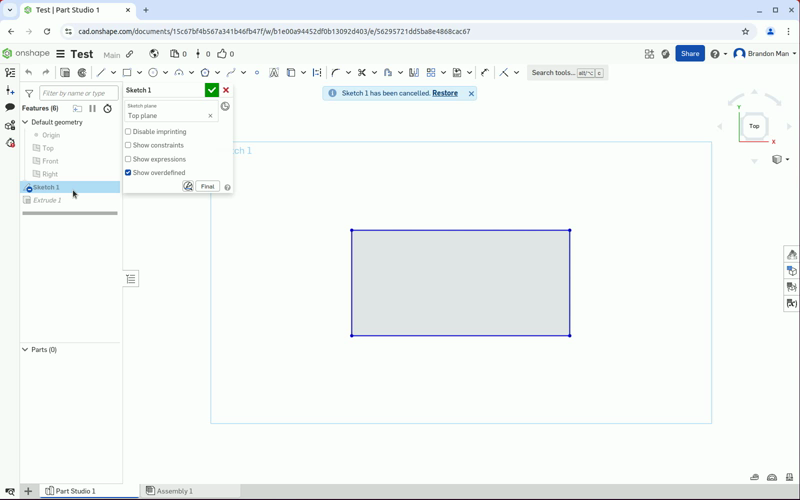
mouse_move(229, 92)
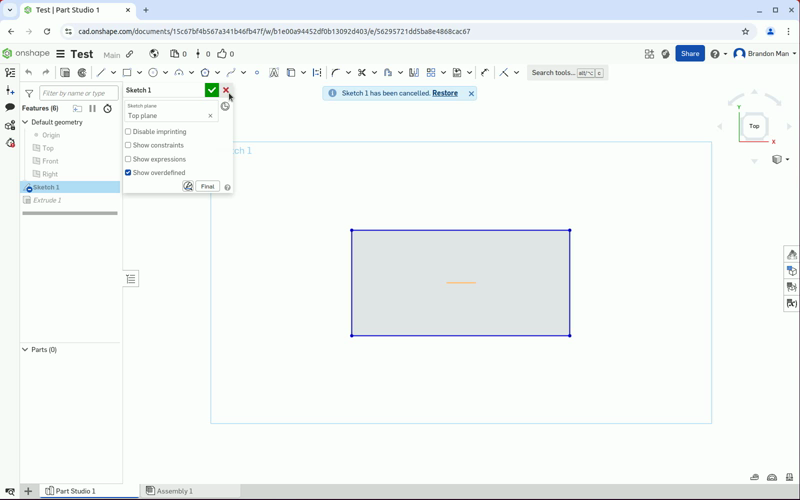
click(229, 92)
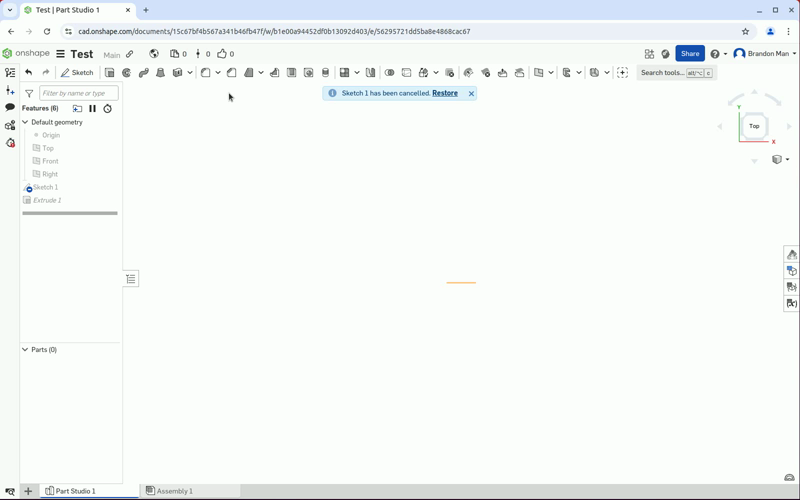
mouse_move(73, 352)
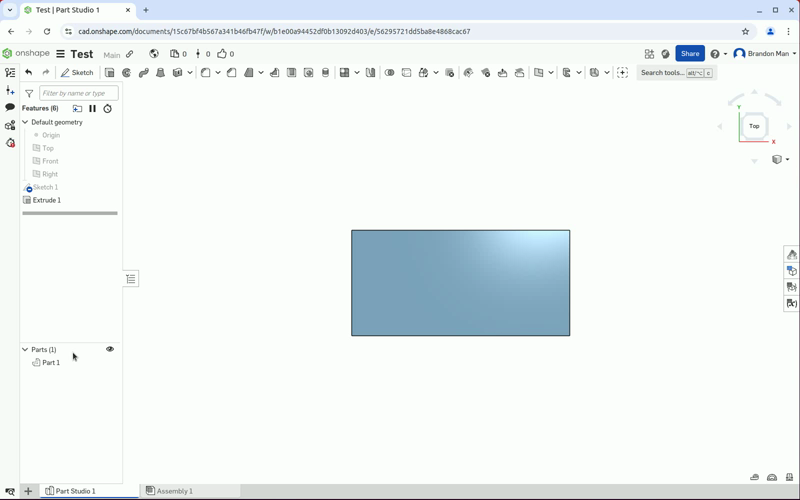
key(y)
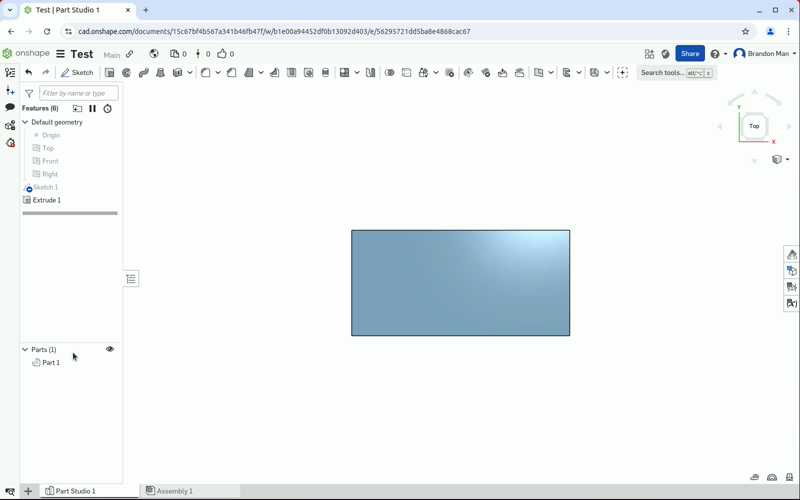
key(shift+p)
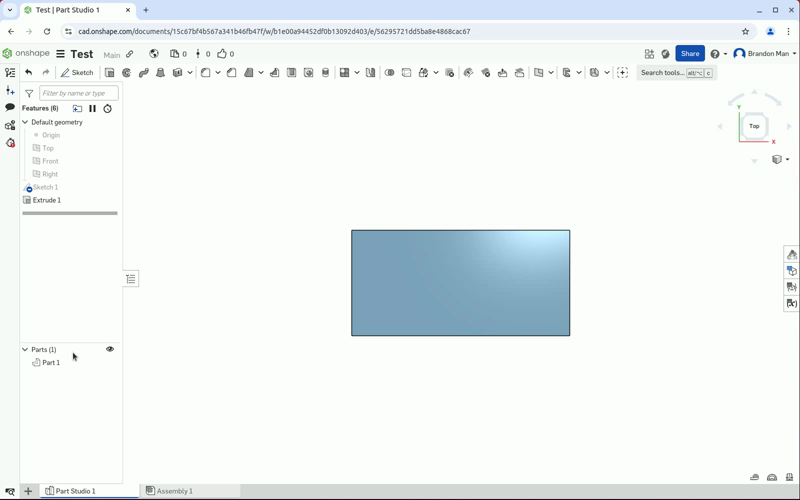
key(space)
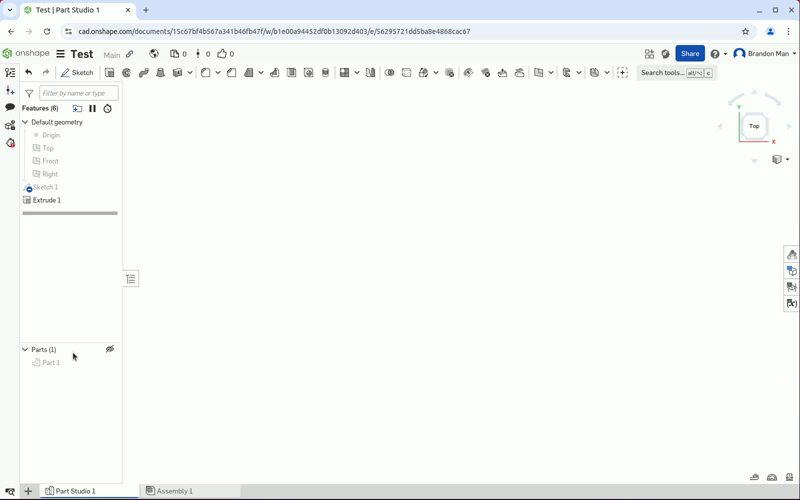
key_down(shift)
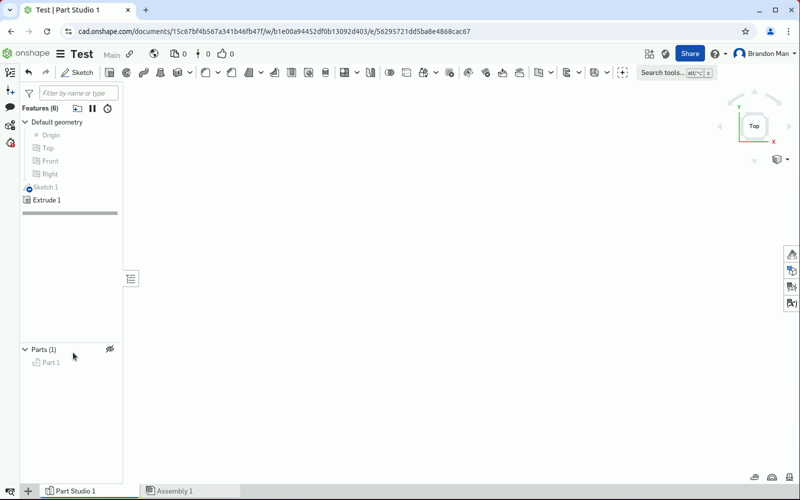
key(up)
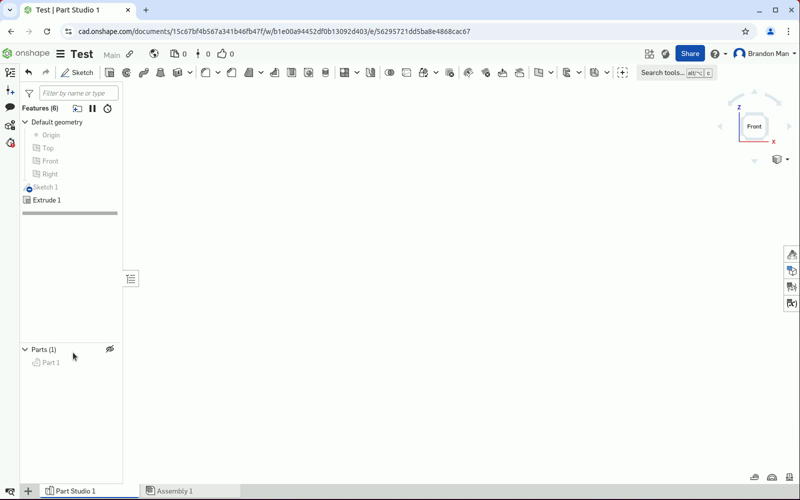
key_up(shift)
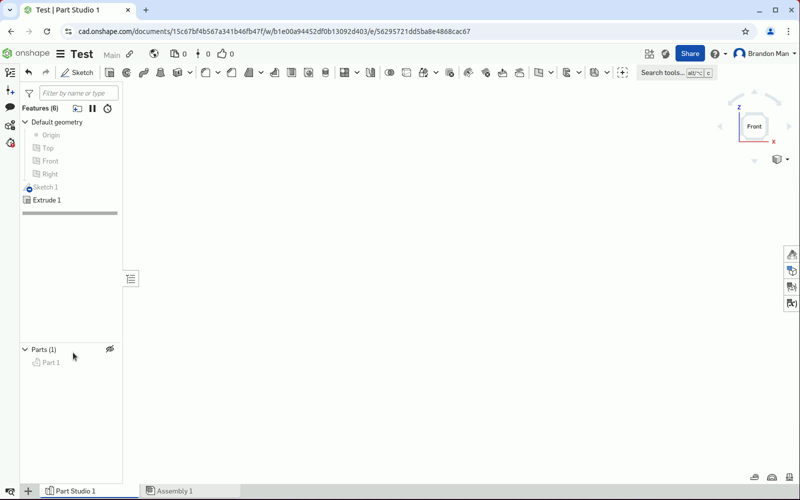
key(space)
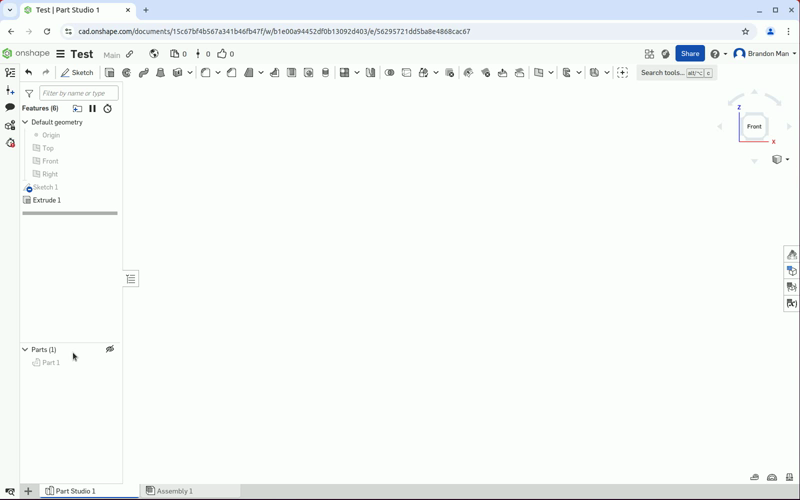
key_down(shift)
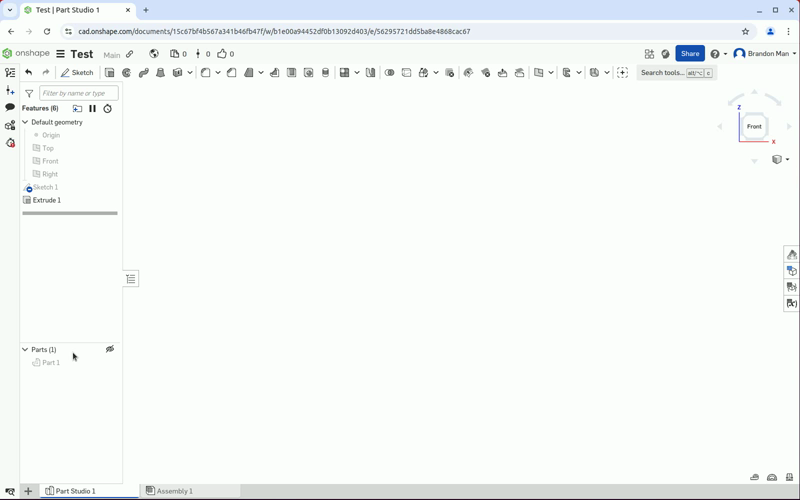
key(left)
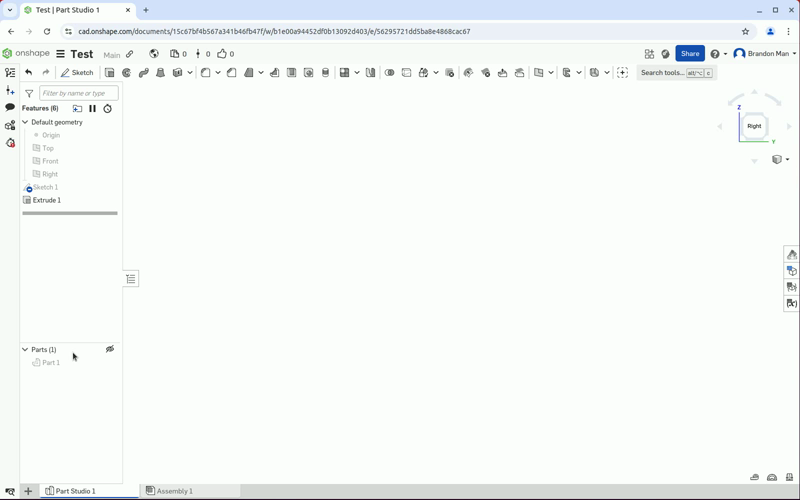
key_up(shift)
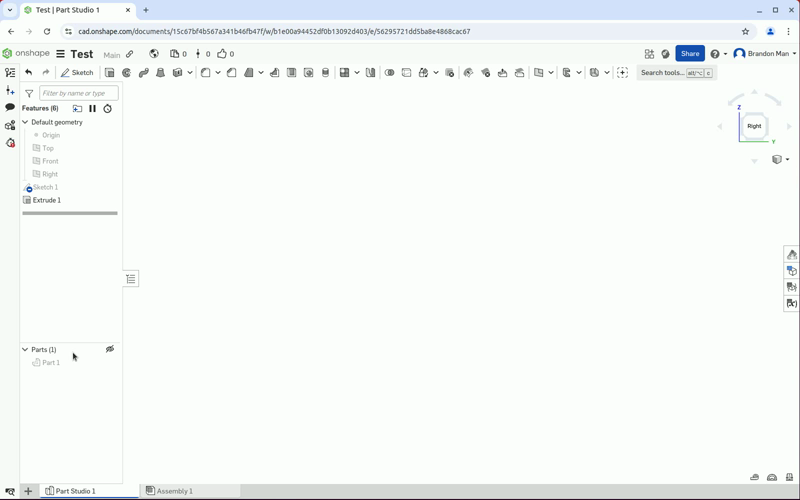
mouse_move(73, 352)
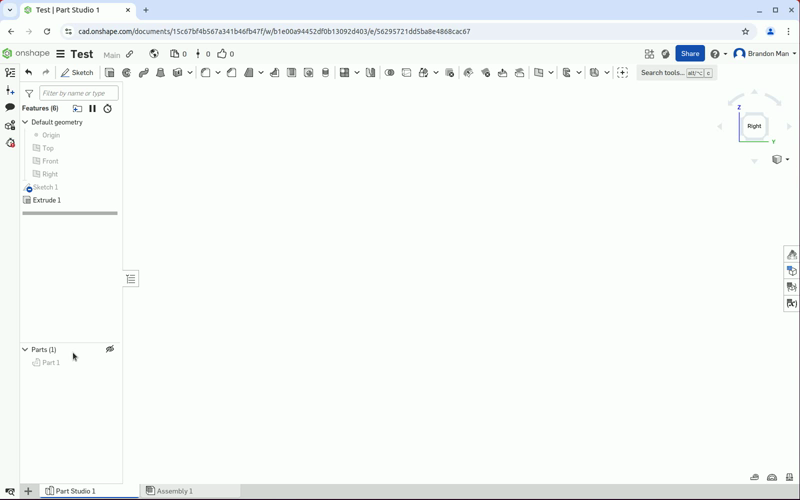
key(shift+y)
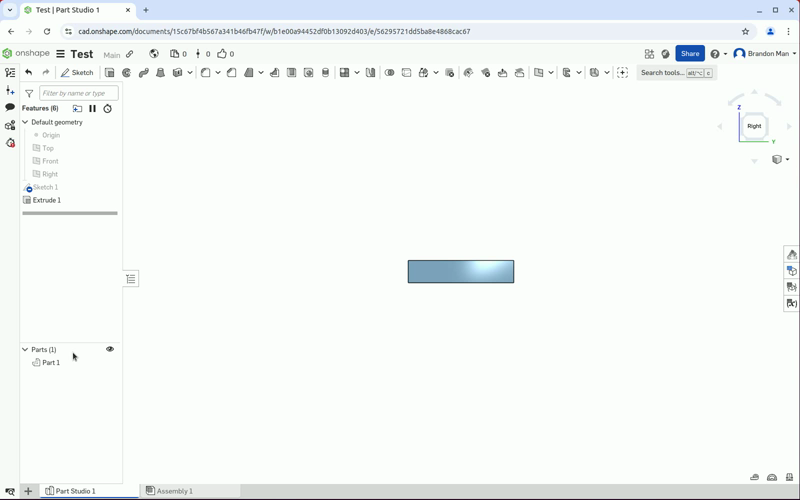
mouse_move(541, 75)
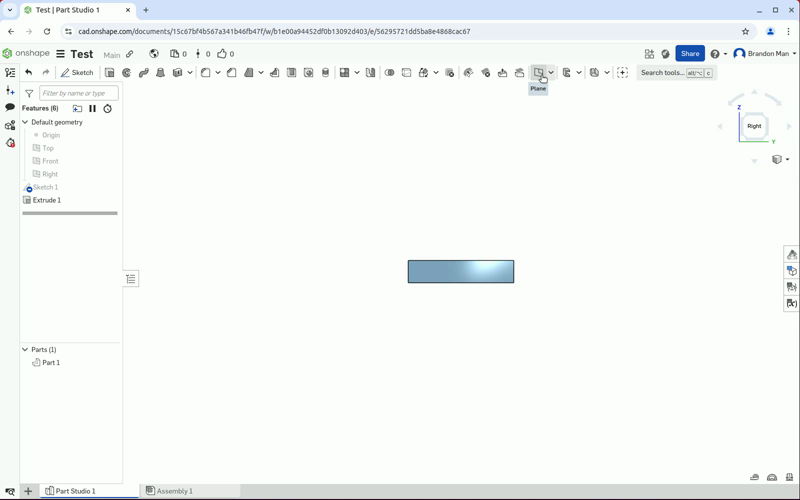
click(541, 75)
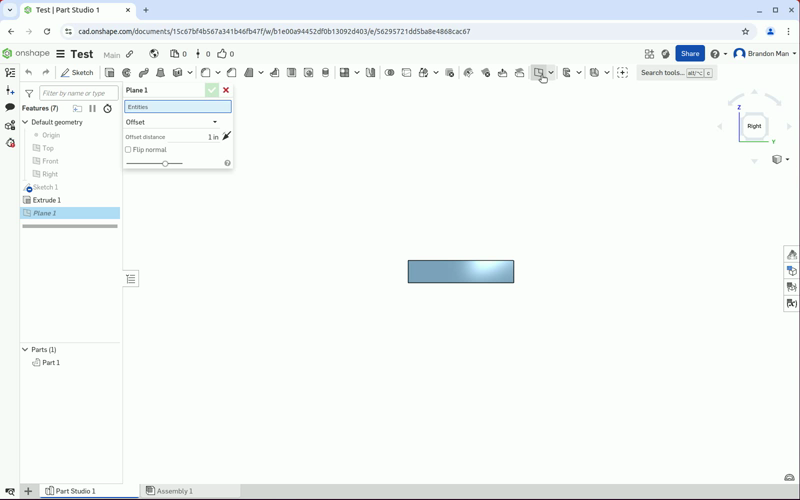
mouse_move(73, 176)
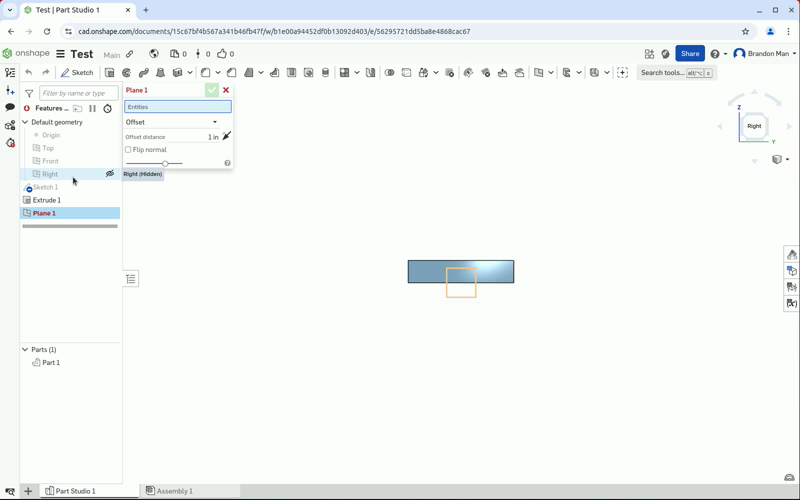
click(73, 176)
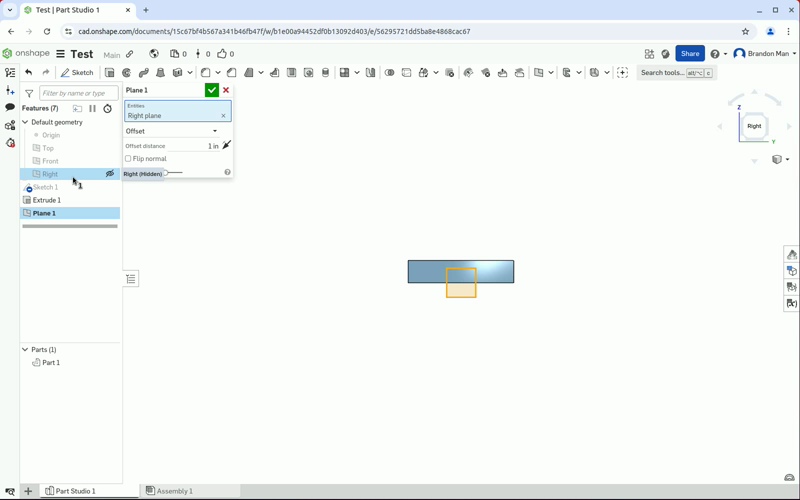
key(tab, 2)
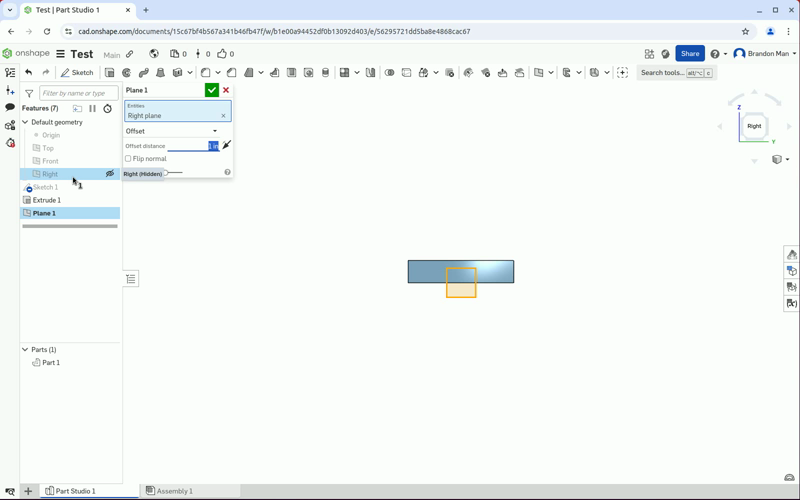
text(22.4)
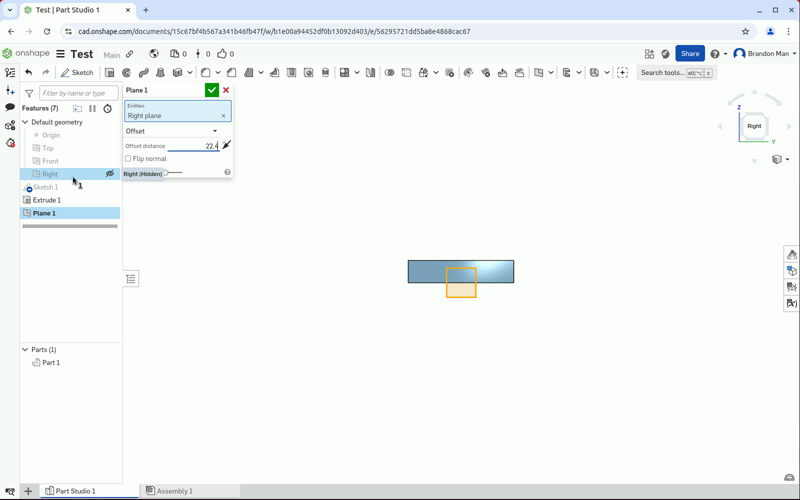
key(enter, 2)
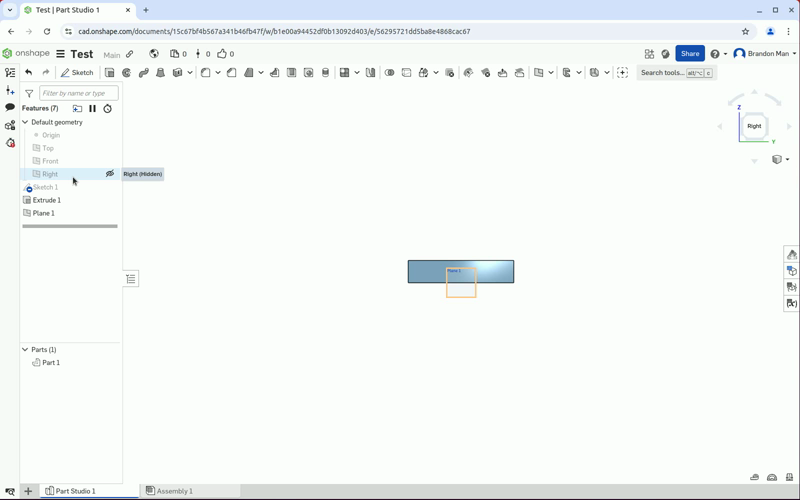
key(shift+s)
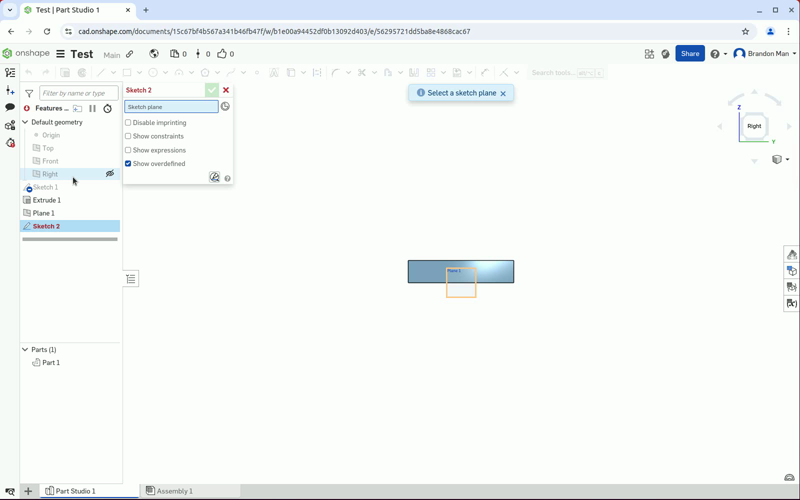
mouse_move(73, 215)
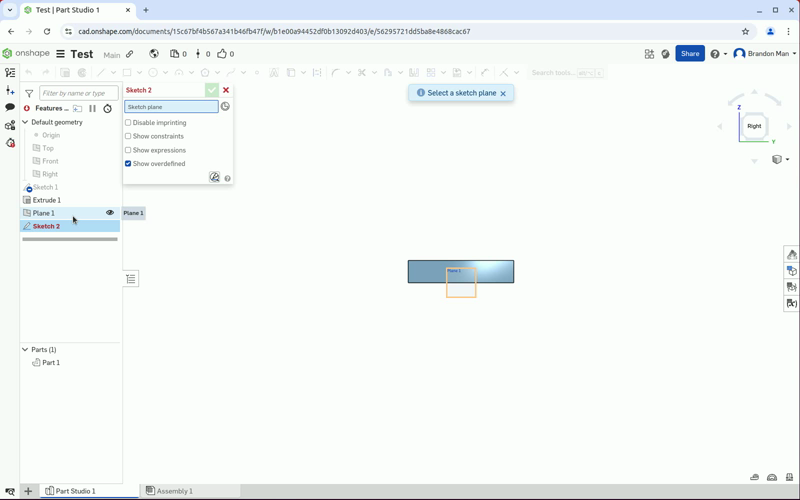
click(73, 215)
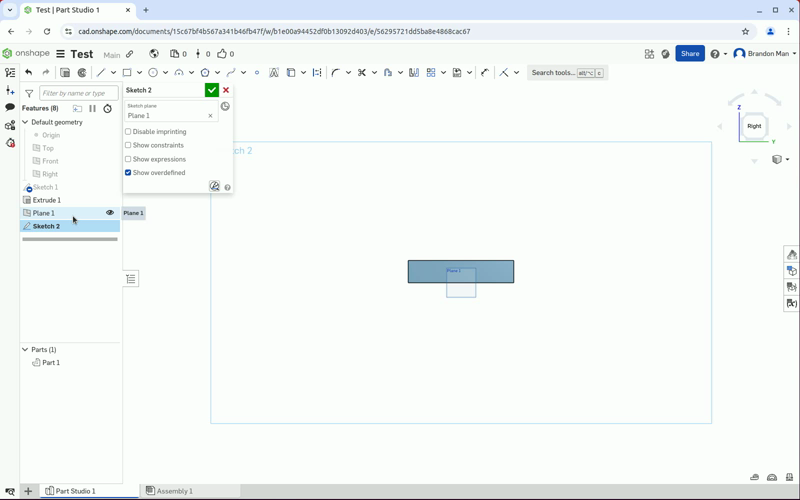
mouse_move(73, 352)
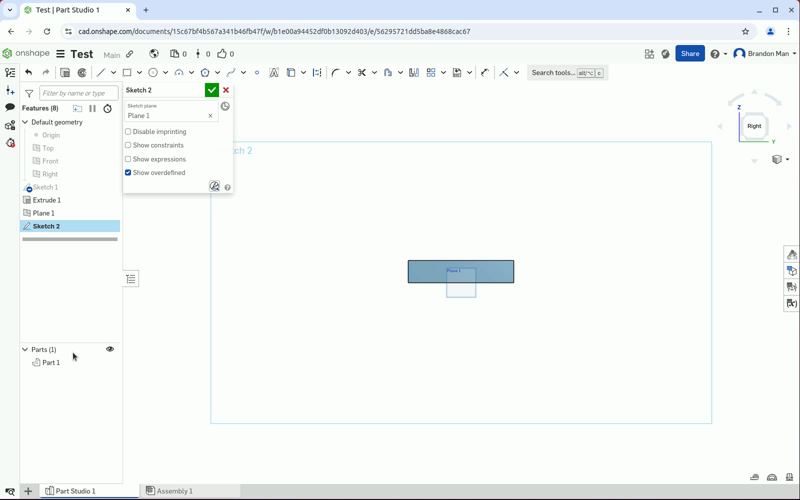
key(y)
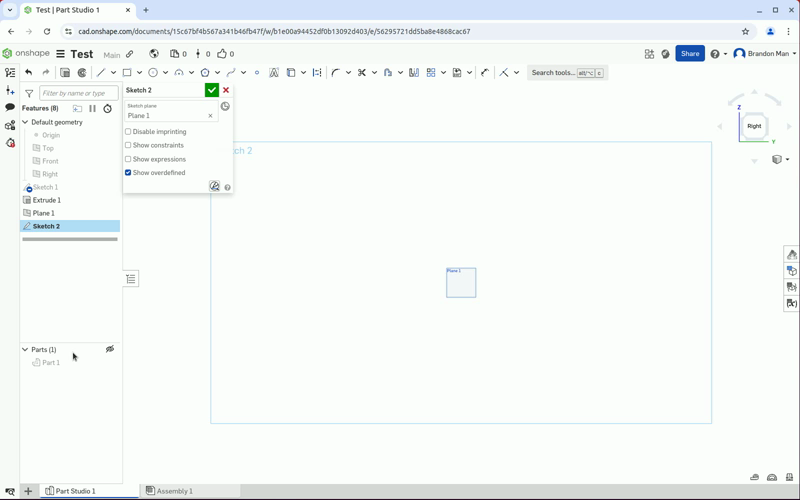
key(l)
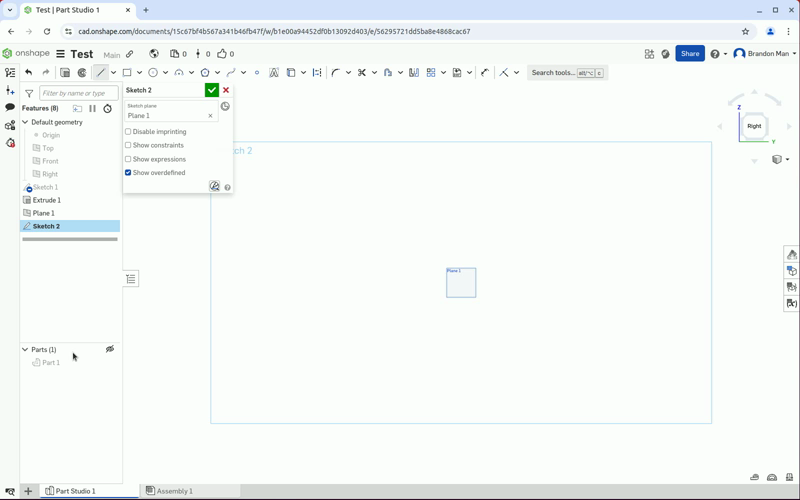
key_down(shift)
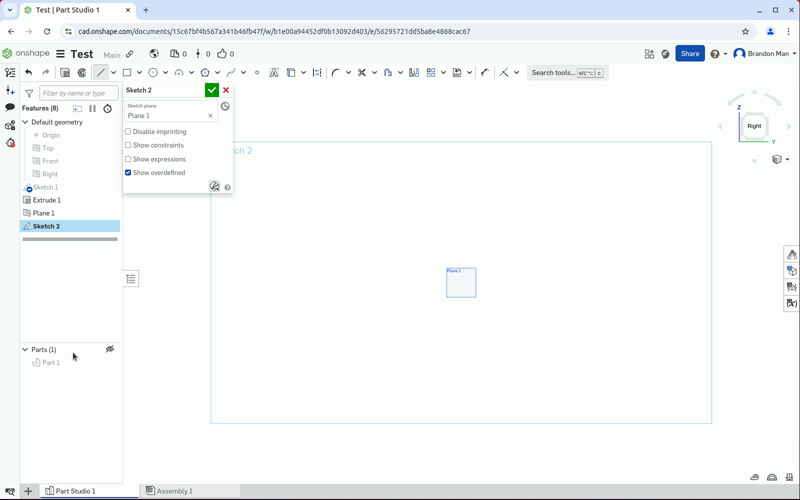
mouse_move(407, 282)
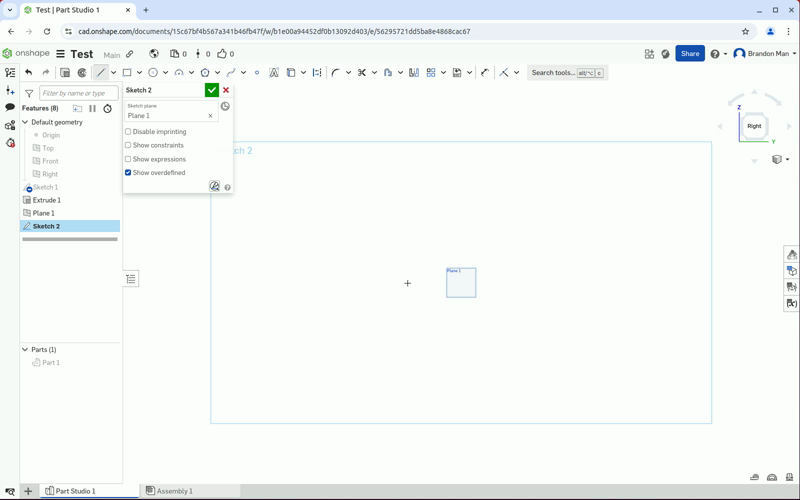
click(407, 282)
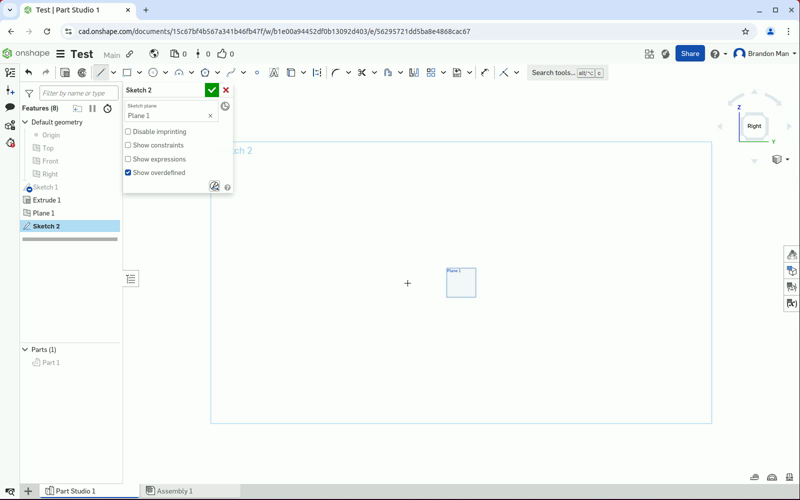
key_up(shift)
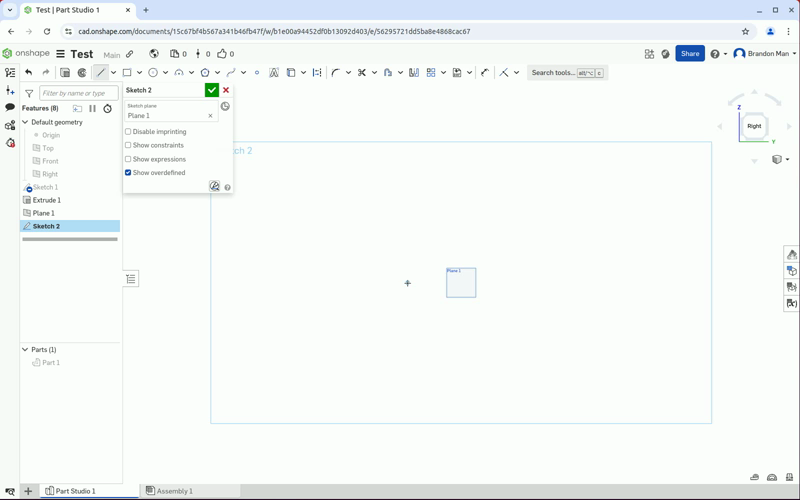
key_down(shift)
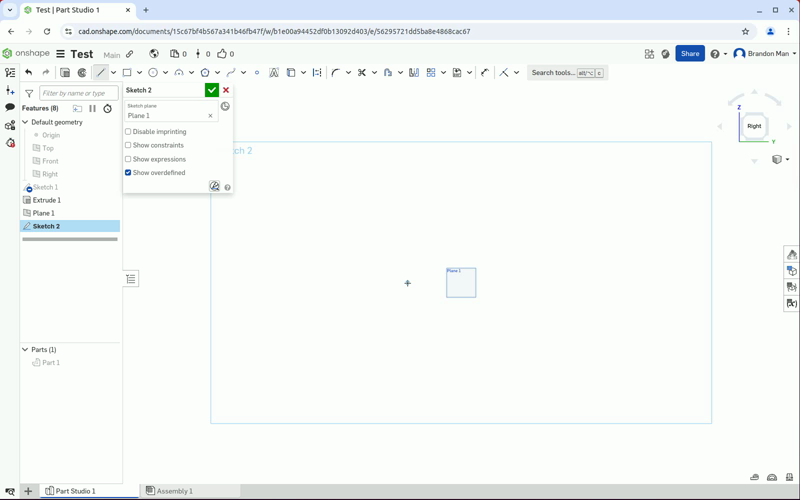
mouse_move(513, 282)
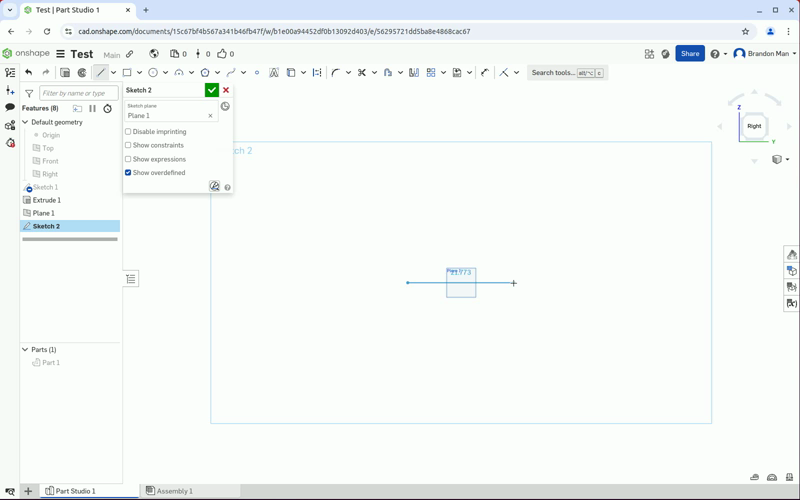
click(513, 282)
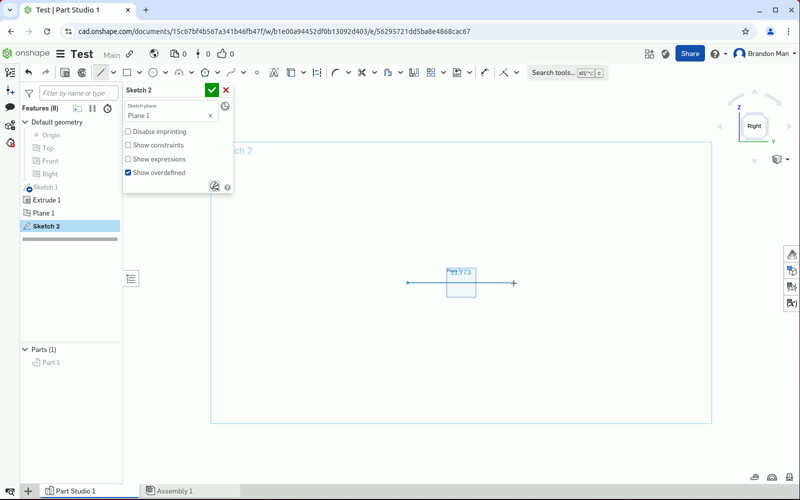
key_up(shift)
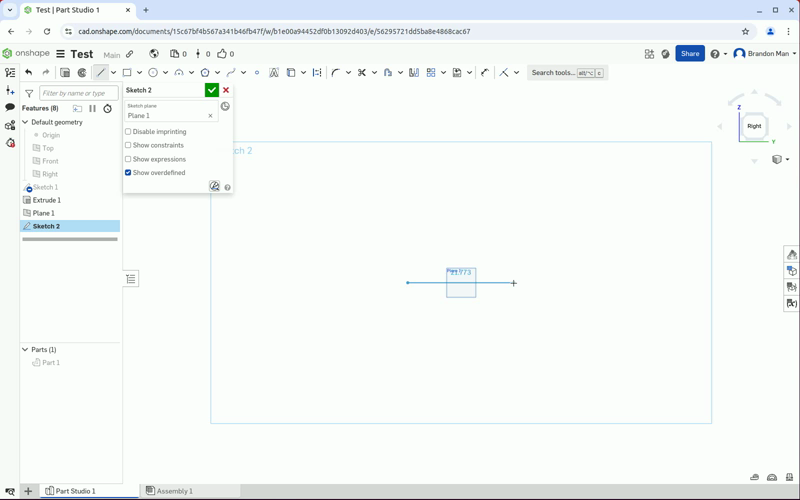
key_down(shift)
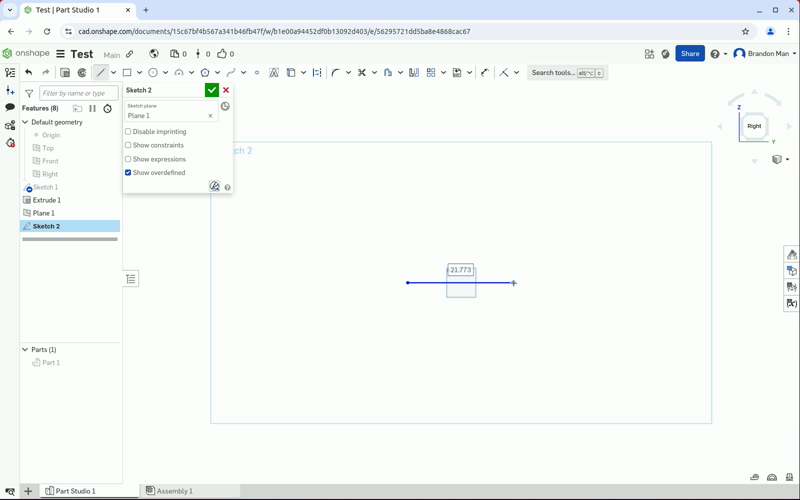
mouse_move(543, 282)
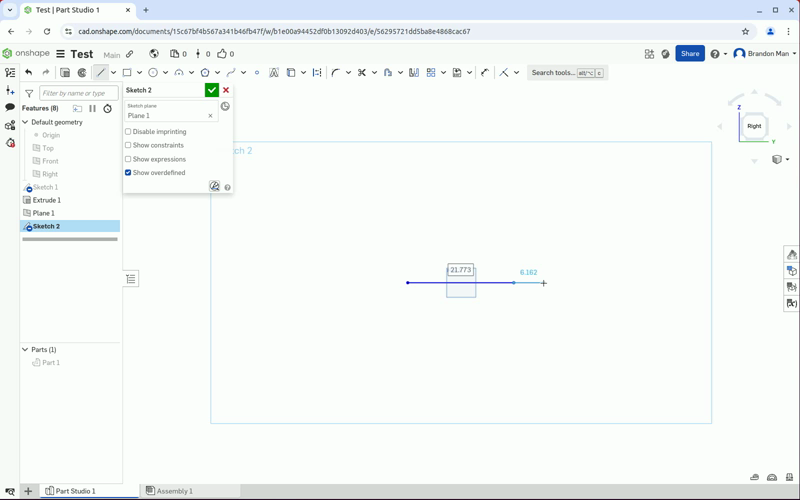
mouse_move(513, 260)
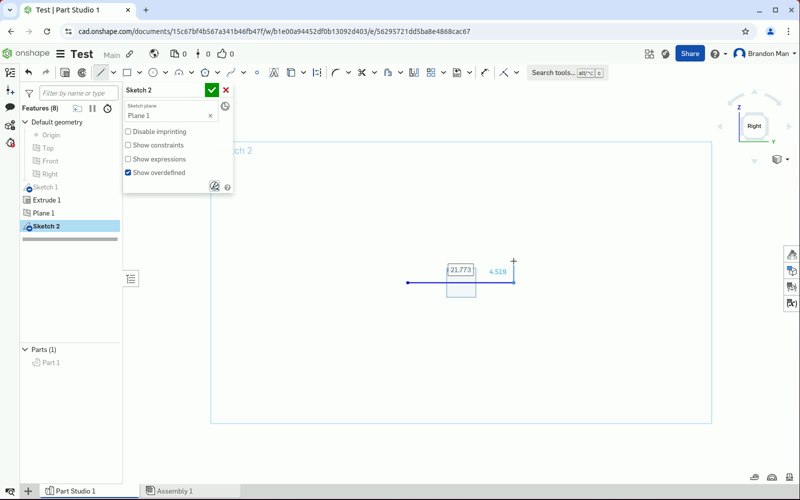
click(513, 260)
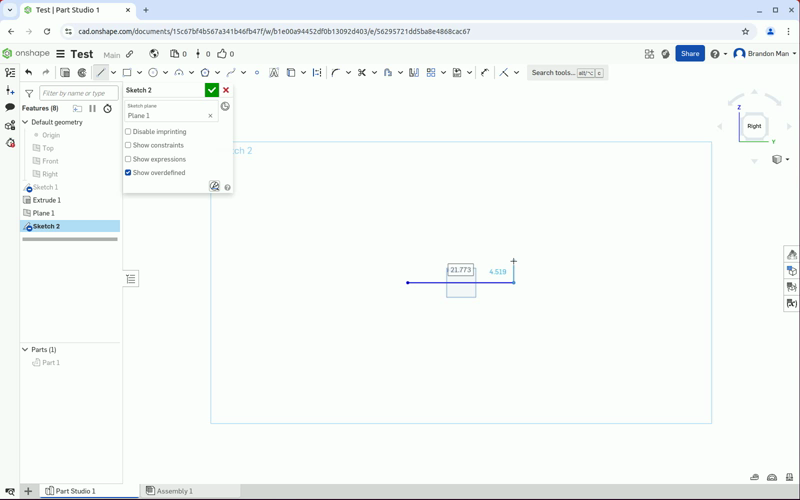
key_up(shift)
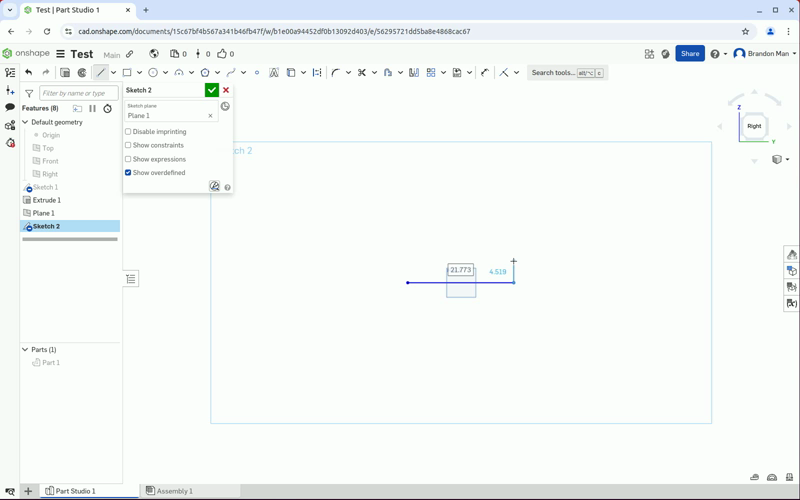
key_down(shift)
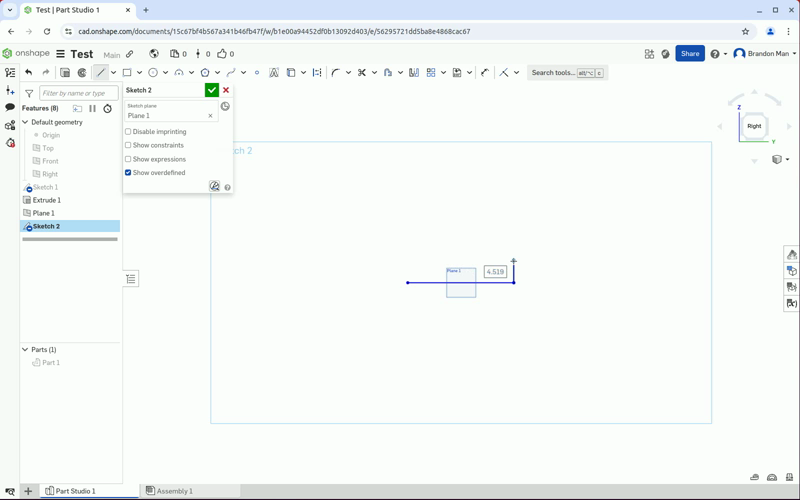
mouse_move(407, 260)
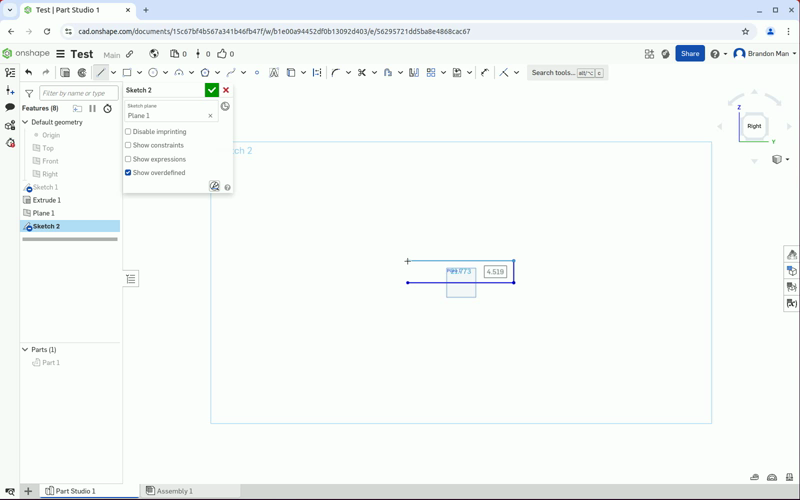
click(407, 260)
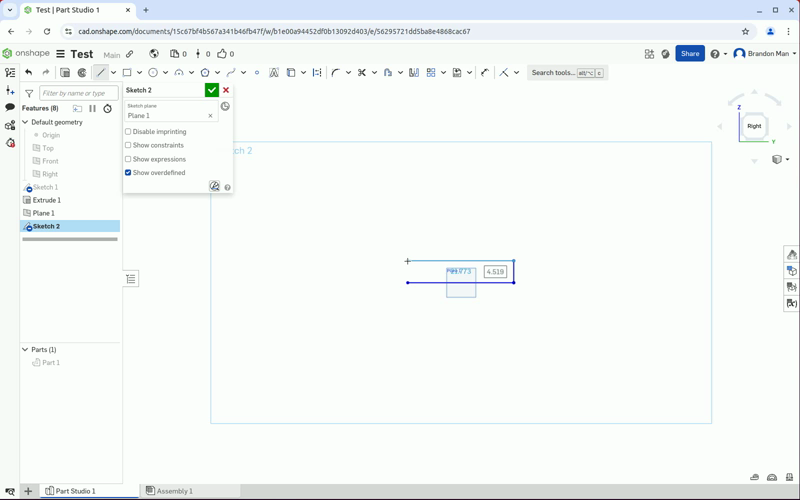
key_up(shift)
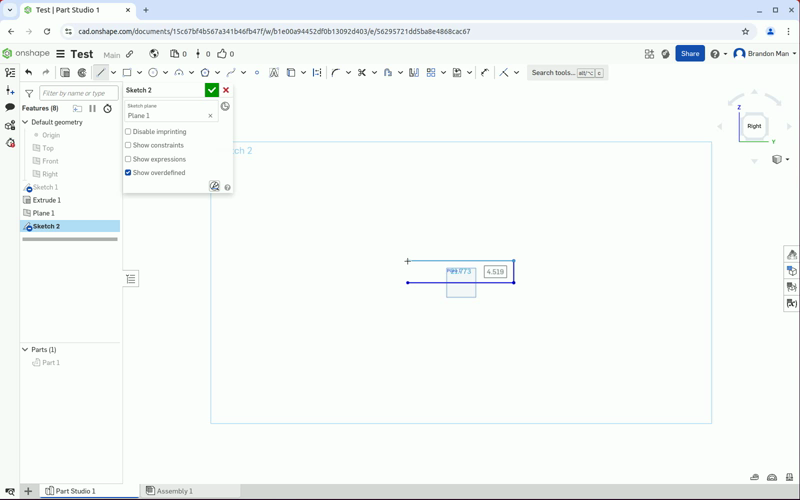
mouse_move(437, 260)
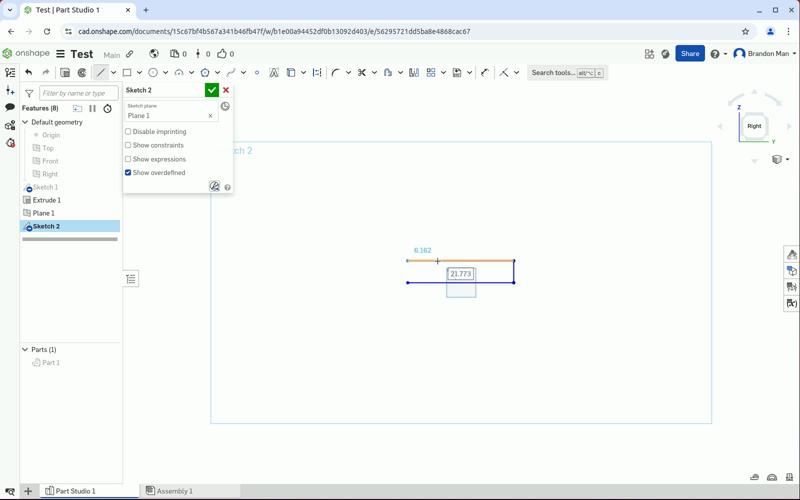
key_down(shift)
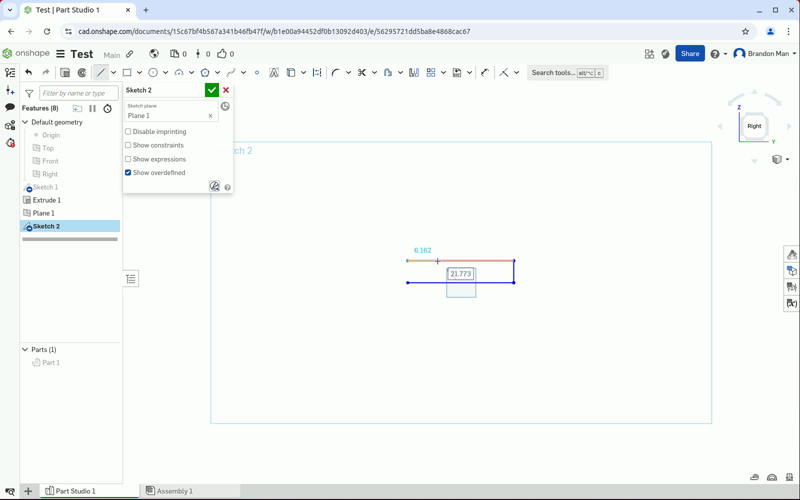
mouse_move(407, 282)
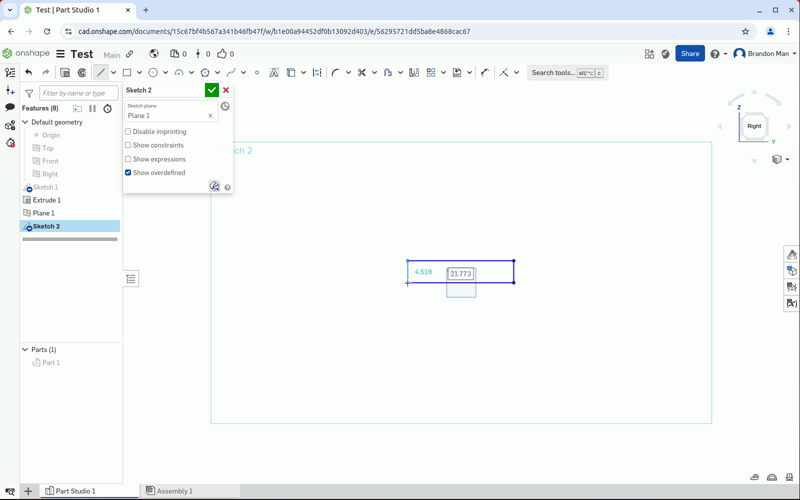
key_up(shift)
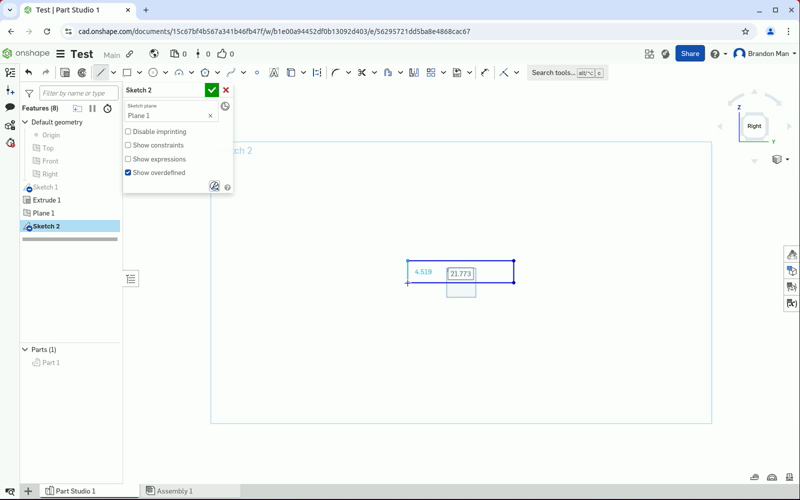
click(407, 282)
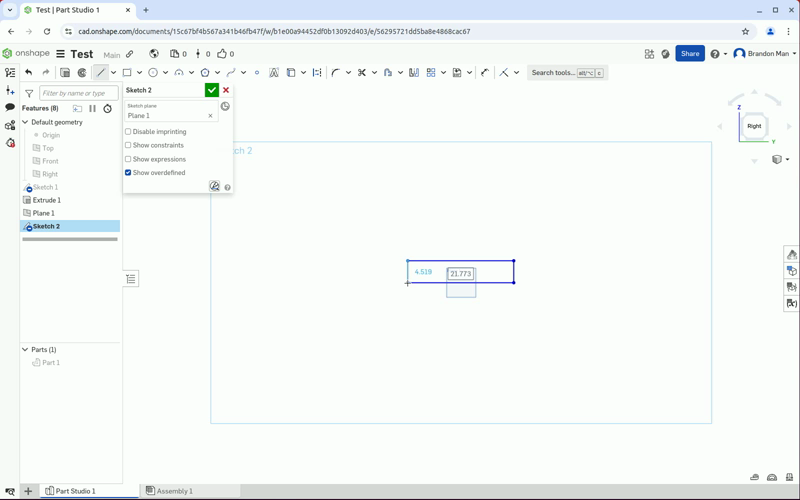
key(esc)
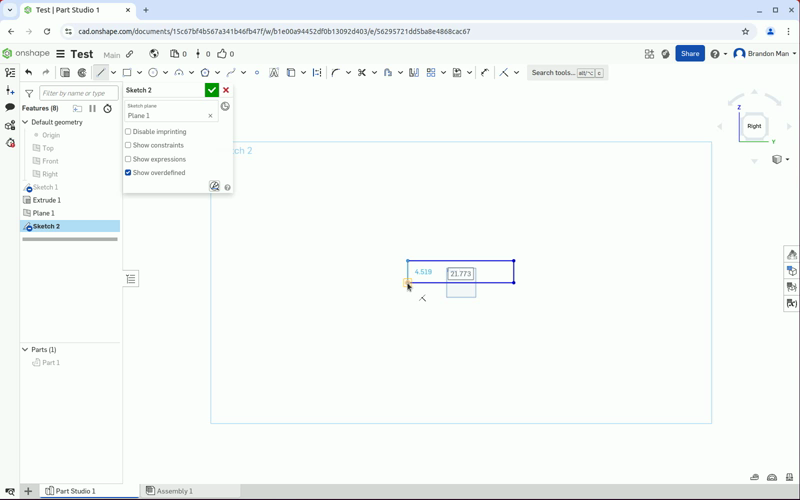
mouse_move(453, 275)
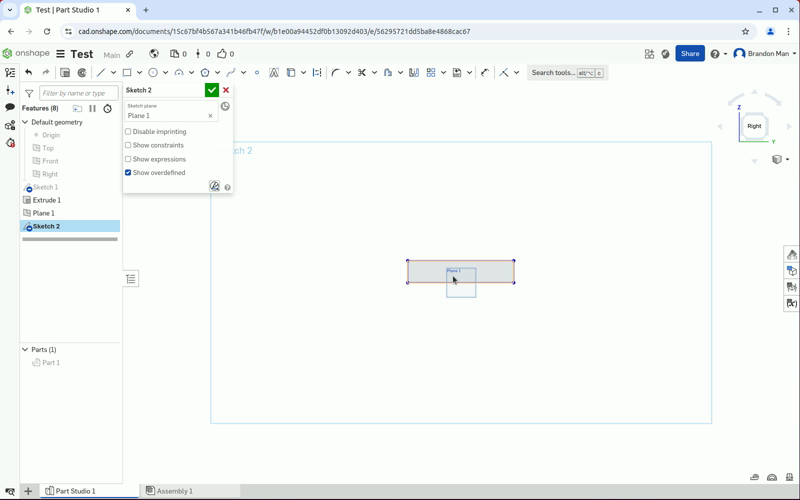
click(453, 275)
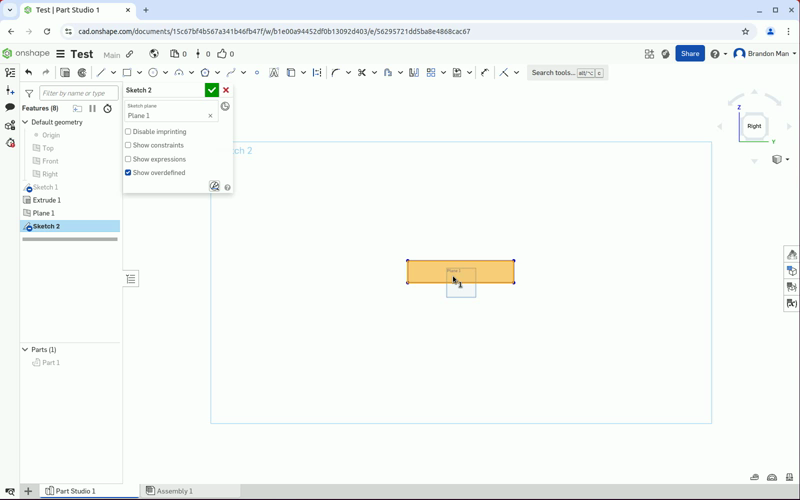
mouse_move(73, 352)
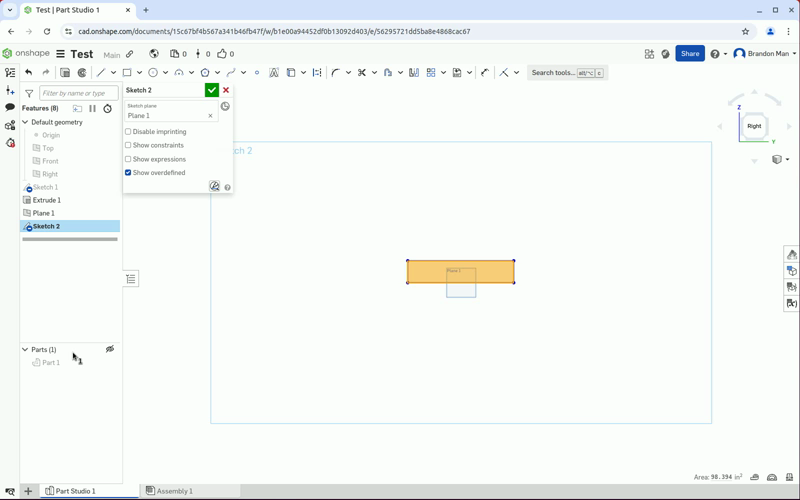
key(shift+y)
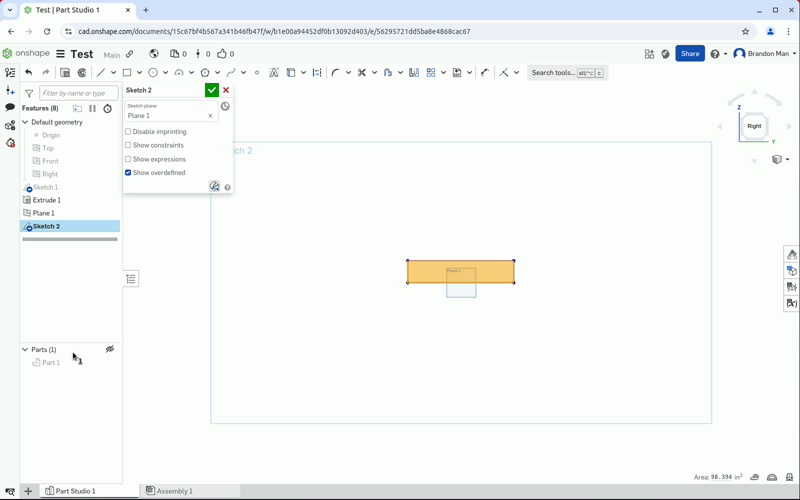
key(shift+e)
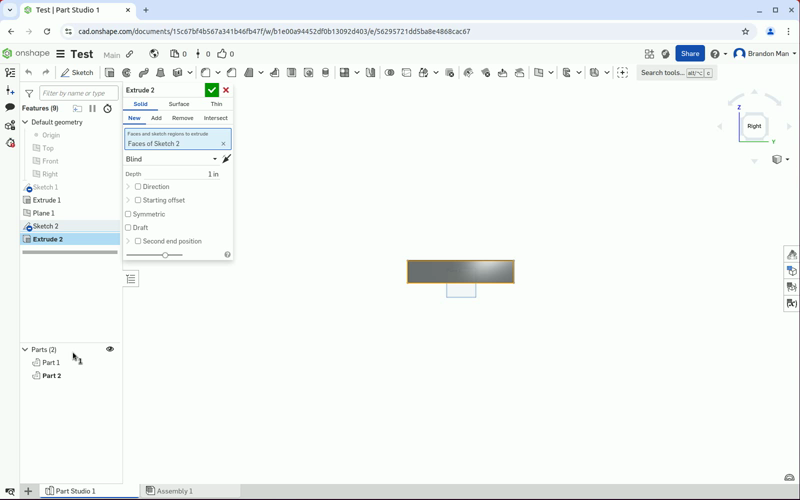
mouse_move(143, 106)
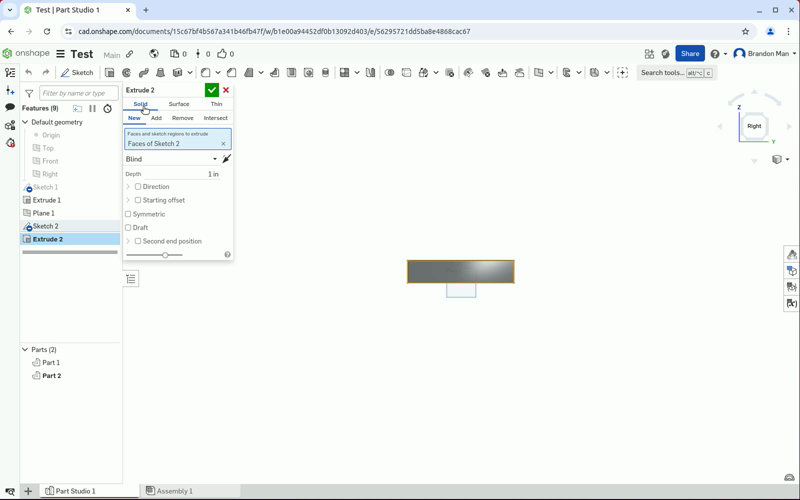
click(143, 106)
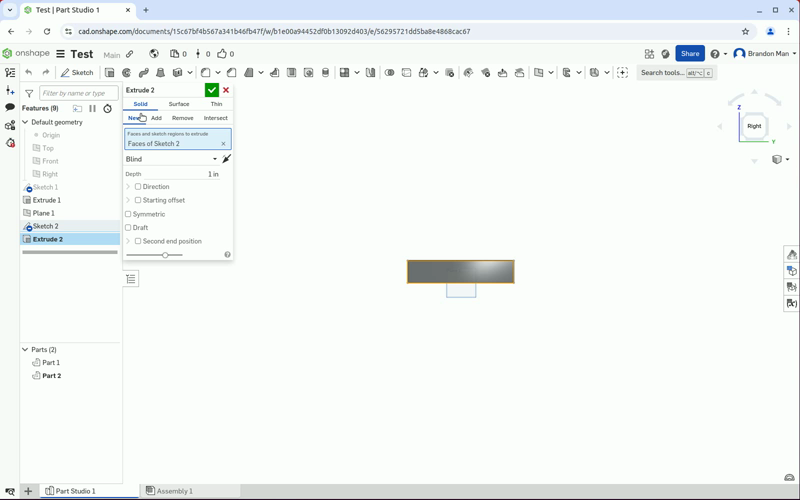
mouse_move(137, 120)
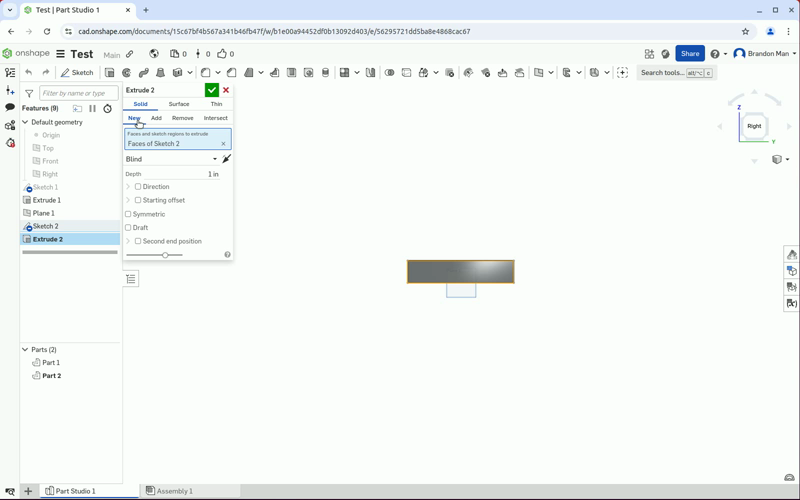
click(137, 120)
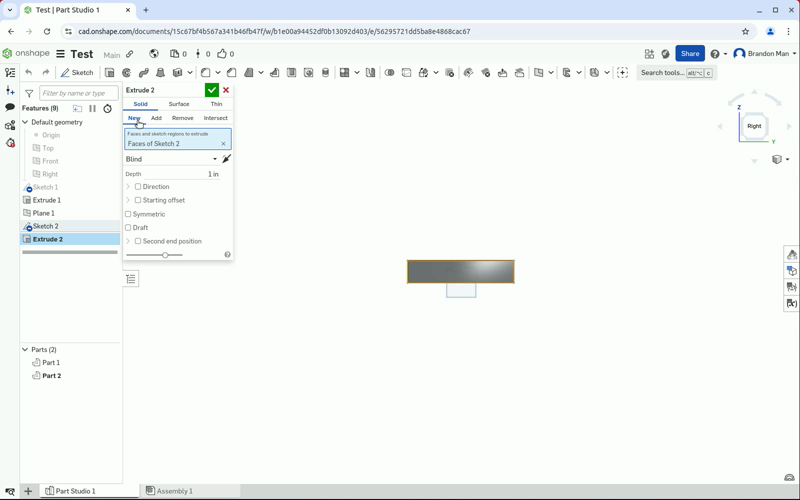
key(tab, 4)
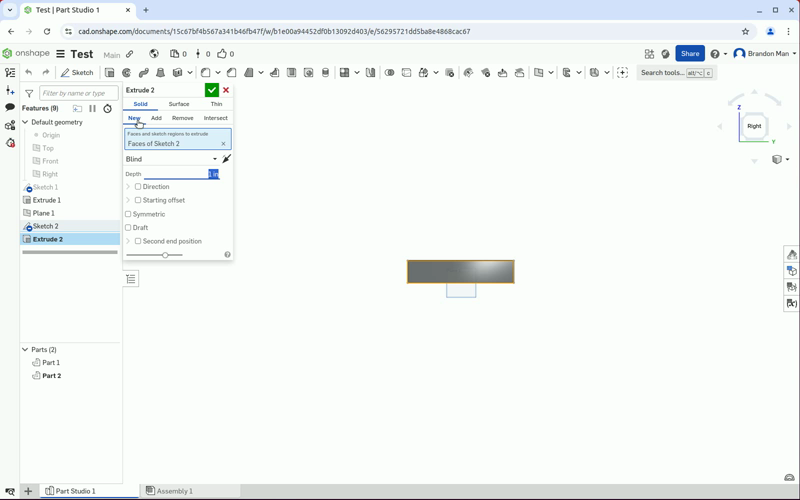
text(0.722)
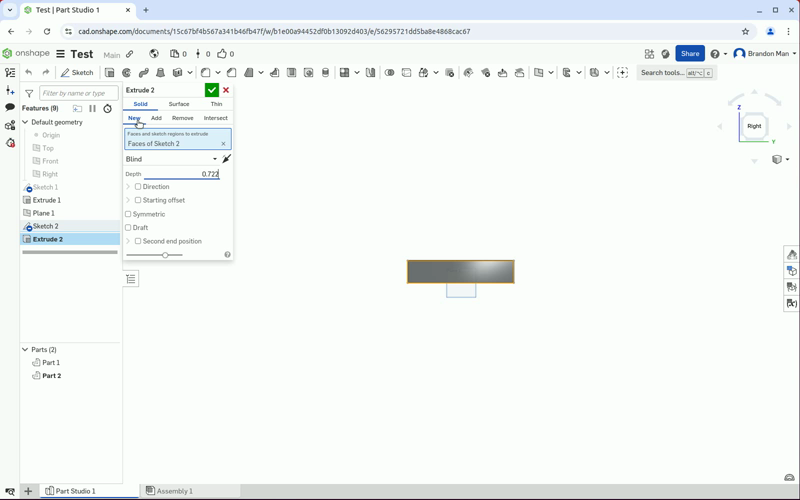
key(enter)
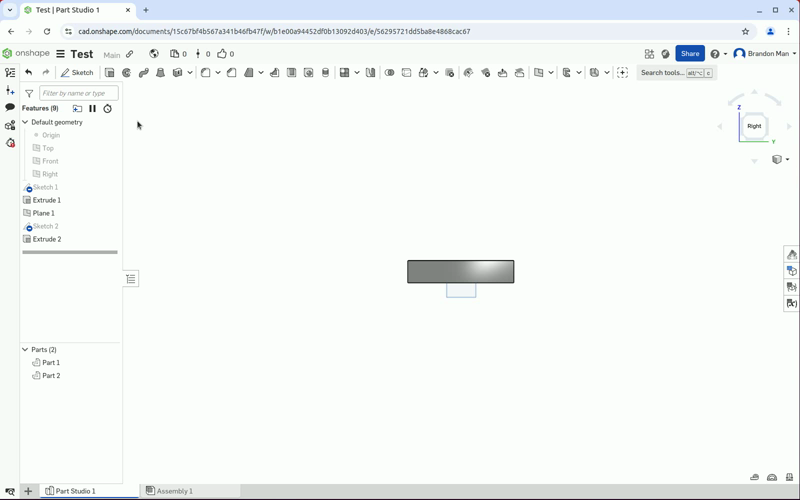
key(shift+h)
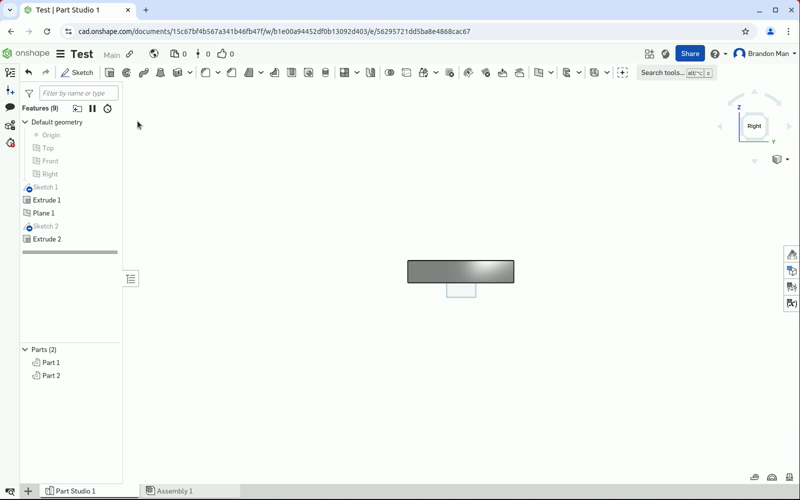
key(shift+h)
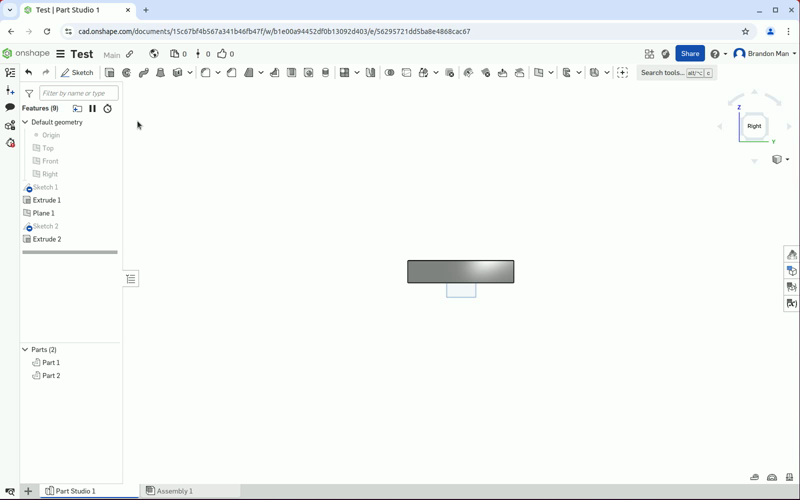
mouse_move(73, 189)
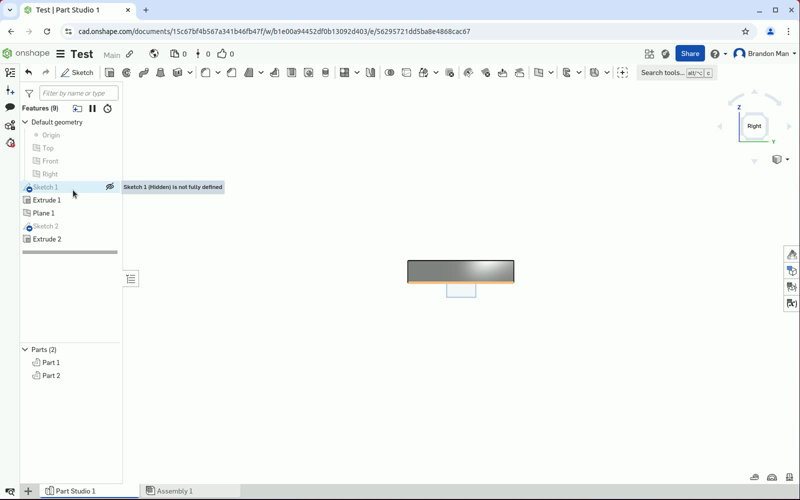
click(73, 189)
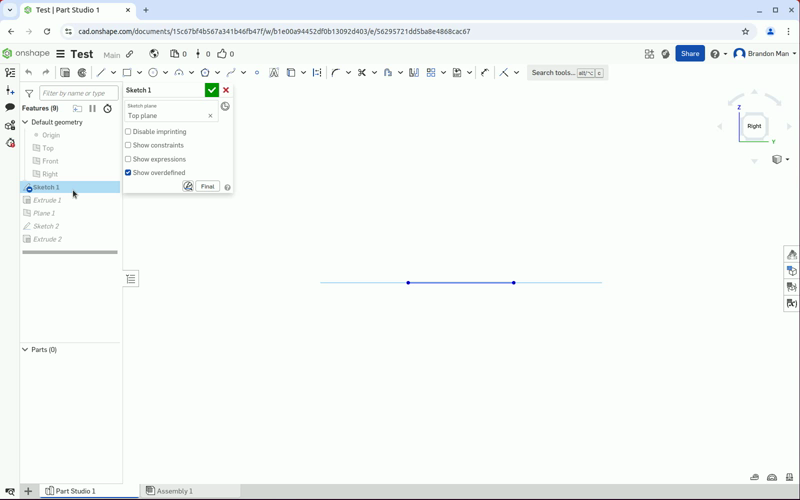
mouse_move(229, 92)
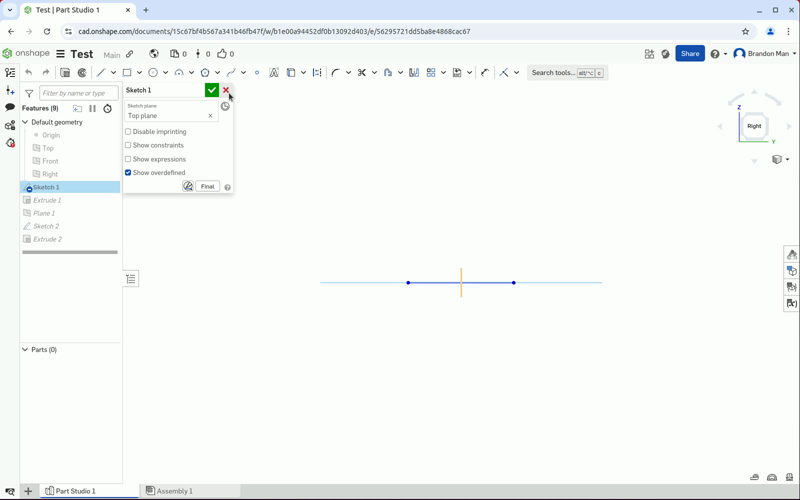
click(229, 92)
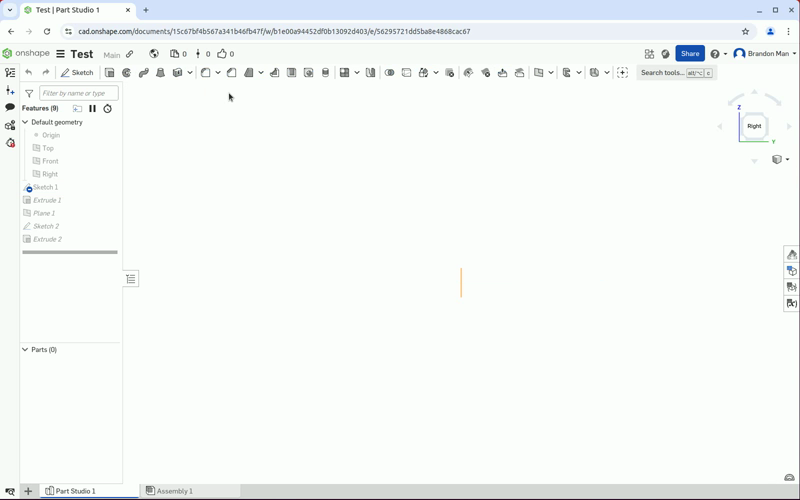
key(shift+s)
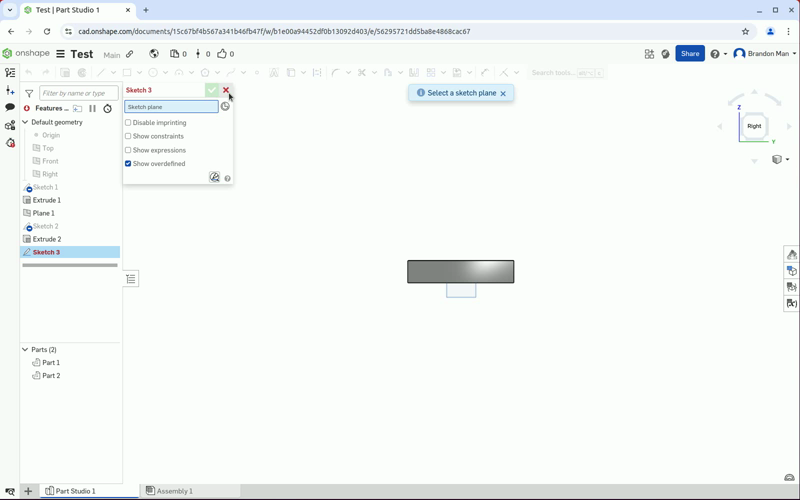
mouse_move(73, 215)
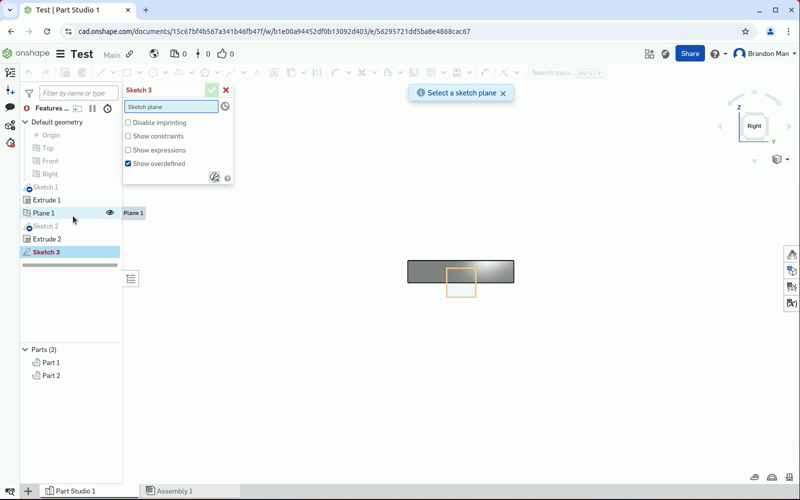
click(73, 215)
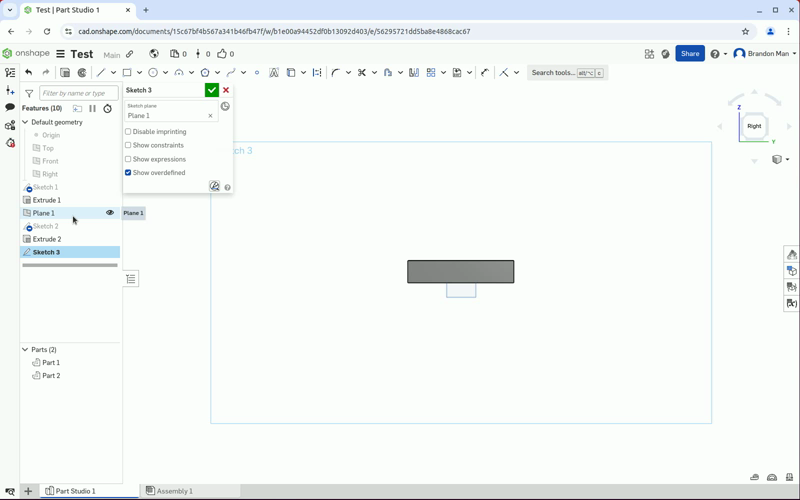
mouse_move(73, 352)
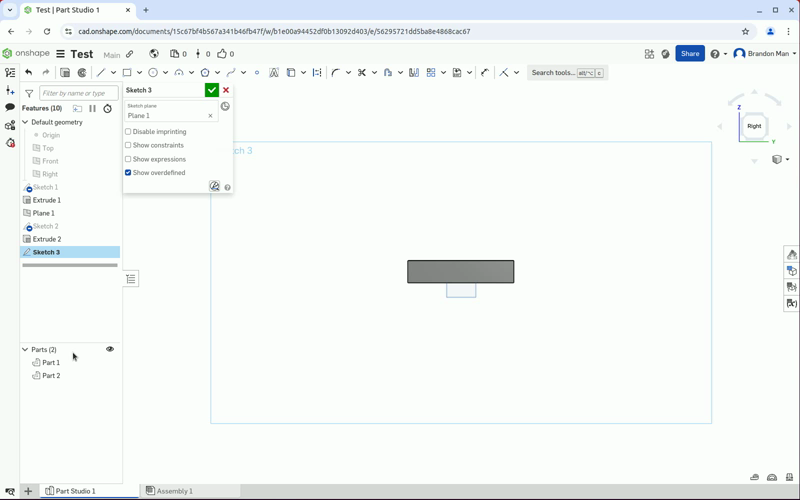
key(y)
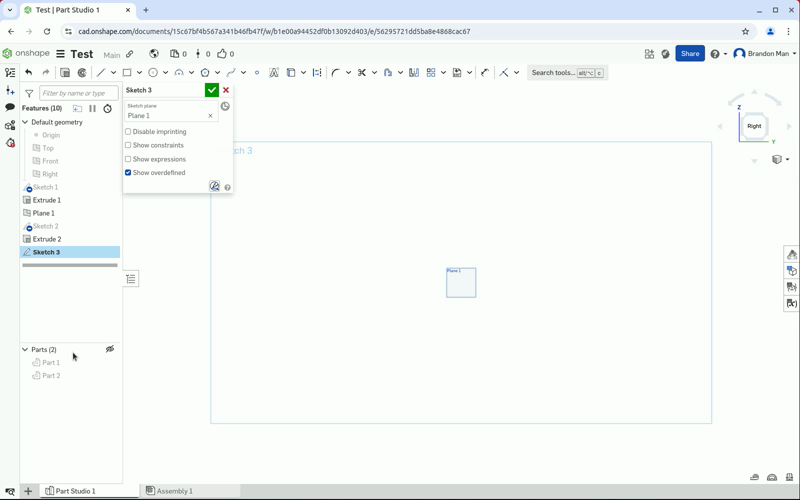
key(l)
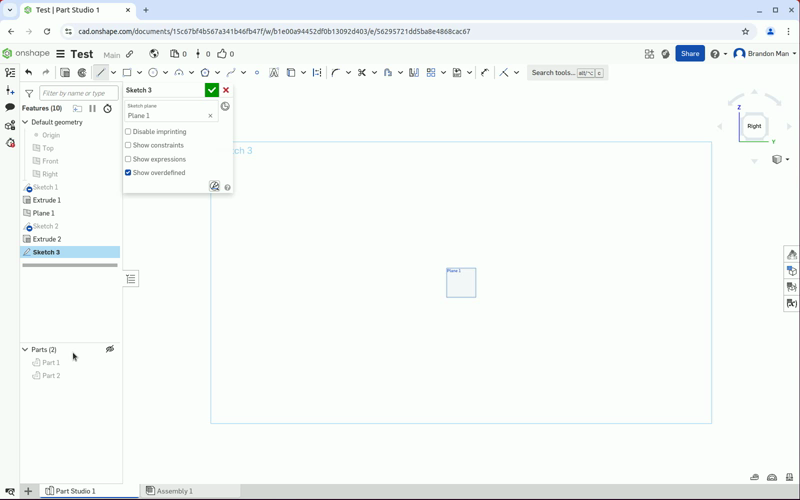
key_down(shift)
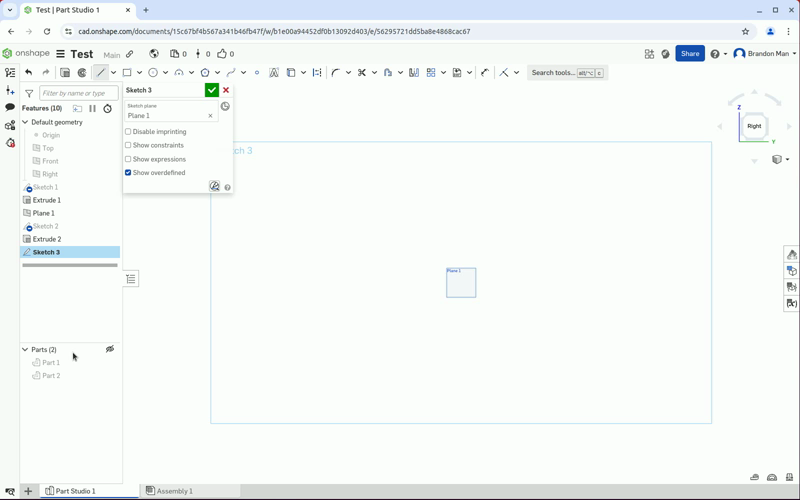
mouse_move(407, 260)
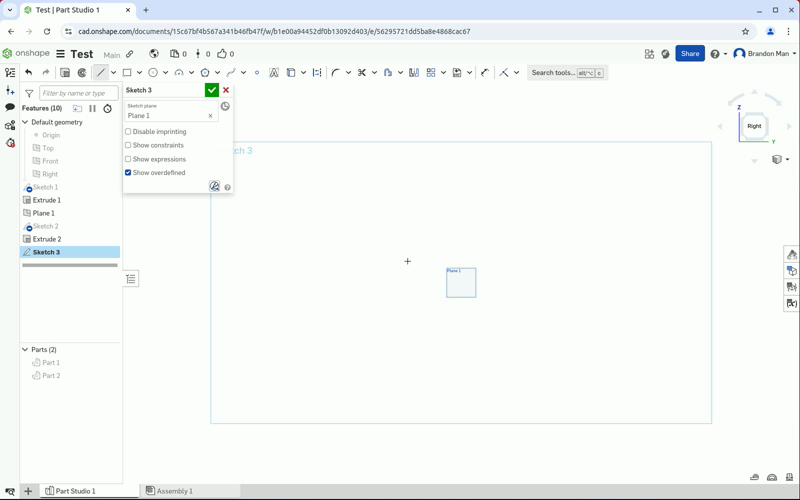
click(407, 260)
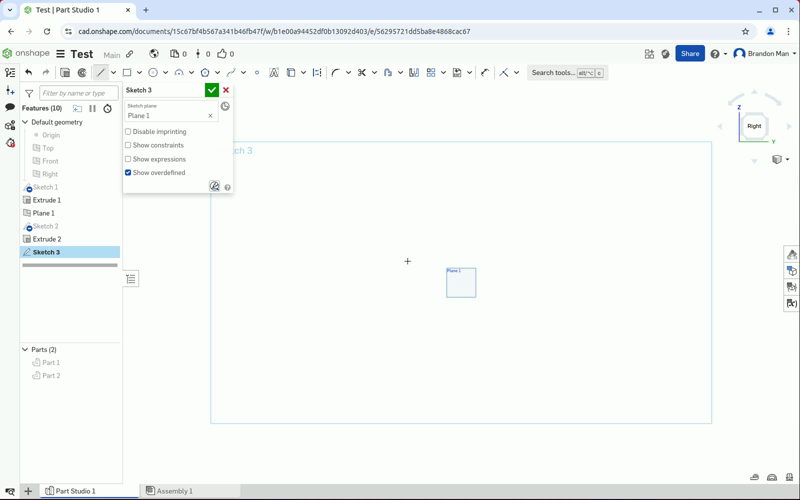
key_up(shift)
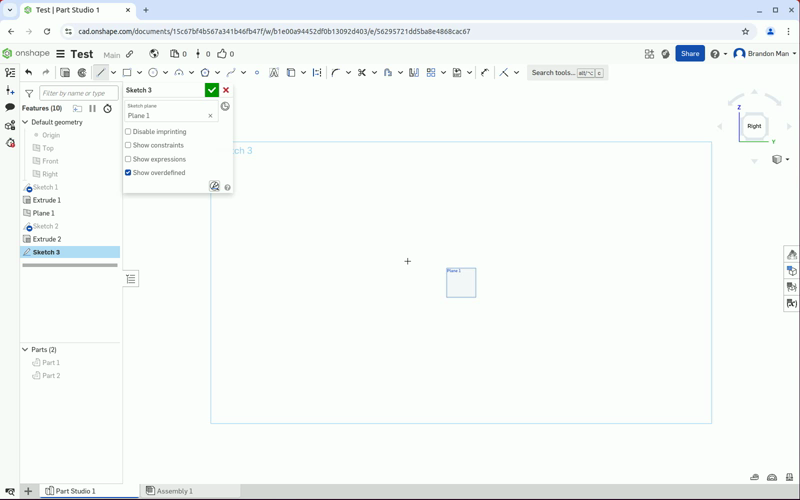
key_down(shift)
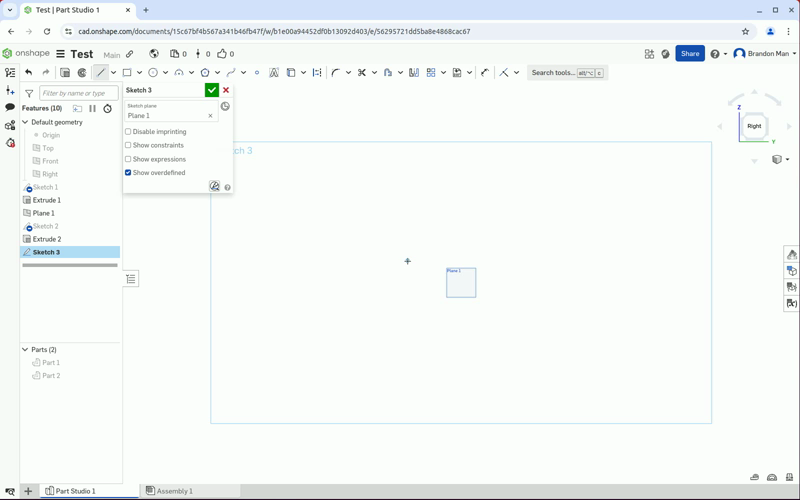
mouse_move(513, 260)
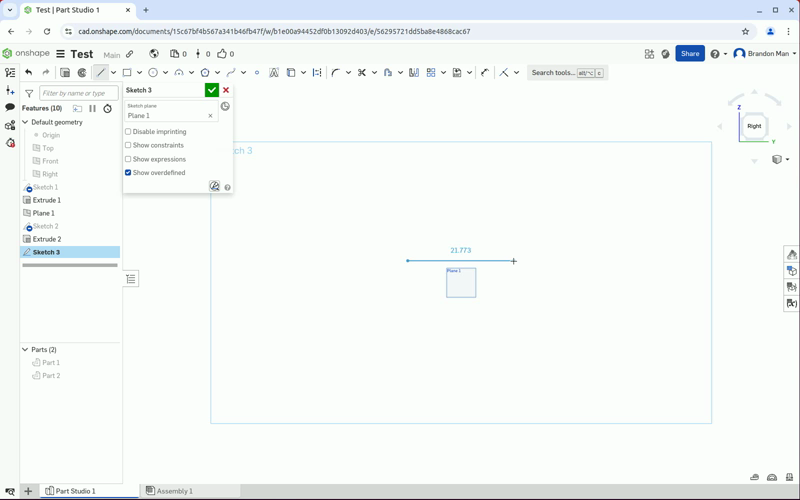
click(513, 260)
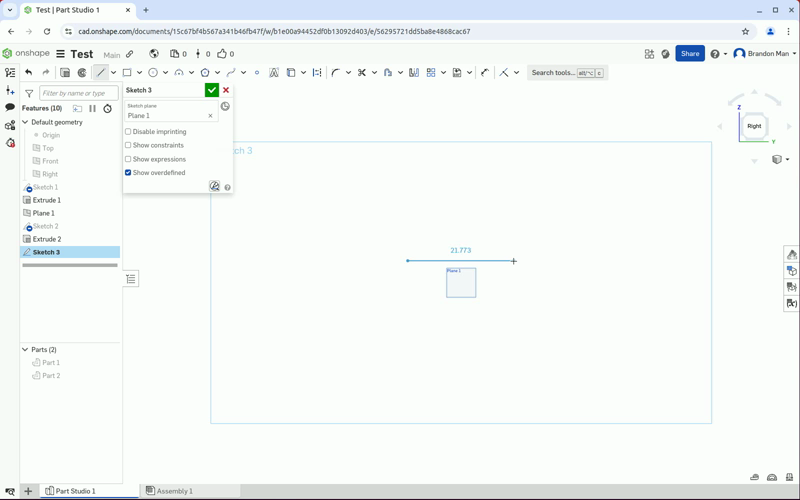
key_up(shift)
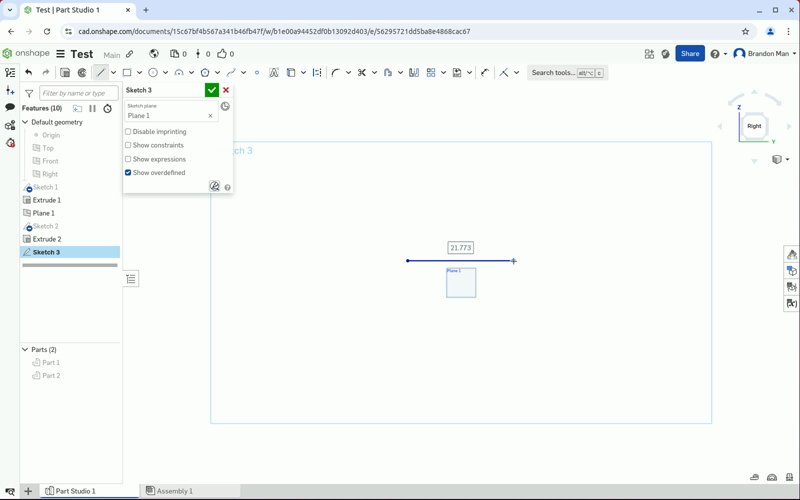
key_down(shift)
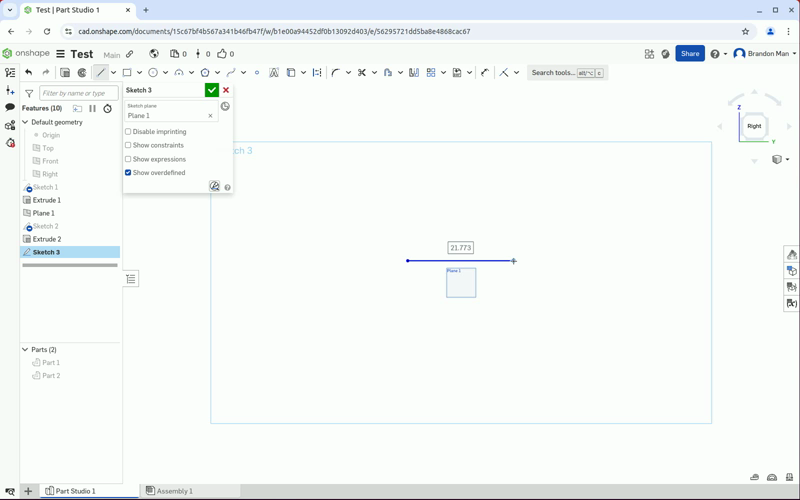
mouse_move(543, 260)
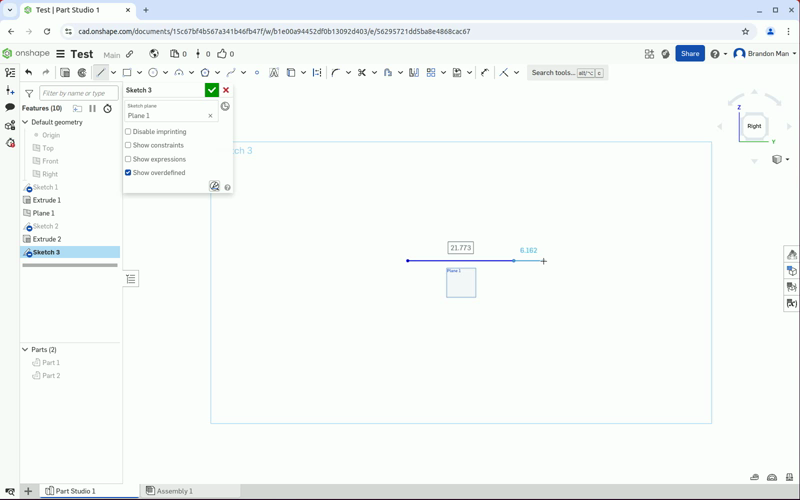
mouse_move(513, 257)
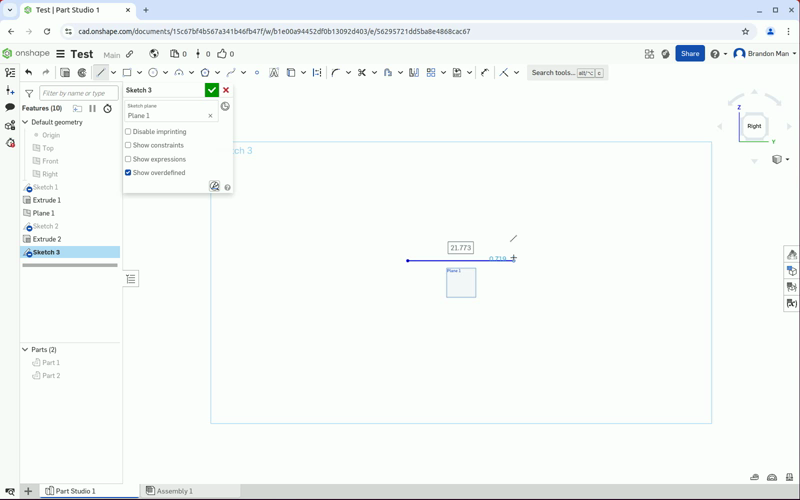
scroll(6)
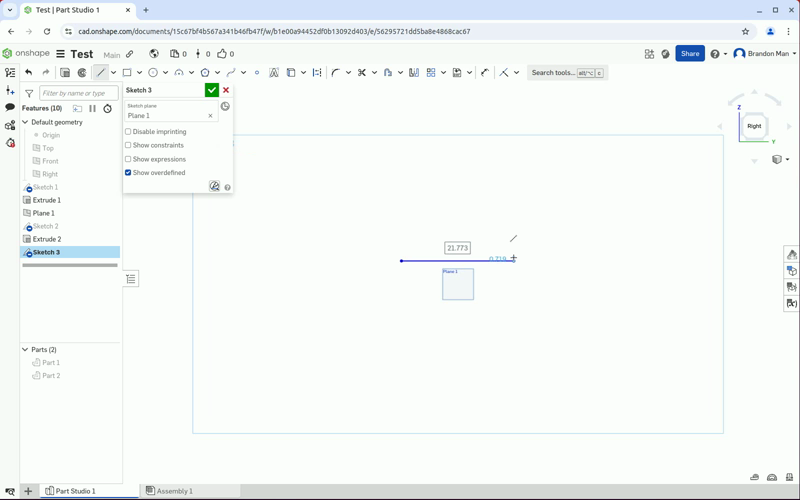
scroll(6)
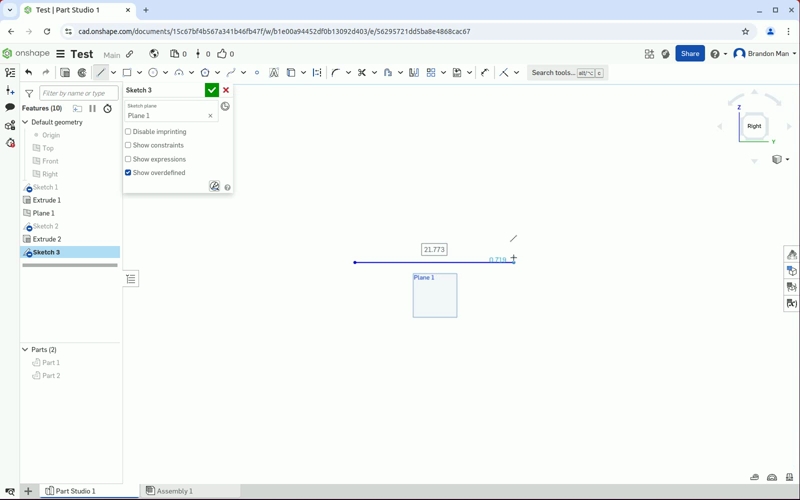
scroll(6)
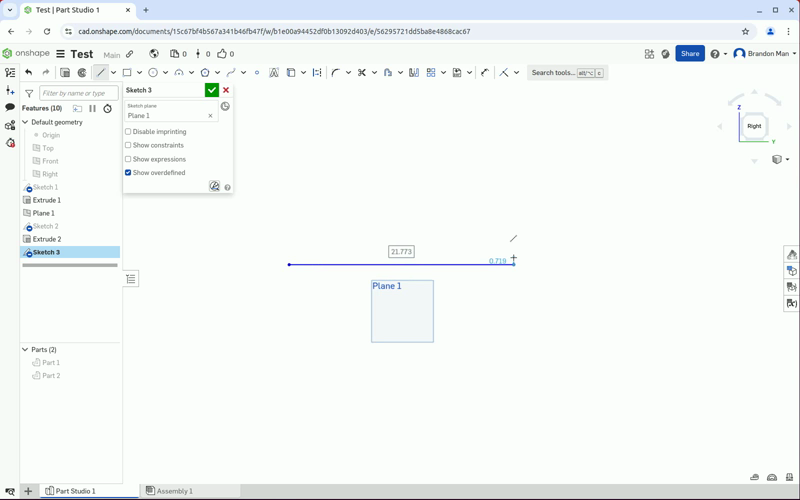
scroll(6)
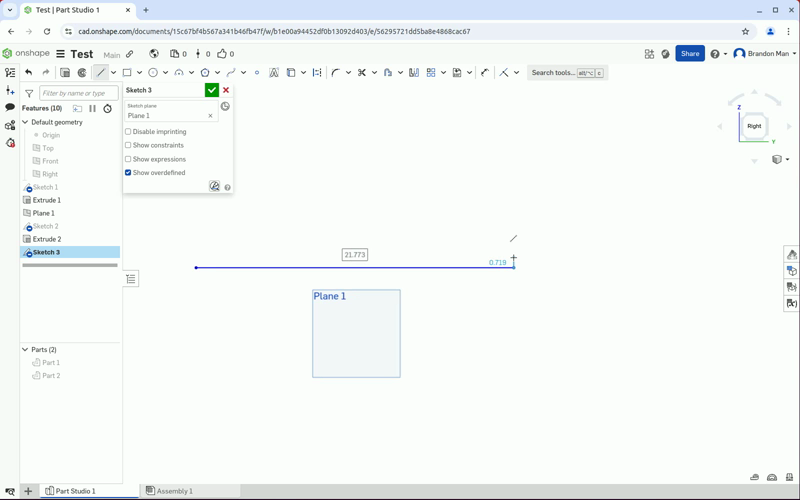
scroll(6)
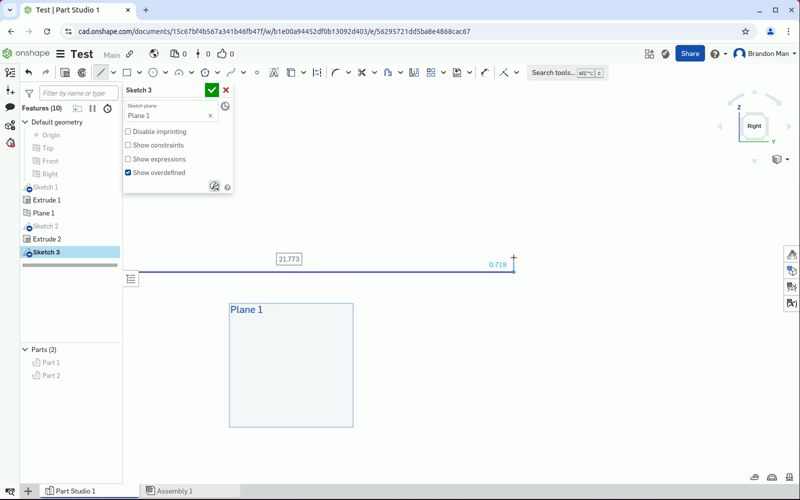
scroll(6)
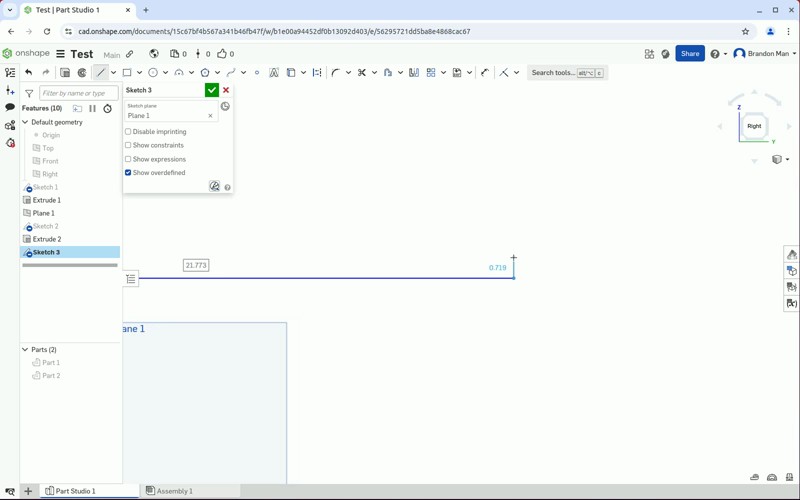
scroll(6)
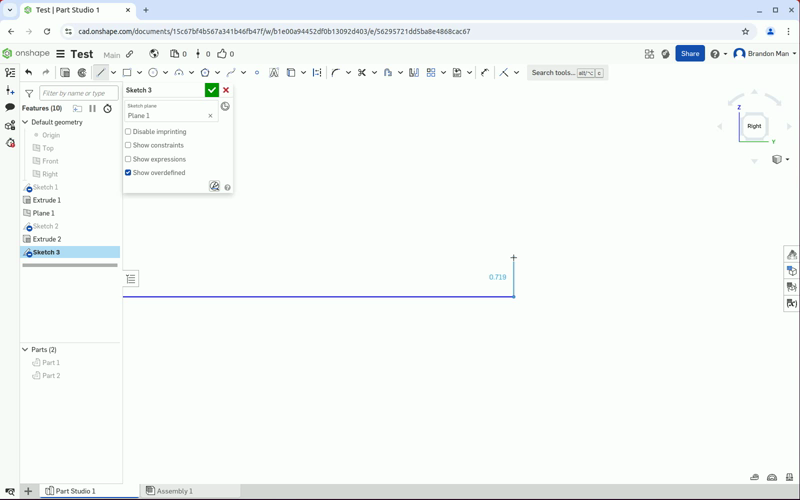
click(513, 257)
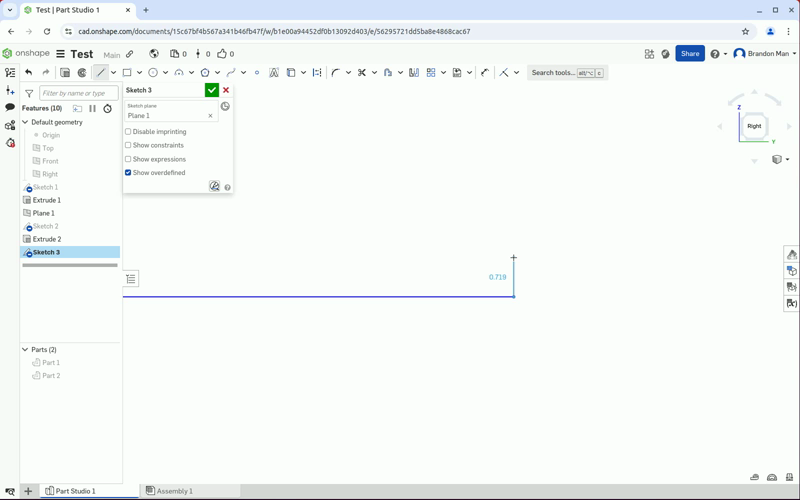
scroll(-6)
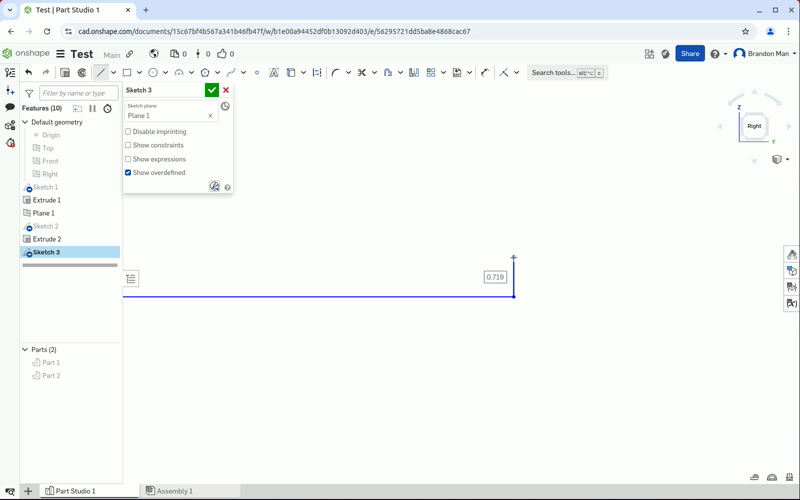
scroll(-6)
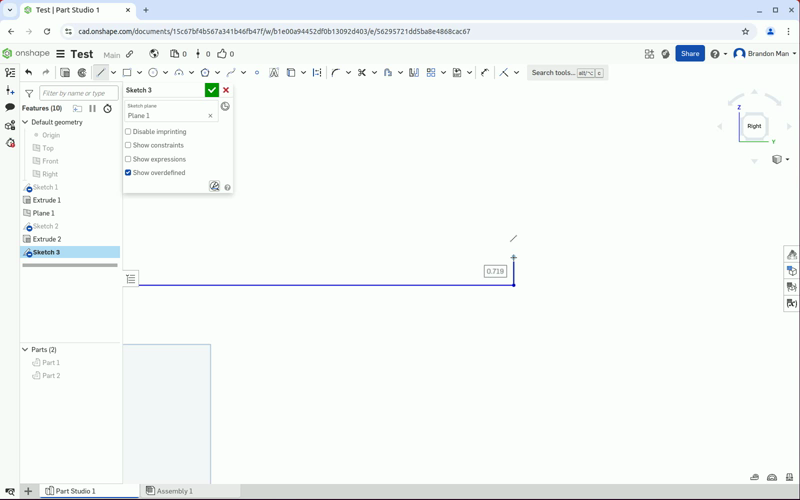
scroll(-6)
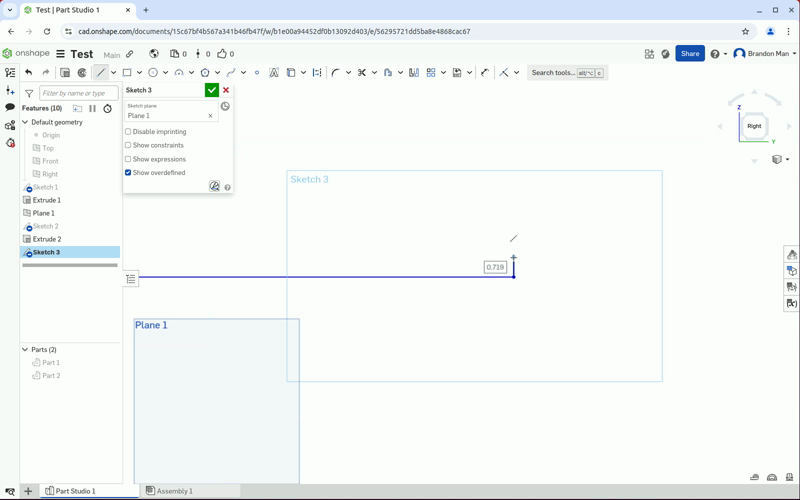
scroll(-6)
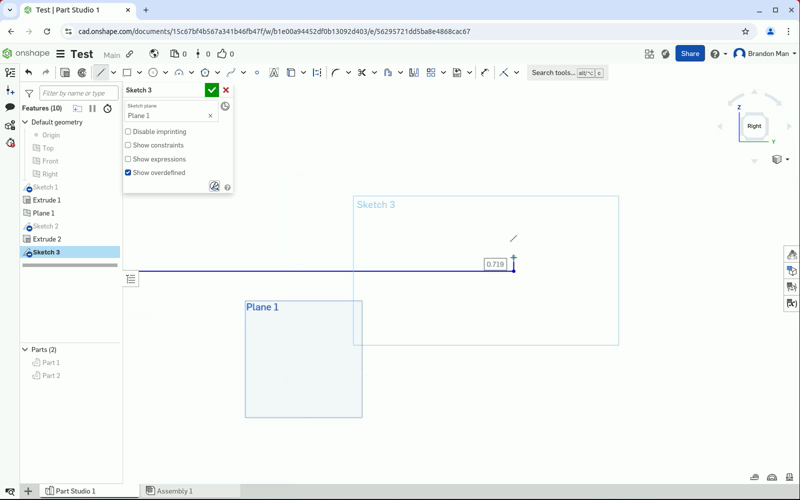
scroll(-6)
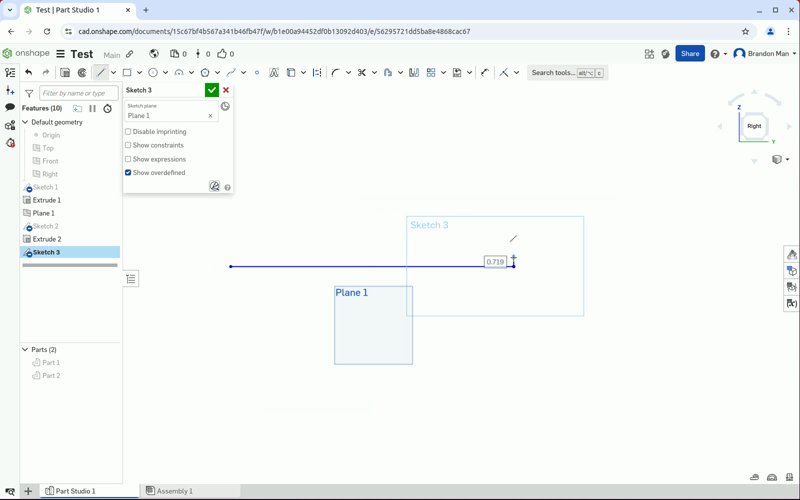
scroll(-6)
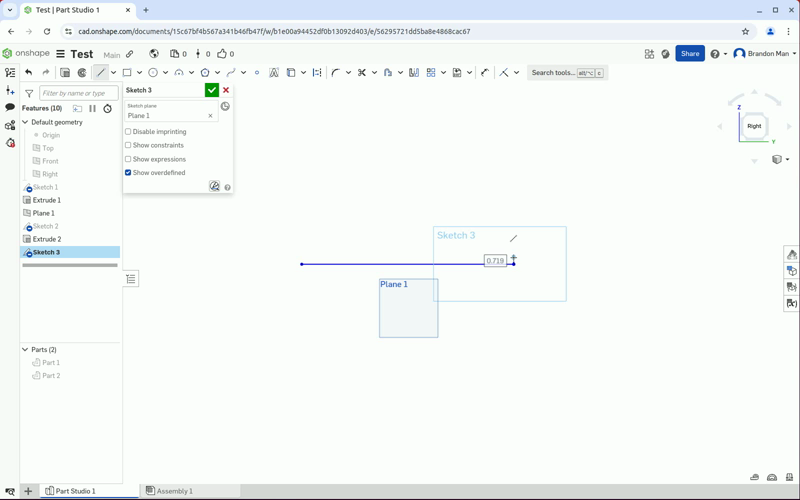
scroll(-6)
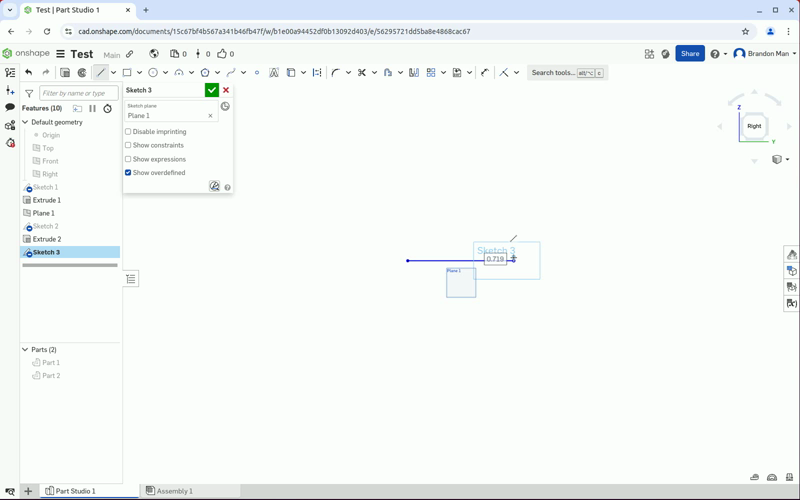
key_up(shift)
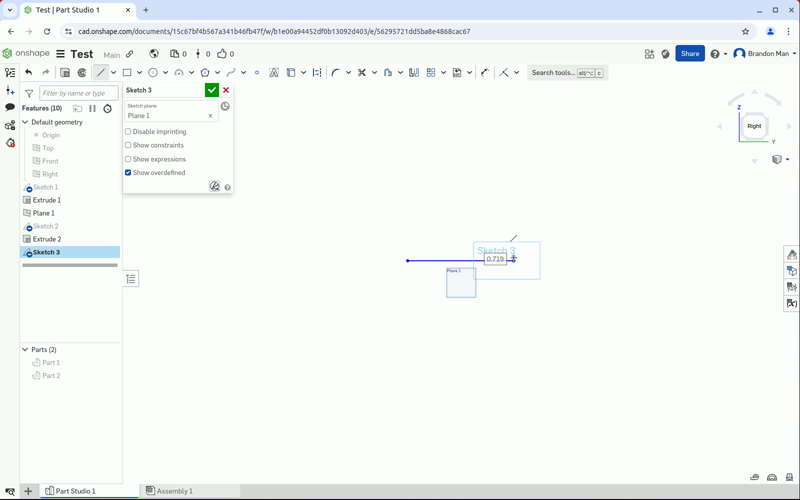
key_down(shift)
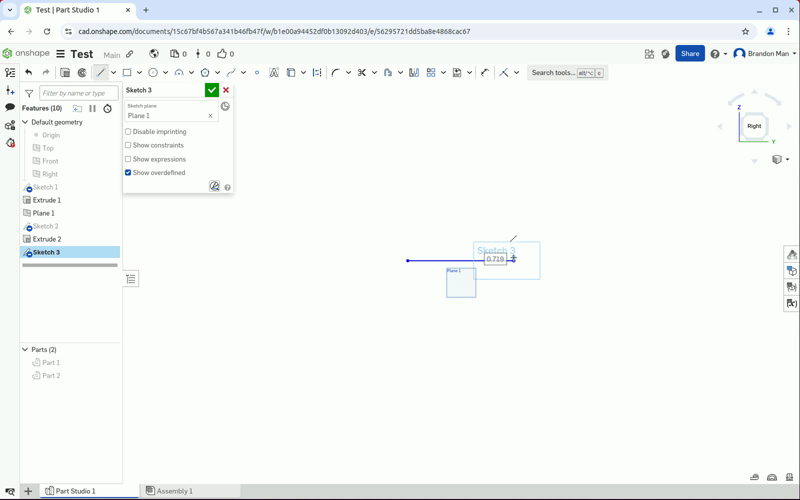
mouse_move(407, 257)
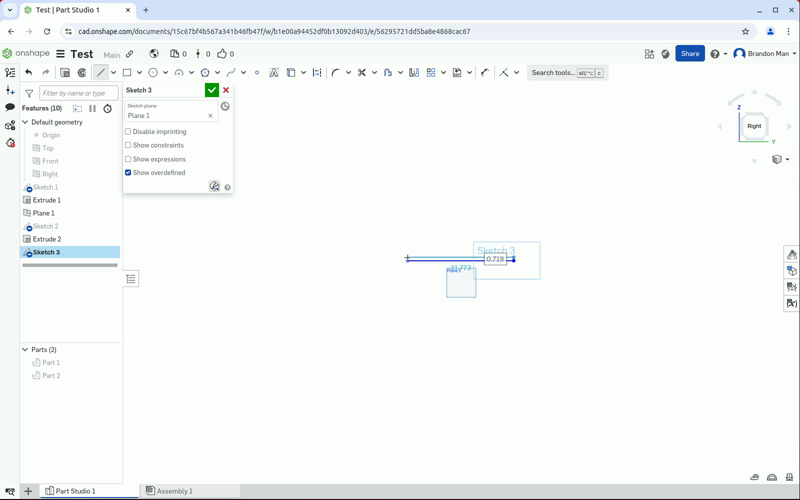
scroll(6)
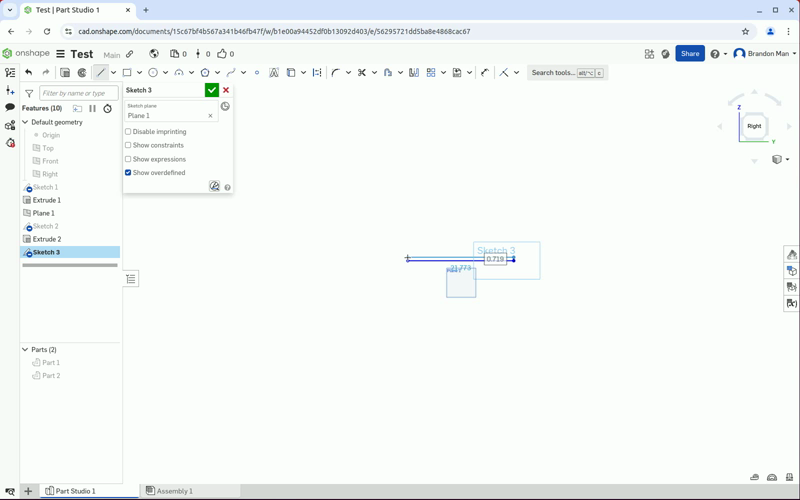
scroll(6)
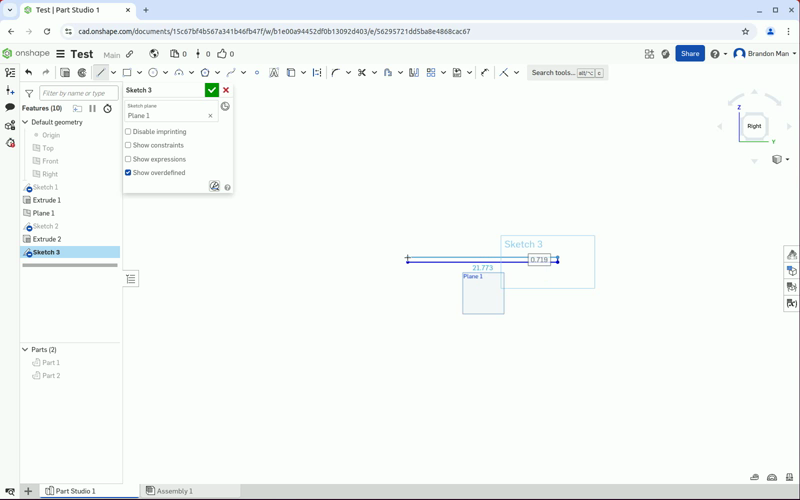
scroll(6)
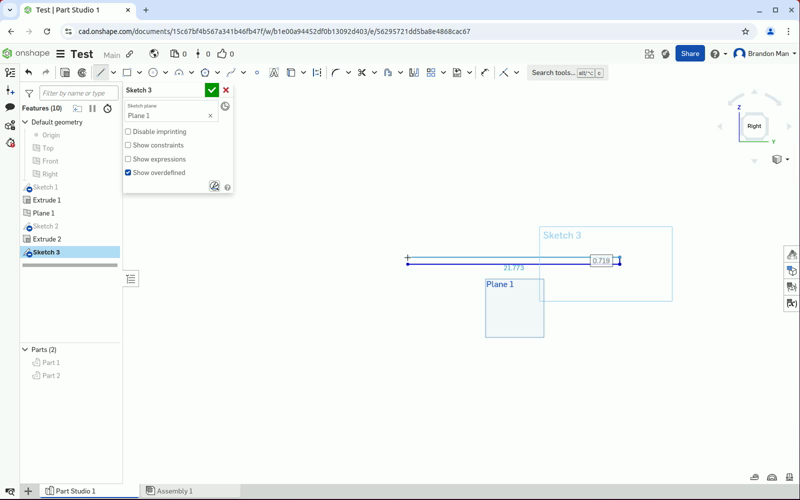
scroll(6)
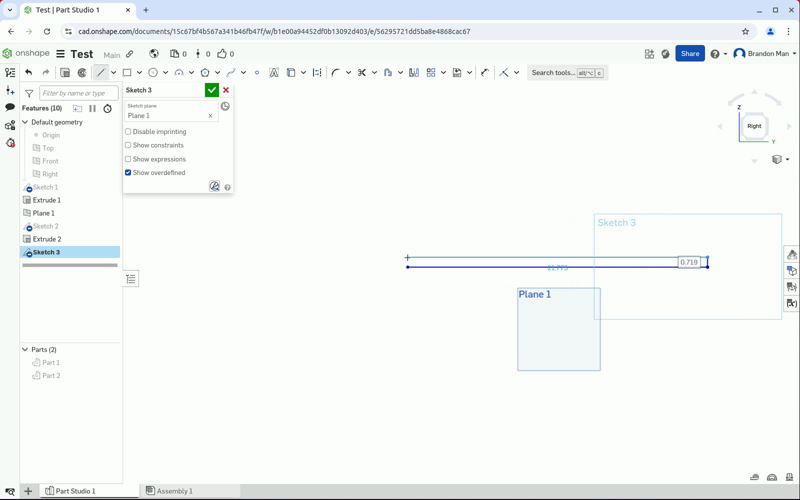
scroll(6)
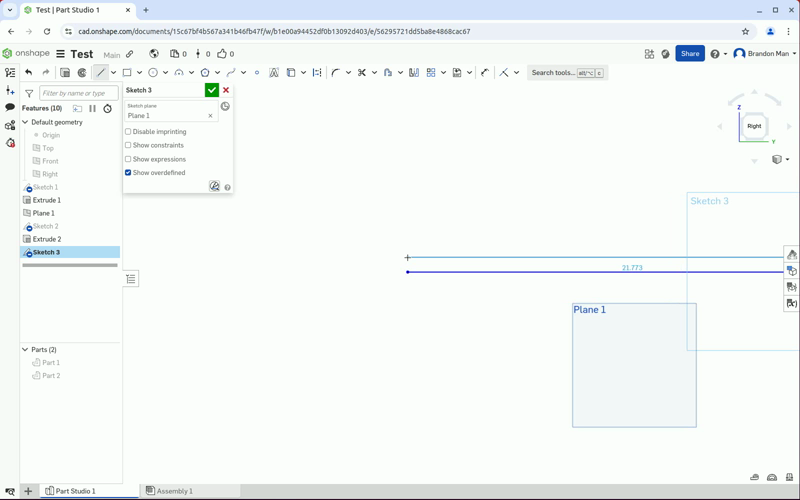
scroll(6)
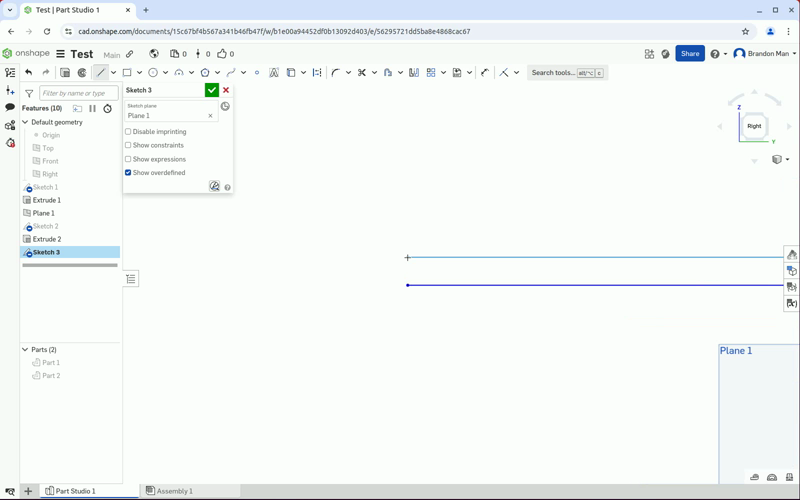
scroll(6)
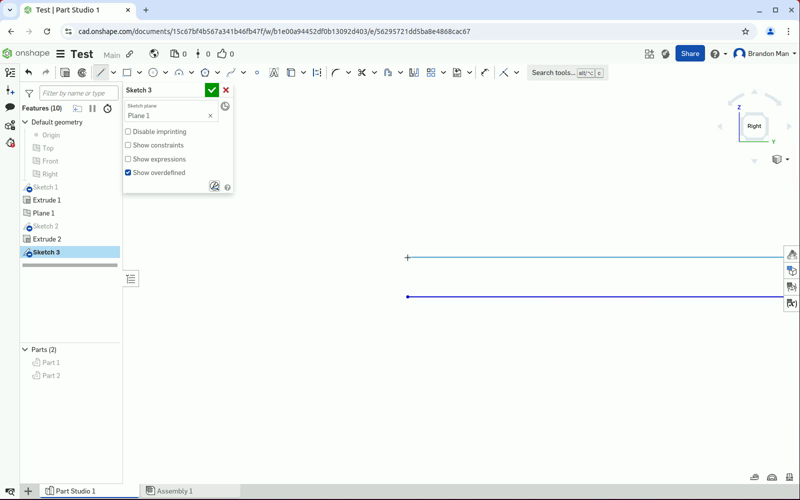
click(407, 257)
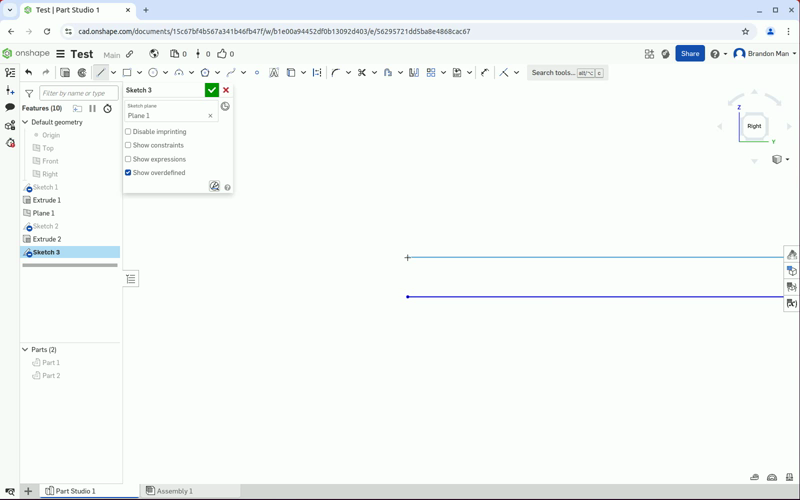
scroll(-6)
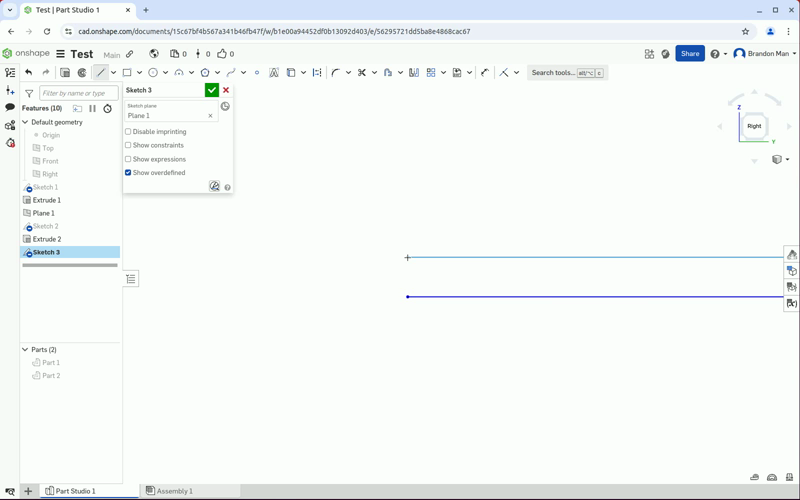
scroll(-6)
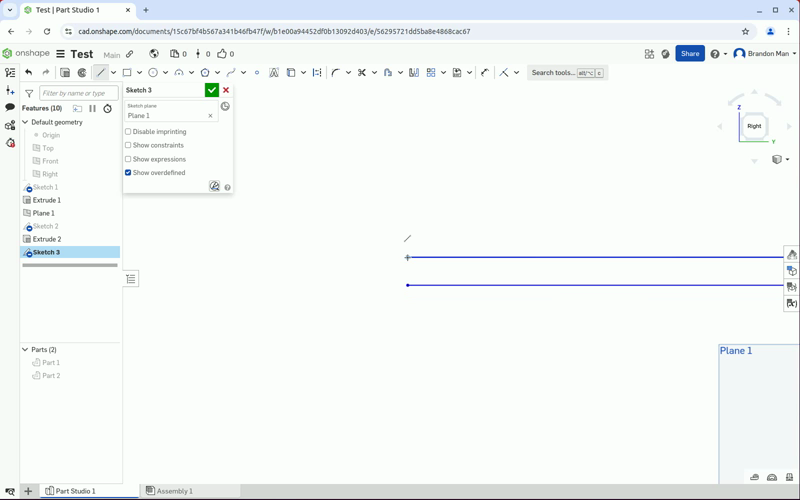
scroll(-6)
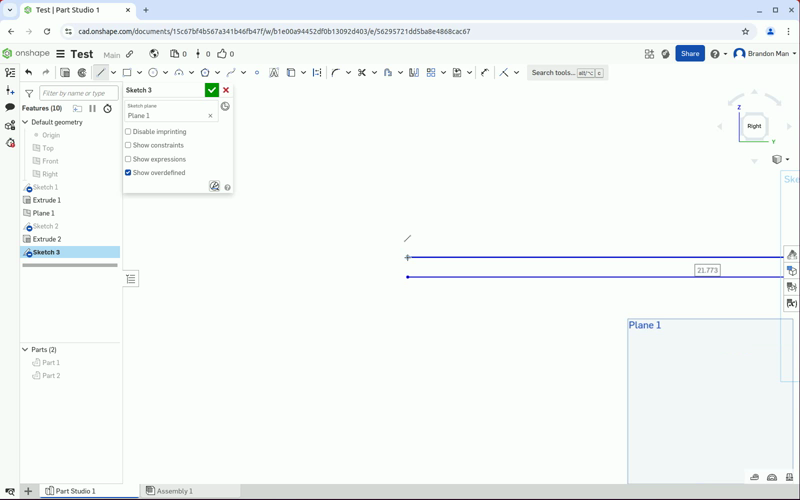
scroll(-6)
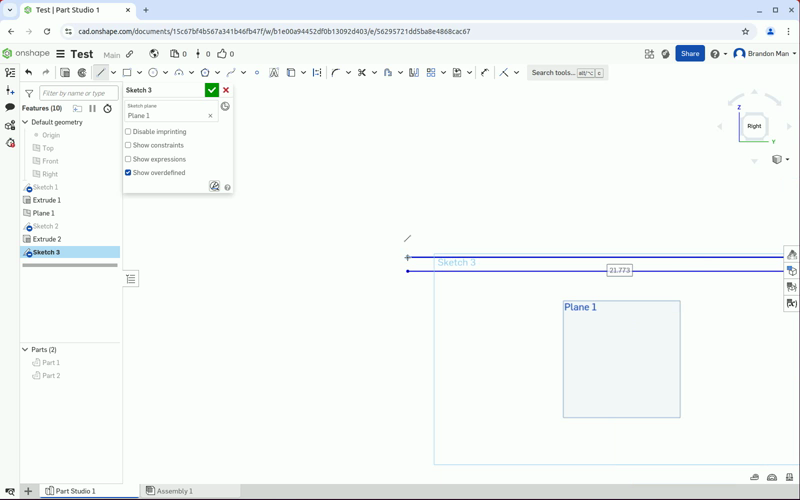
scroll(-6)
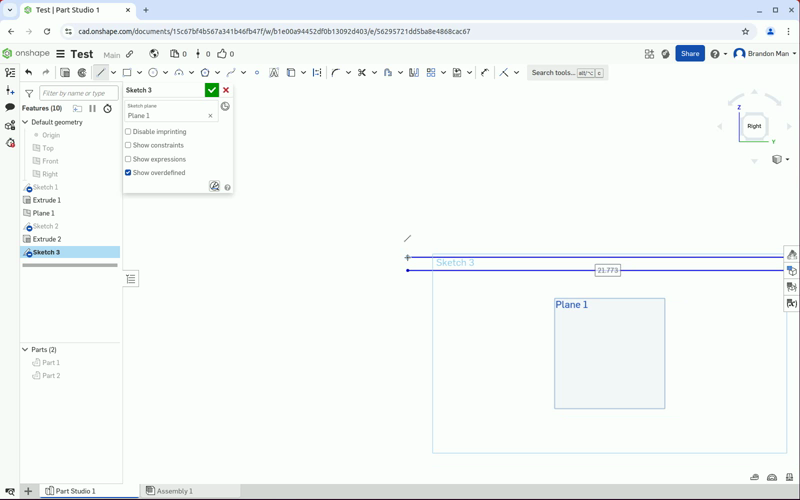
scroll(-6)
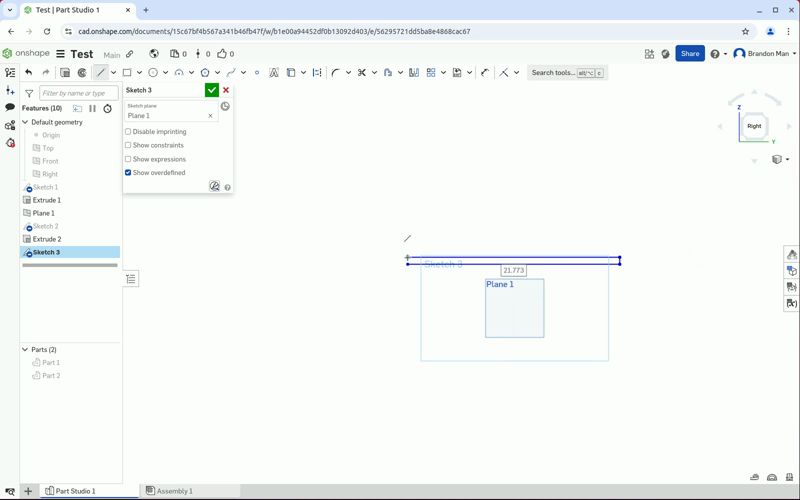
scroll(-6)
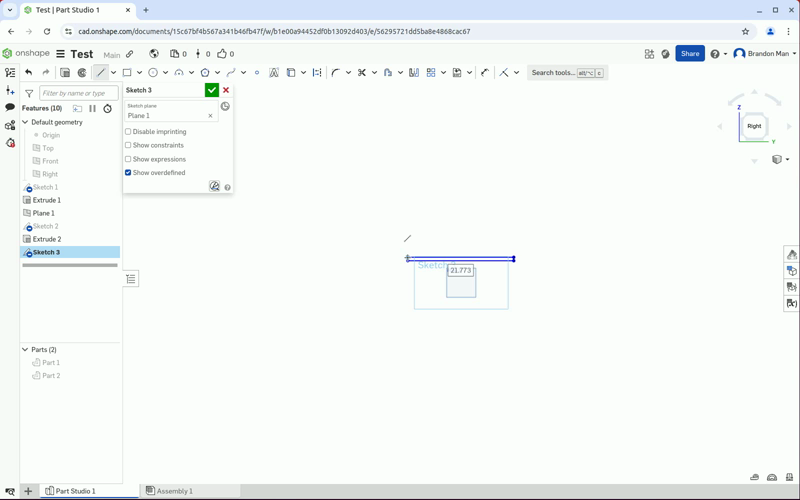
key_up(shift)
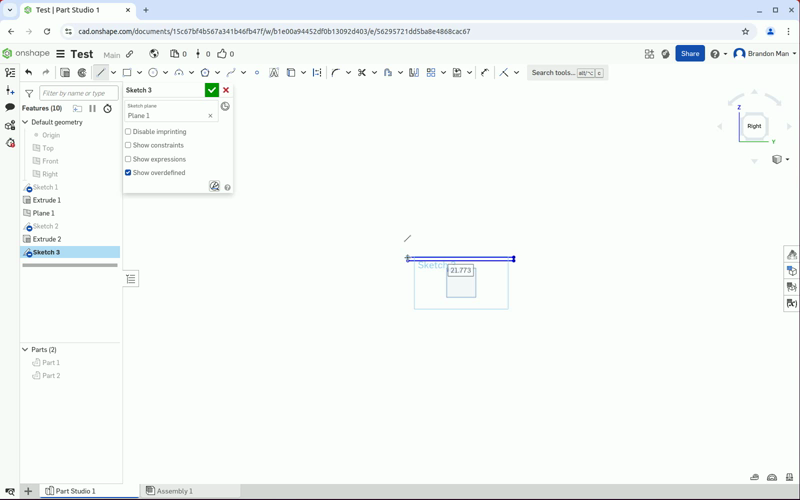
mouse_move(437, 257)
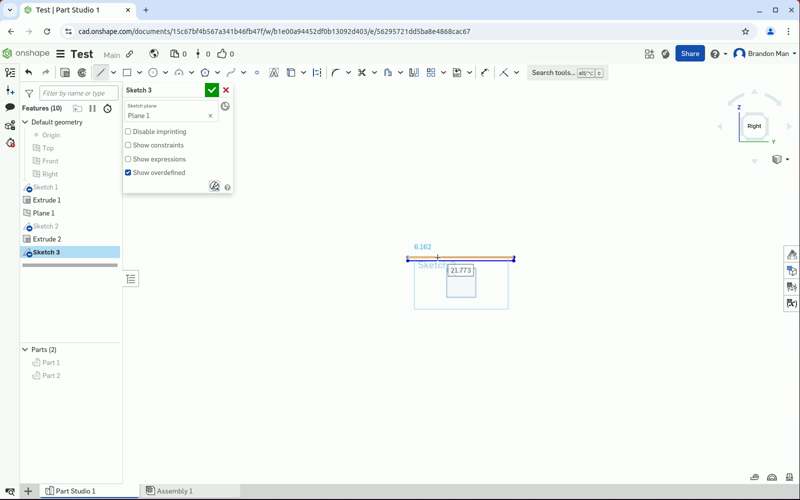
key_down(shift)
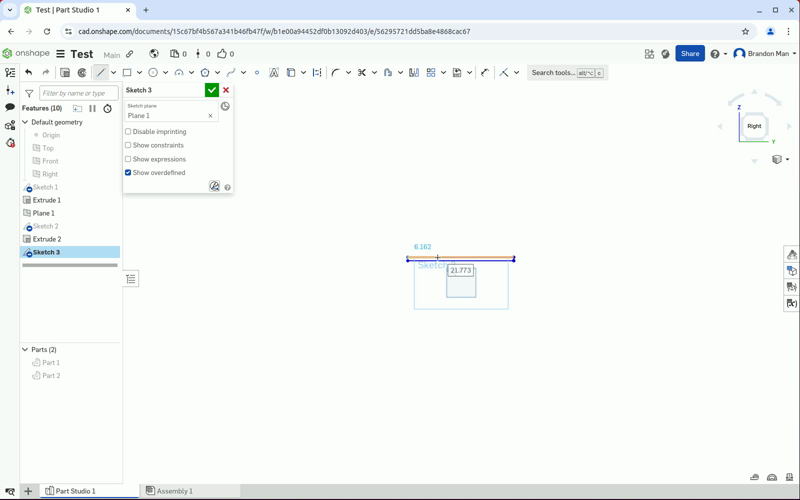
mouse_move(407, 260)
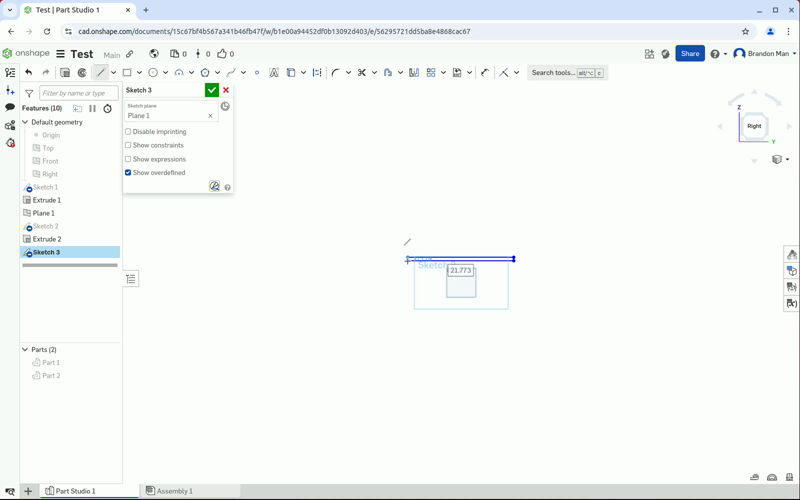
scroll(6)
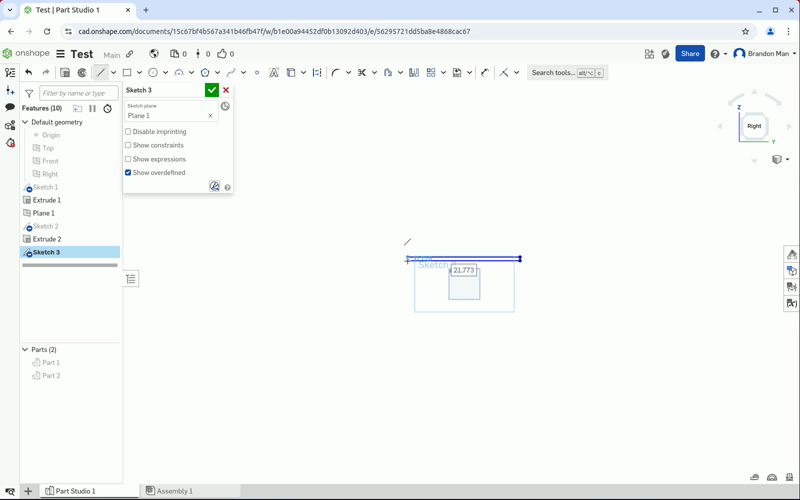
scroll(6)
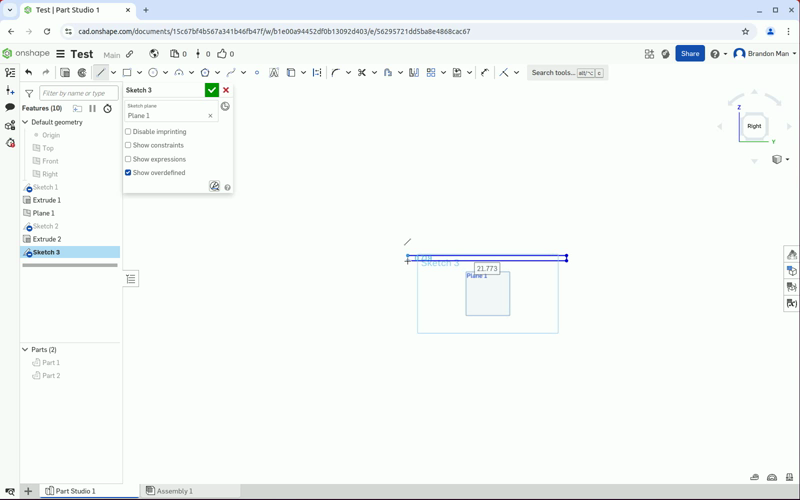
scroll(6)
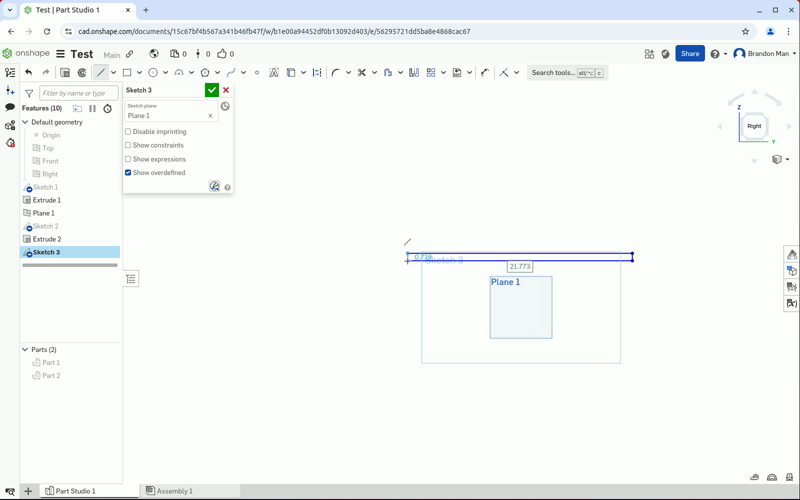
scroll(6)
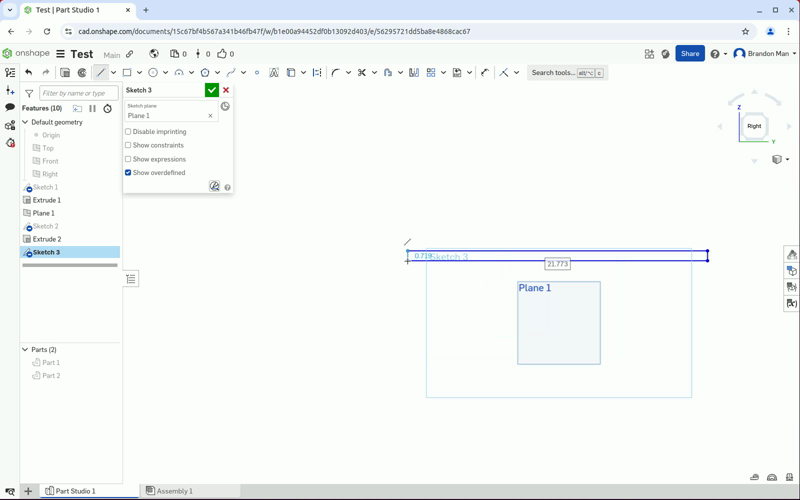
scroll(6)
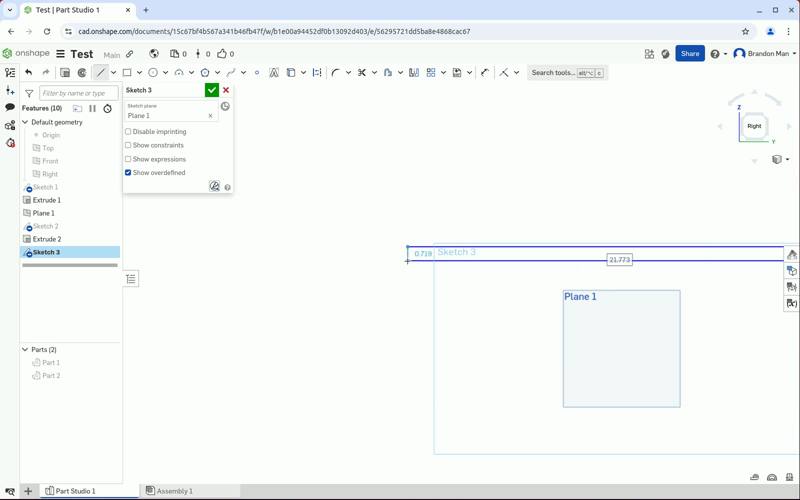
scroll(6)
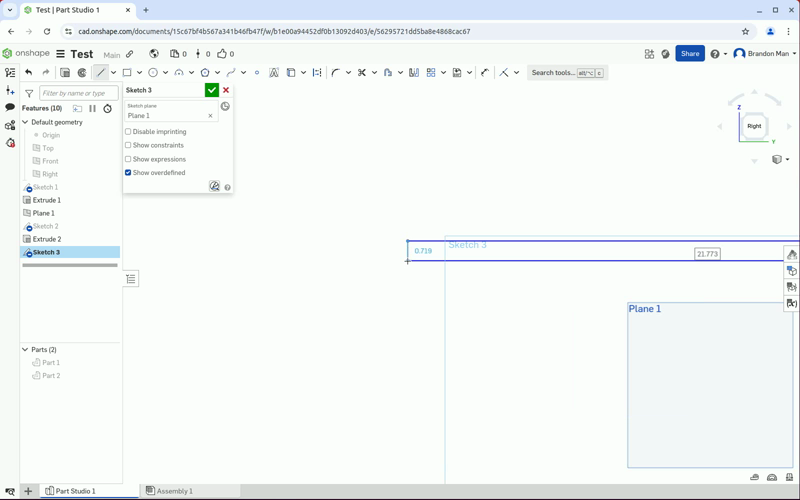
scroll(6)
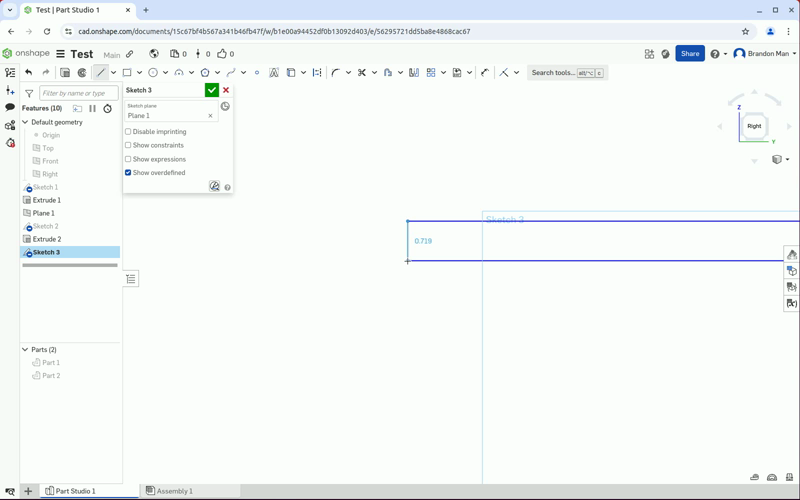
key_up(shift)
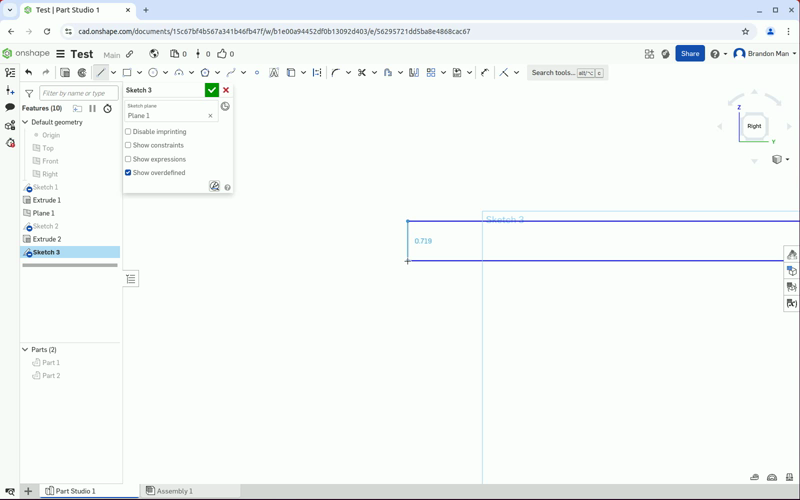
click(407, 260)
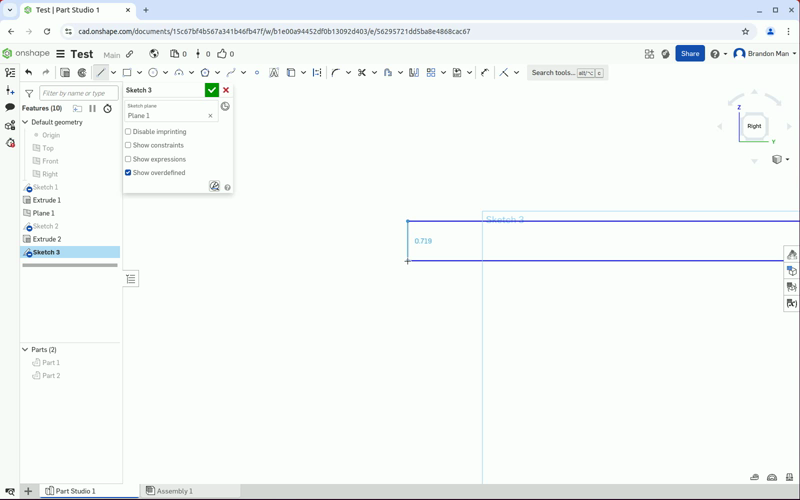
scroll(-6)
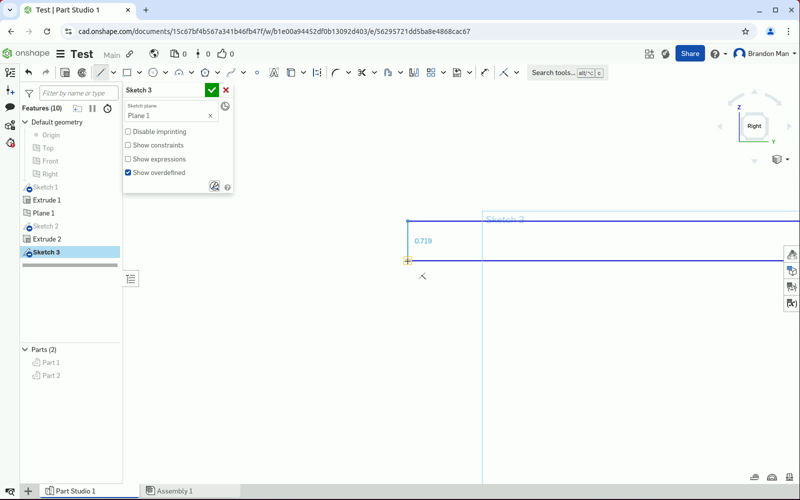
scroll(-6)
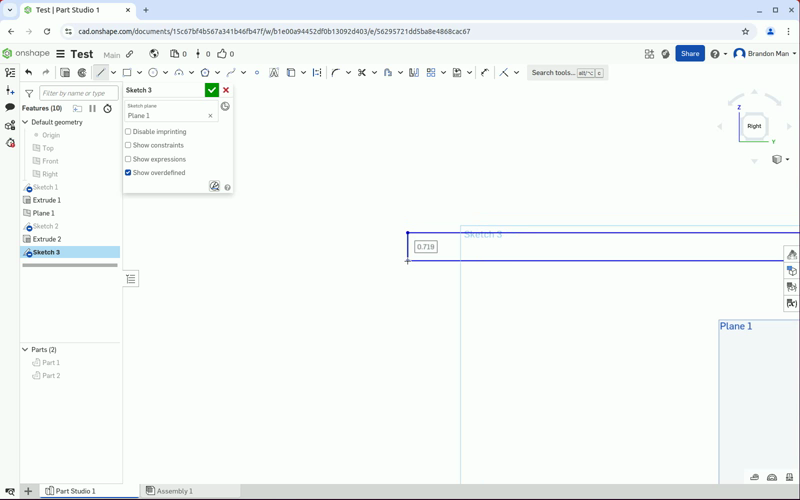
scroll(-6)
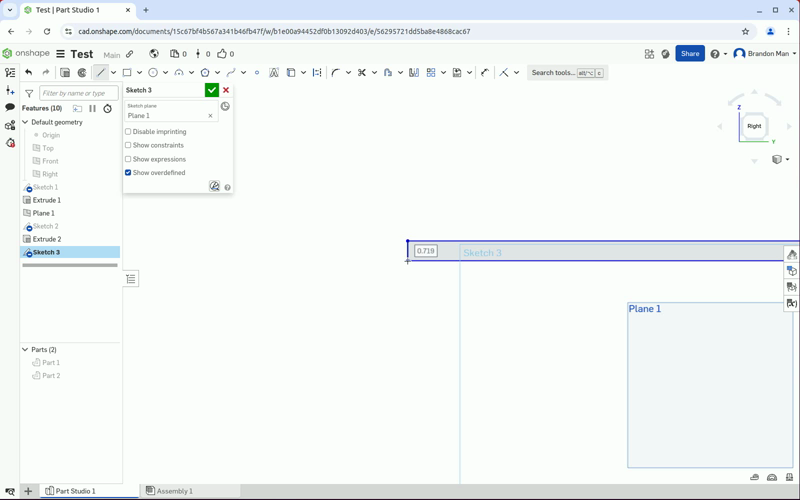
scroll(-6)
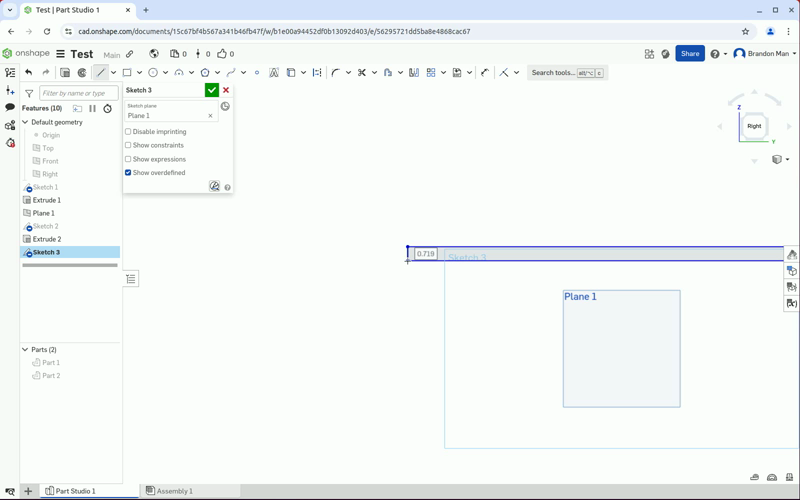
scroll(-6)
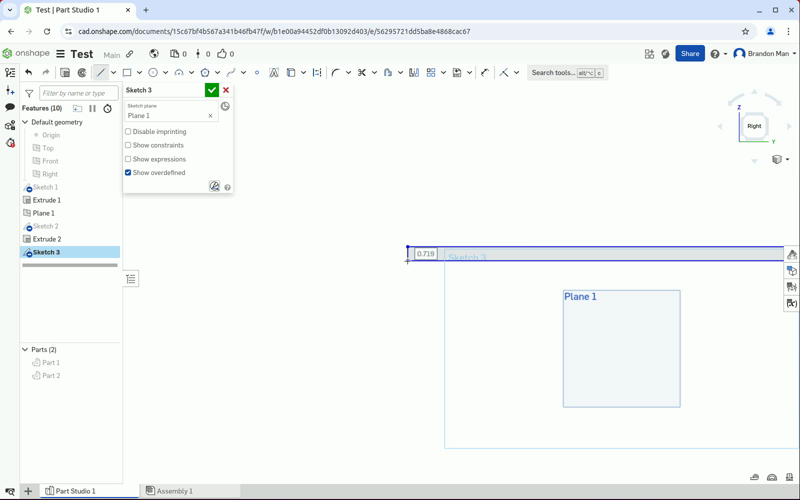
scroll(-6)
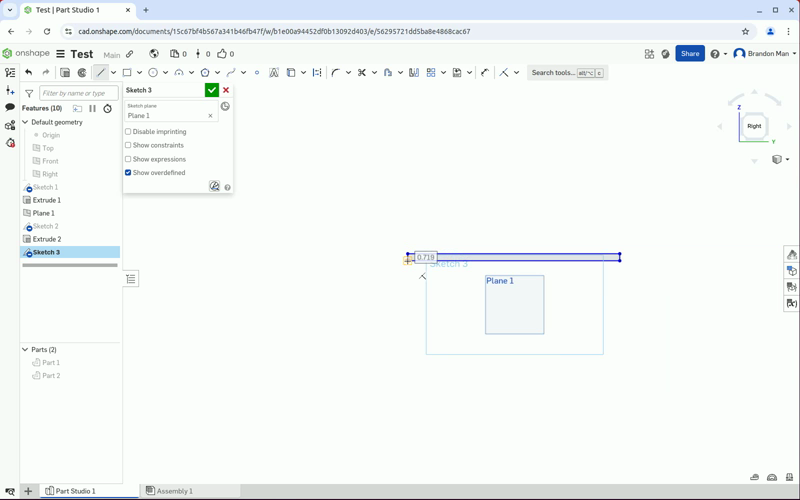
scroll(-6)
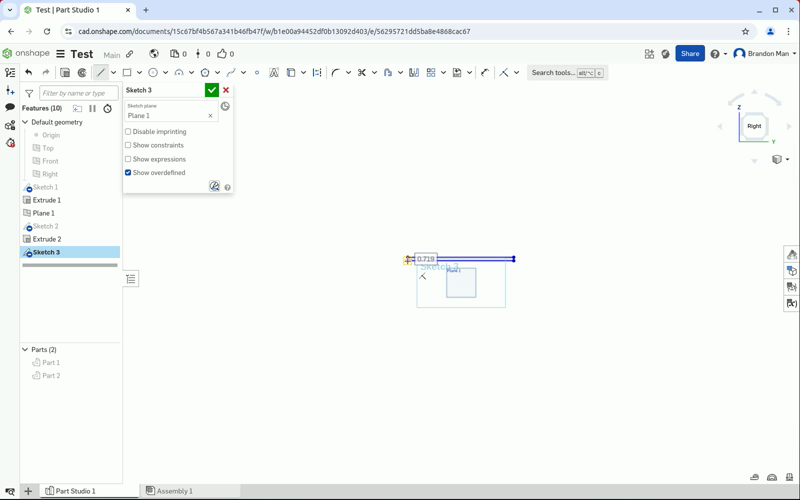
key(esc)
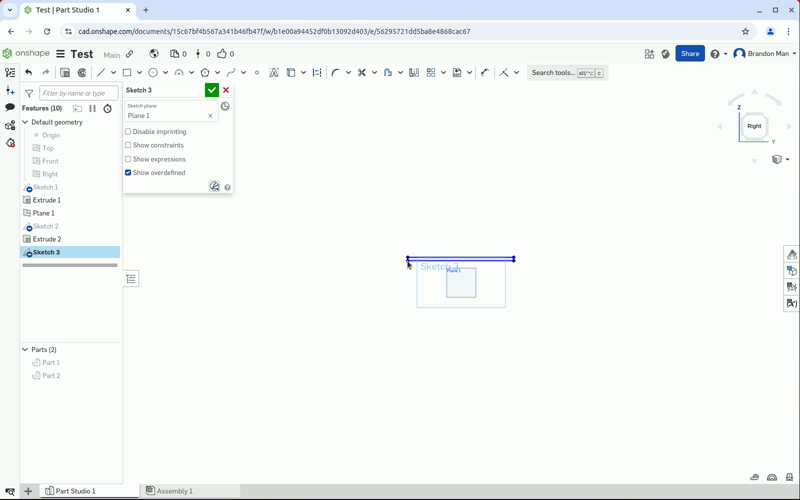
mouse_move(423, 260)
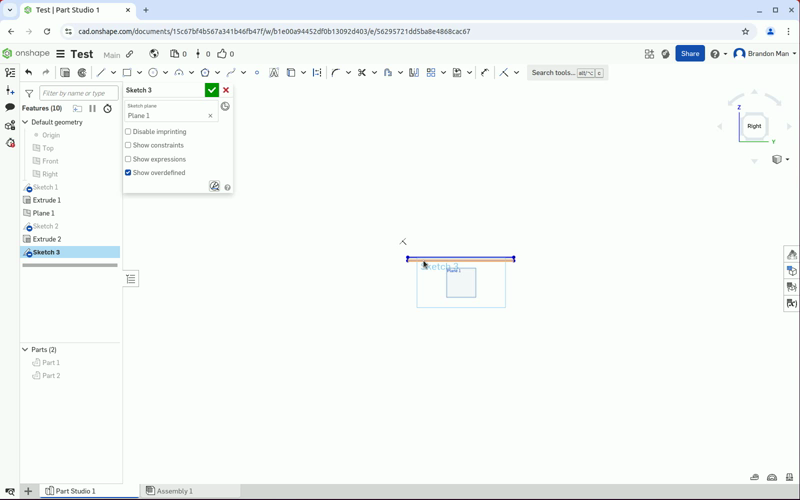
scroll(6)
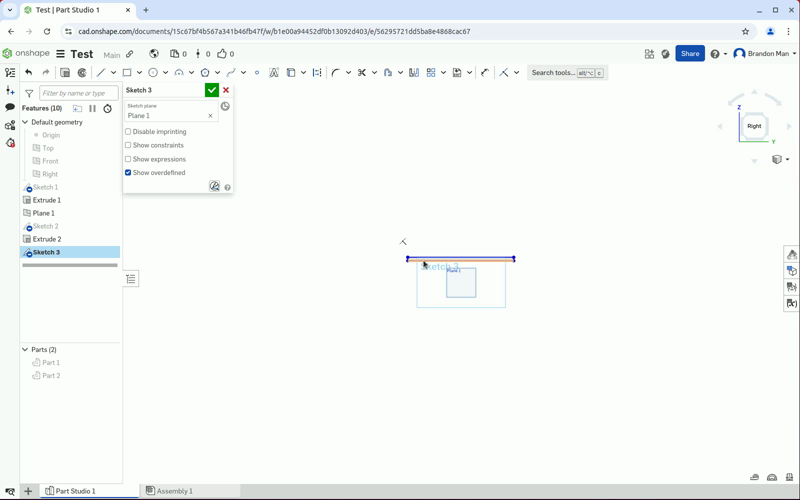
scroll(6)
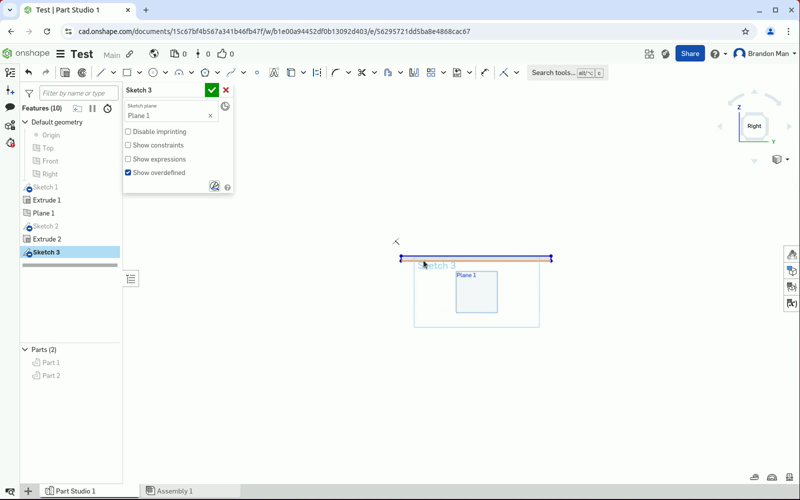
scroll(6)
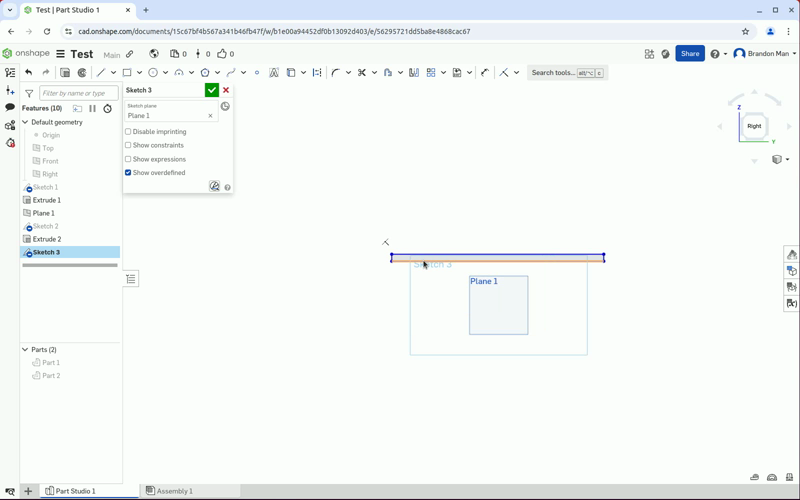
scroll(6)
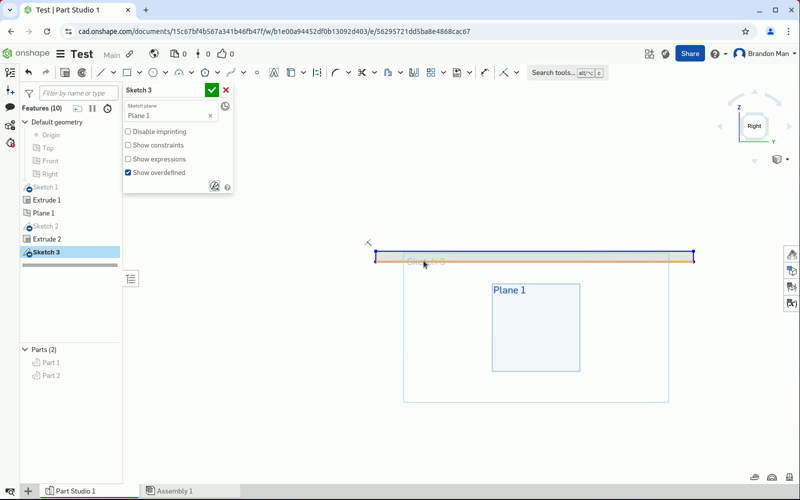
scroll(6)
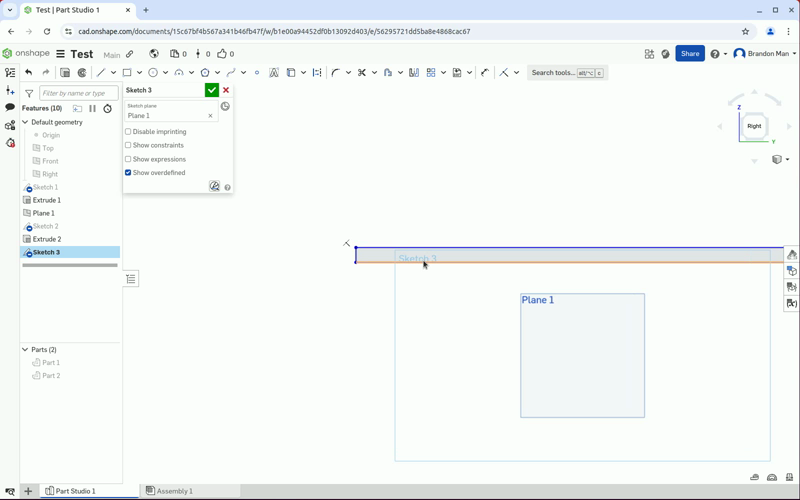
scroll(6)
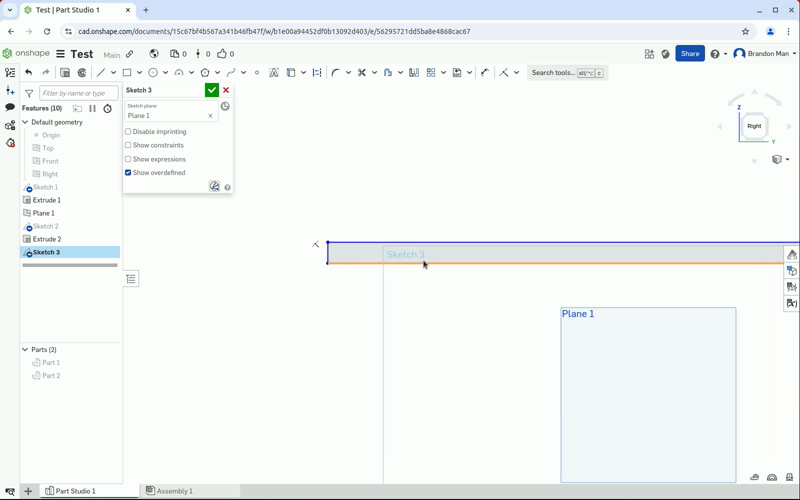
scroll(6)
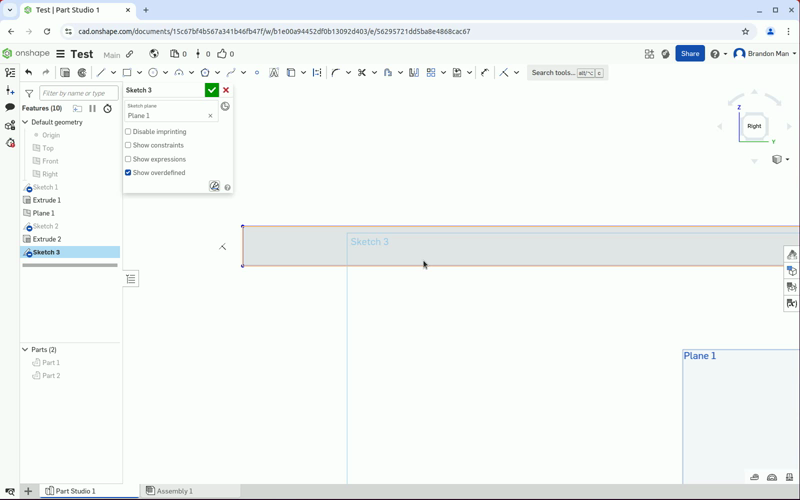
click(423, 260)
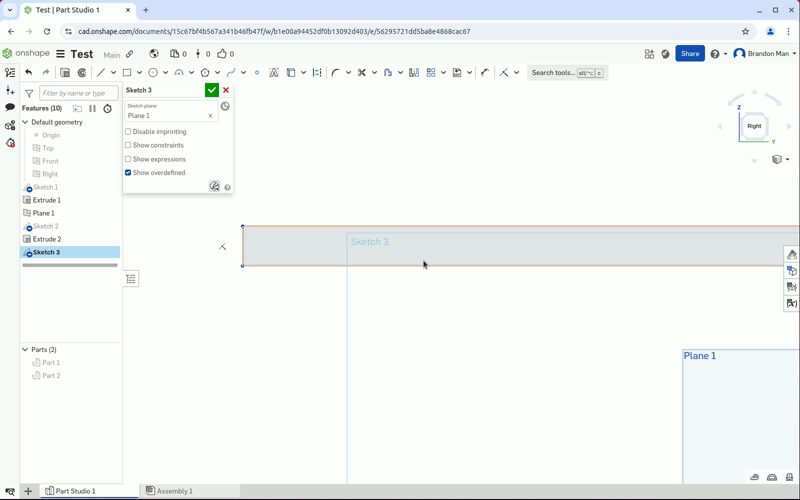
scroll(-6)
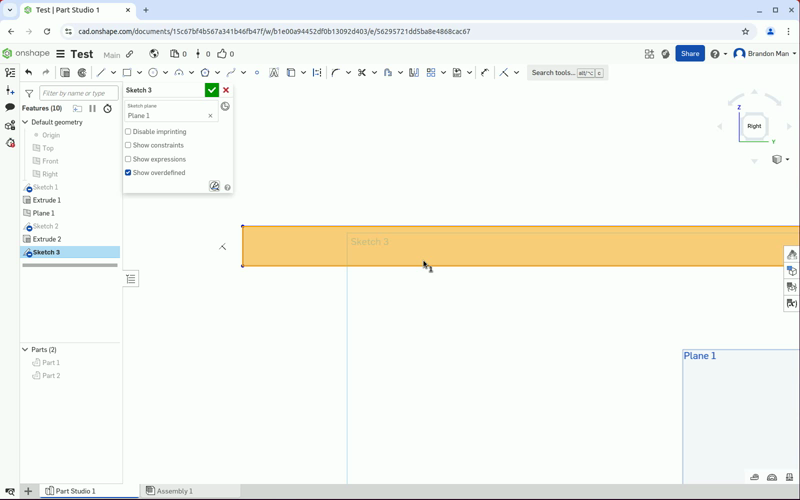
scroll(-6)
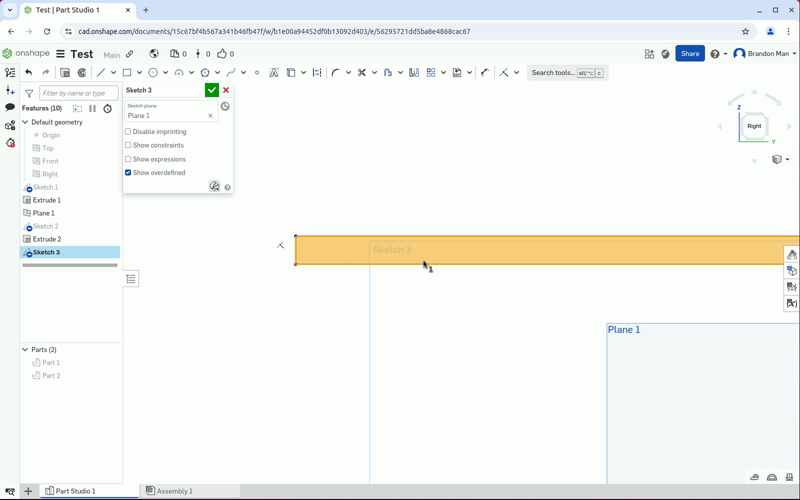
scroll(-6)
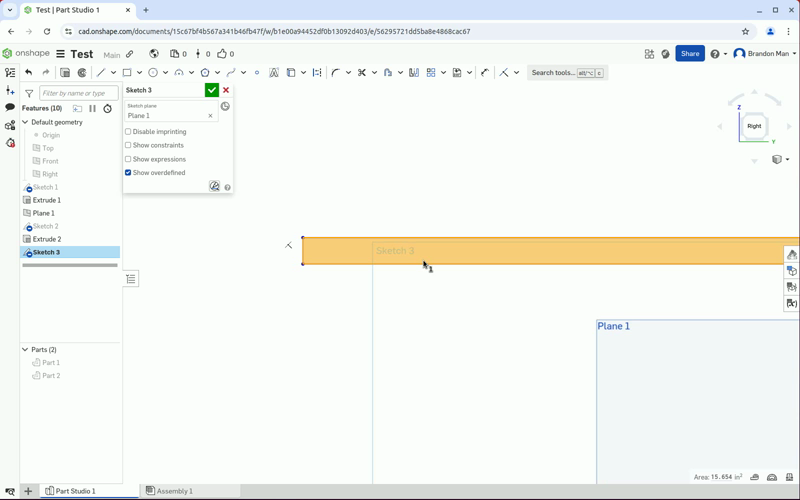
scroll(-6)
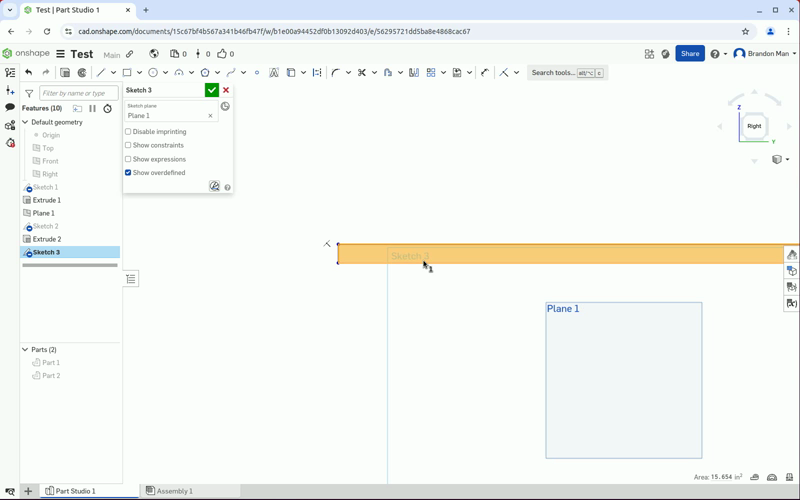
scroll(-6)
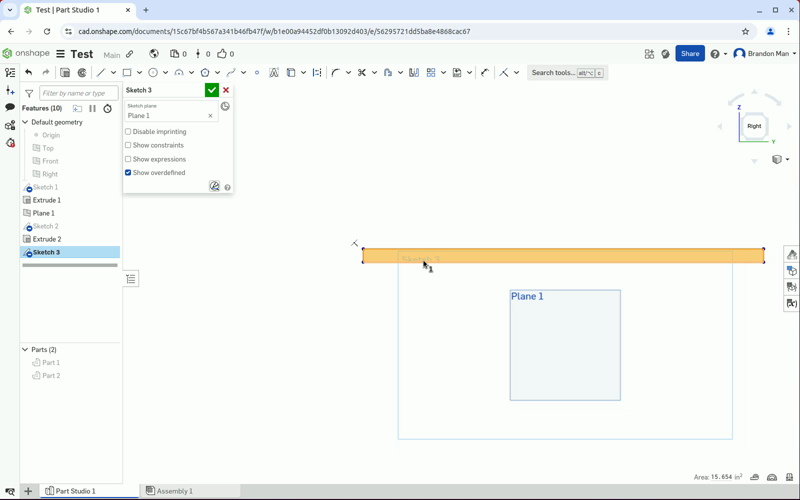
scroll(-6)
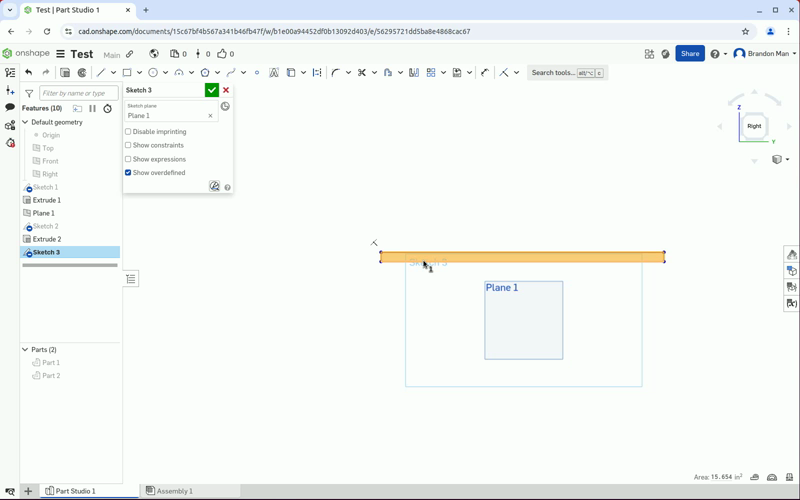
scroll(-6)
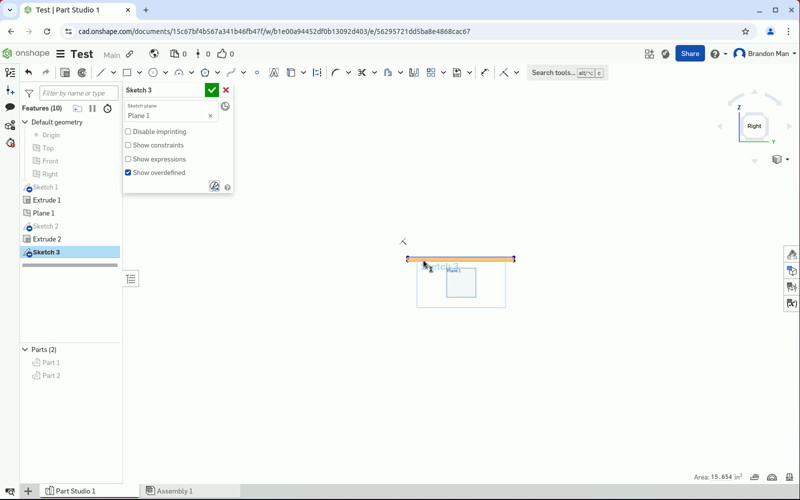
mouse_move(73, 352)
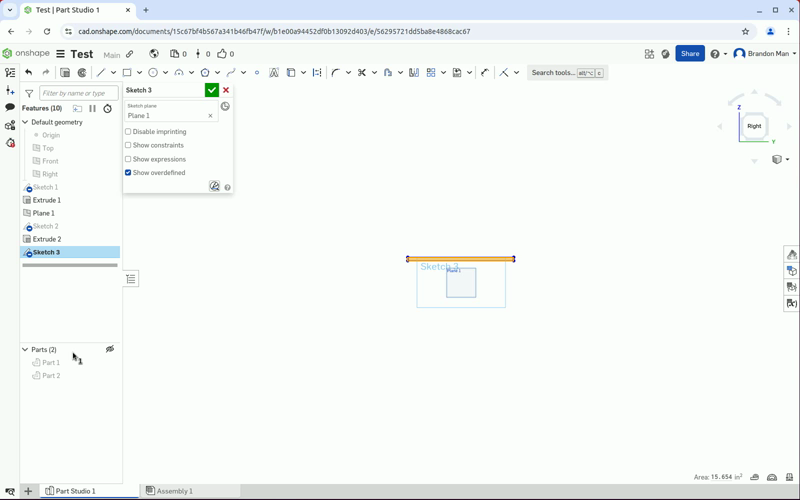
key(shift+y)
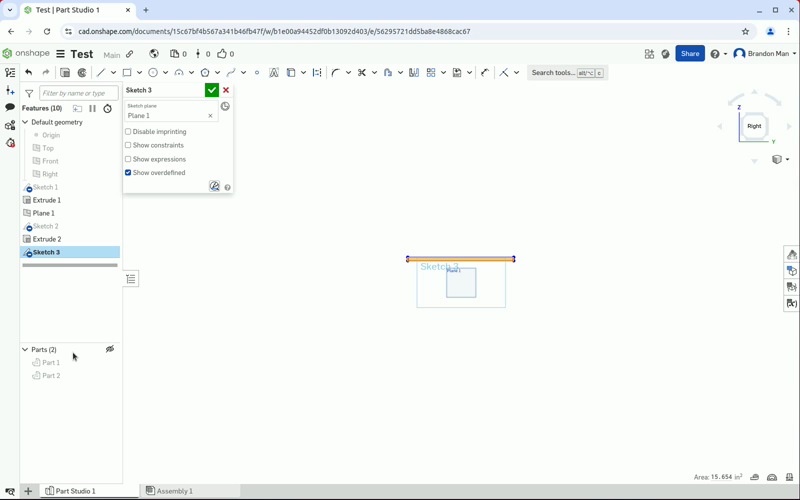
key(shift+e)
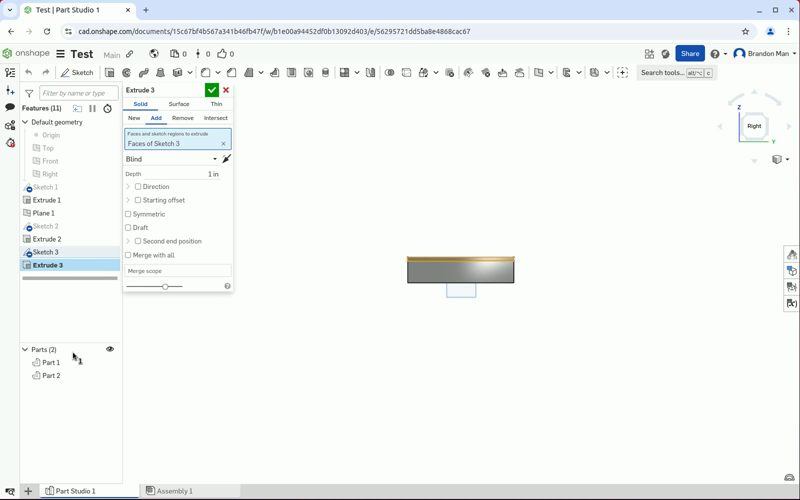
mouse_move(143, 106)
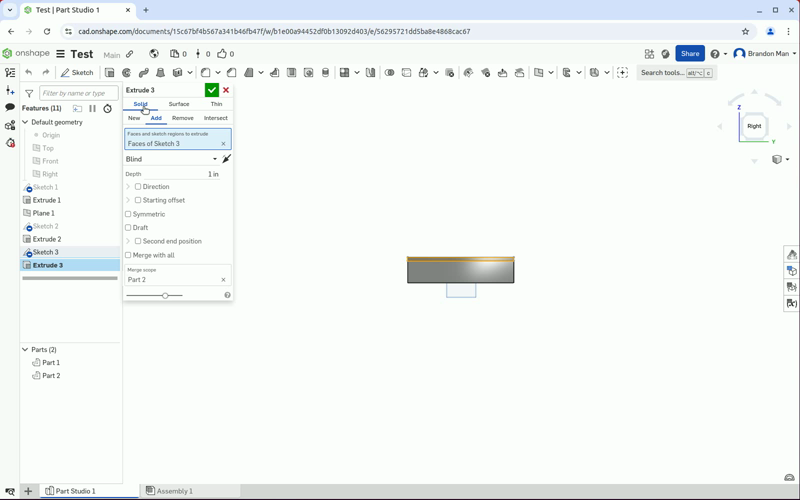
click(143, 106)
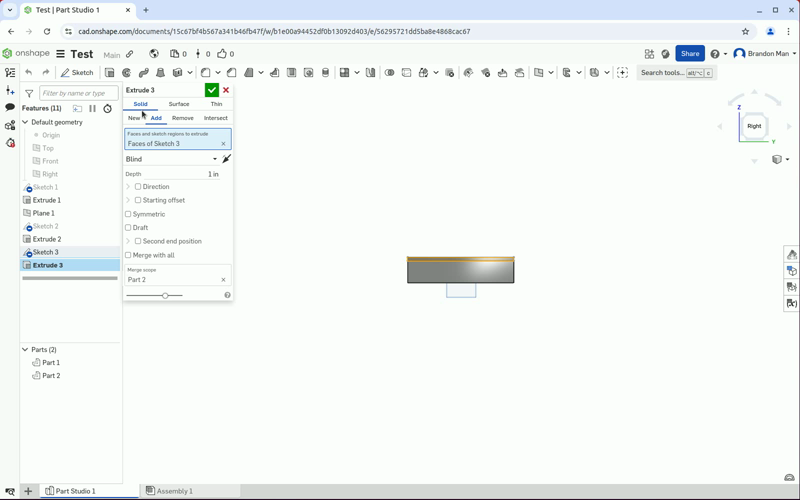
mouse_move(137, 120)
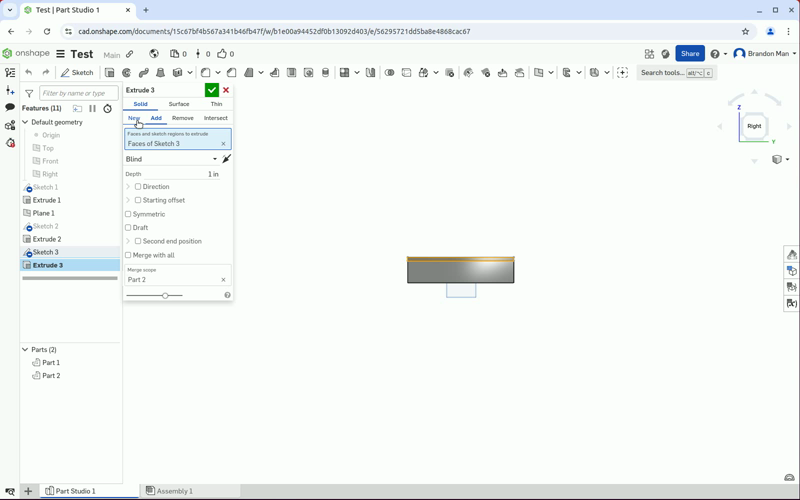
click(137, 120)
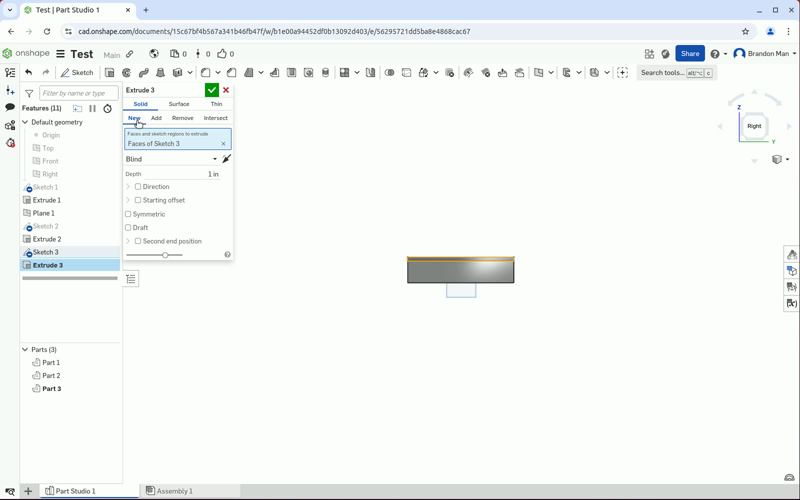
key(tab, 4)
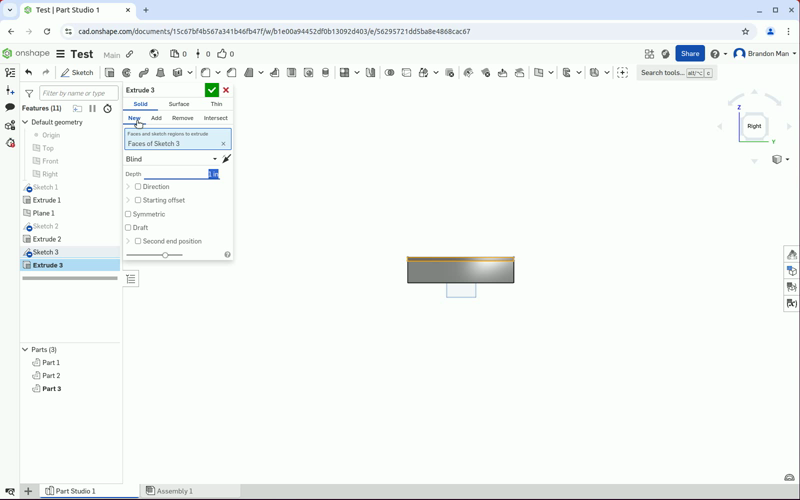
text(0.722)
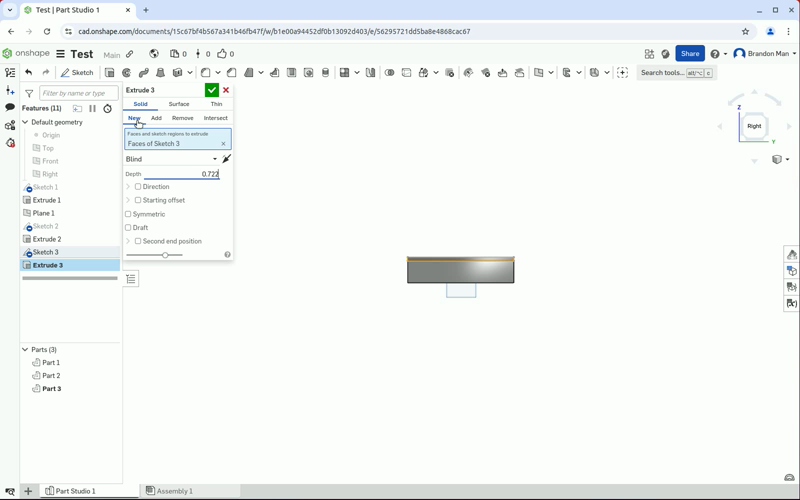
key(enter)
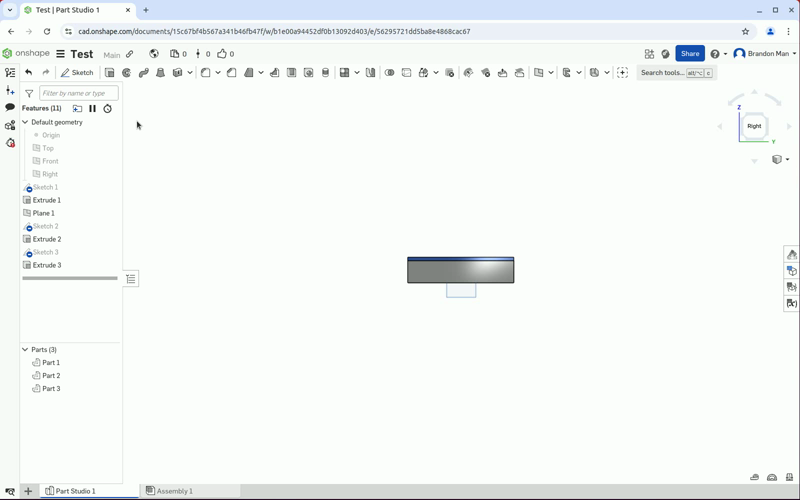
key(shift+h)
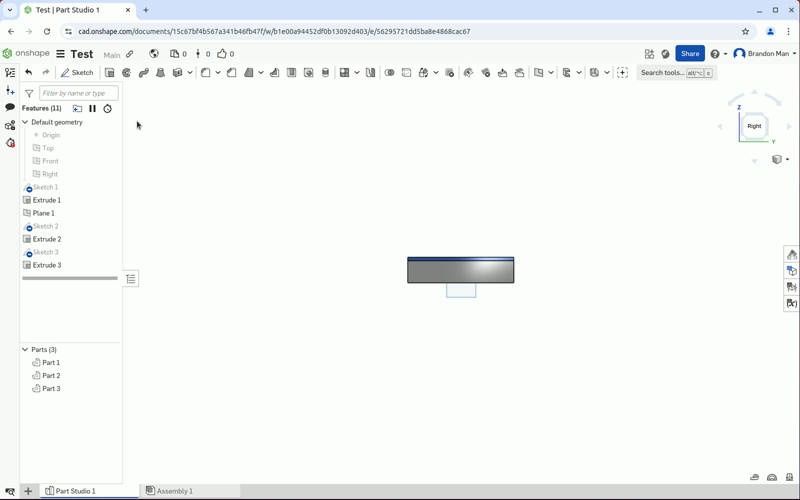
key(shift+h)
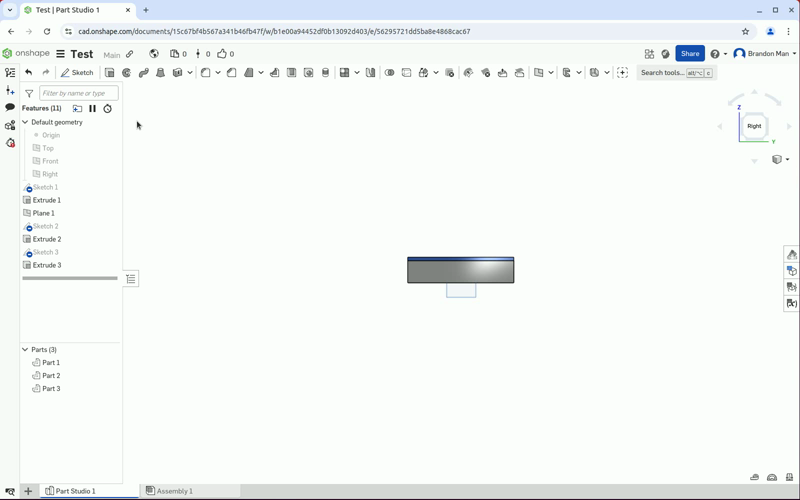
mouse_move(73, 189)
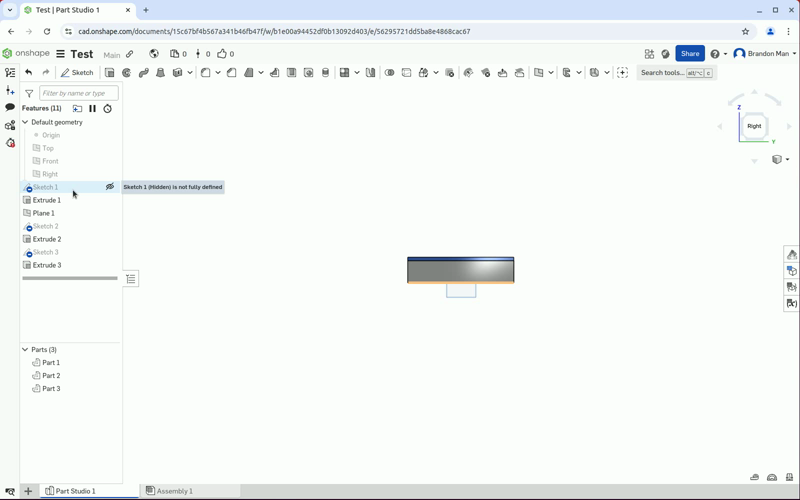
click(73, 189)
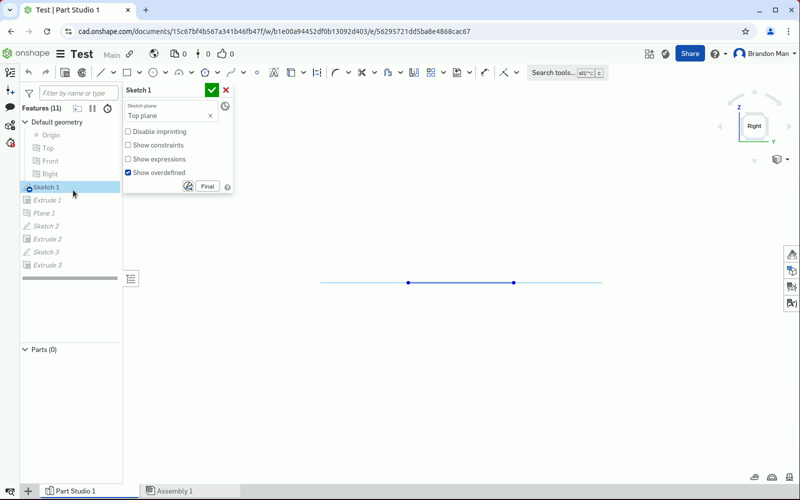
mouse_move(229, 92)
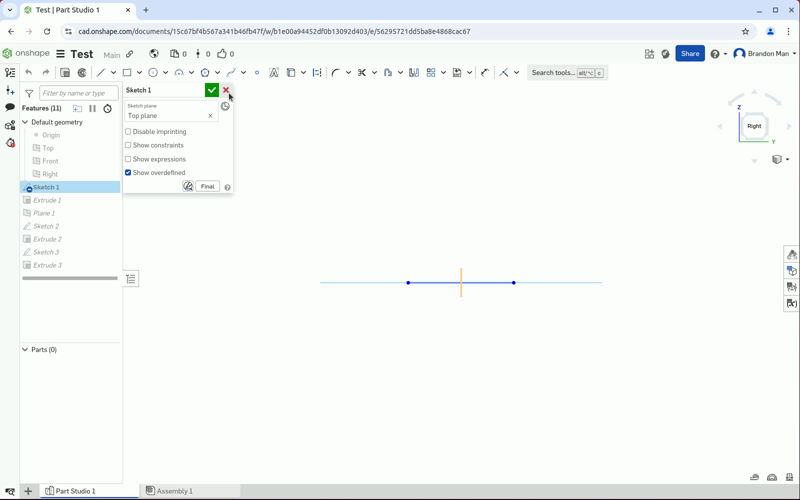
click(229, 92)
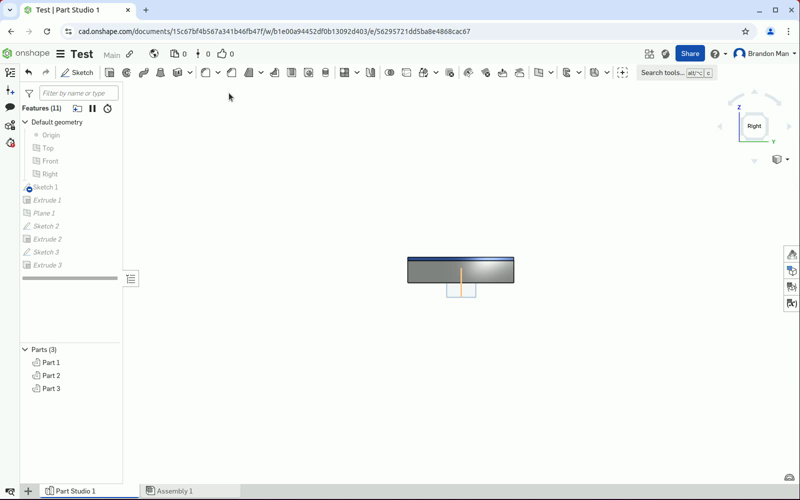
mouse_move(73, 352)
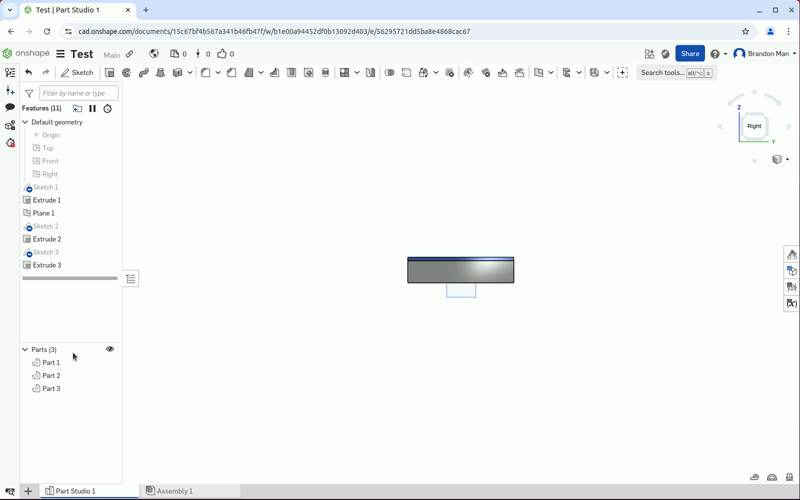
key(y)
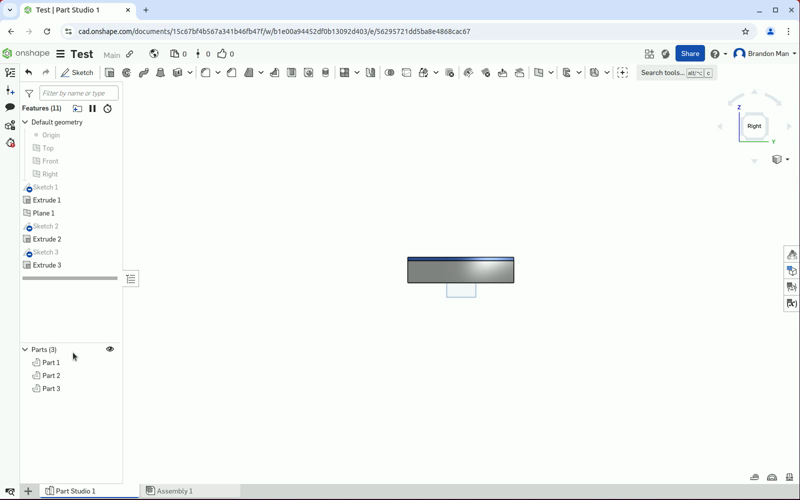
key(shift+p)
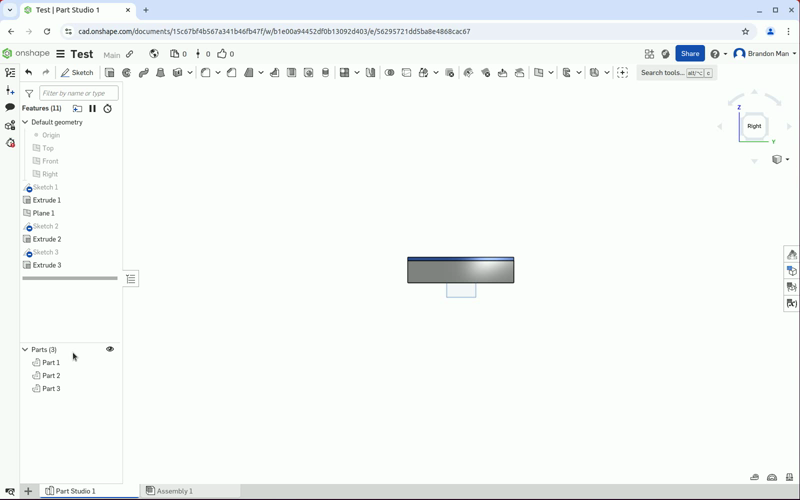
key(space)
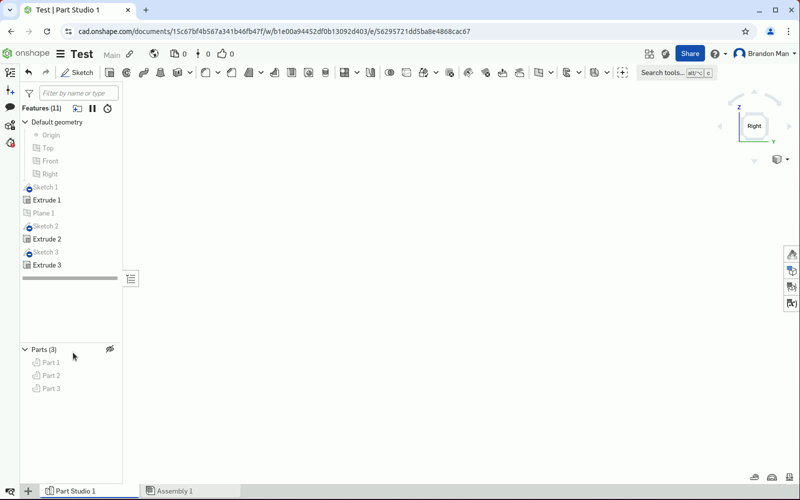
key_down(shift)
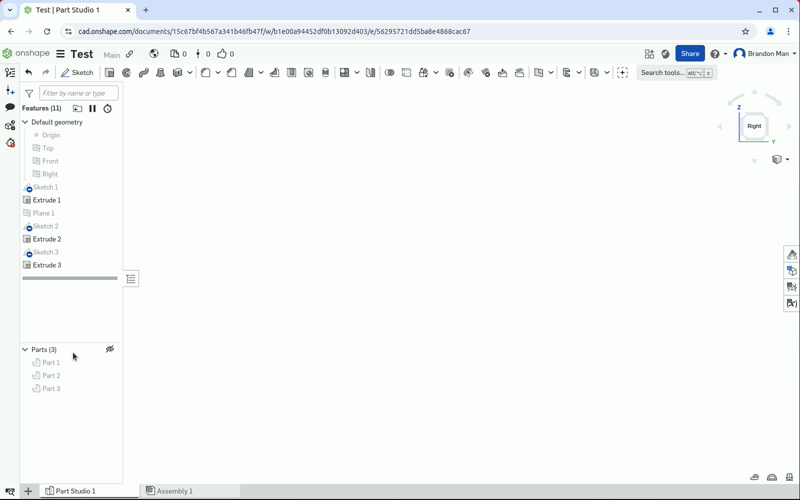
key(right)
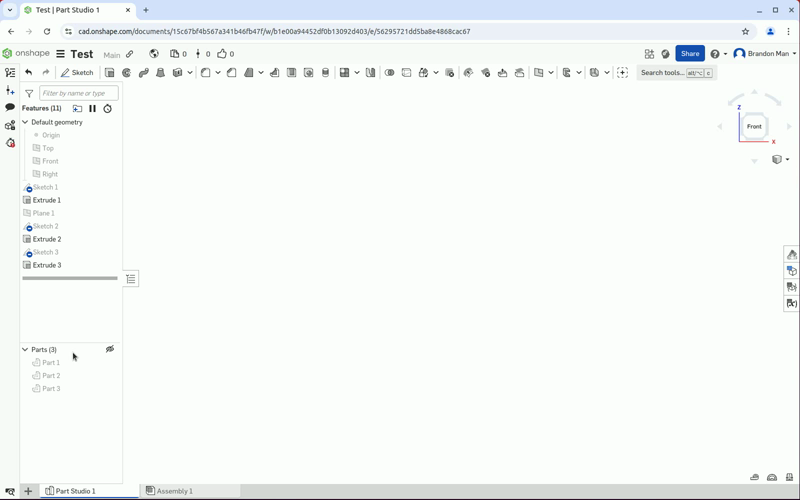
key_up(shift)
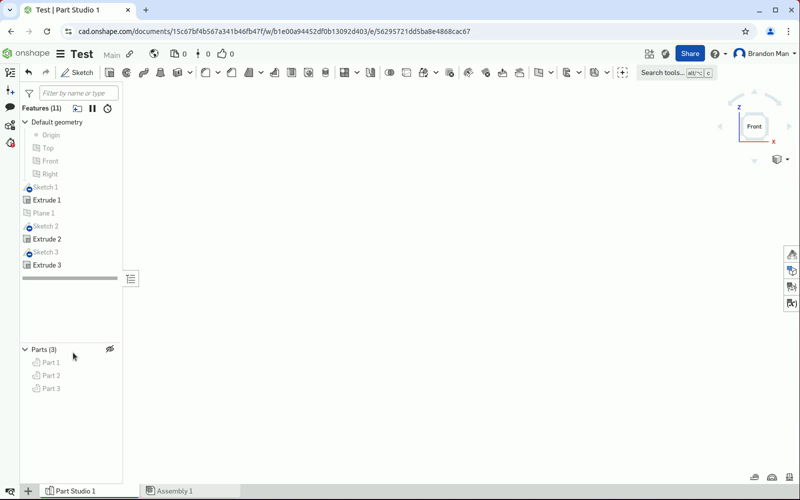
mouse_move(73, 352)
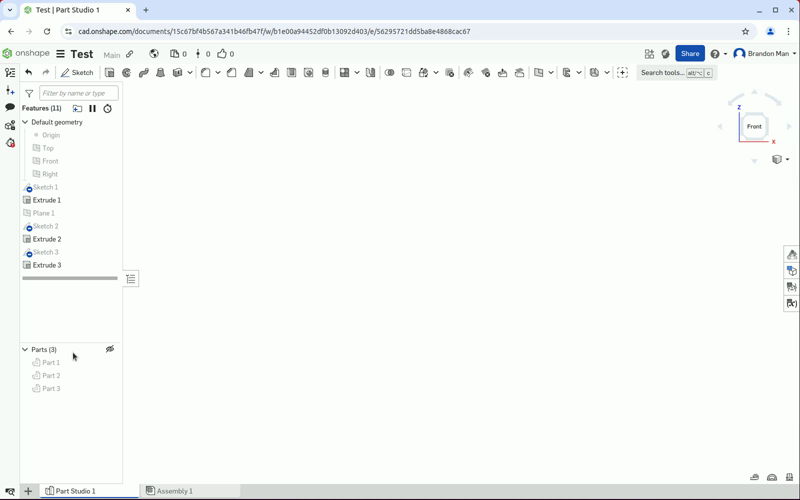
key(shift+y)
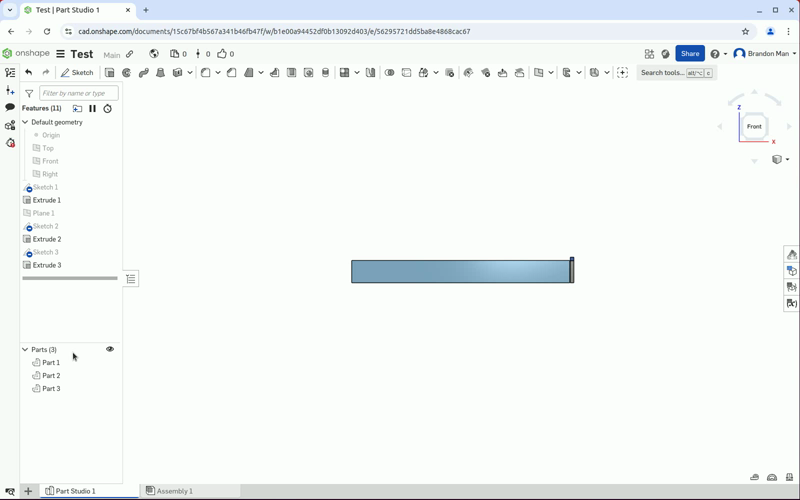
mouse_move(541, 75)
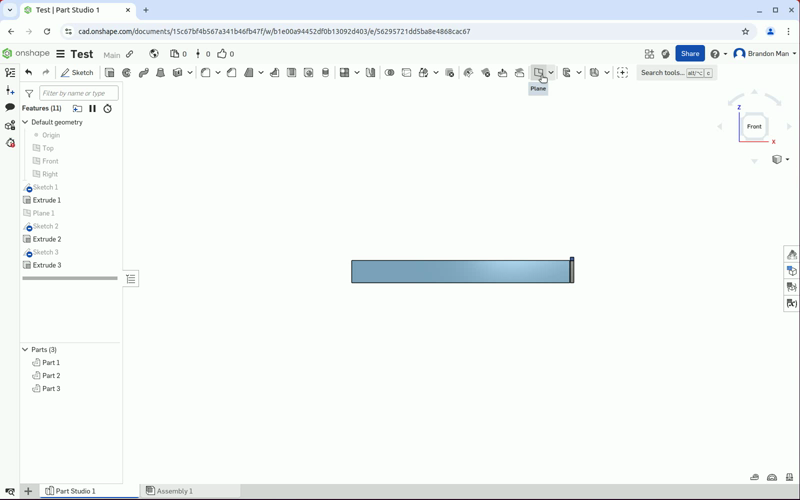
click(541, 75)
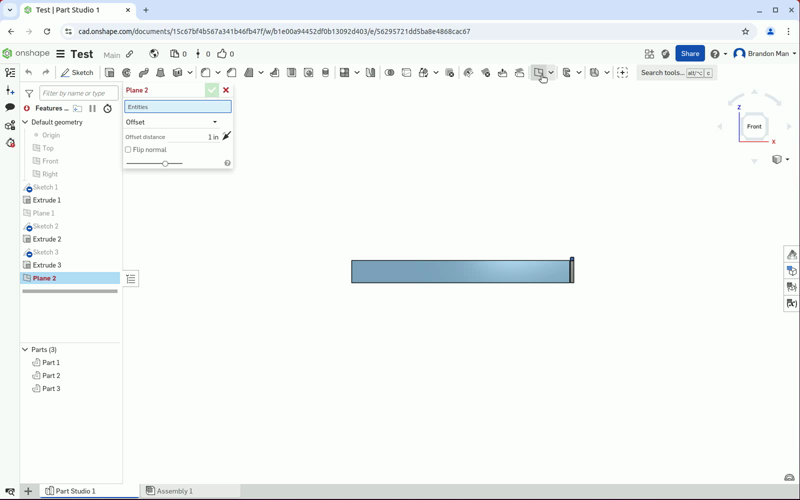
mouse_move(73, 163)
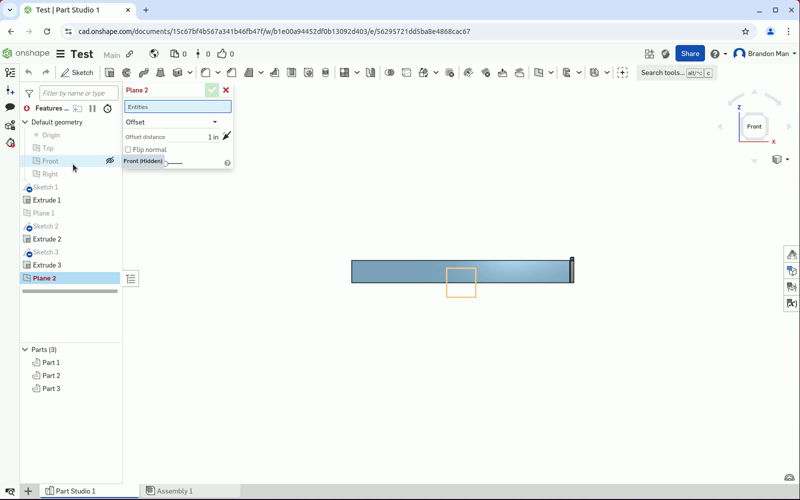
click(73, 163)
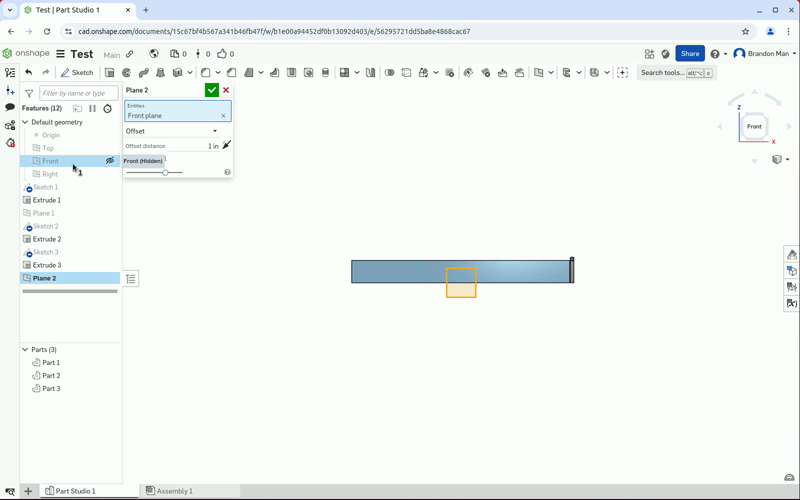
key(tab, 2)
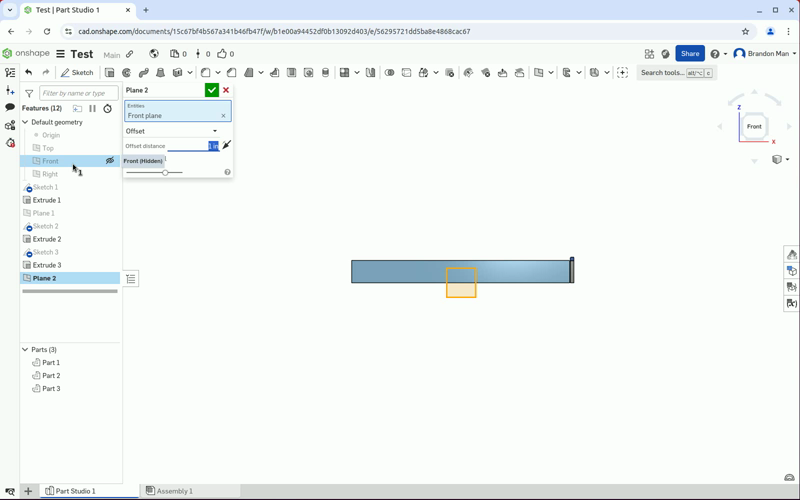
text(10.845)
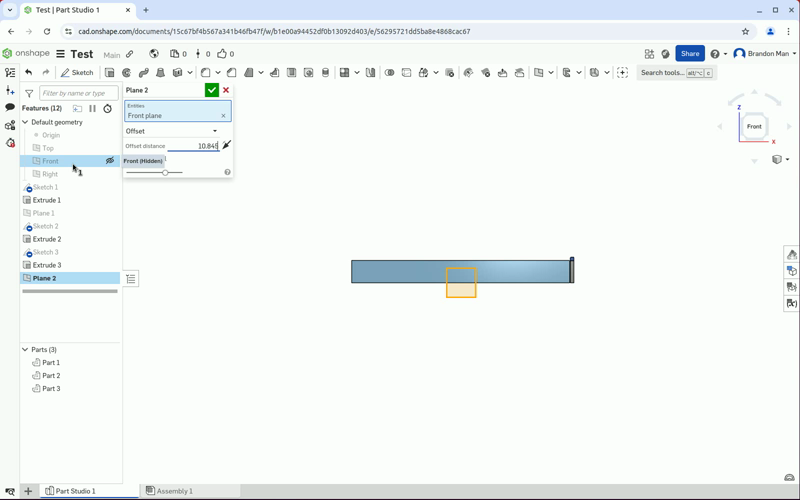
key(enter, 2)
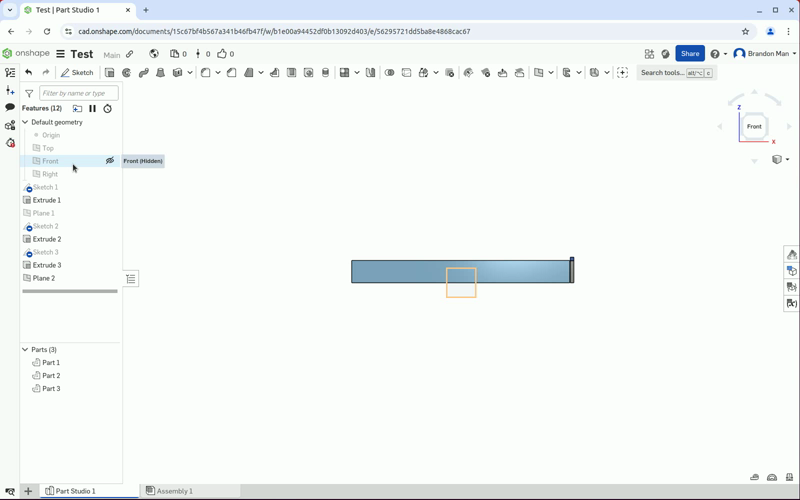
key(shift+s)
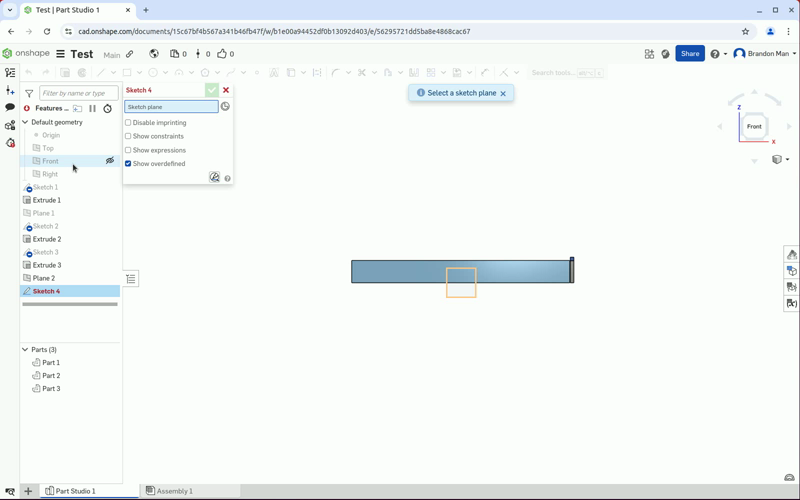
mouse_move(73, 280)
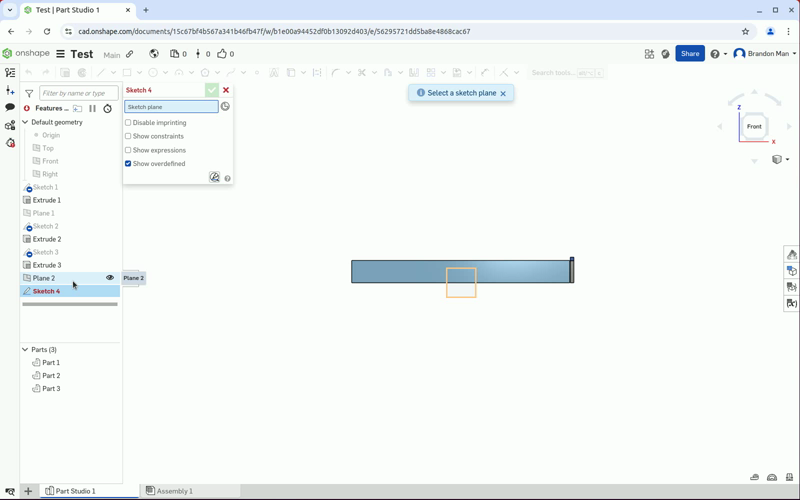
click(73, 280)
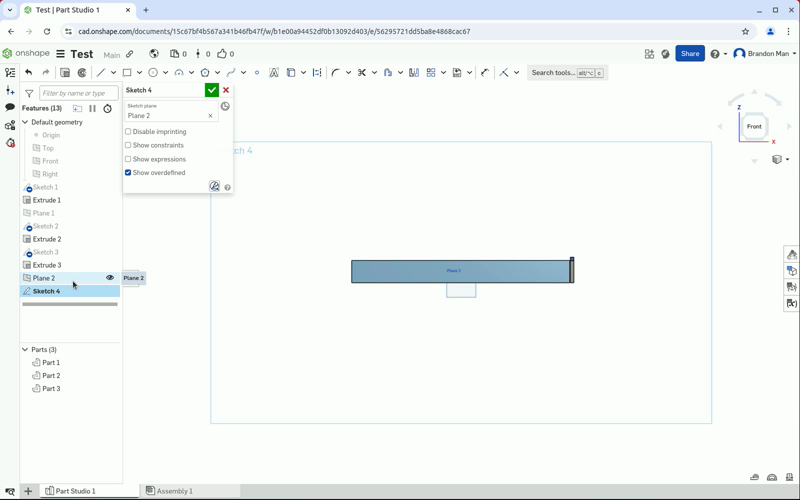
mouse_move(73, 352)
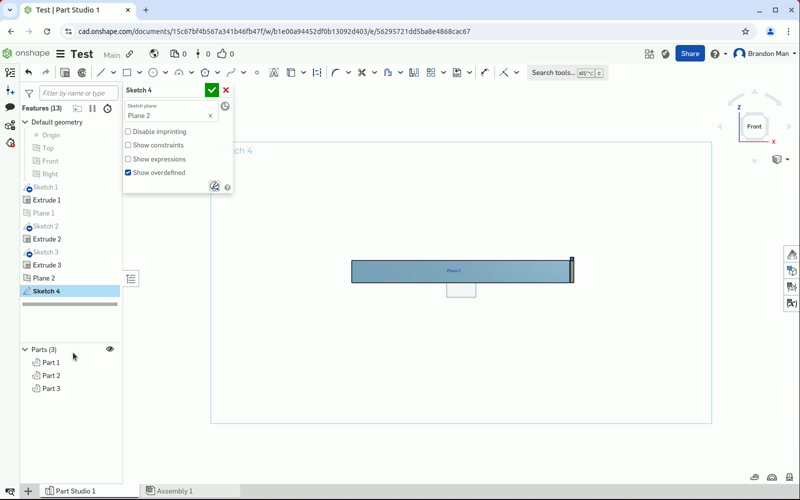
key(y)
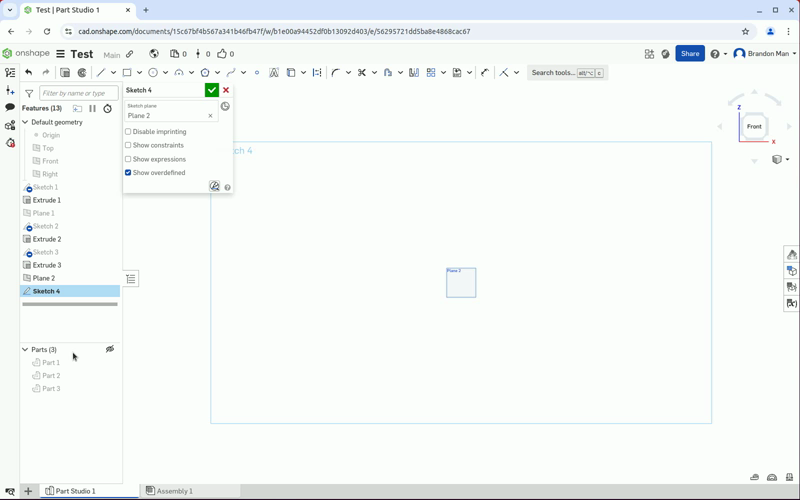
key(l)
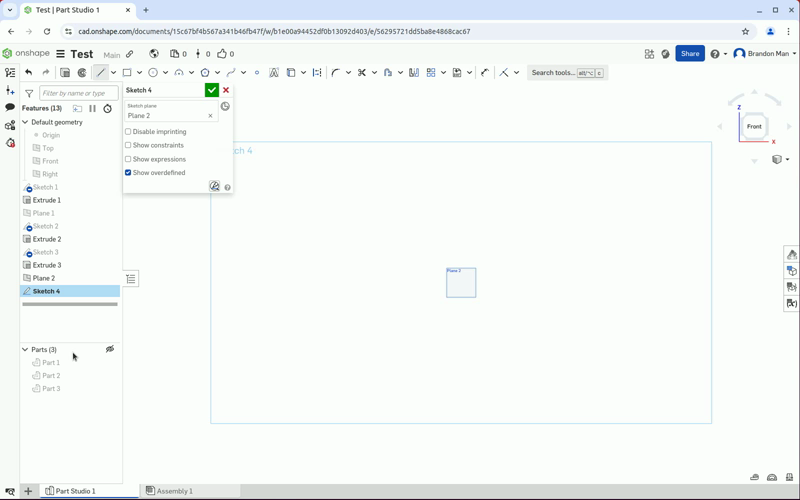
key_down(shift)
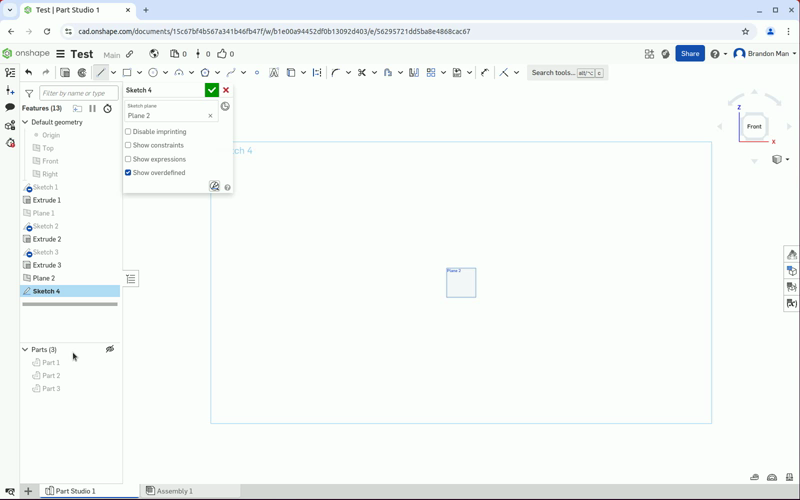
mouse_move(348, 282)
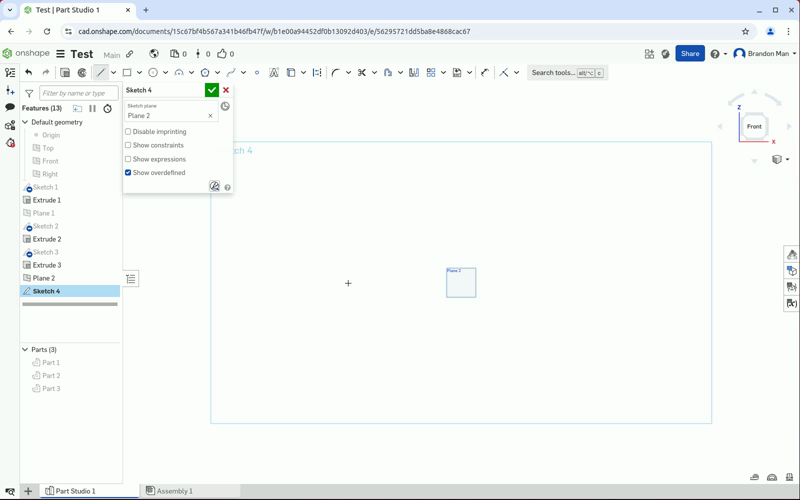
click(348, 282)
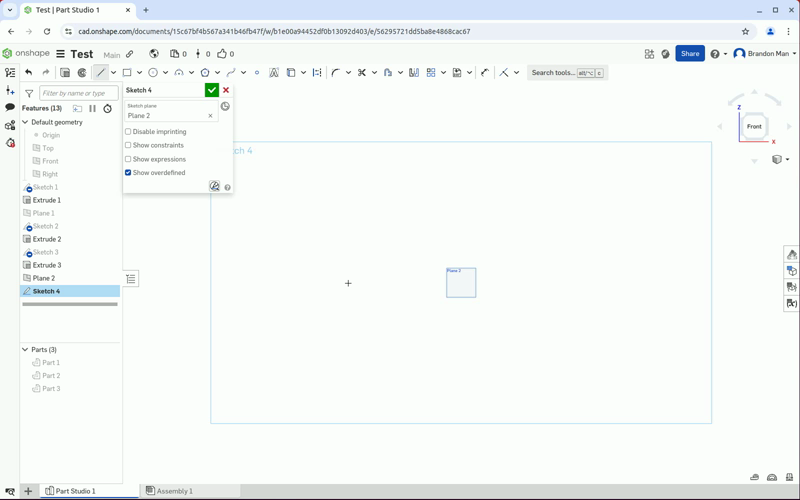
key_up(shift)
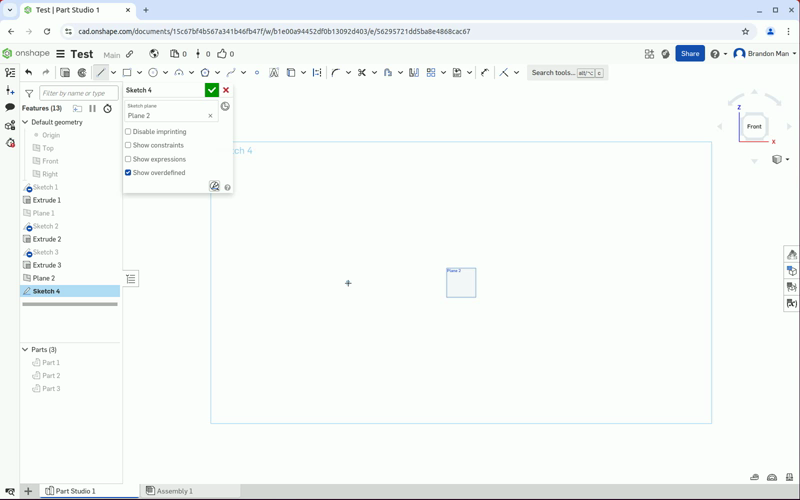
key_down(shift)
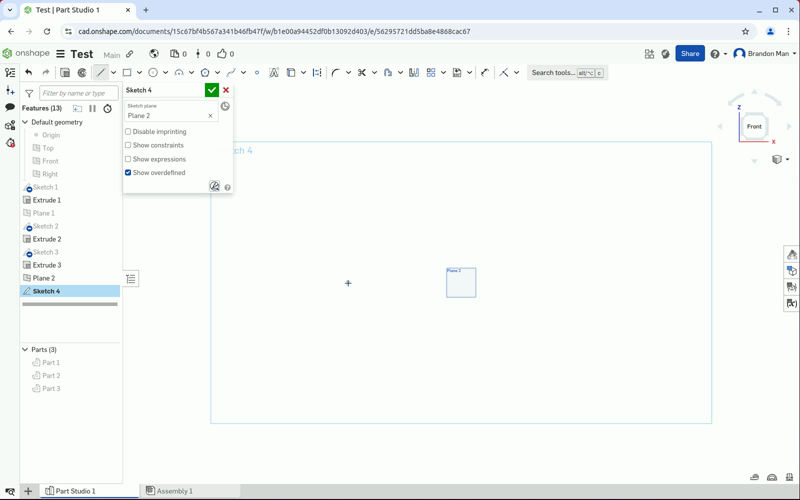
mouse_move(378, 282)
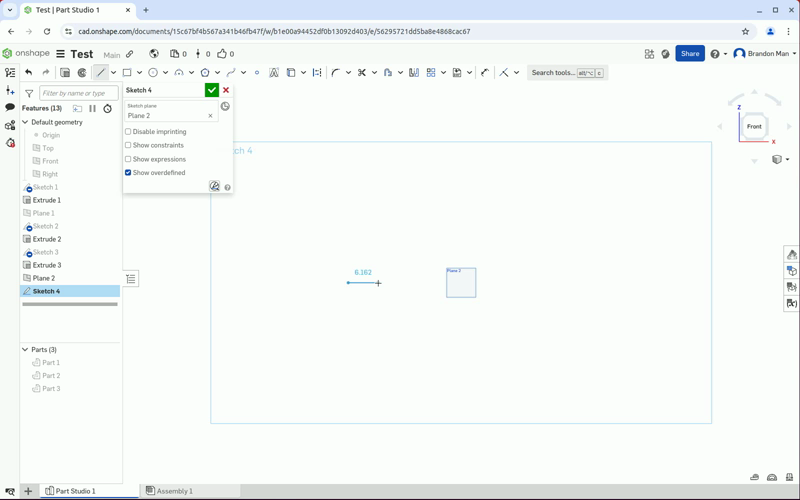
mouse_move(350, 282)
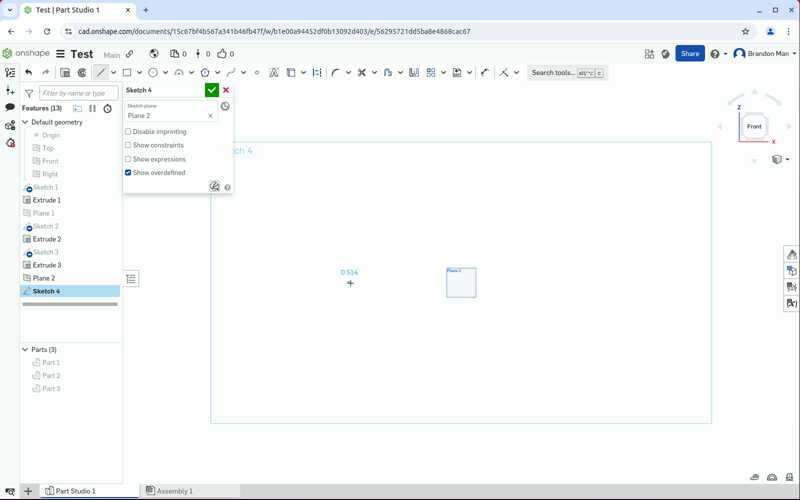
scroll(6)
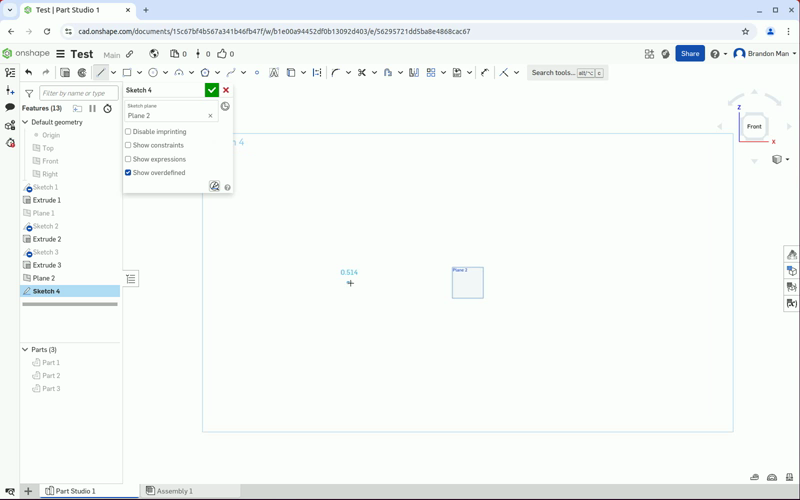
scroll(6)
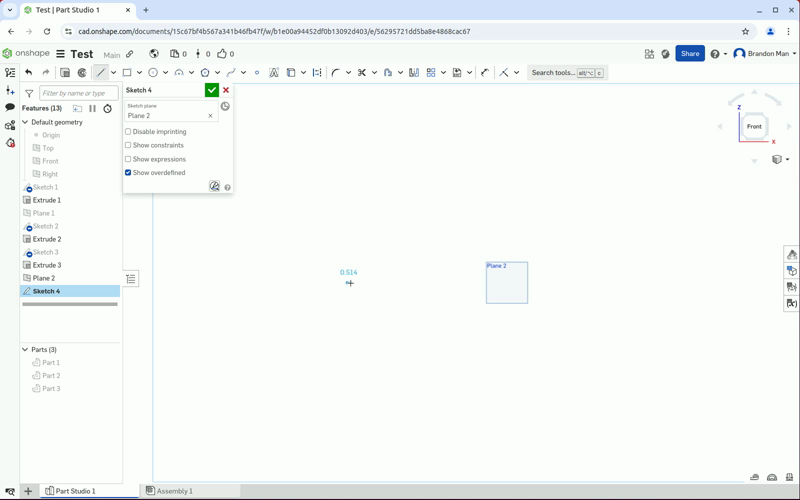
scroll(6)
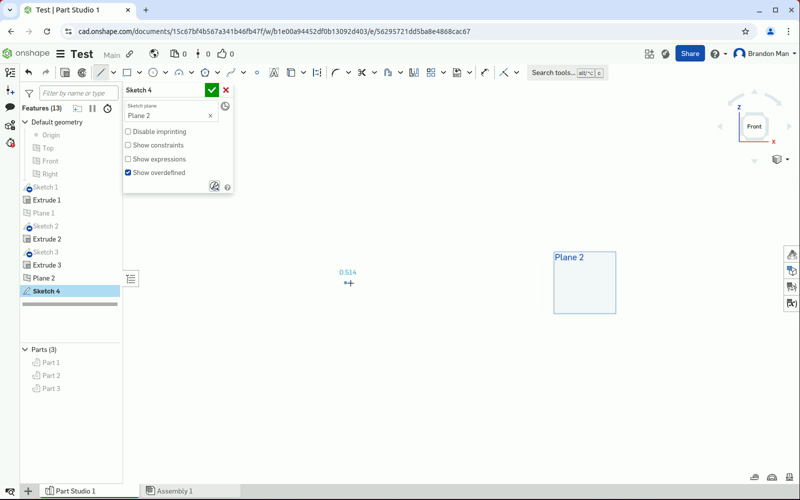
scroll(6)
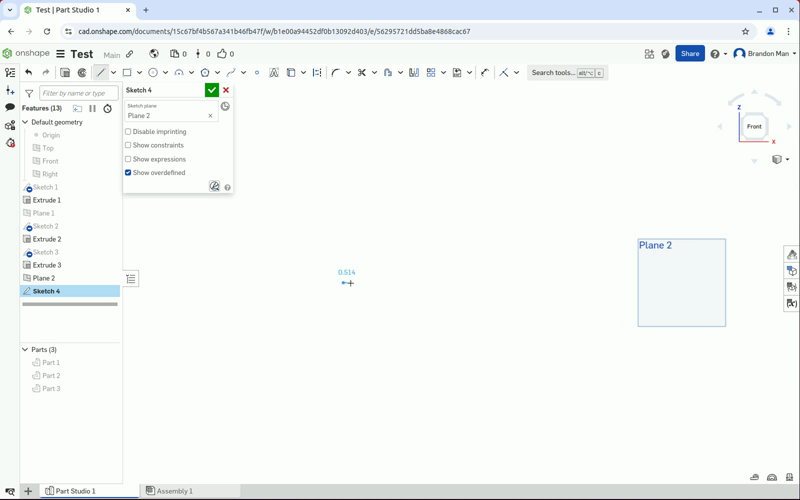
scroll(6)
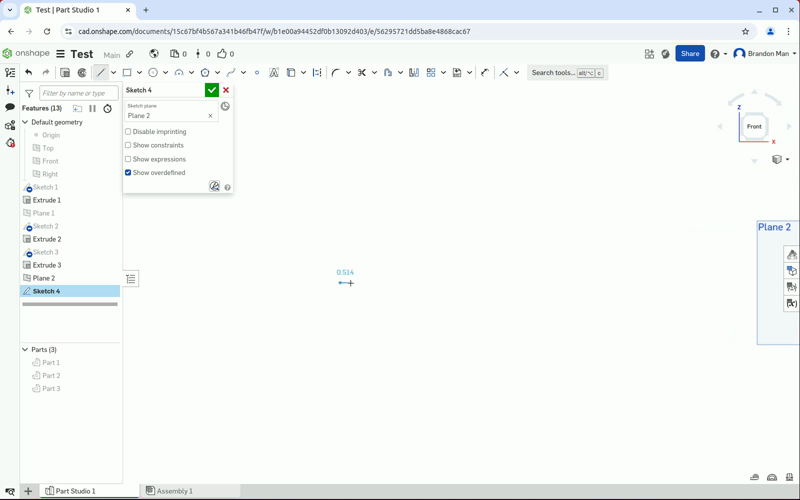
scroll(6)
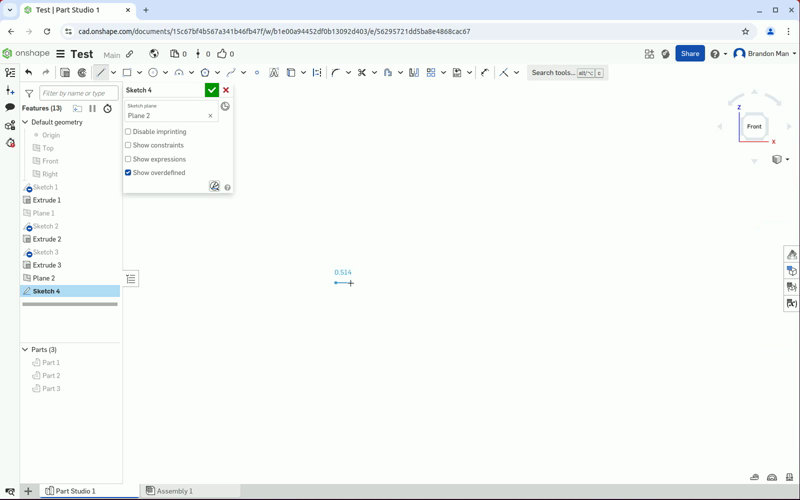
scroll(6)
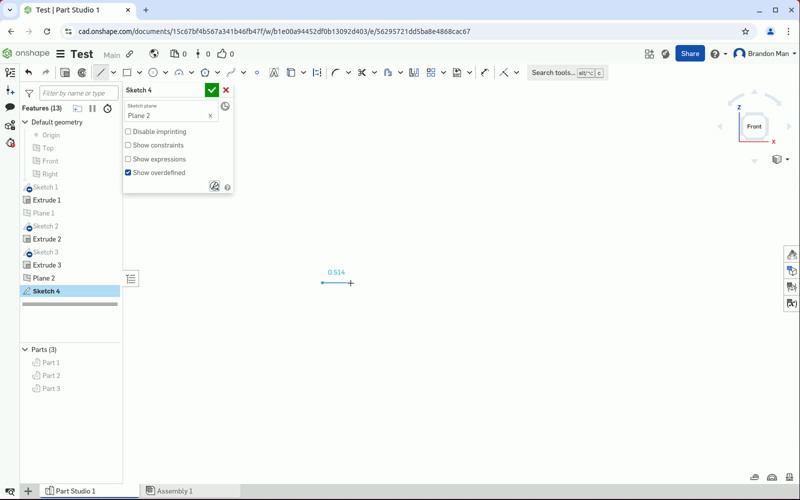
click(350, 282)
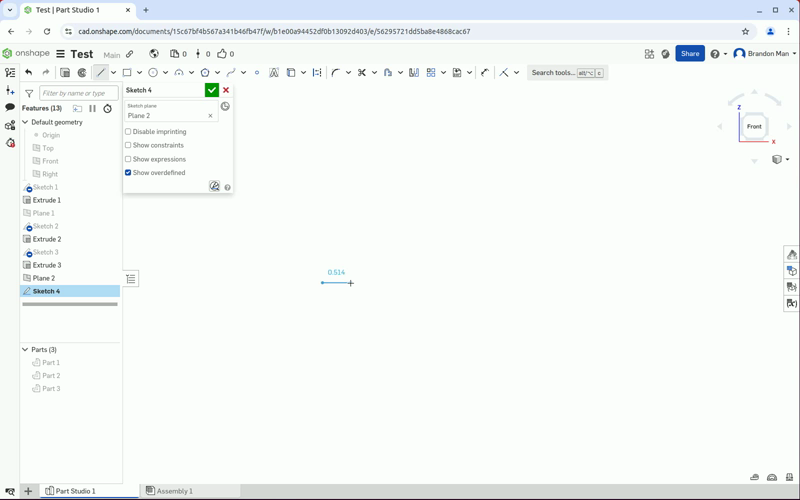
scroll(-6)
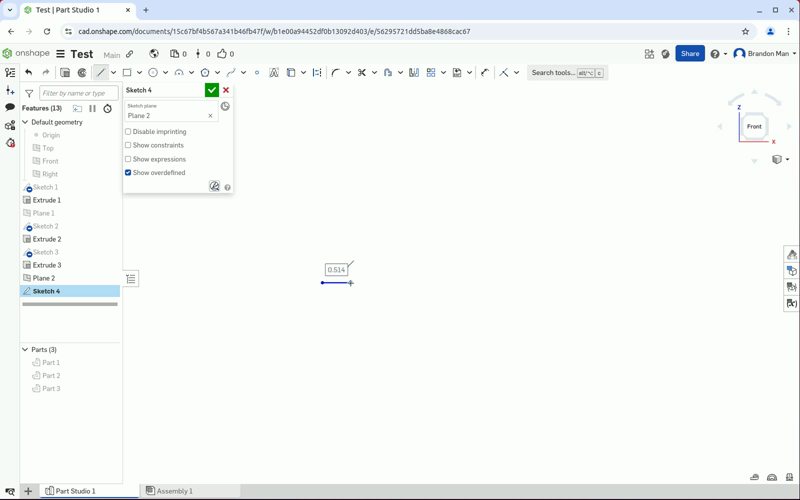
scroll(-6)
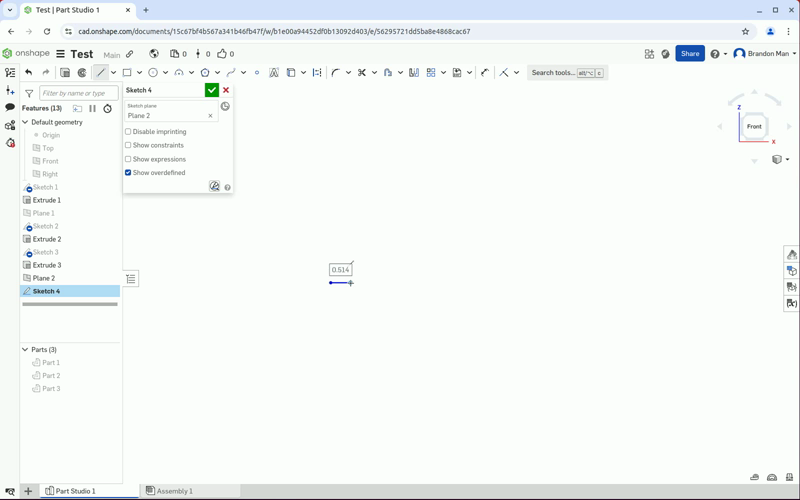
scroll(-6)
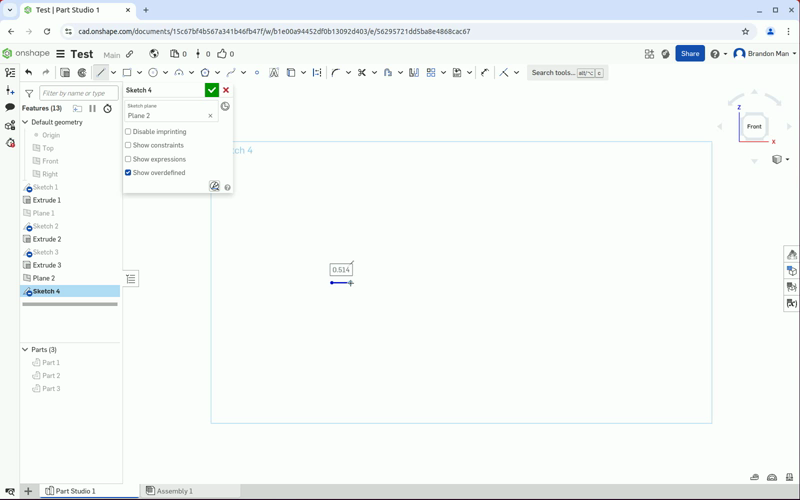
scroll(-6)
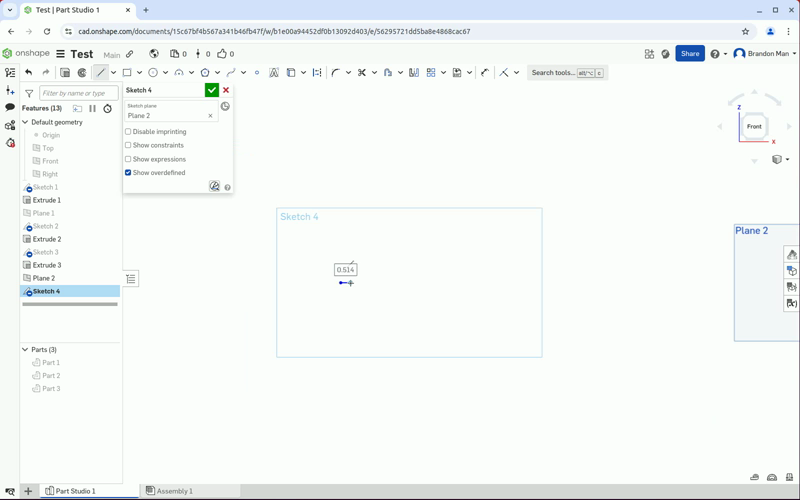
scroll(-6)
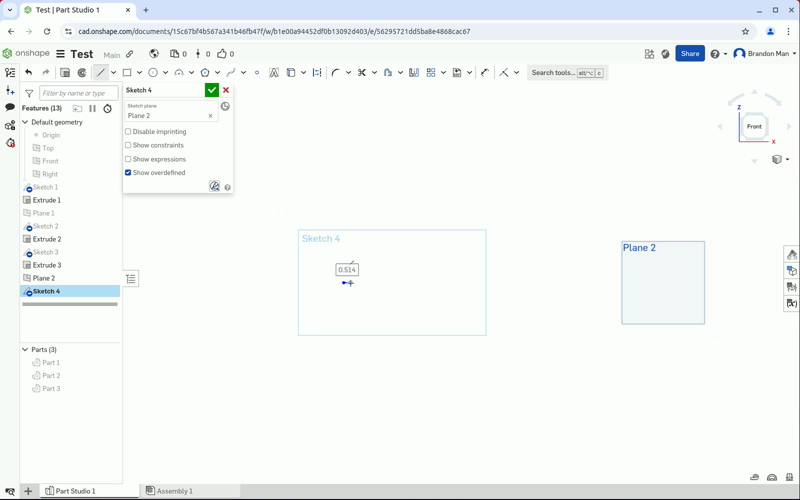
scroll(-6)
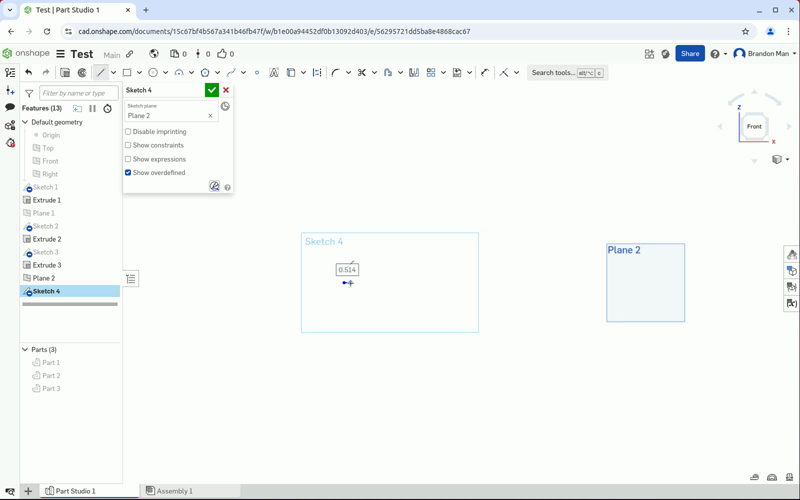
scroll(-6)
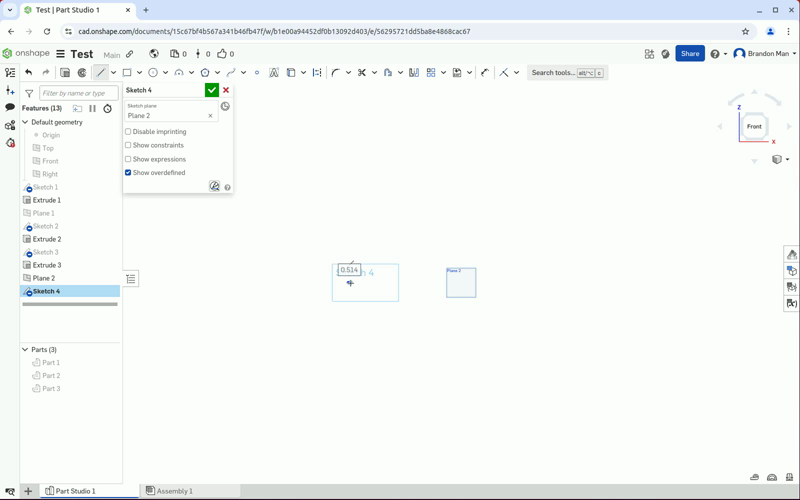
key_up(shift)
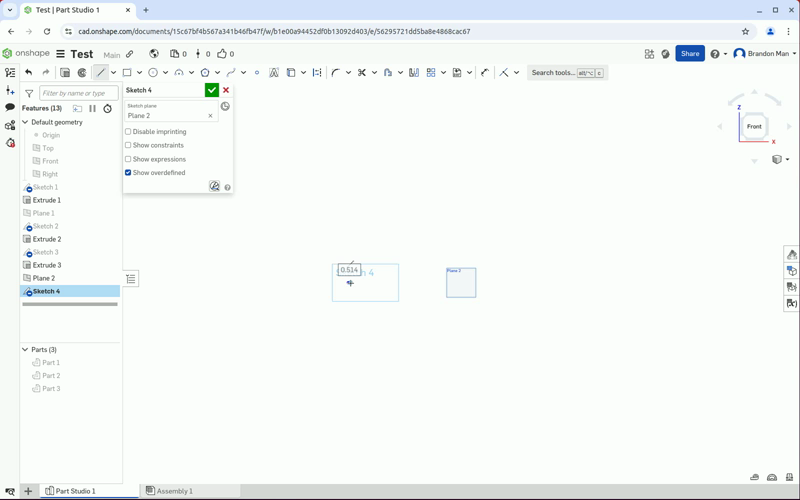
key_down(shift)
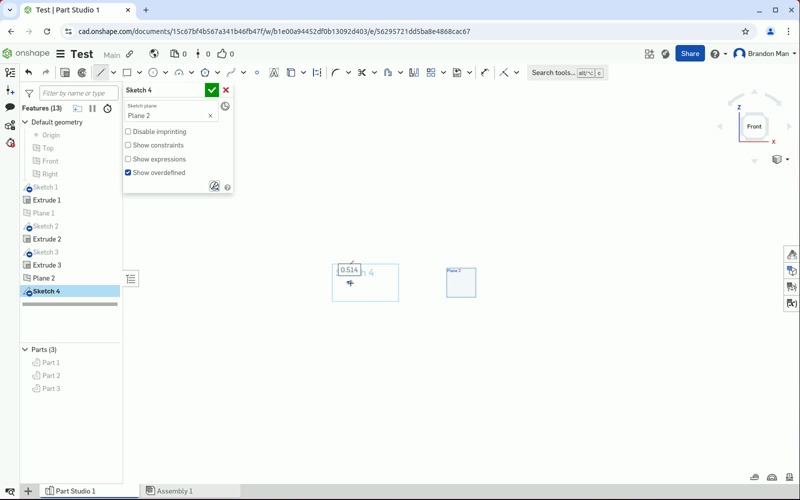
mouse_move(380, 282)
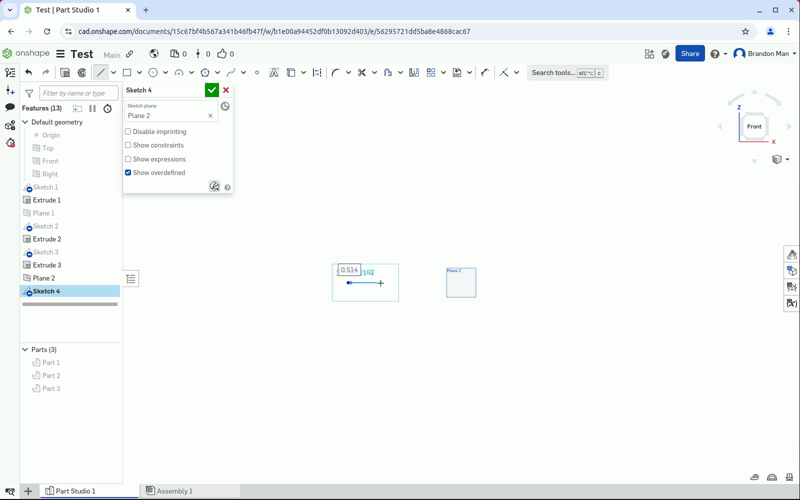
mouse_move(350, 259)
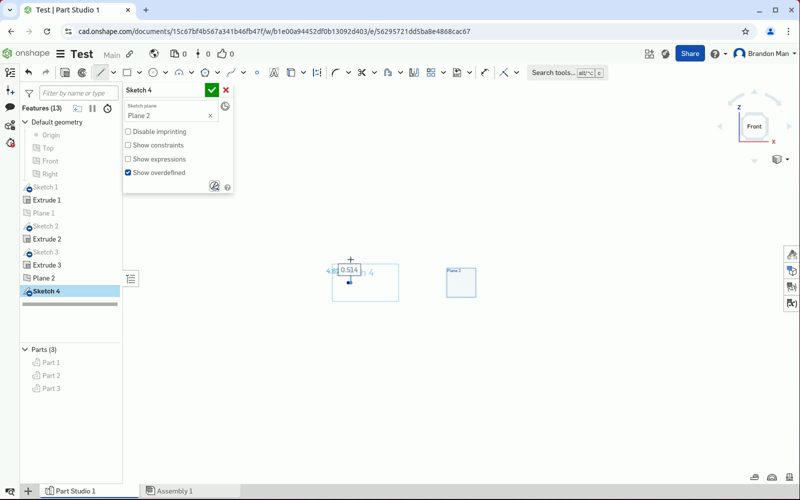
click(350, 259)
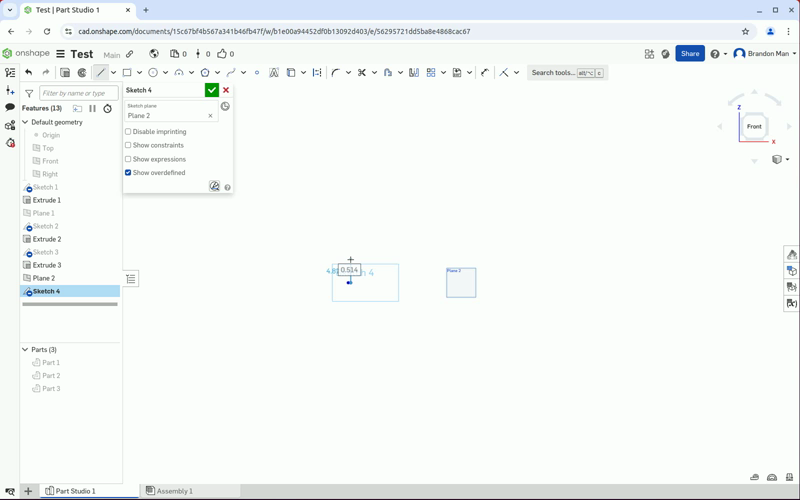
key_up(shift)
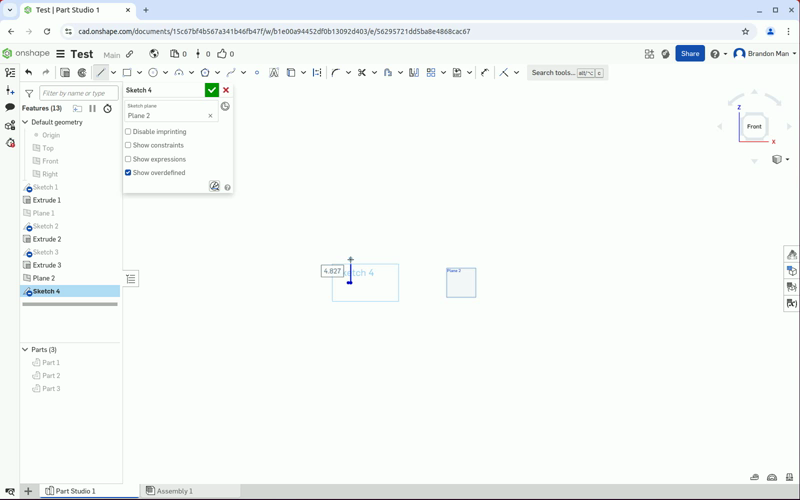
key_down(shift)
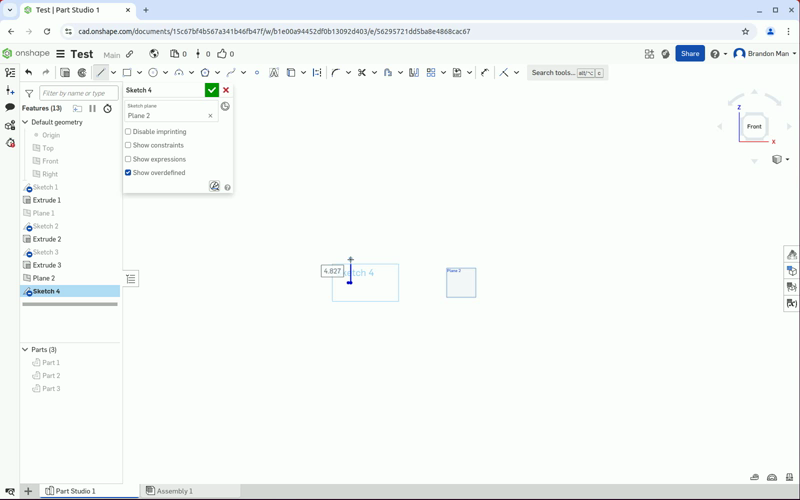
mouse_move(569, 259)
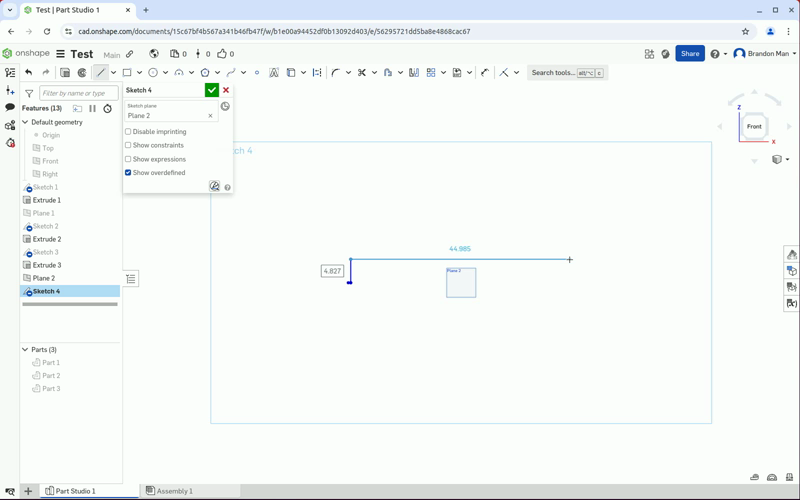
click(569, 259)
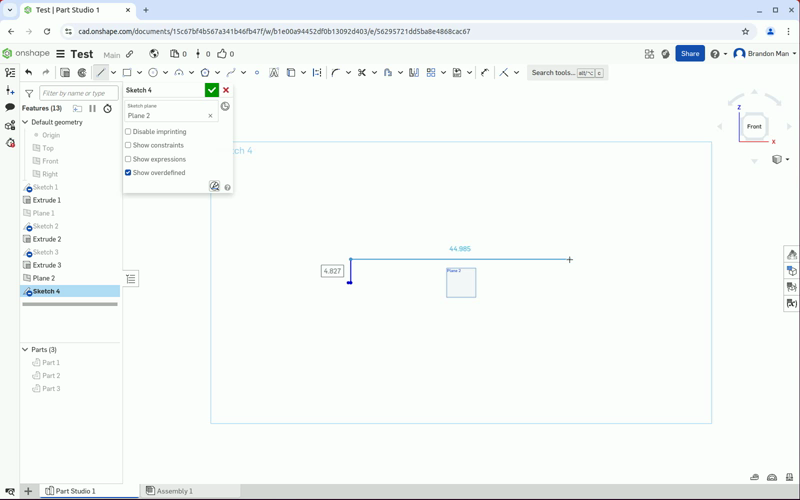
key_up(shift)
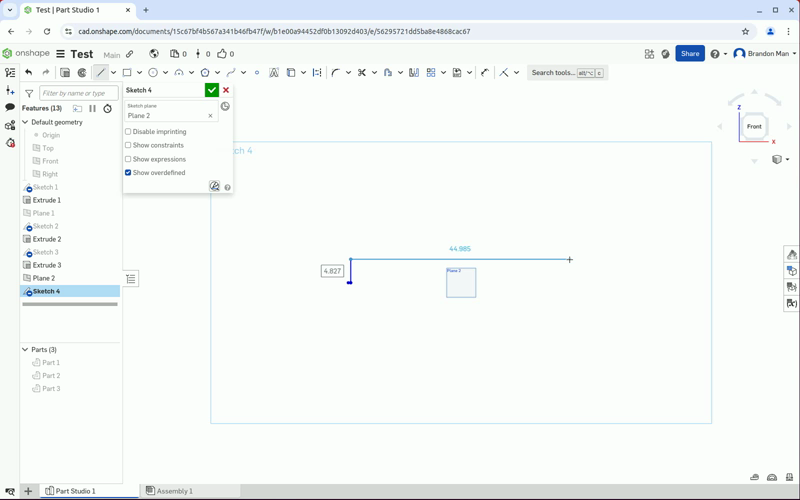
key_down(shift)
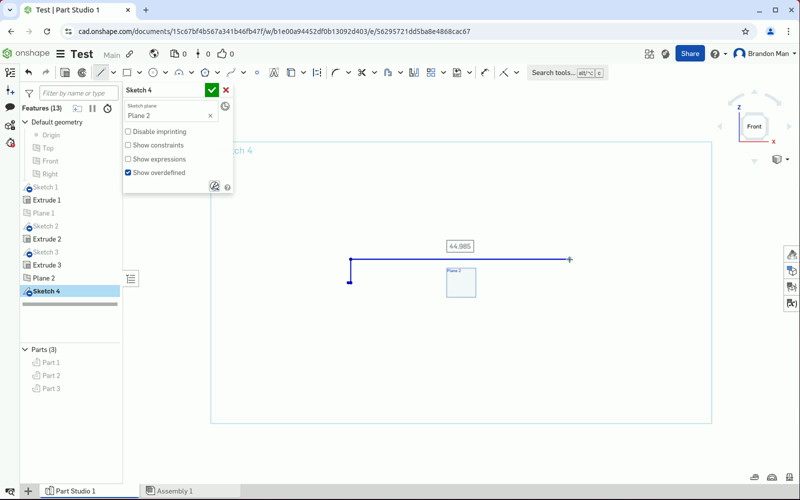
mouse_move(589, 259)
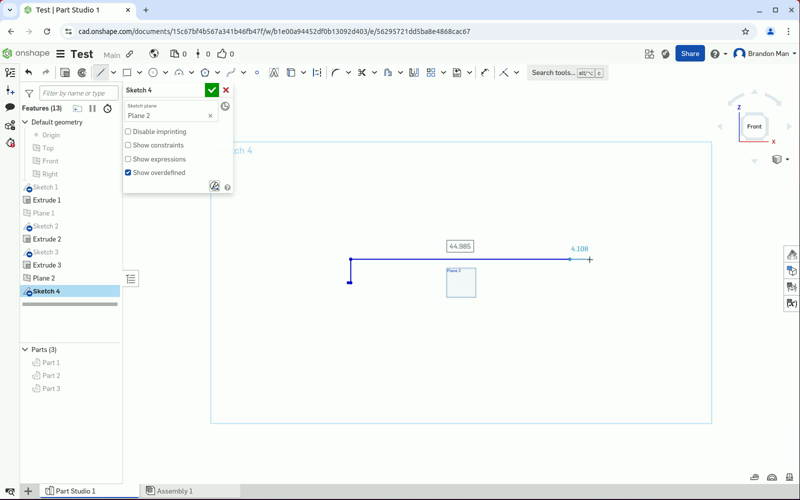
mouse_move(569, 282)
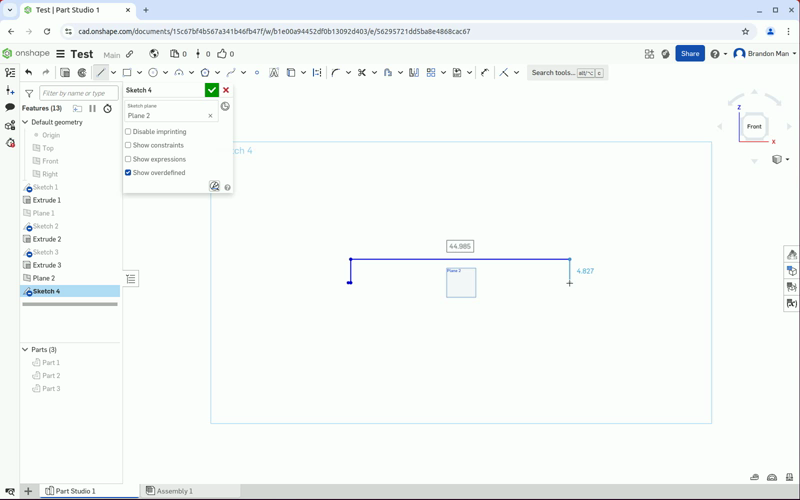
click(569, 282)
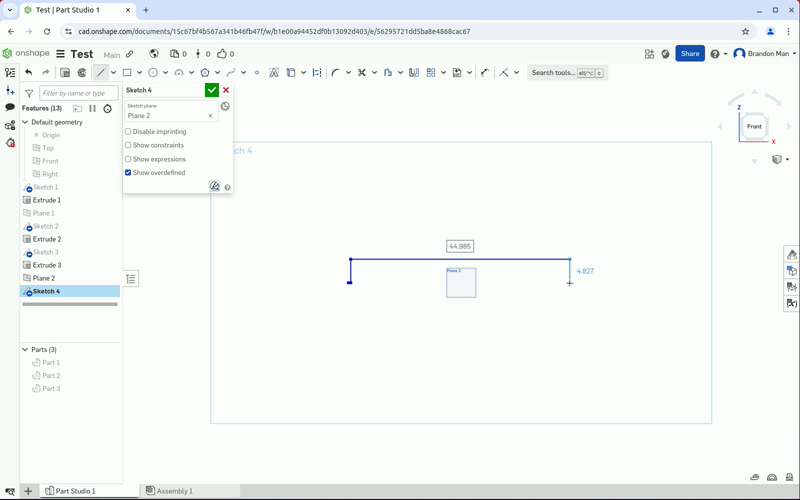
key_up(shift)
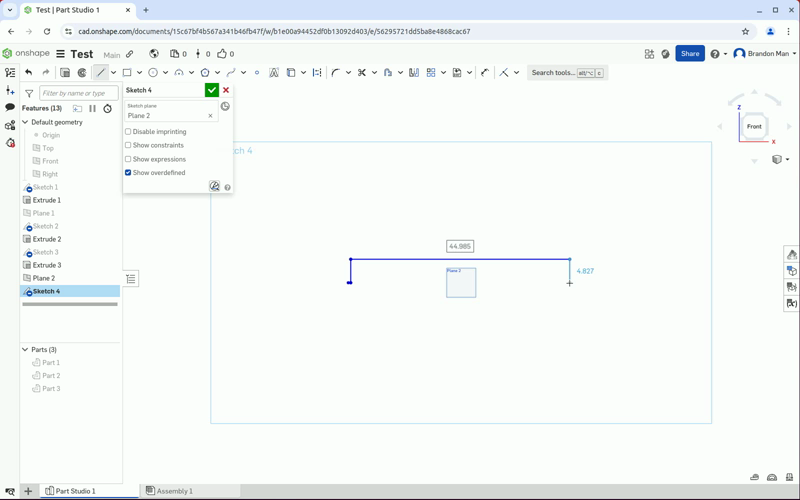
key_down(shift)
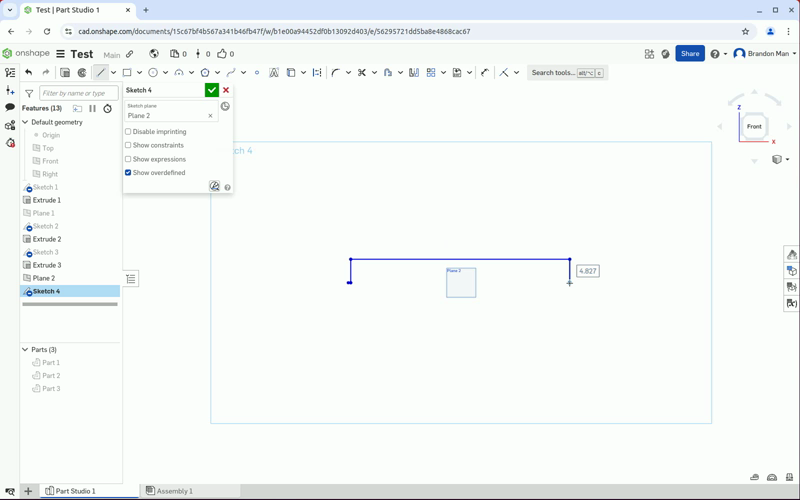
mouse_move(589, 282)
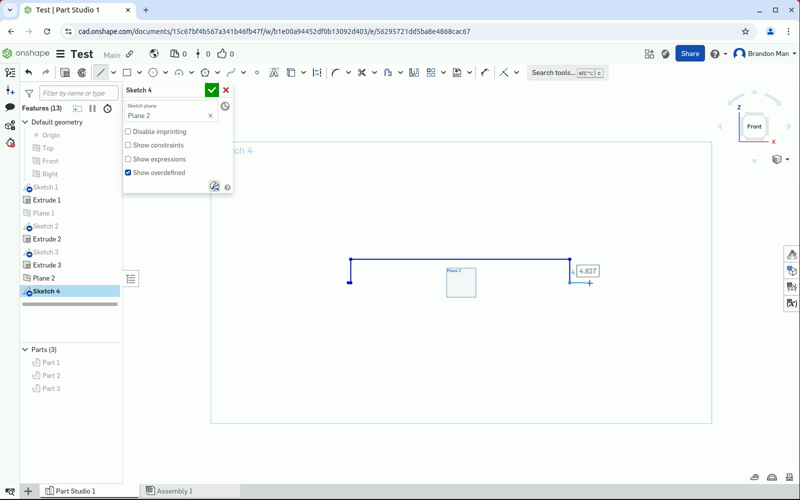
mouse_move(572, 282)
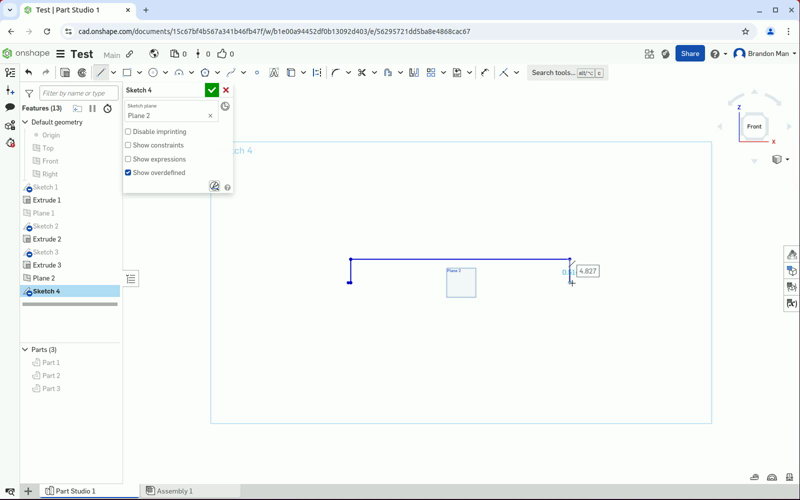
scroll(6)
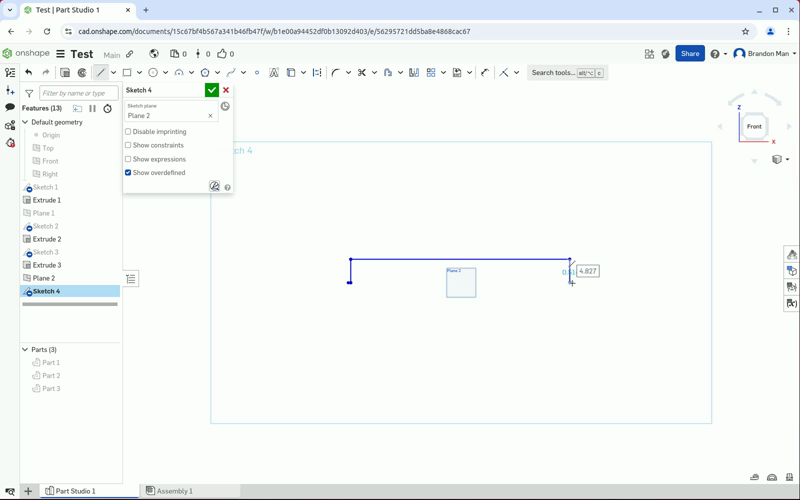
scroll(6)
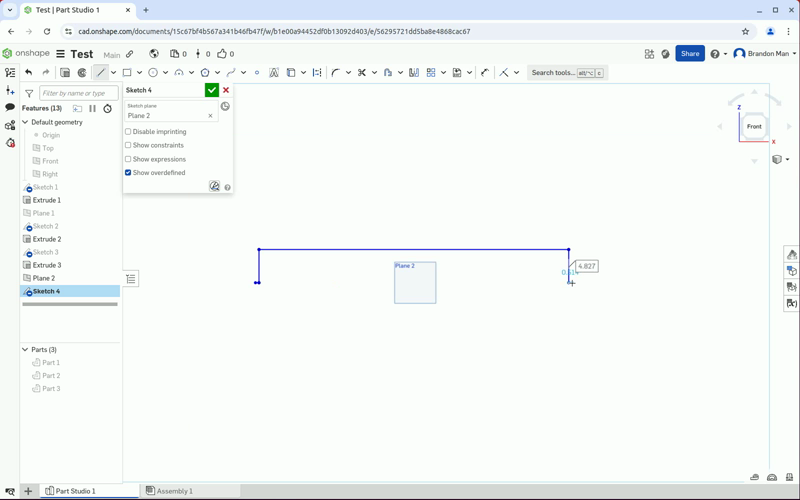
scroll(6)
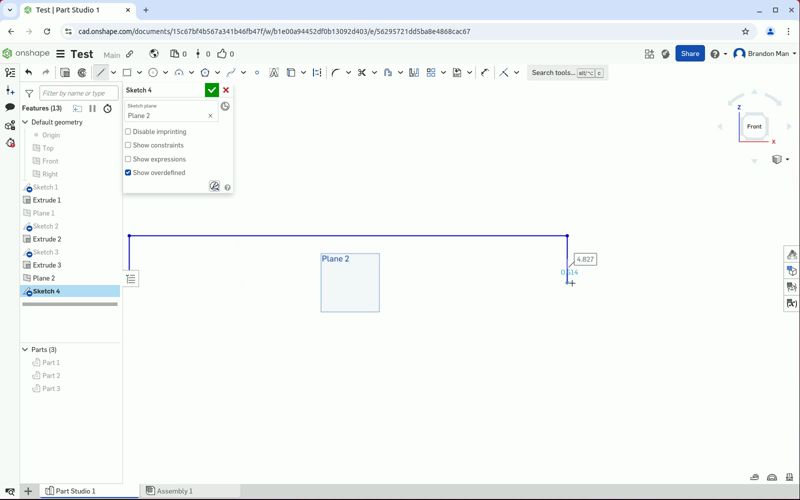
scroll(6)
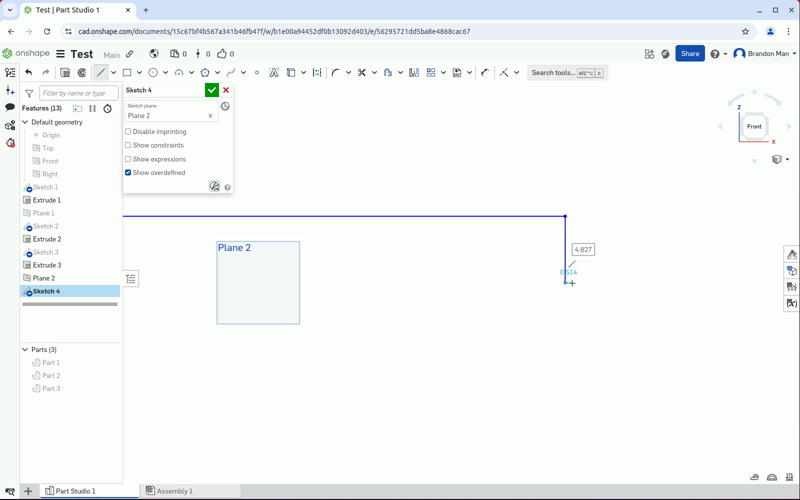
scroll(6)
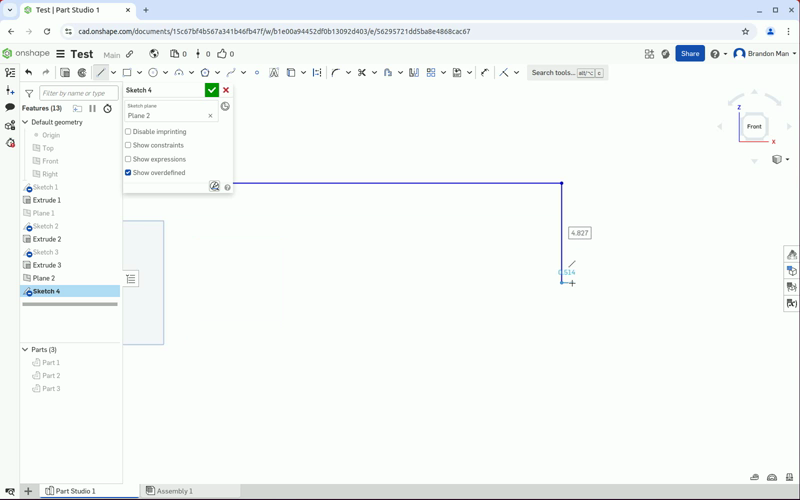
scroll(6)
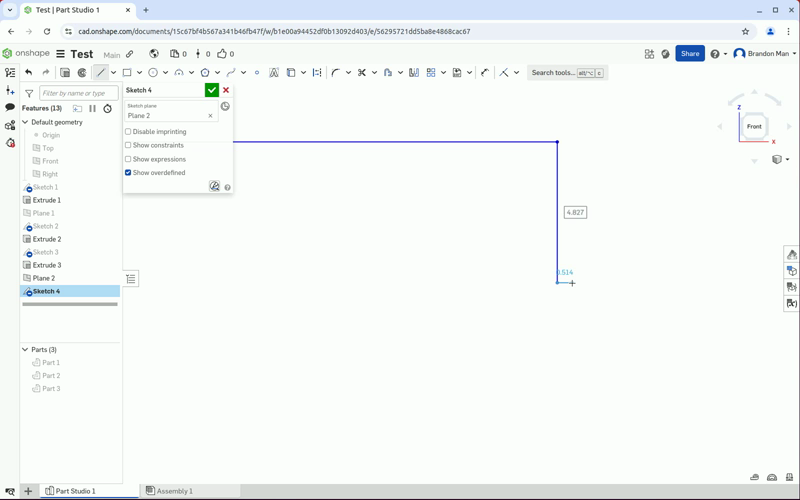
scroll(6)
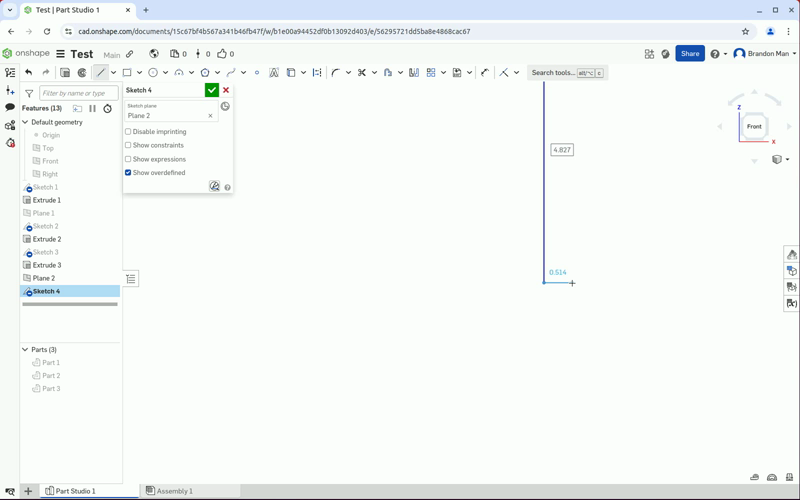
click(572, 282)
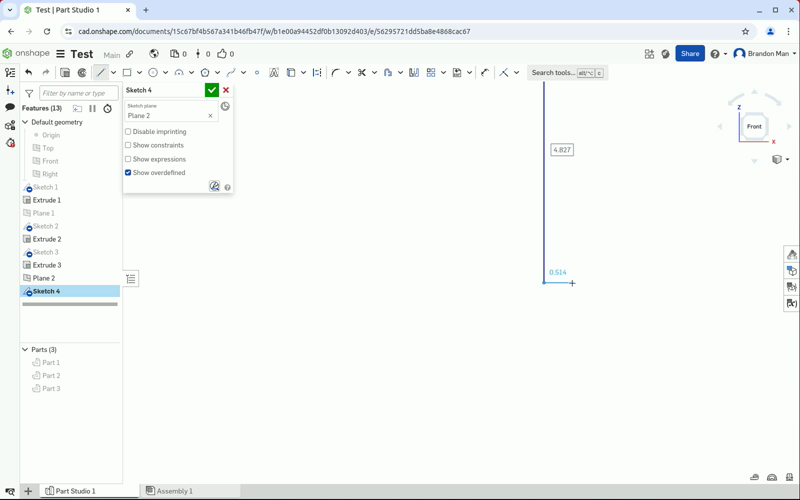
scroll(-6)
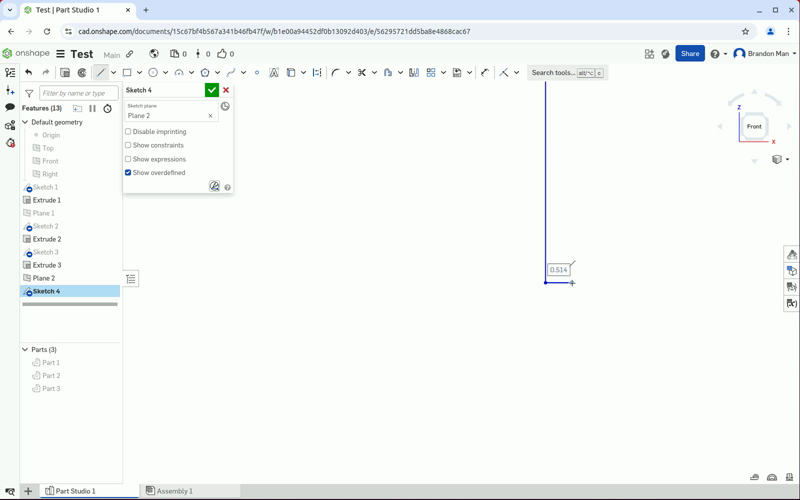
scroll(-6)
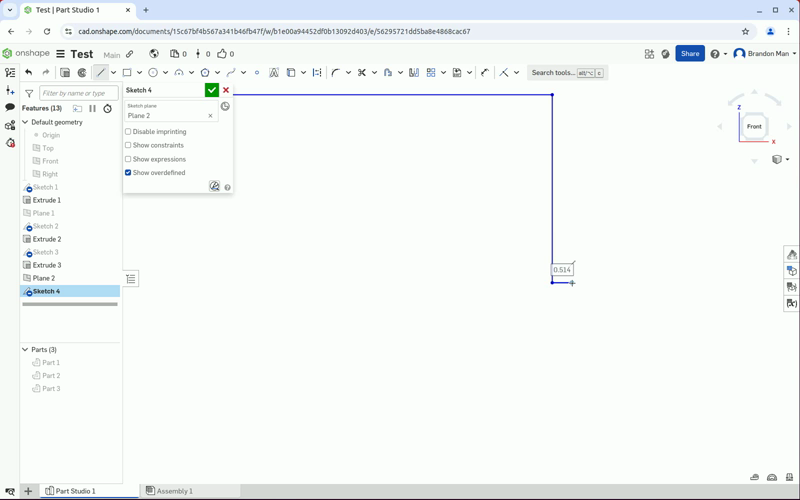
scroll(-6)
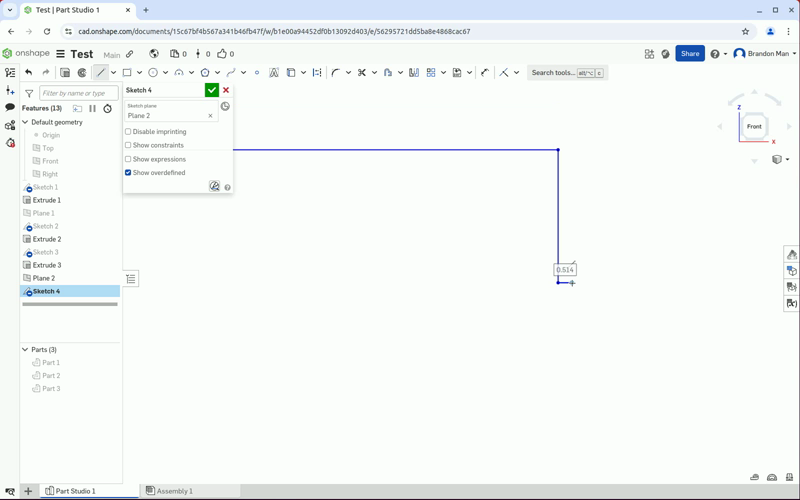
scroll(-6)
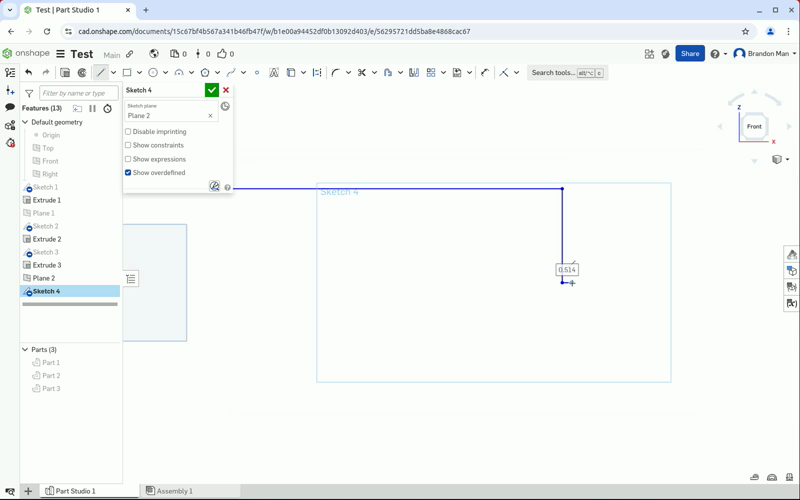
scroll(-6)
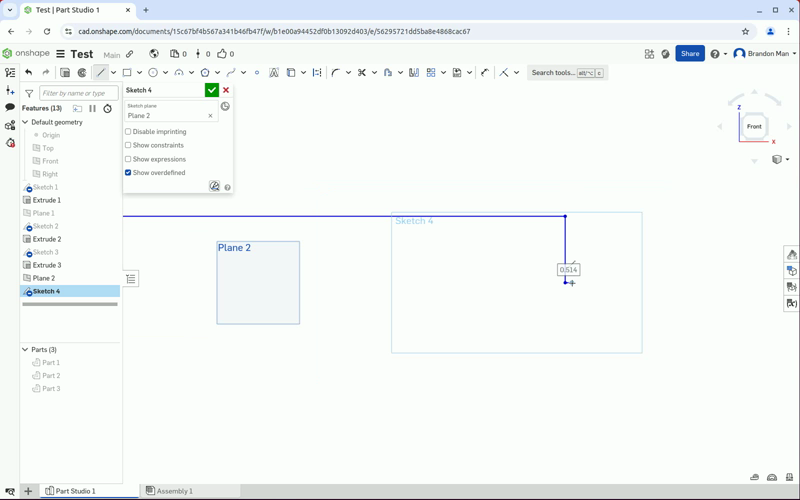
scroll(-6)
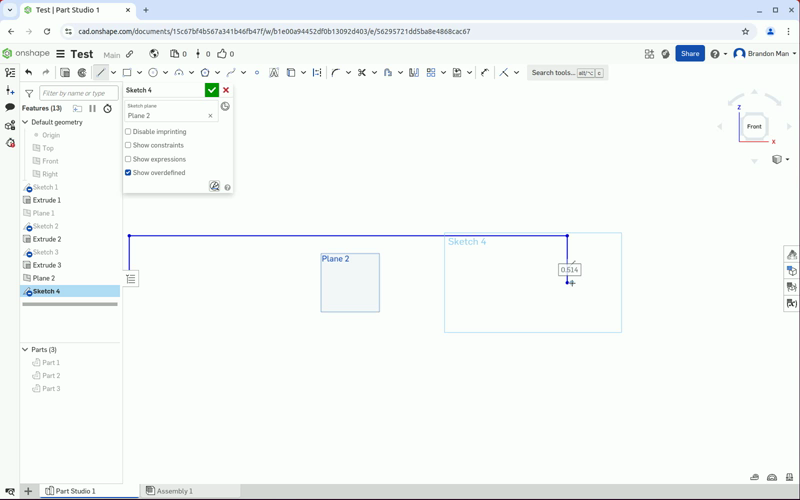
scroll(-6)
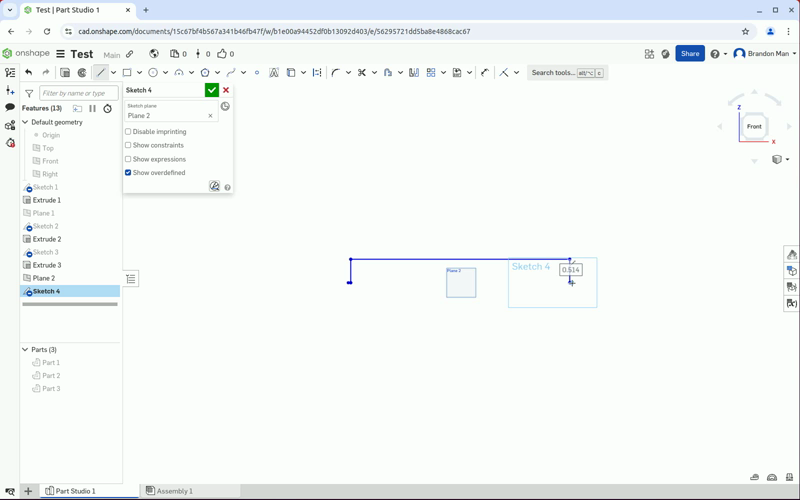
key_up(shift)
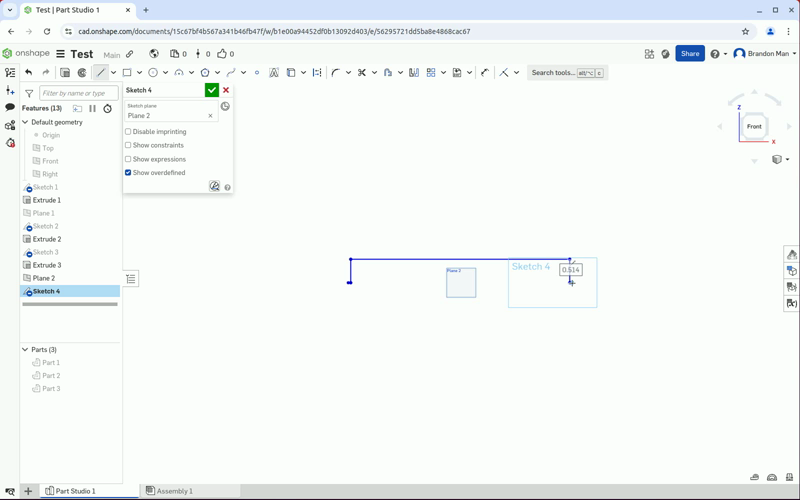
key_down(shift)
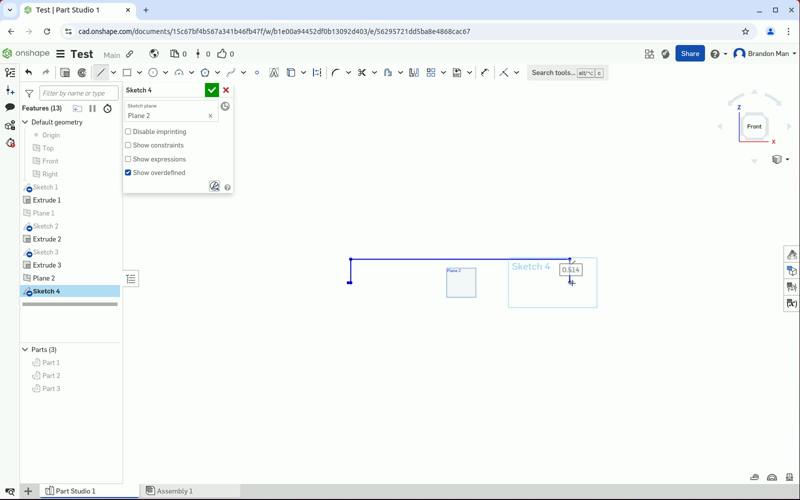
mouse_move(589, 282)
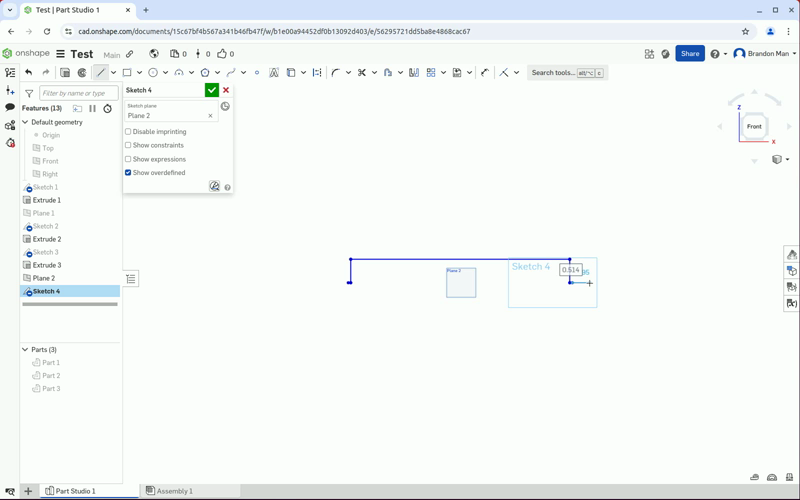
mouse_move(572, 257)
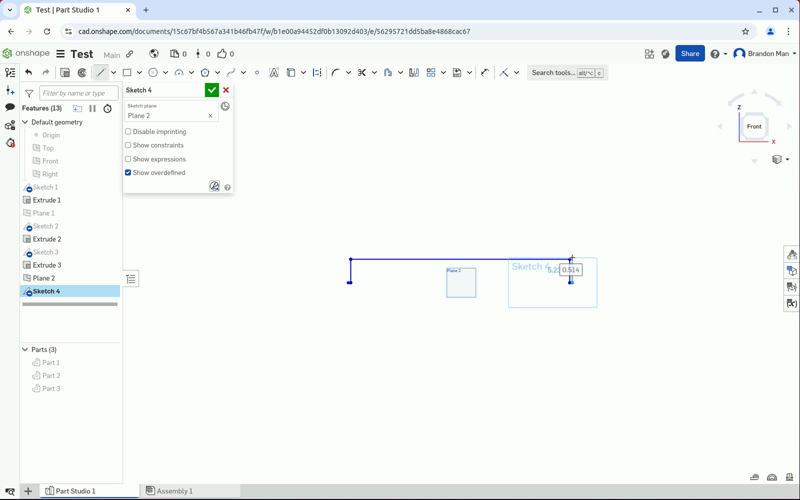
scroll(6)
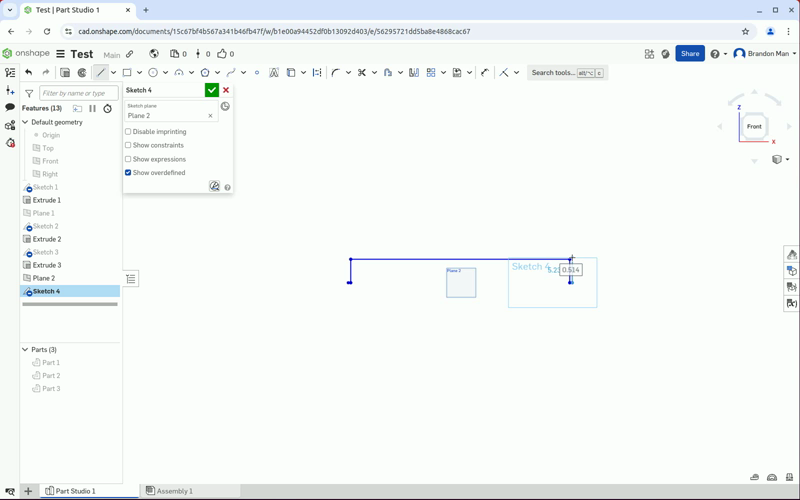
scroll(6)
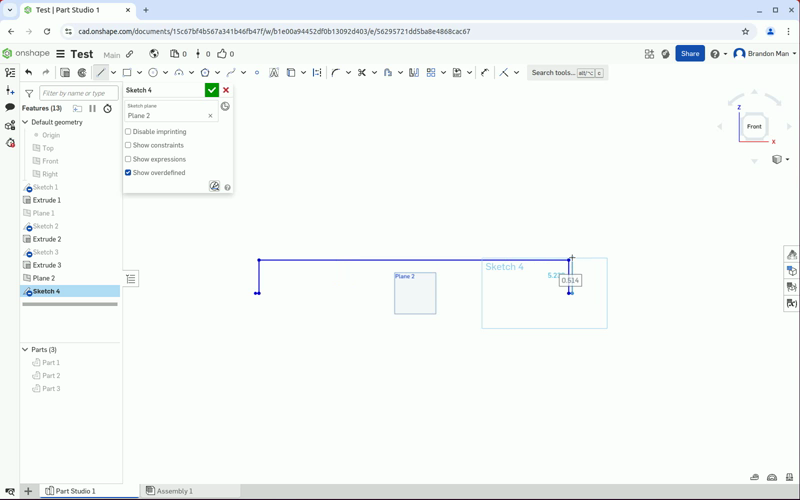
scroll(6)
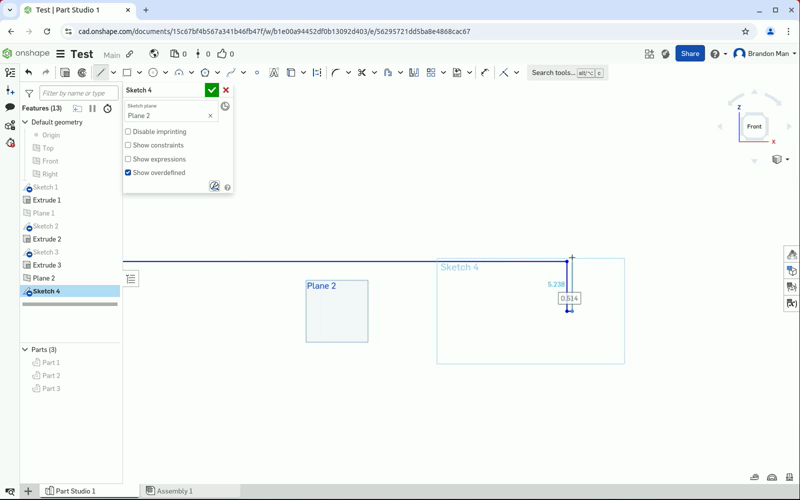
scroll(6)
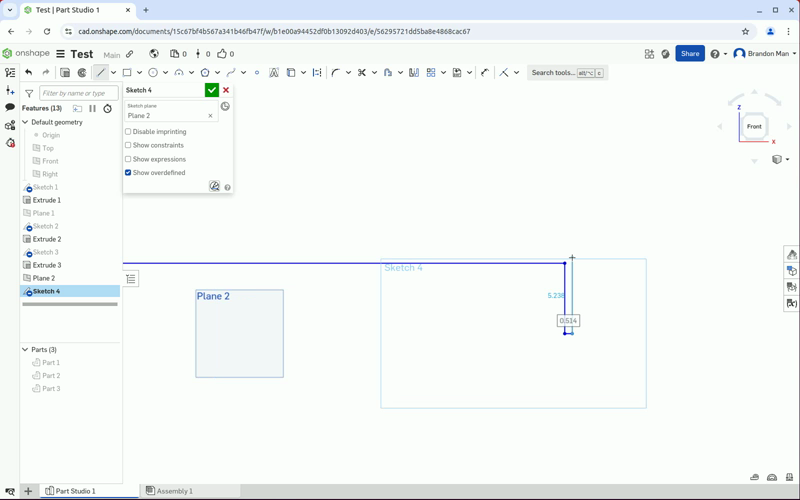
scroll(6)
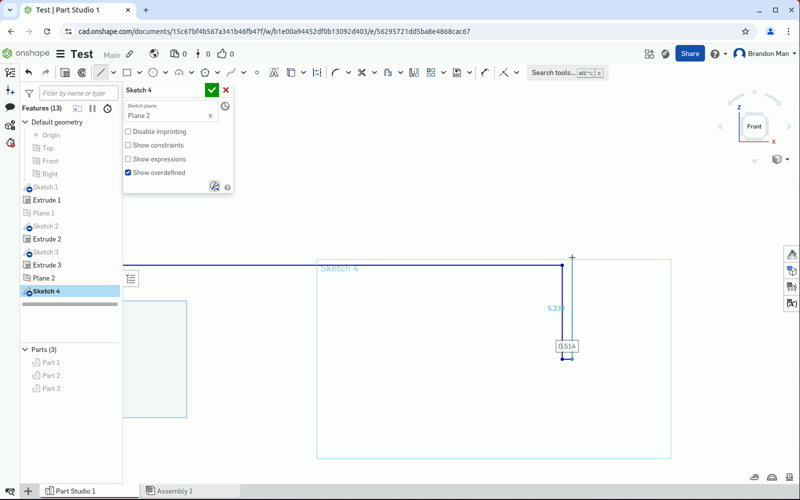
scroll(6)
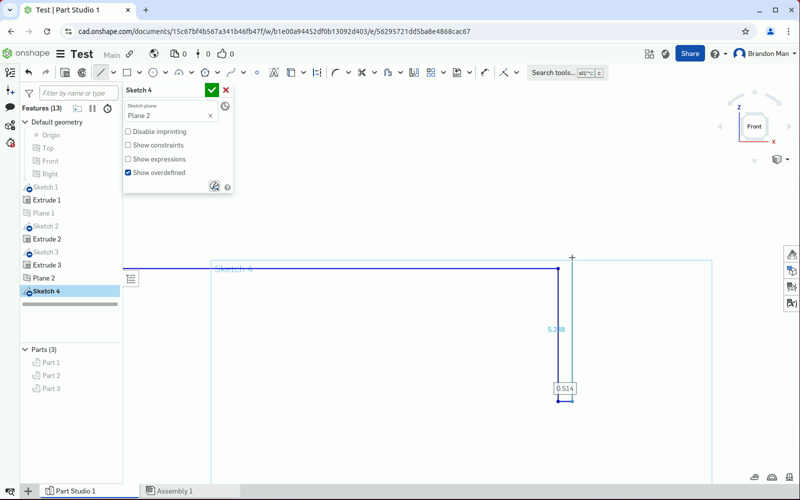
scroll(6)
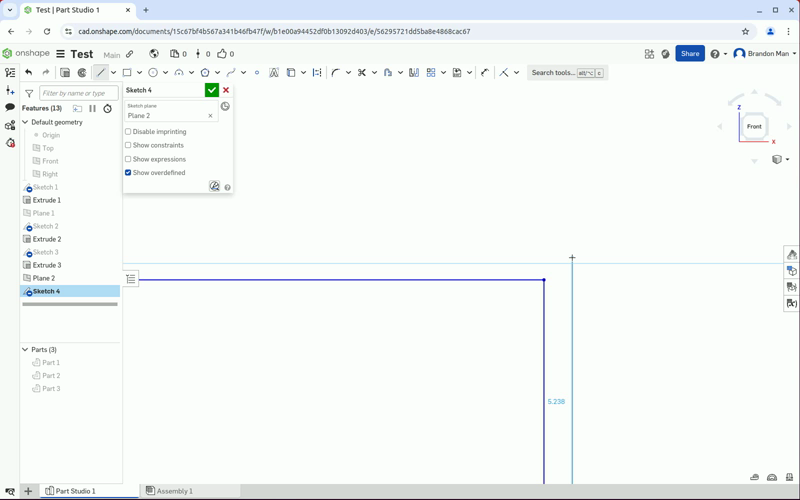
click(572, 257)
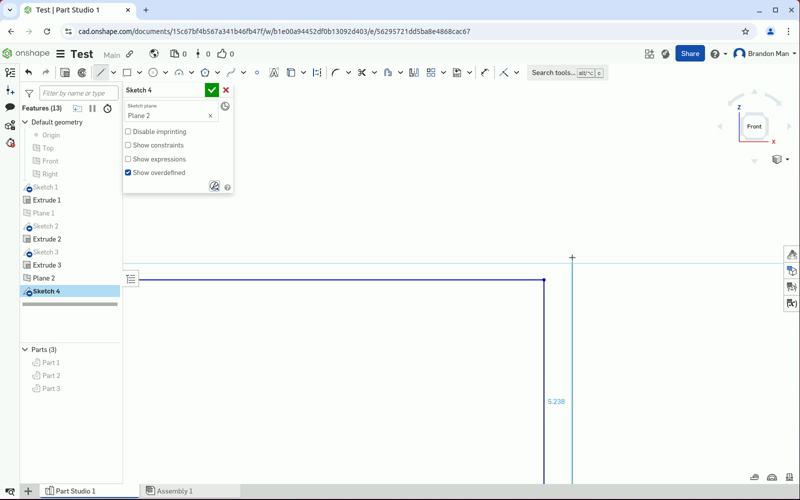
scroll(-6)
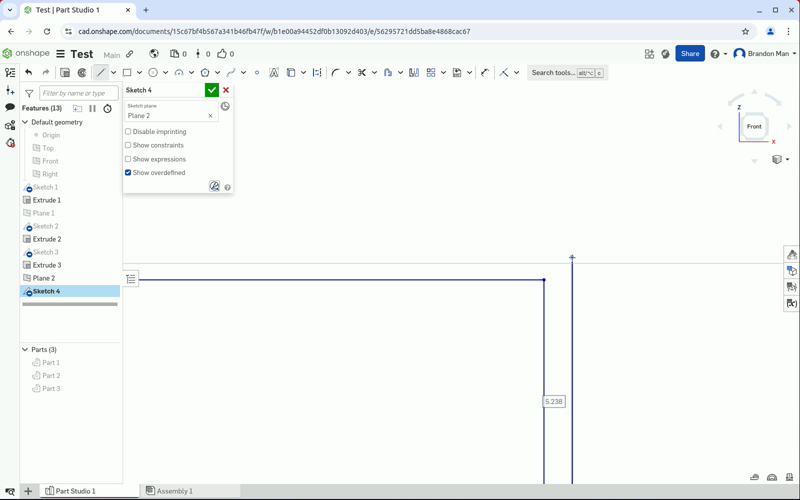
scroll(-6)
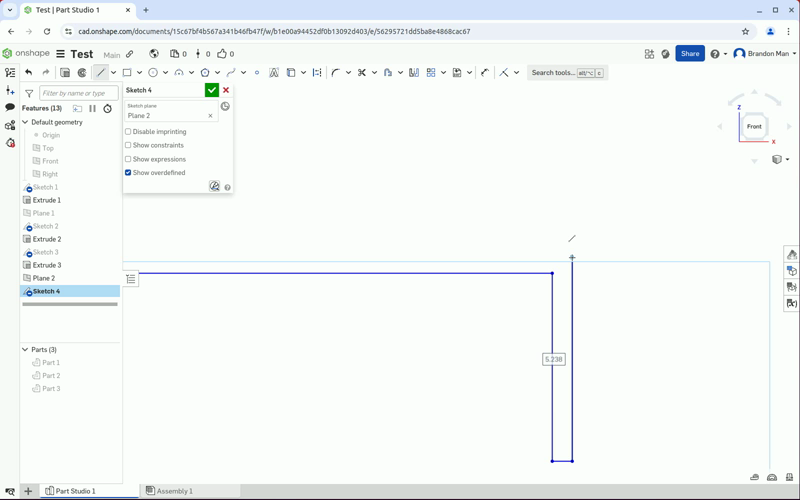
scroll(-6)
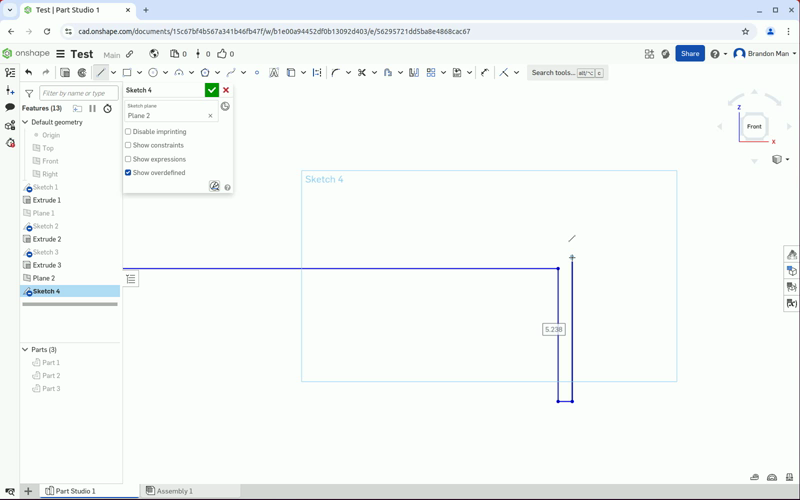
scroll(-6)
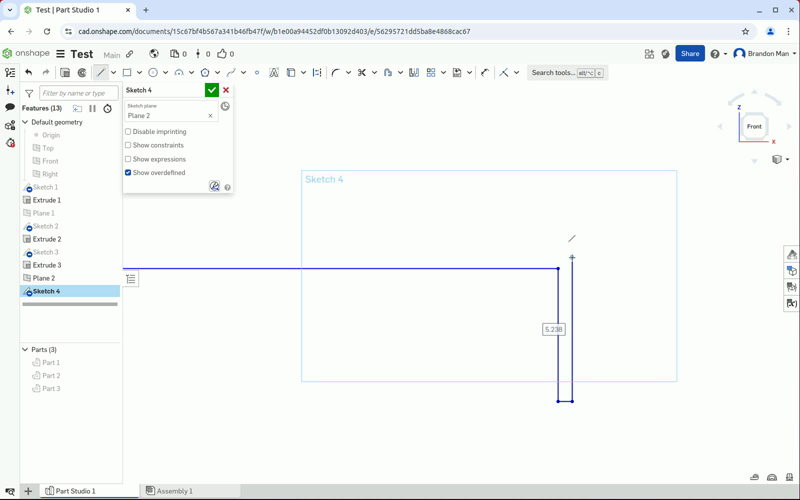
scroll(-6)
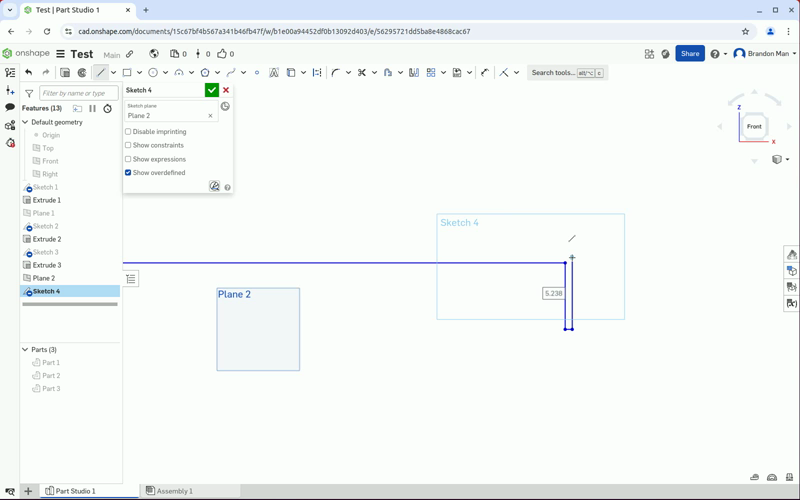
scroll(-6)
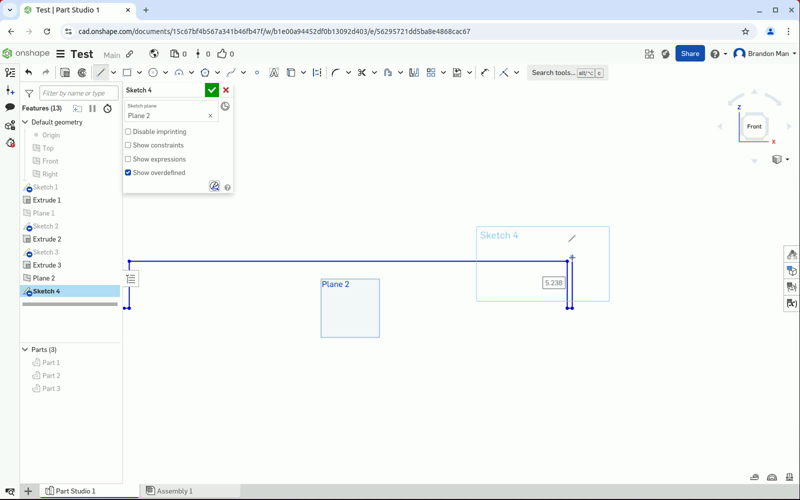
scroll(-6)
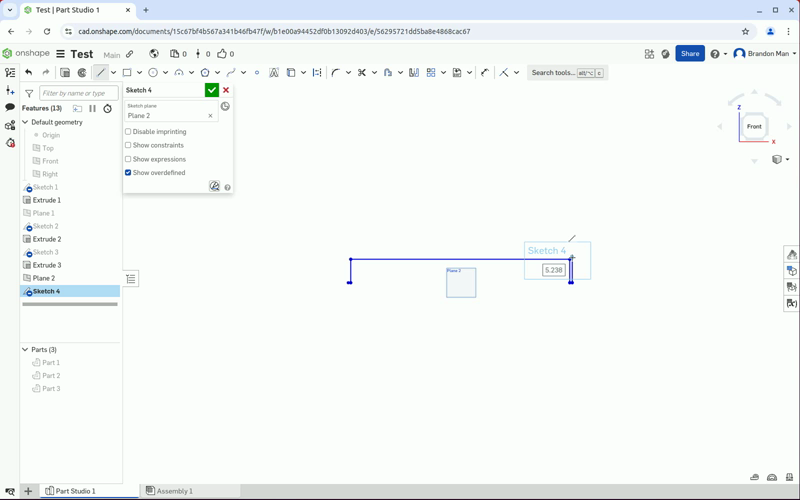
key_up(shift)
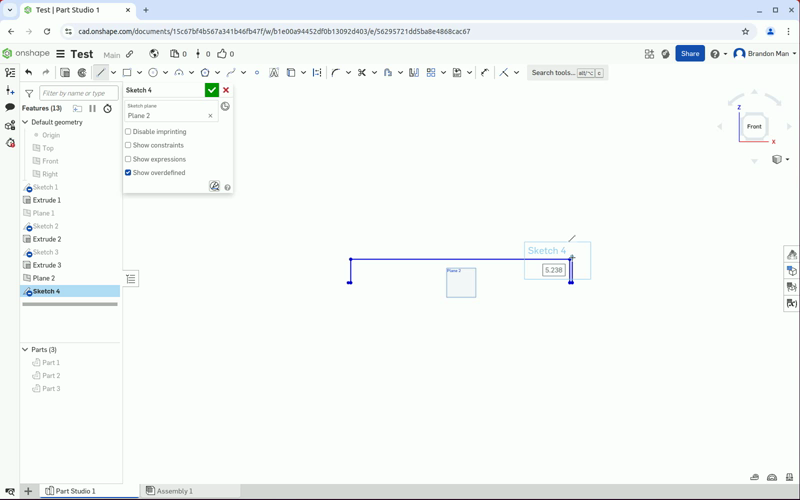
key_down(shift)
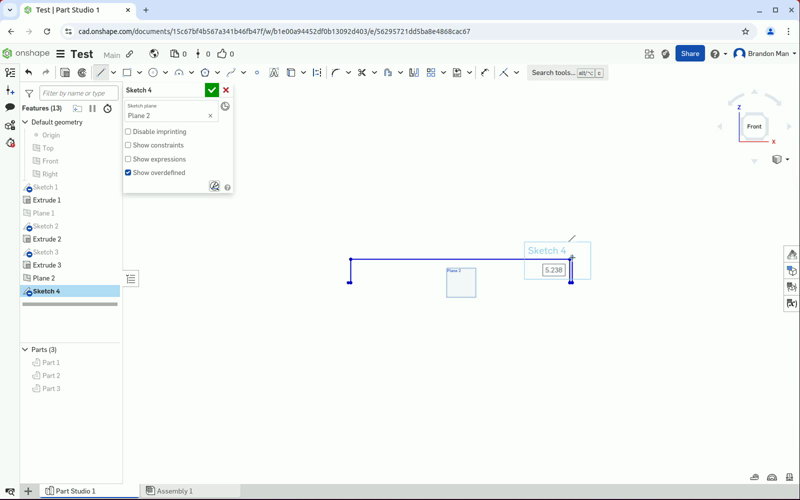
mouse_move(348, 257)
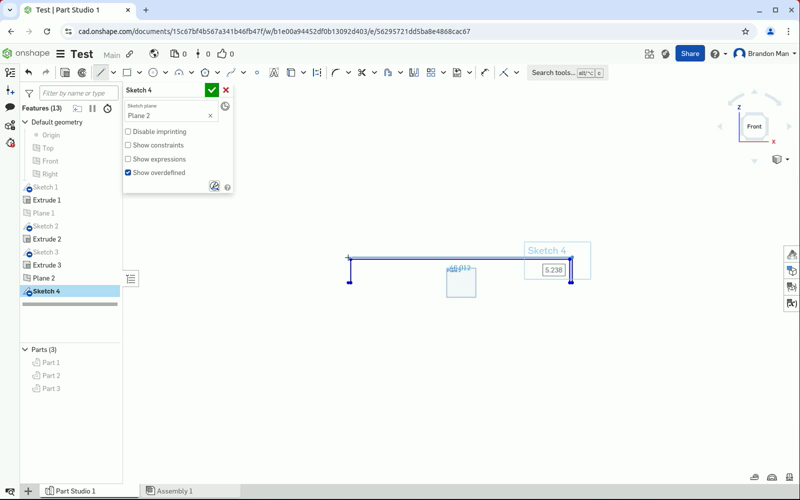
scroll(6)
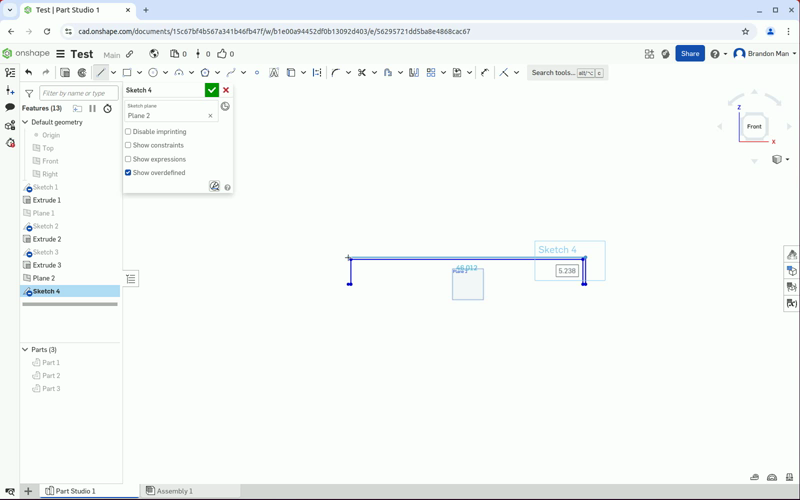
scroll(6)
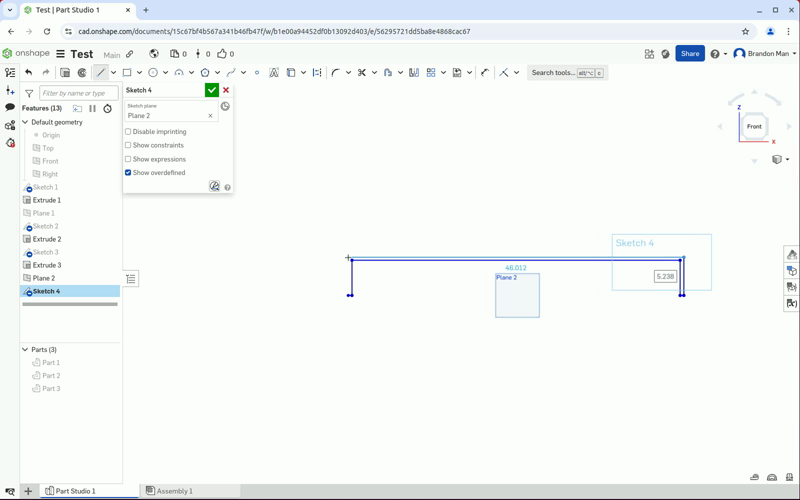
scroll(6)
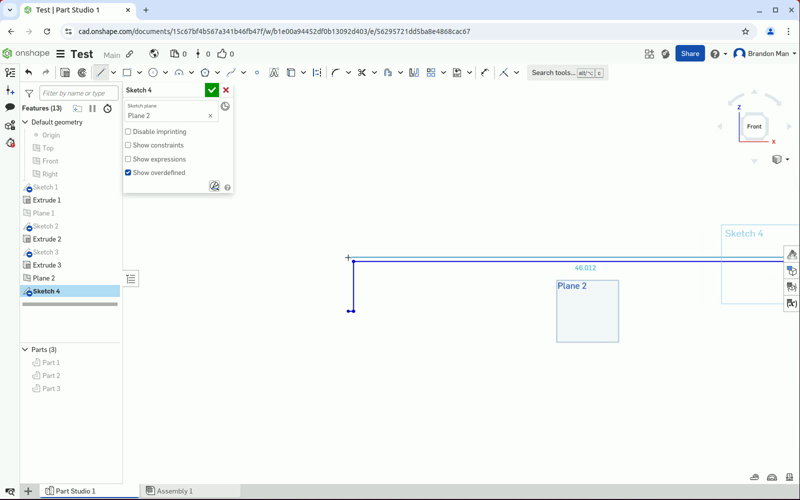
scroll(6)
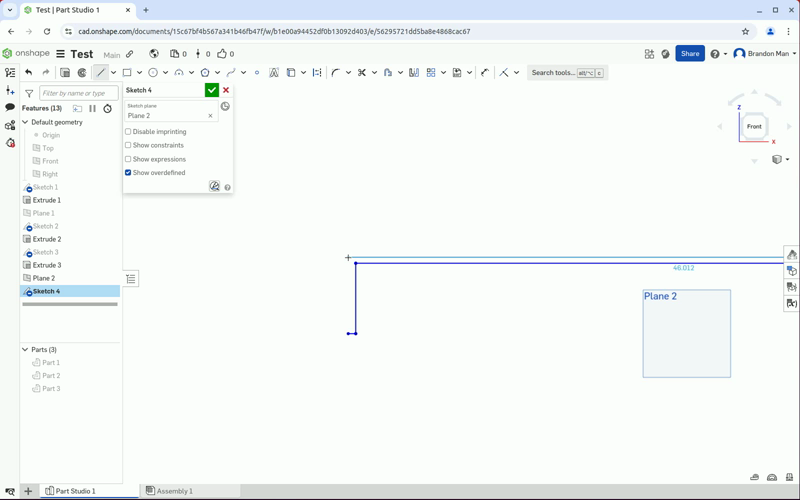
scroll(6)
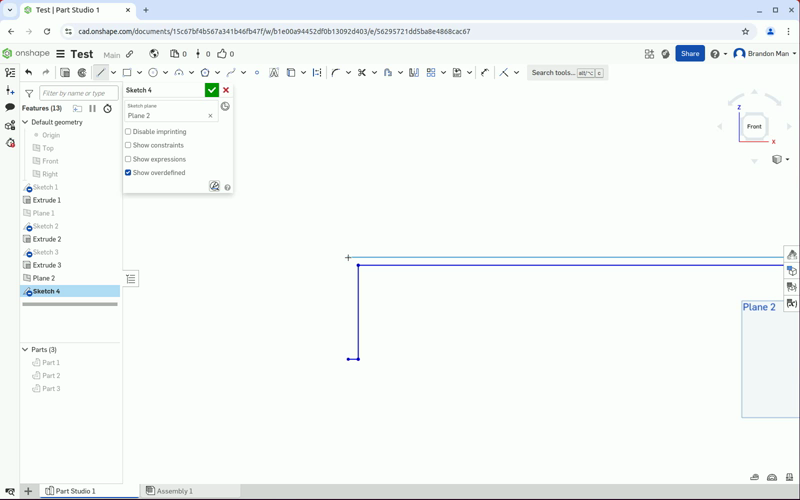
scroll(6)
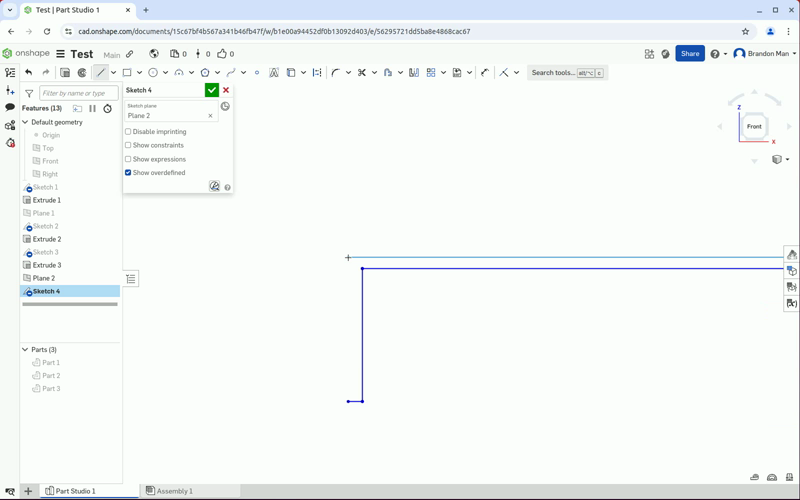
scroll(6)
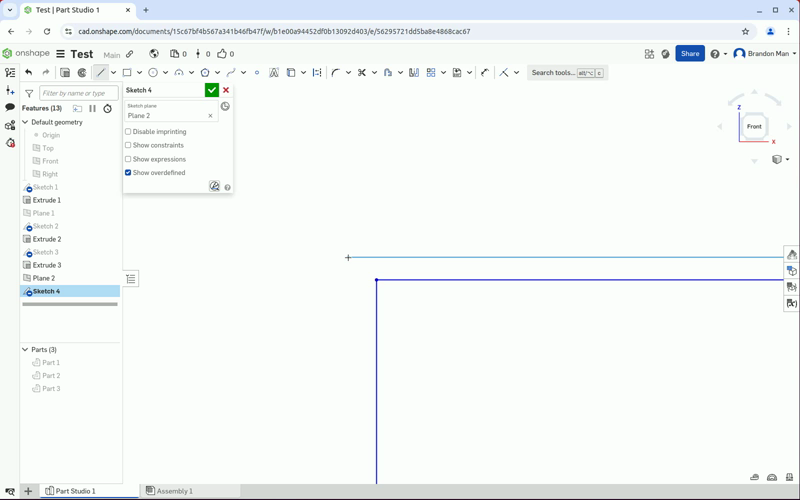
click(348, 257)
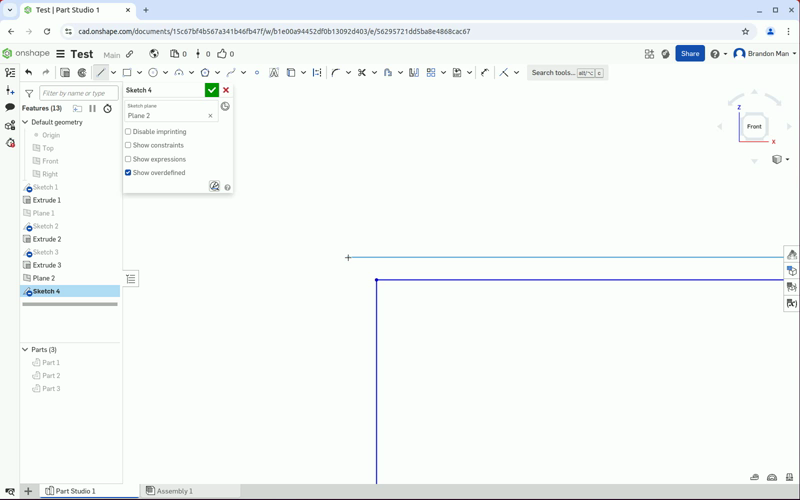
scroll(-6)
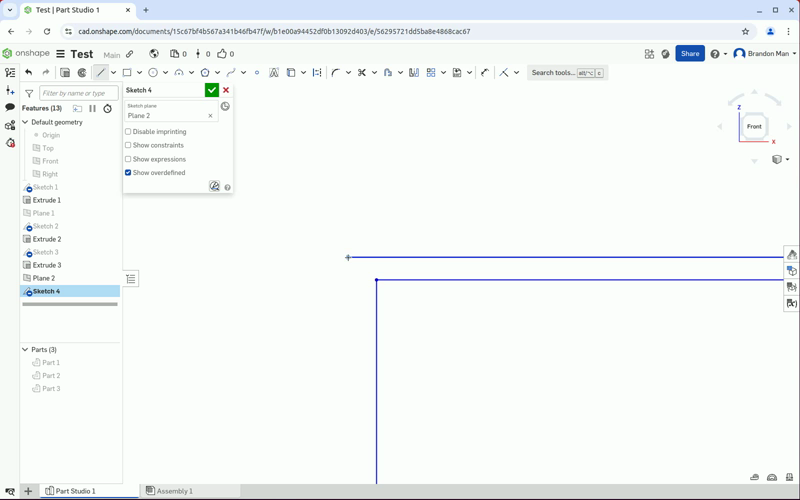
scroll(-6)
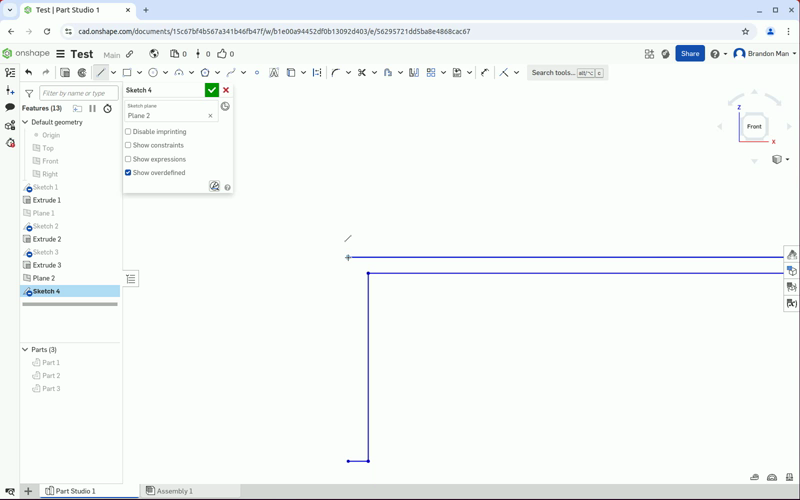
scroll(-6)
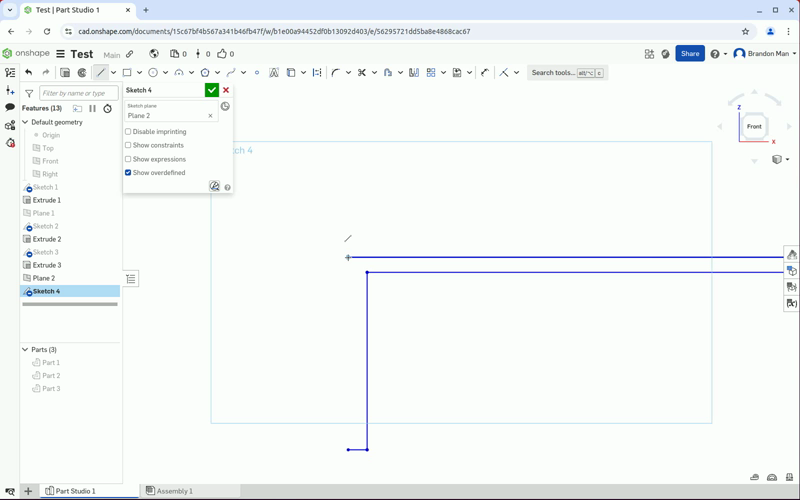
scroll(-6)
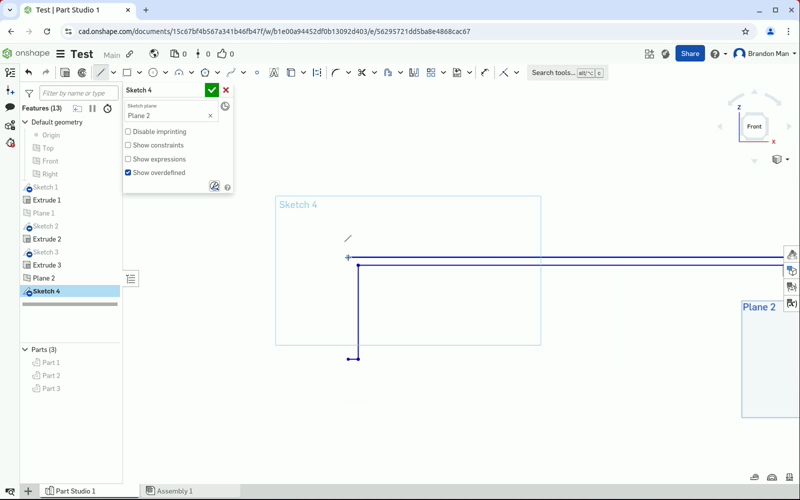
scroll(-6)
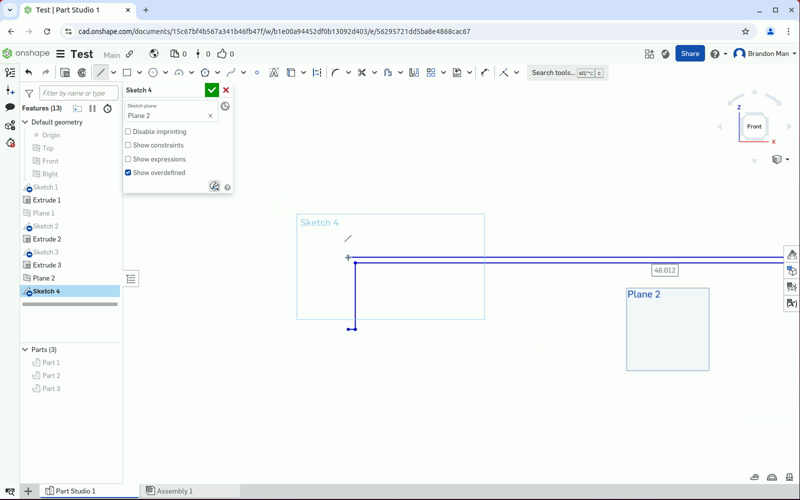
scroll(-6)
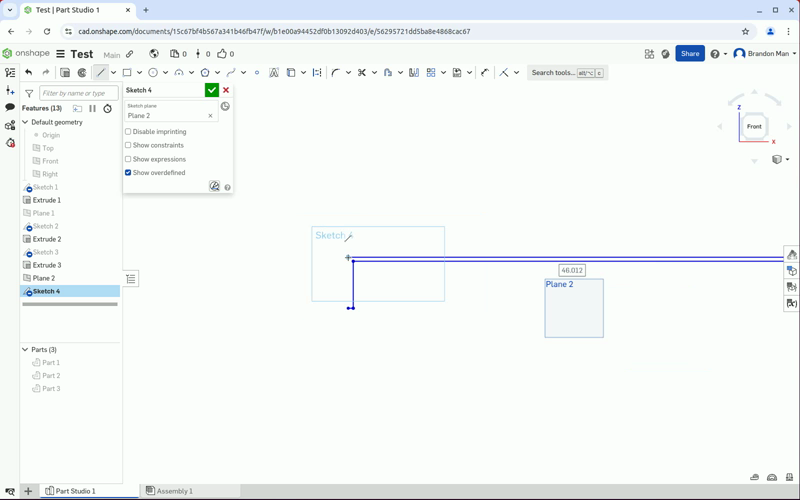
scroll(-6)
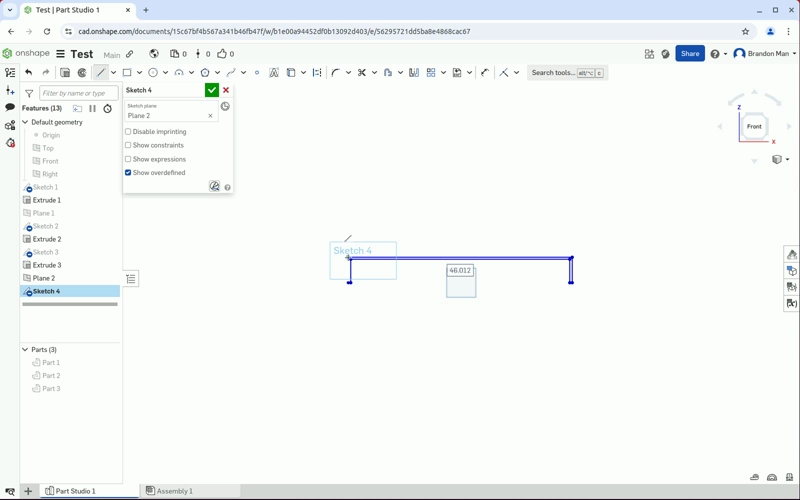
key_up(shift)
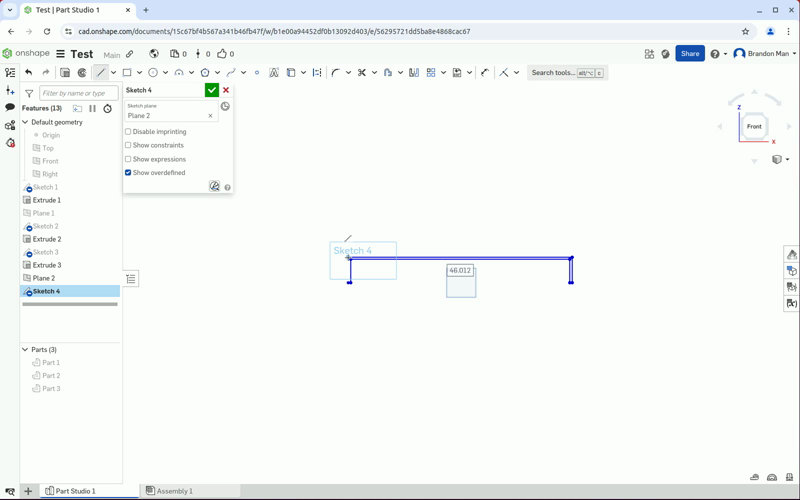
mouse_move(378, 257)
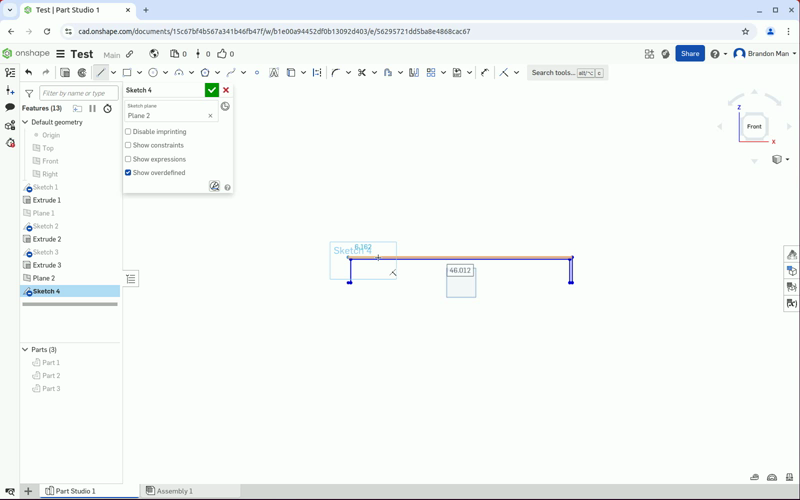
key_down(shift)
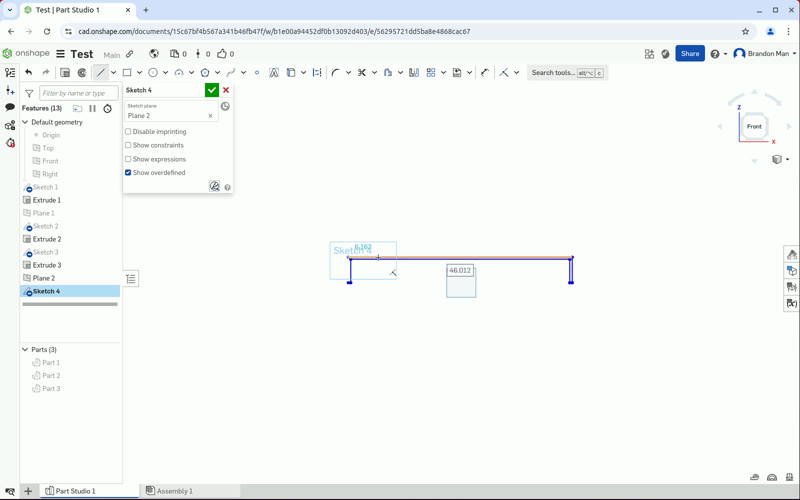
mouse_move(348, 282)
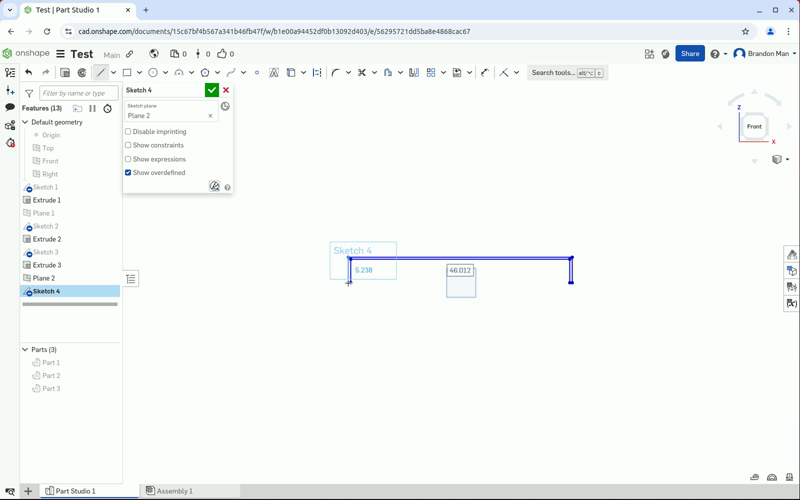
scroll(6)
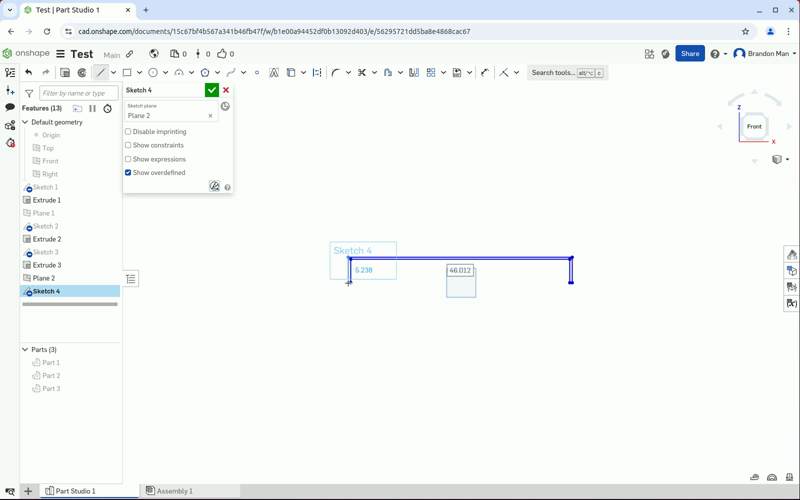
scroll(6)
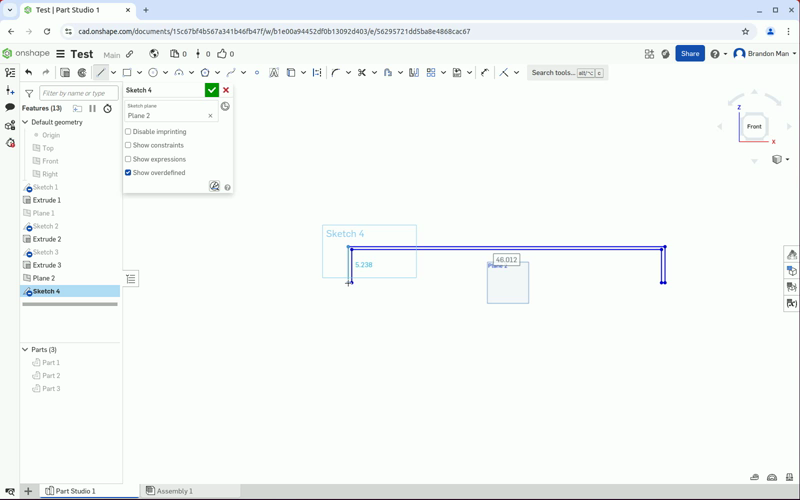
scroll(6)
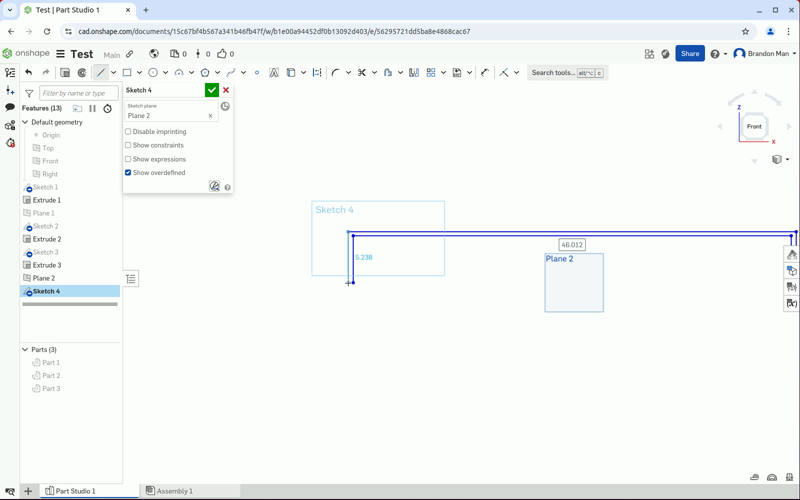
scroll(6)
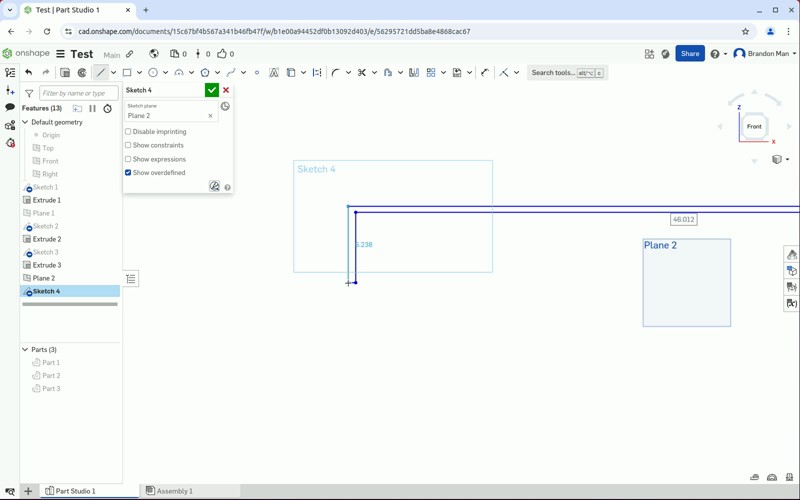
scroll(6)
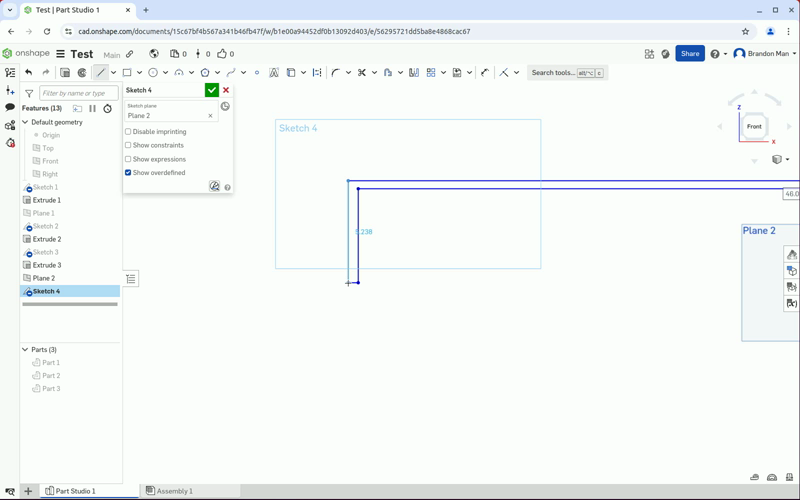
scroll(6)
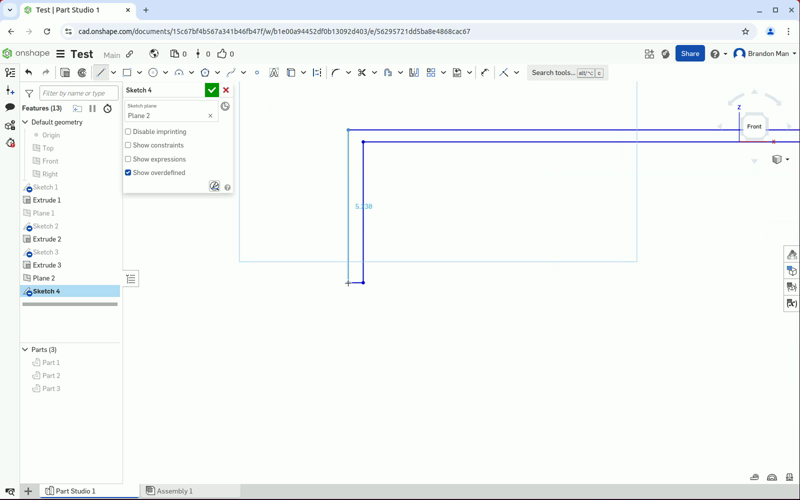
scroll(6)
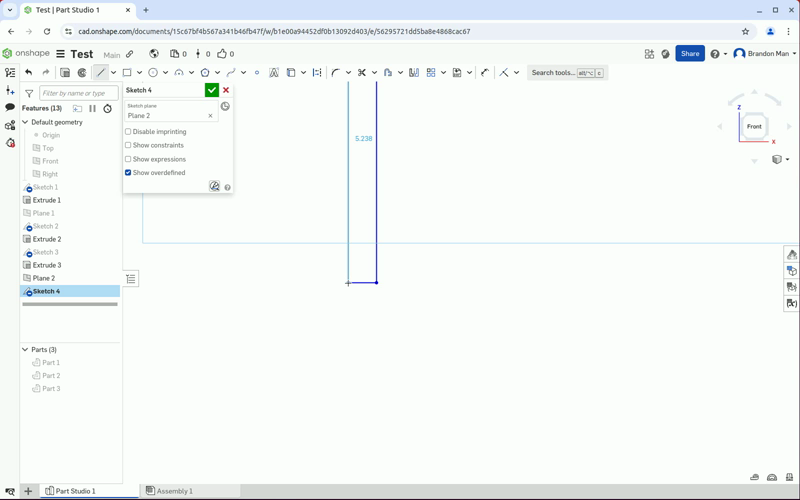
key_up(shift)
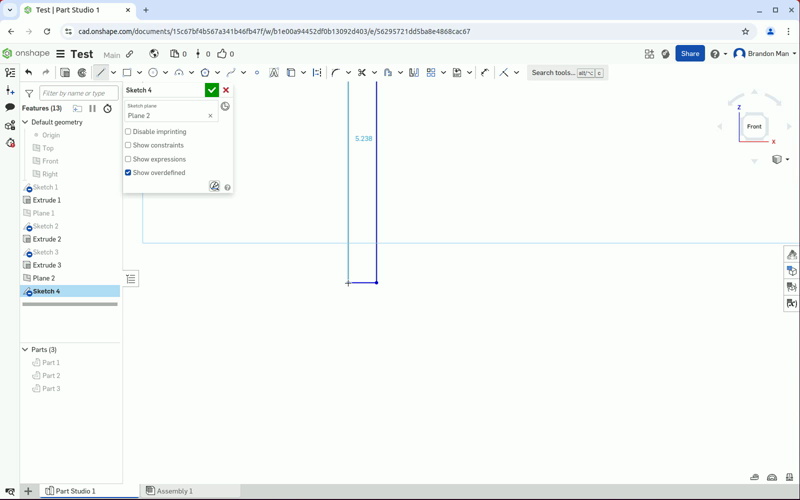
click(348, 282)
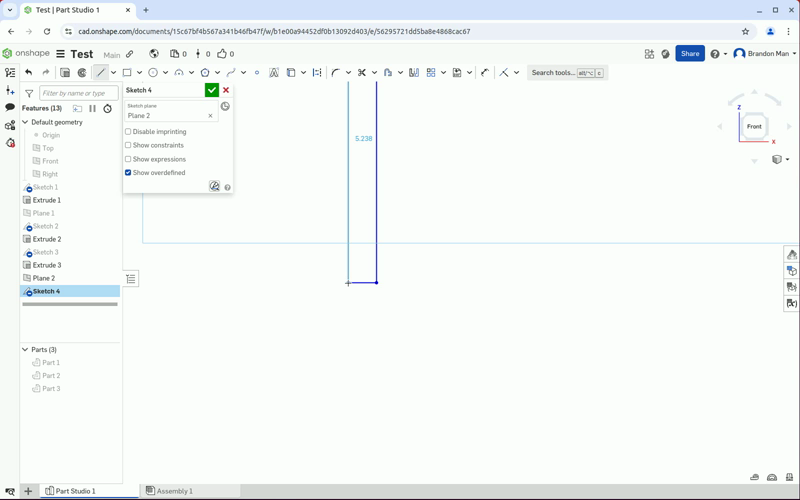
scroll(-6)
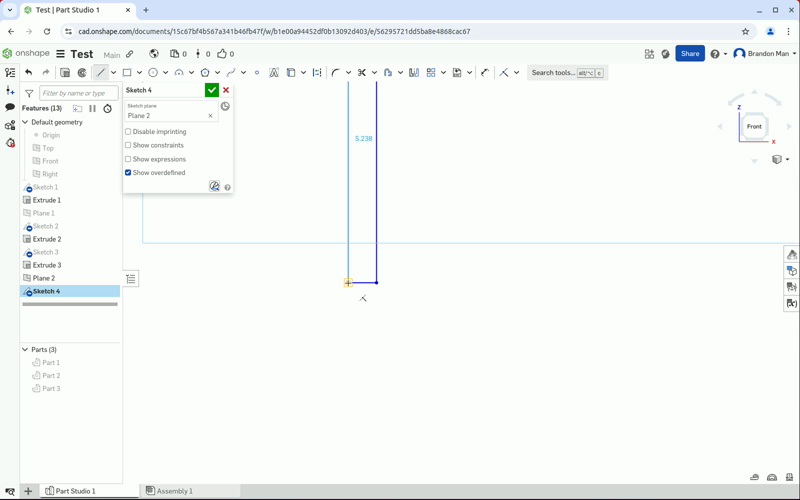
scroll(-6)
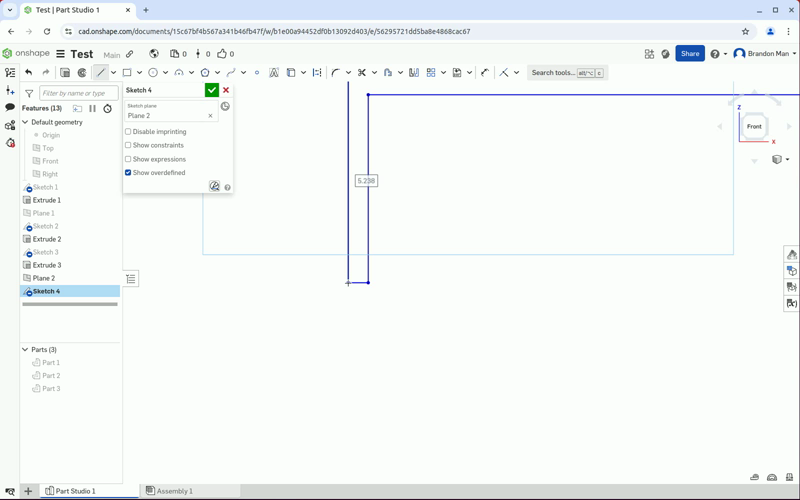
scroll(-6)
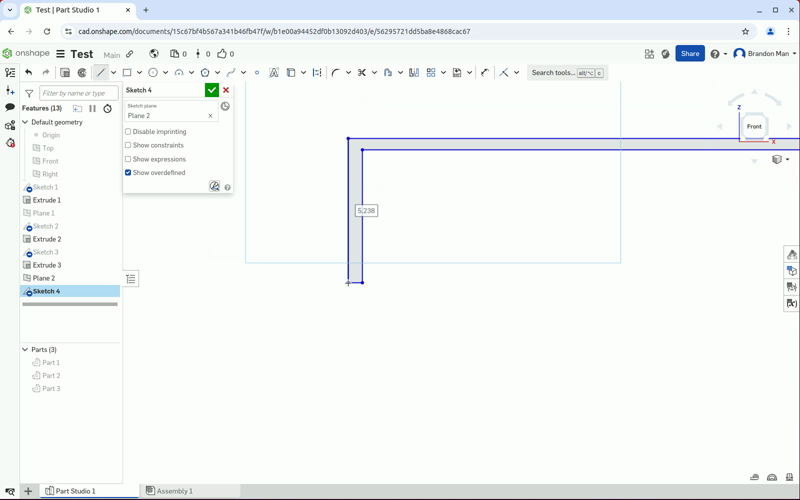
scroll(-6)
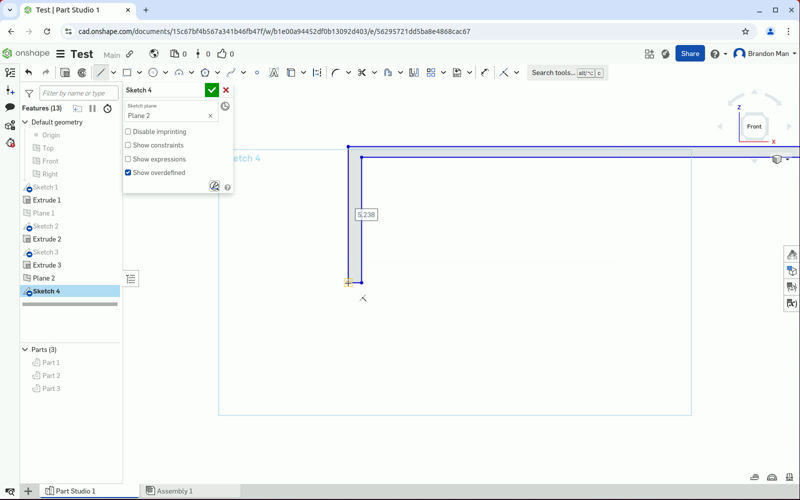
scroll(-6)
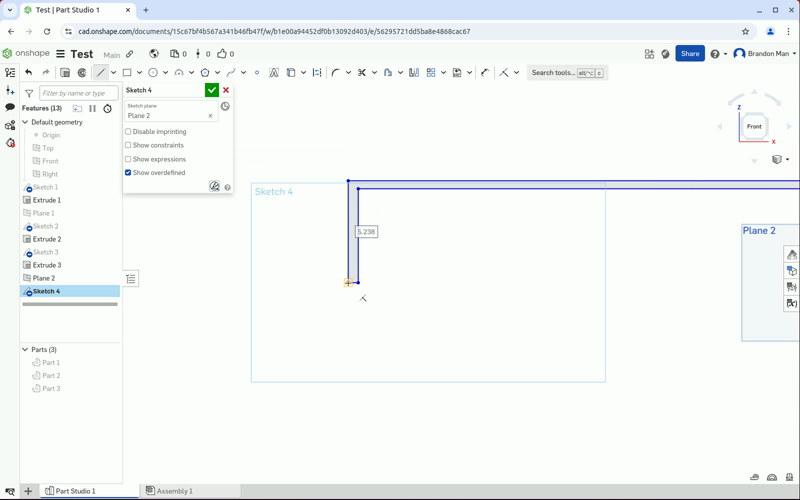
scroll(-6)
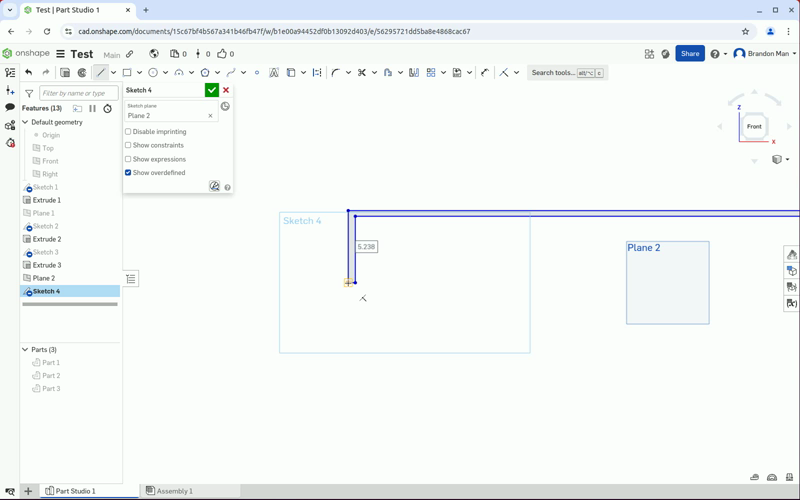
scroll(-6)
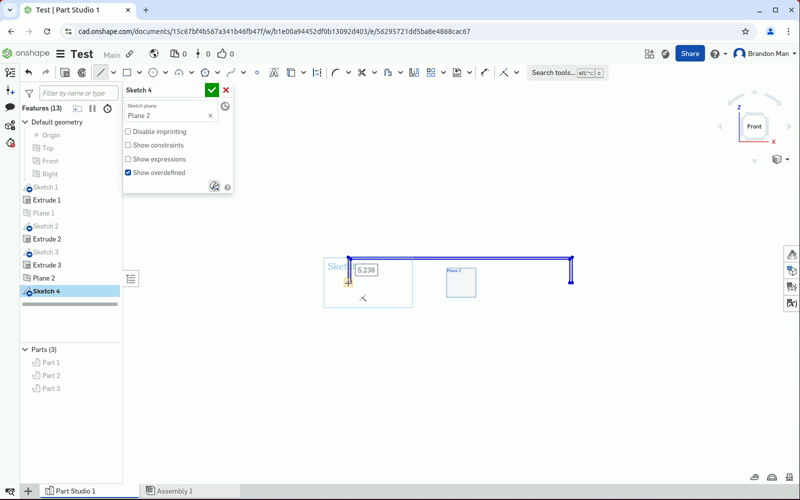
key(esc)
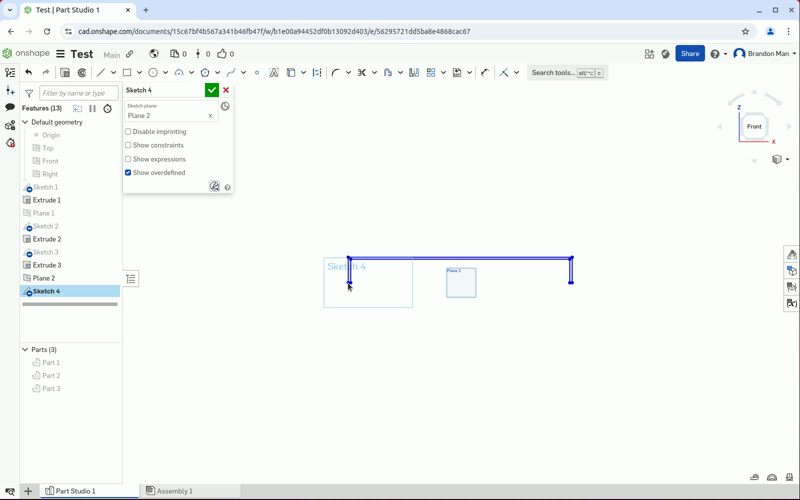
mouse_move(511, 257)
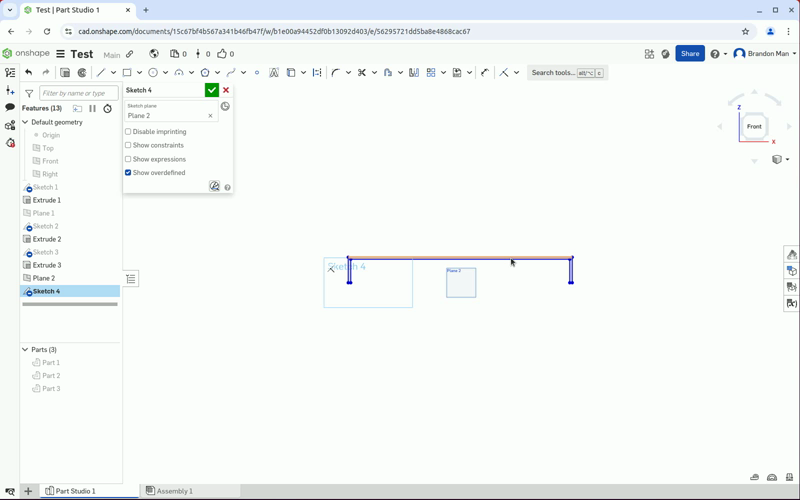
scroll(6)
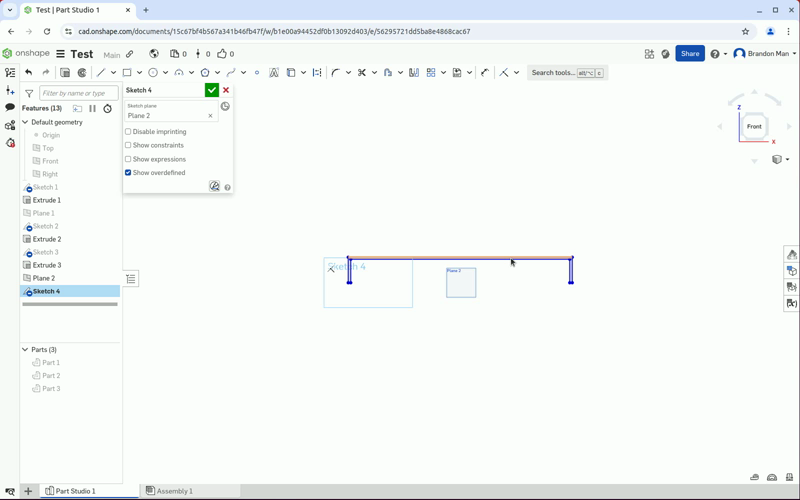
scroll(6)
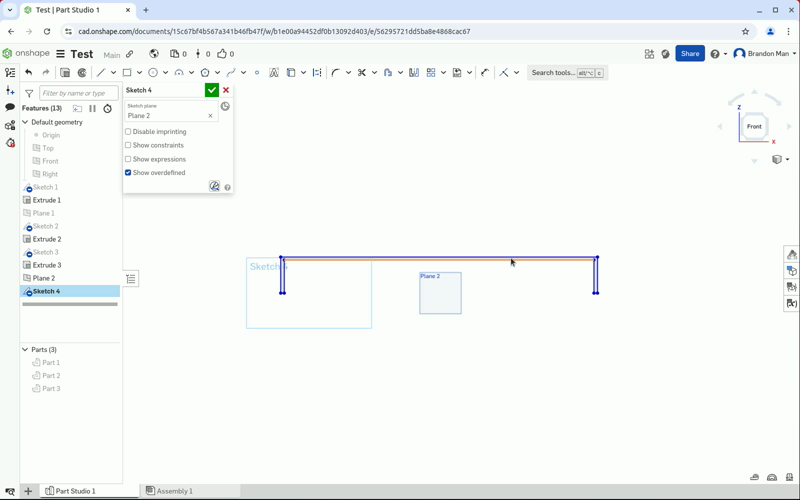
scroll(6)
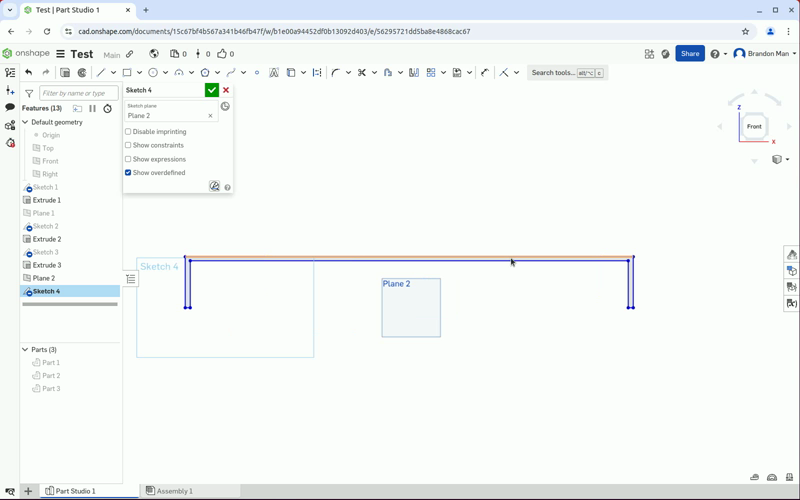
scroll(6)
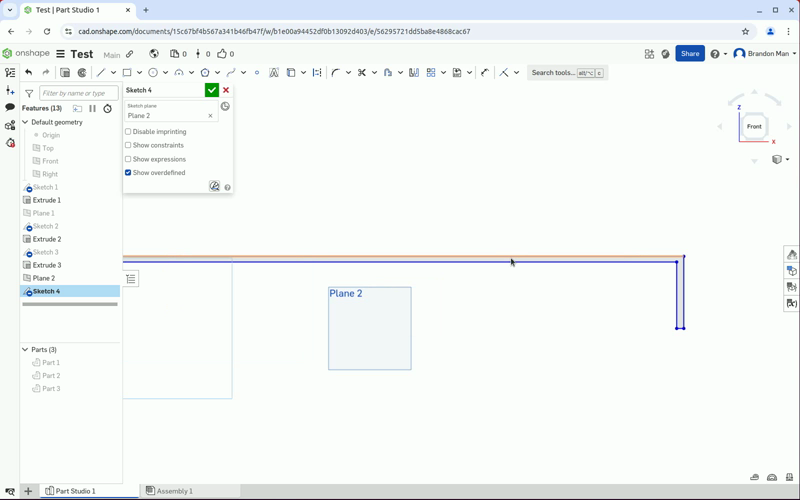
scroll(6)
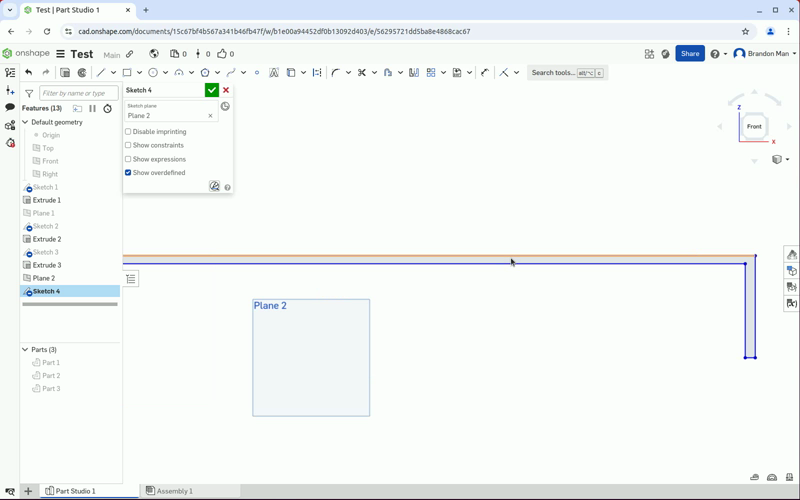
scroll(6)
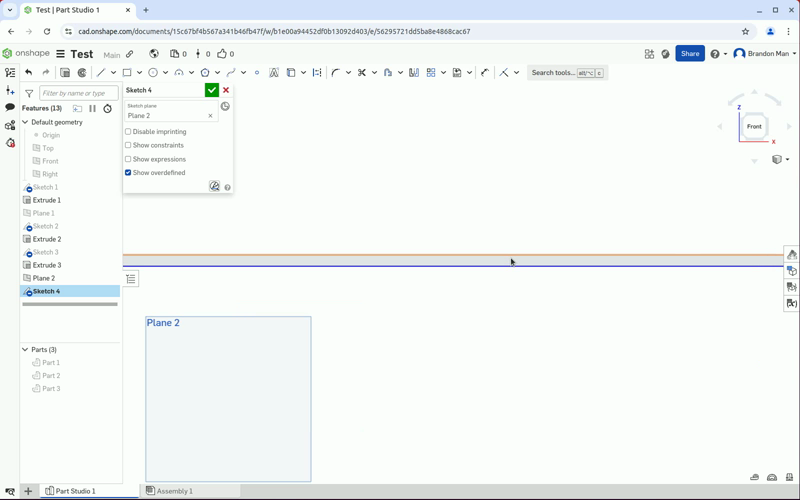
scroll(6)
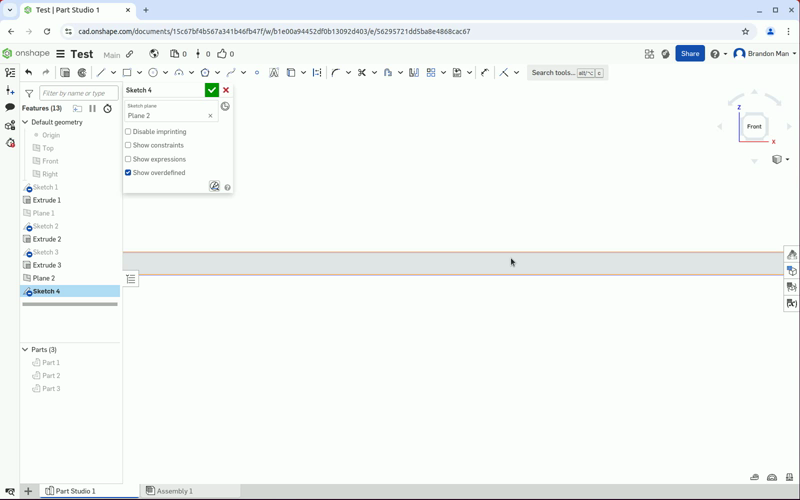
click(511, 257)
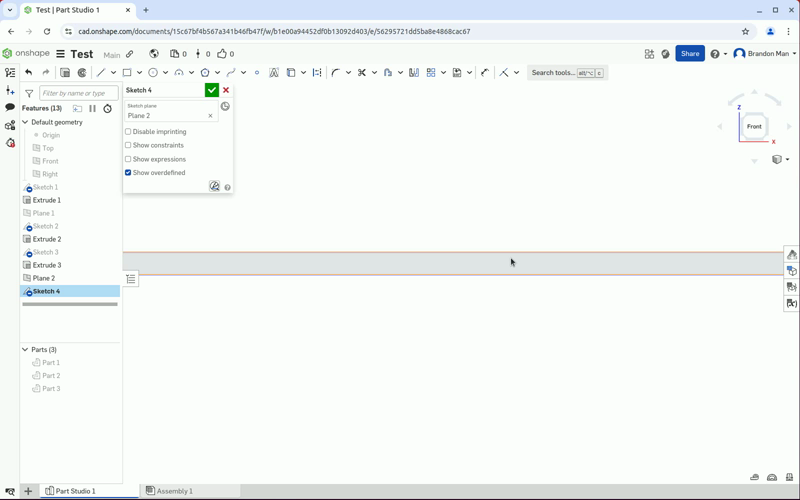
scroll(-6)
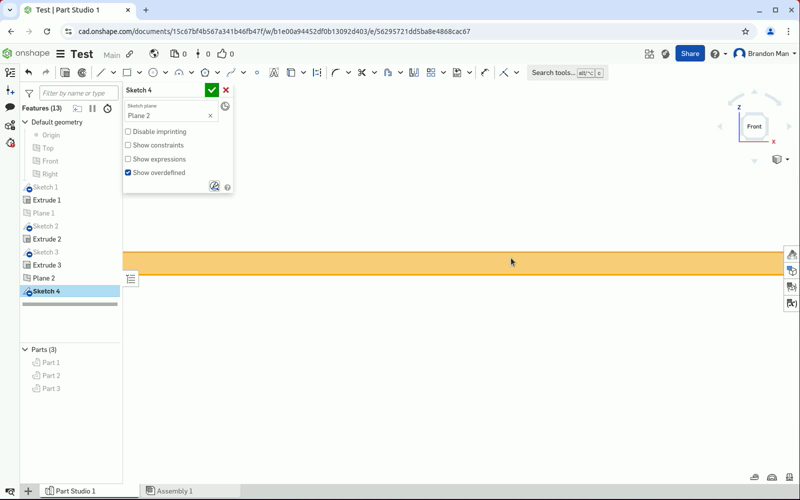
scroll(-6)
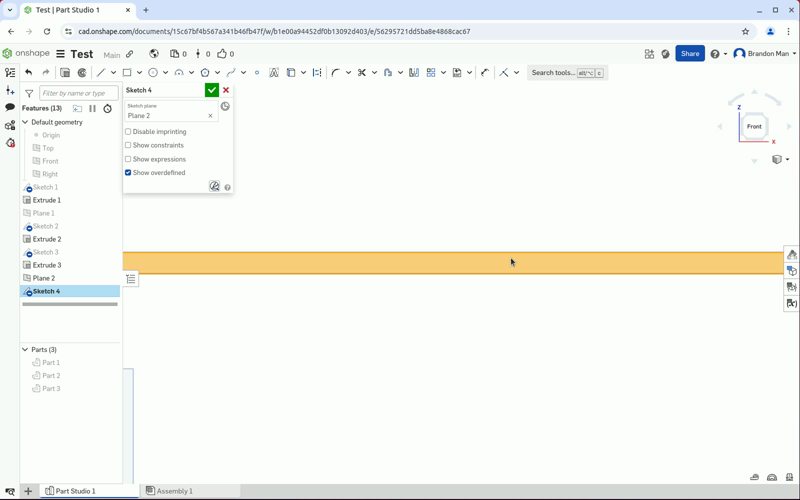
scroll(-6)
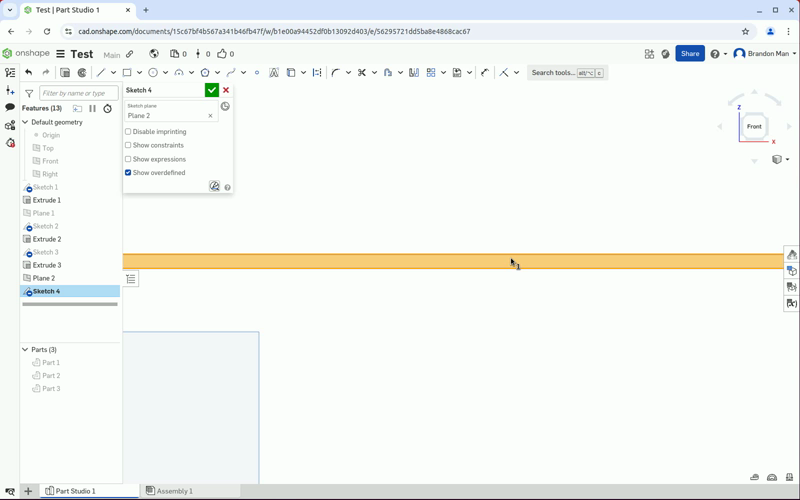
scroll(-6)
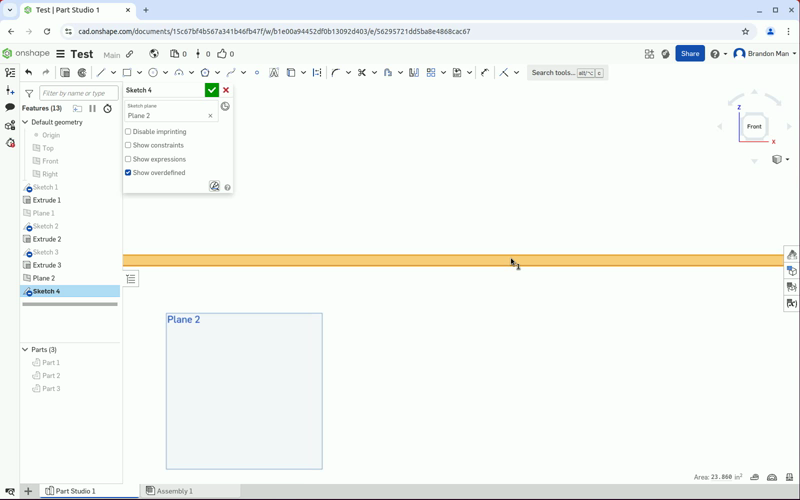
scroll(-6)
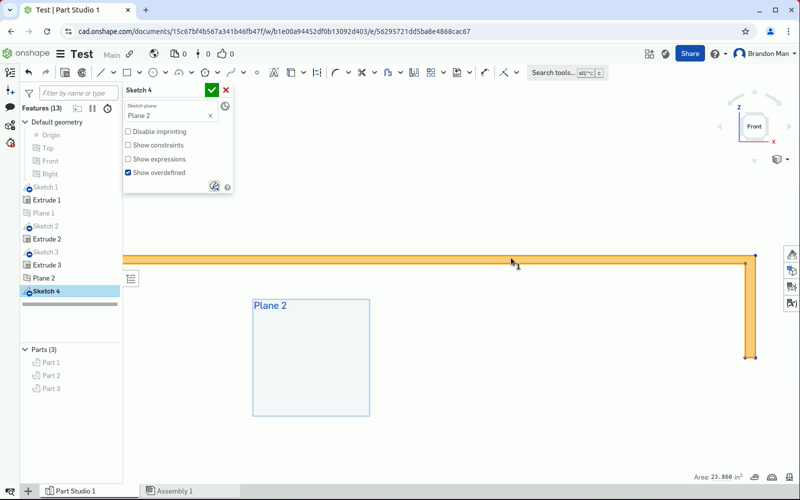
scroll(-6)
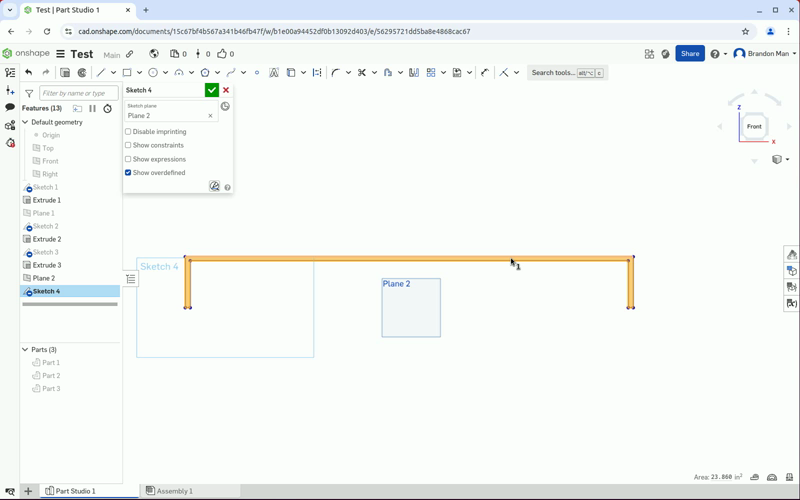
scroll(-6)
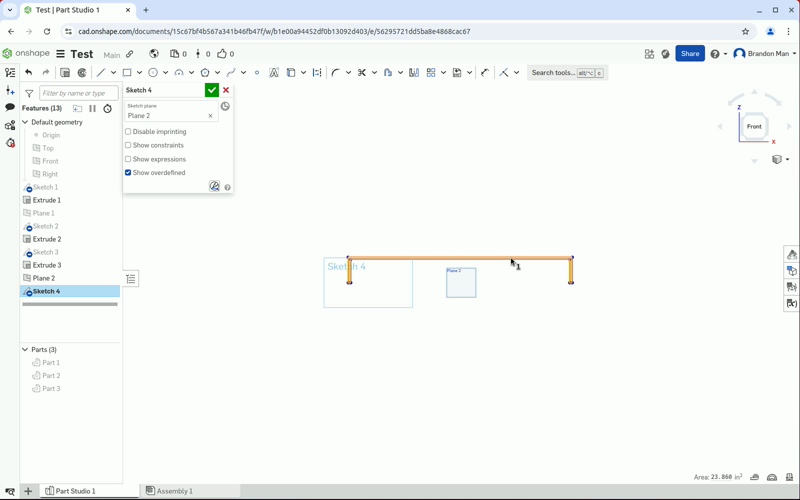
mouse_move(73, 352)
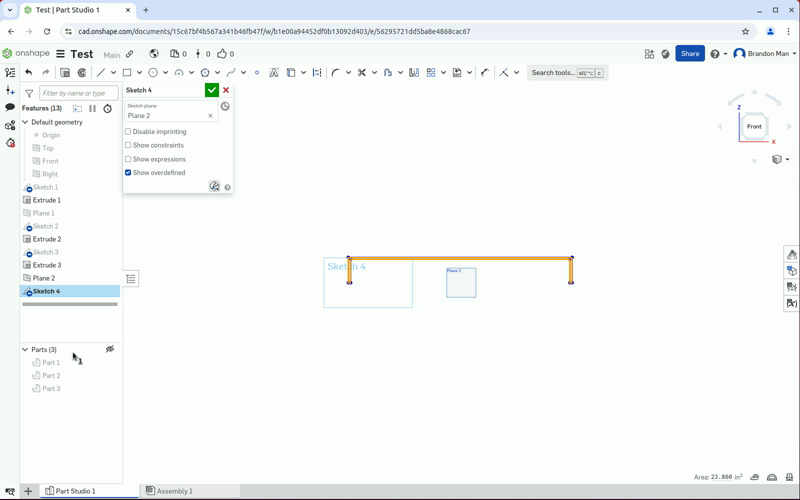
key(shift+y)
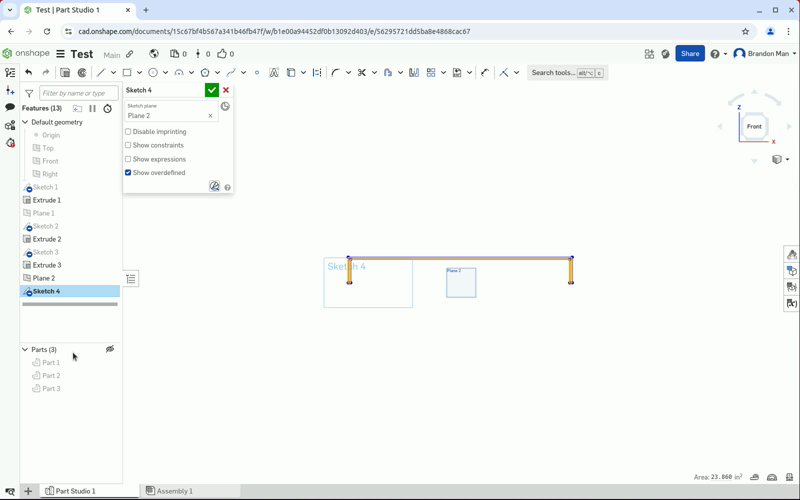
key(shift+e)
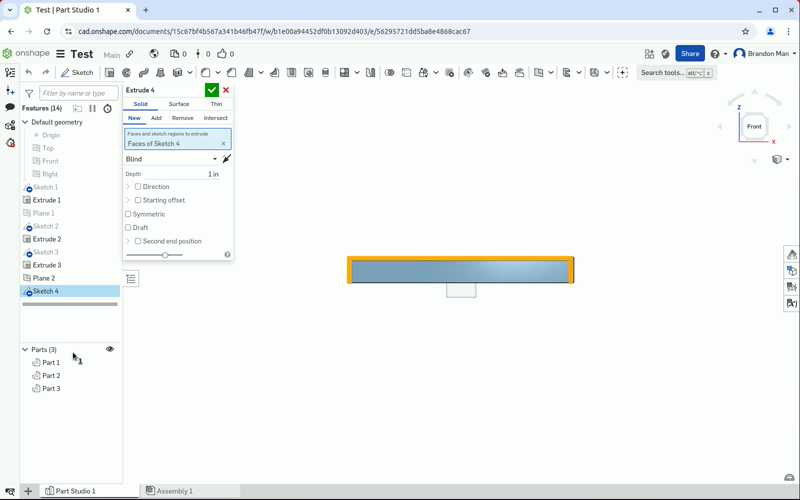
mouse_move(143, 106)
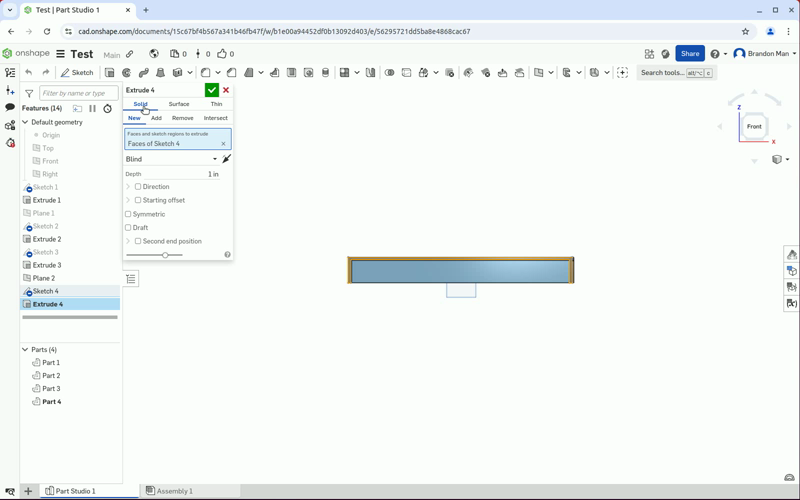
click(143, 106)
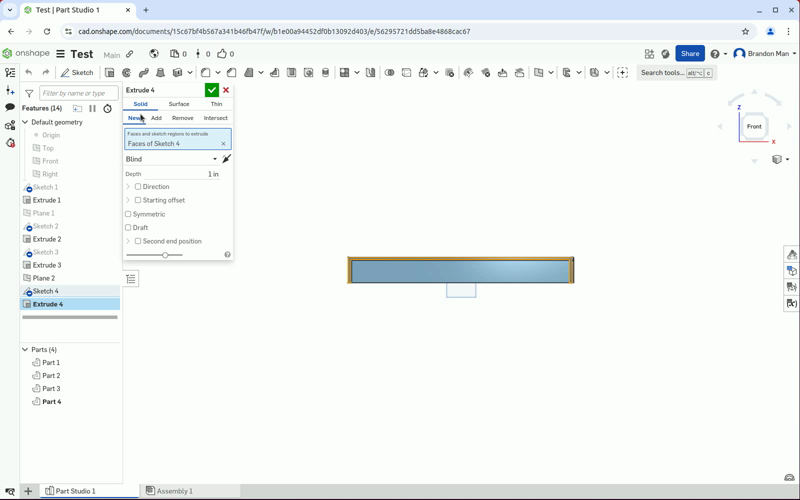
mouse_move(137, 120)
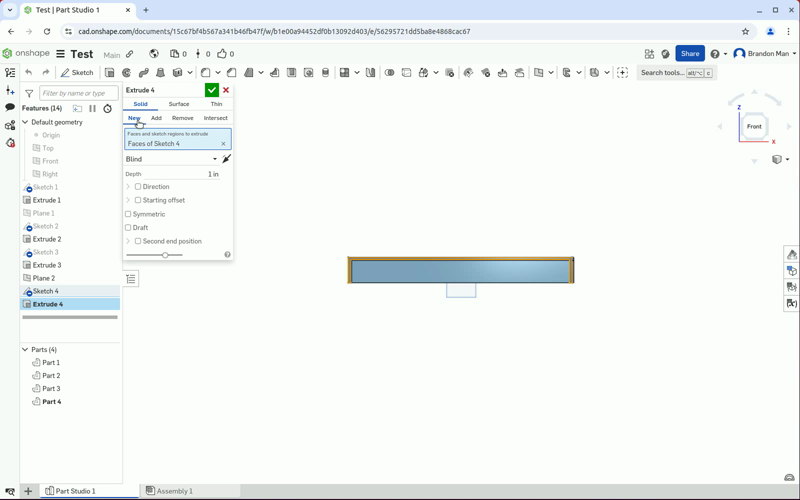
click(137, 120)
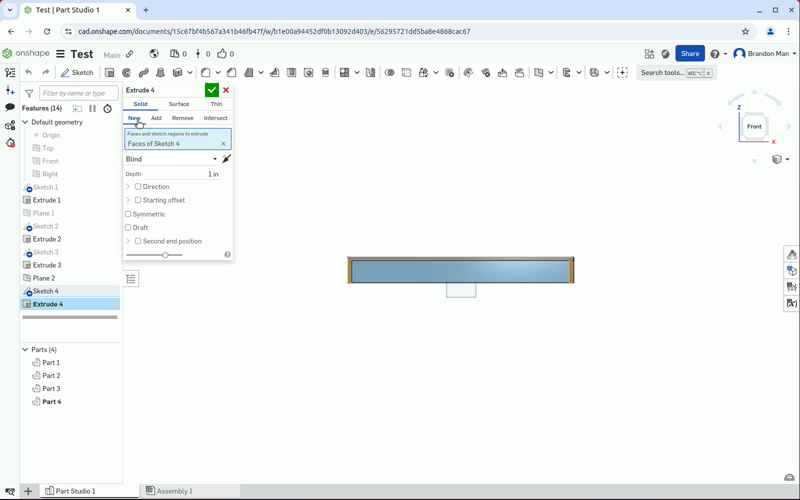
key(tab, 4)
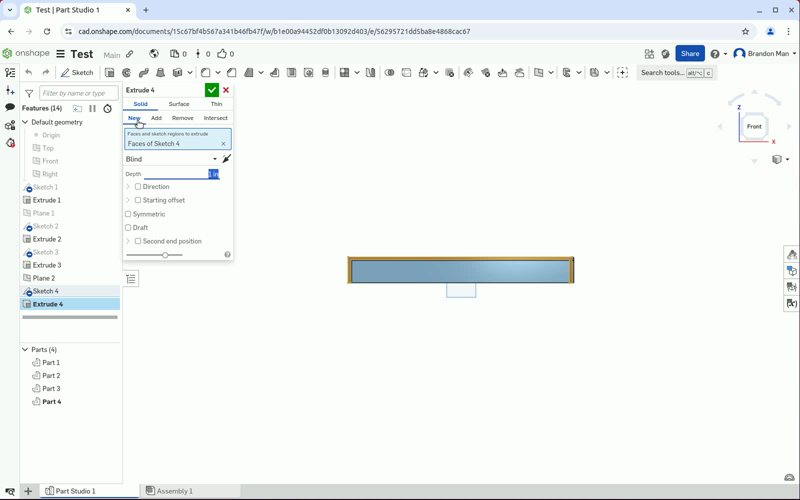
text(0.722)
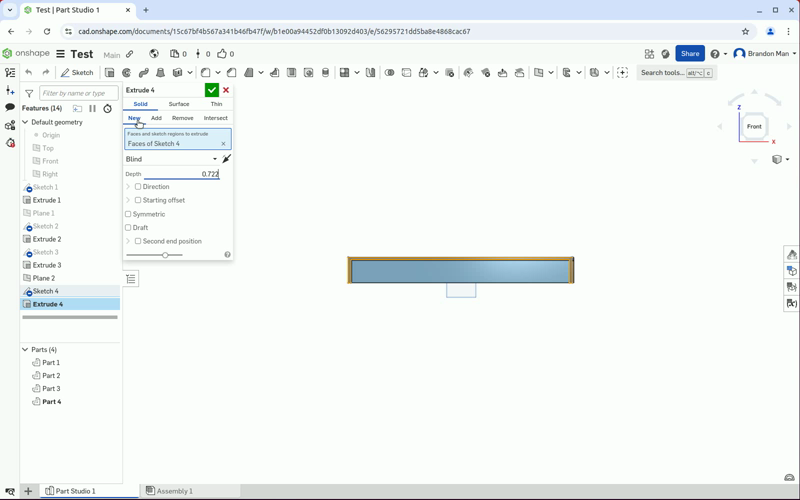
key(enter)
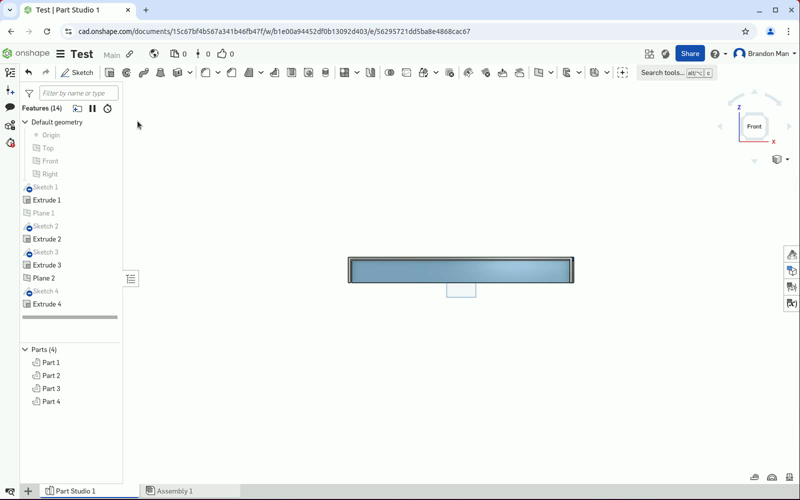
key(shift+h)
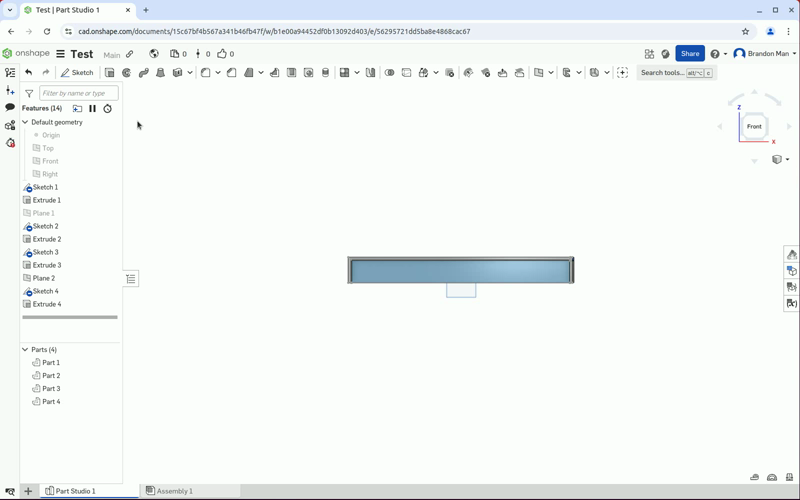
key(shift+h)
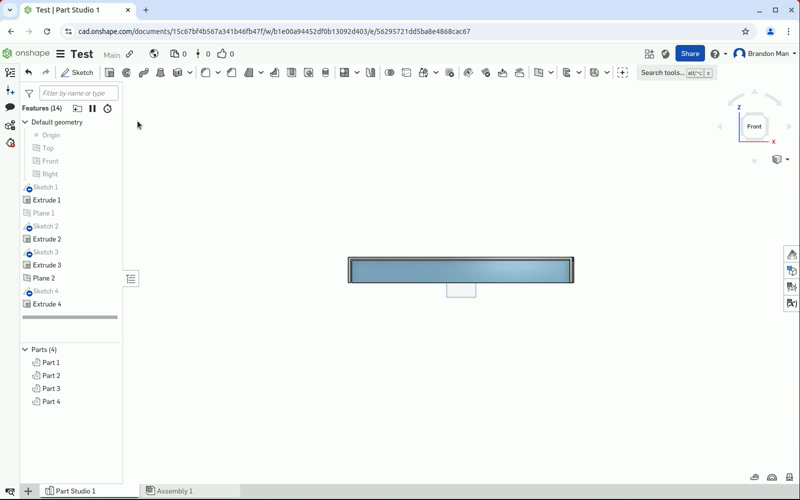
mouse_move(73, 189)
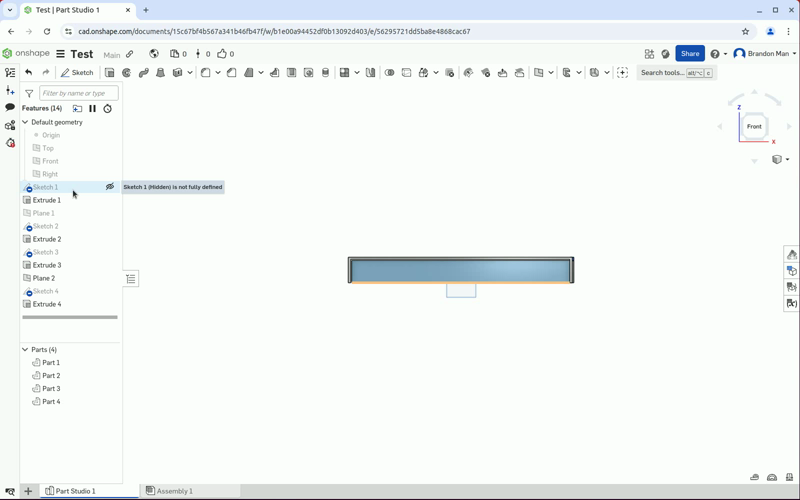
click(73, 189)
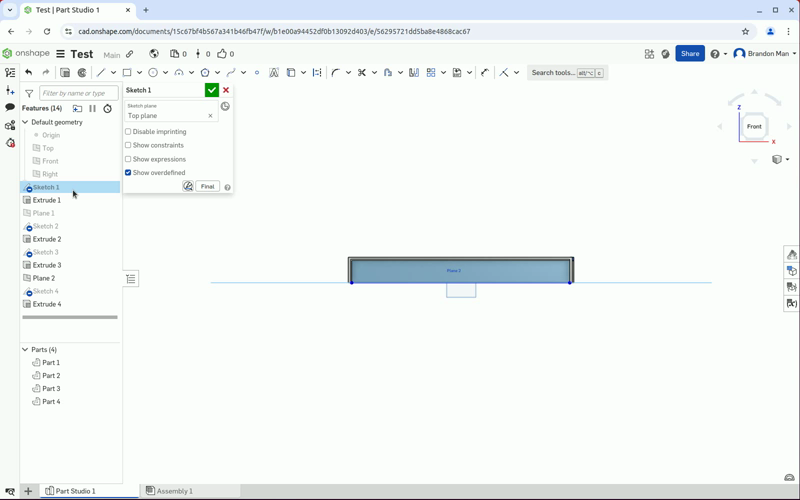
mouse_move(229, 92)
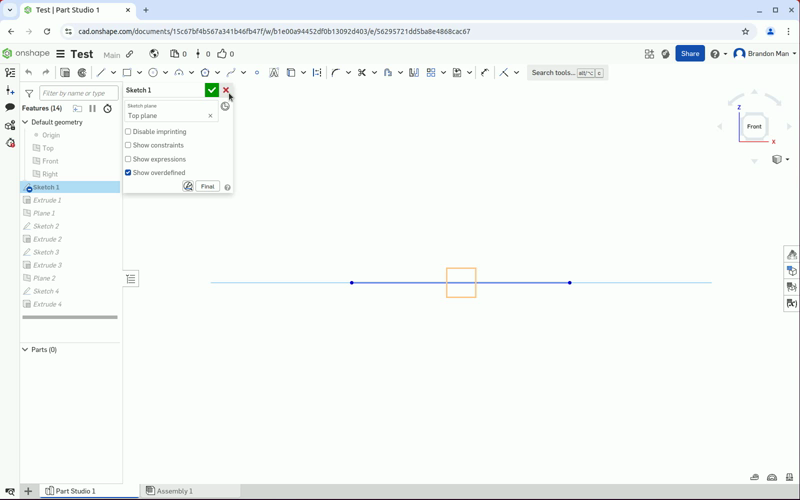
click(229, 92)
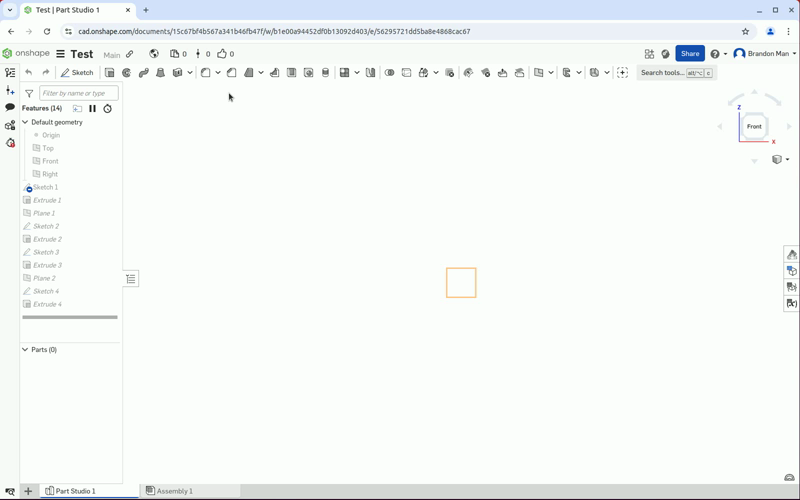
key(shift+s)
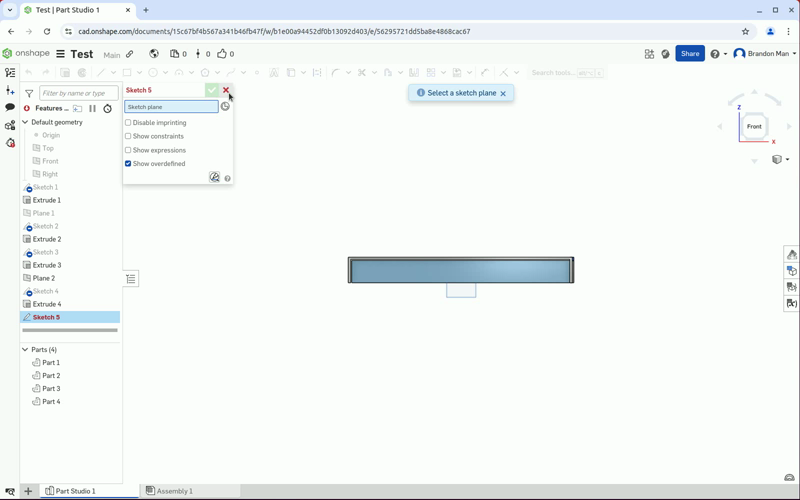
mouse_move(73, 280)
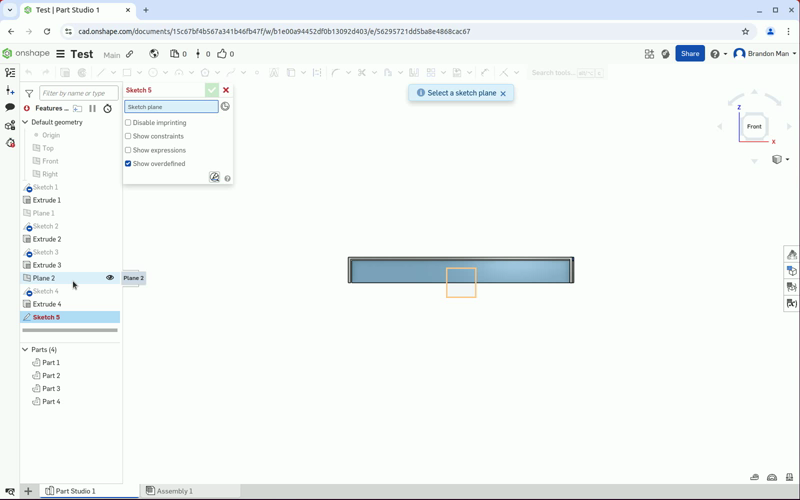
click(73, 280)
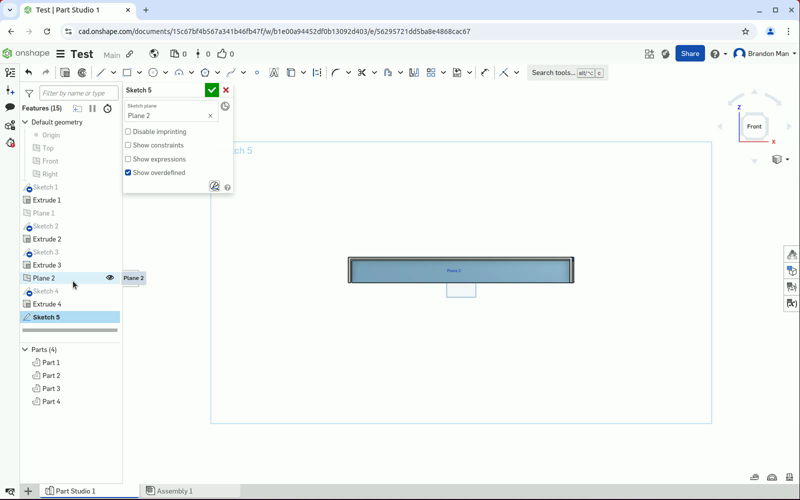
mouse_move(73, 352)
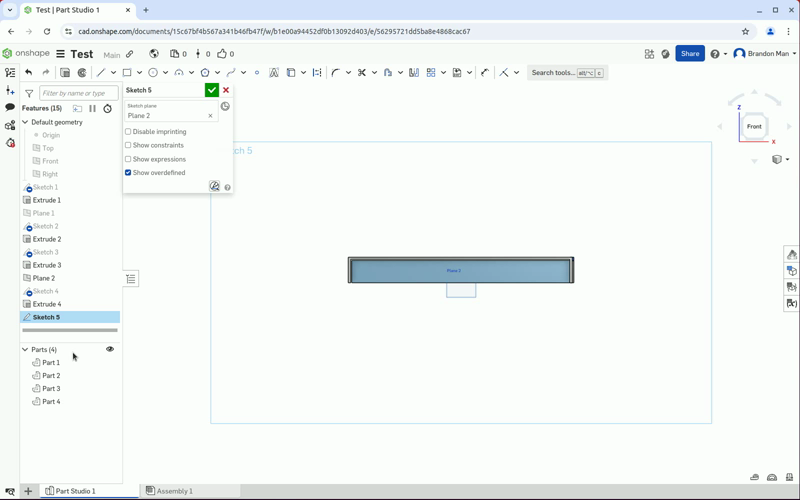
key(y)
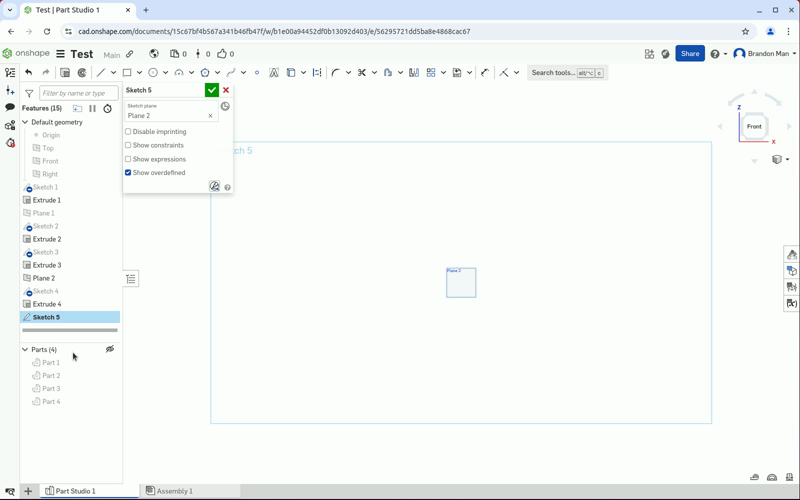
key(l)
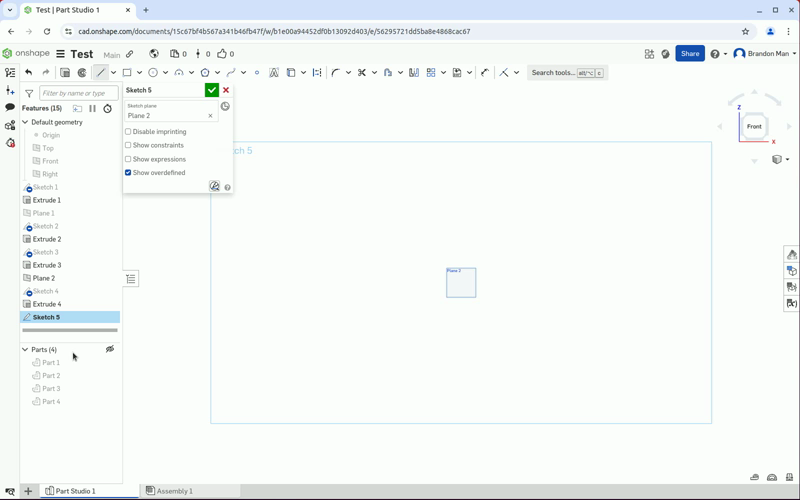
key_down(shift)
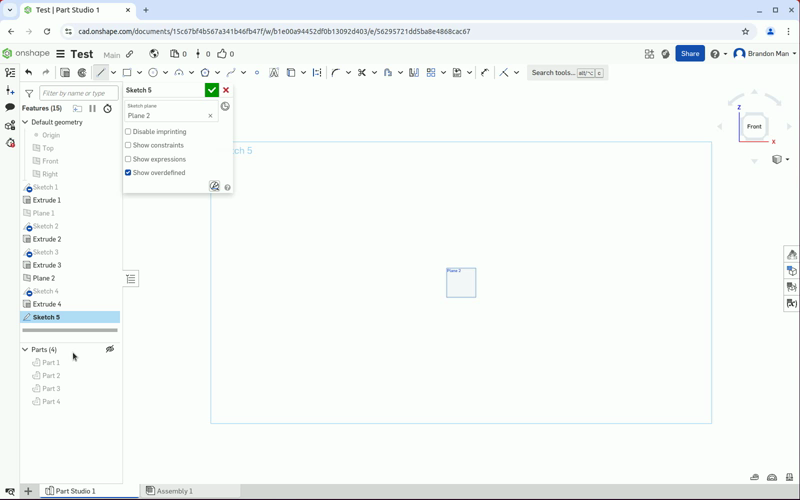
mouse_move(351, 282)
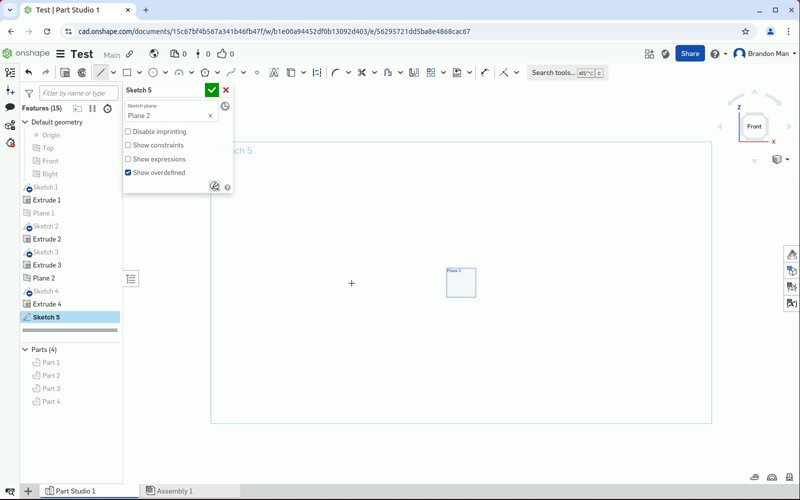
click(351, 282)
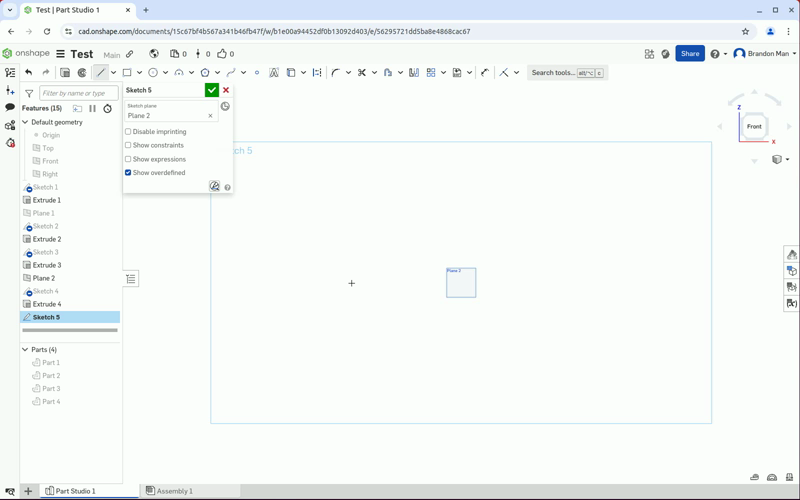
key_up(shift)
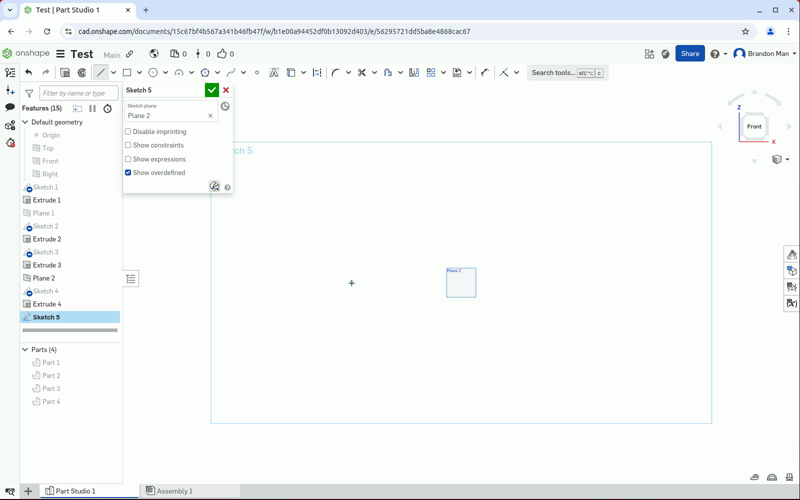
key_down(shift)
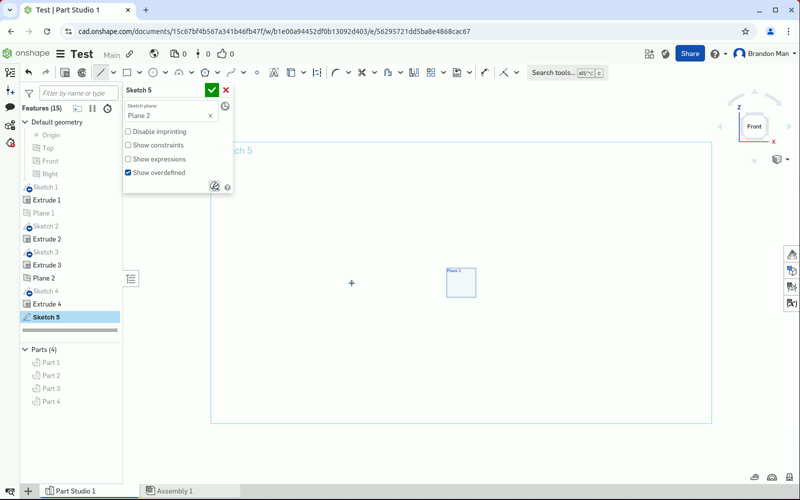
mouse_move(569, 282)
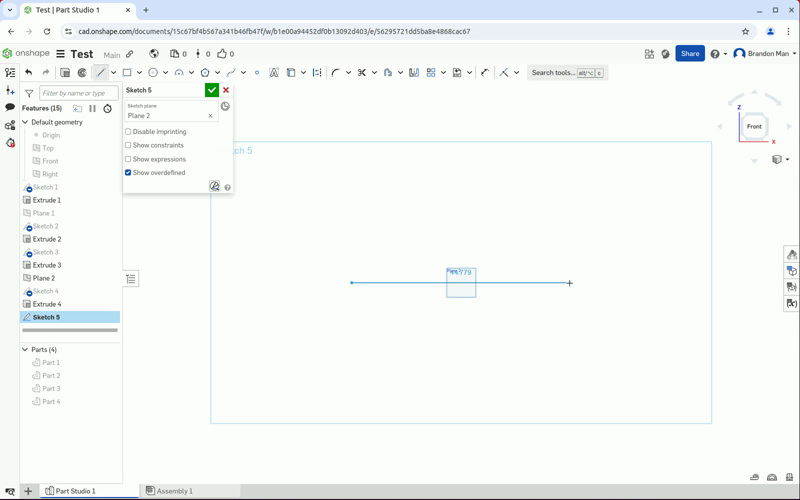
click(569, 282)
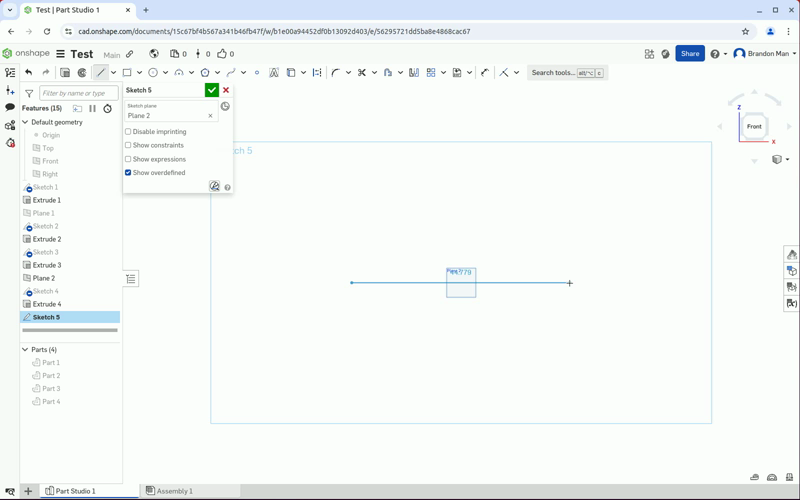
key_up(shift)
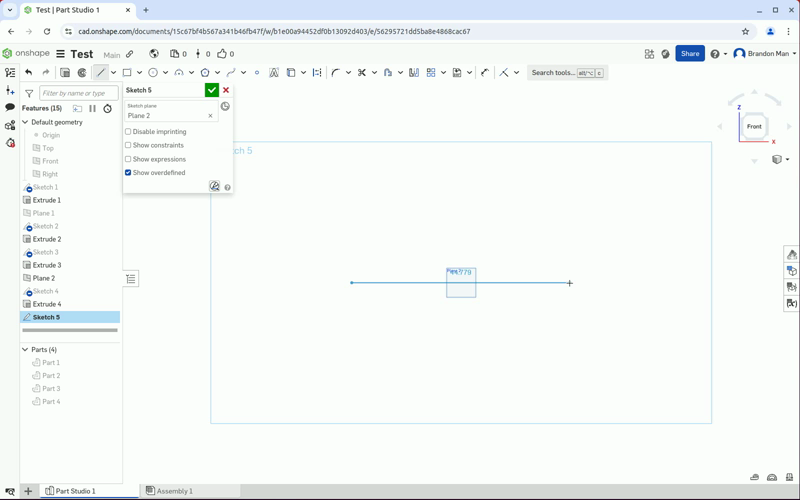
key_down(shift)
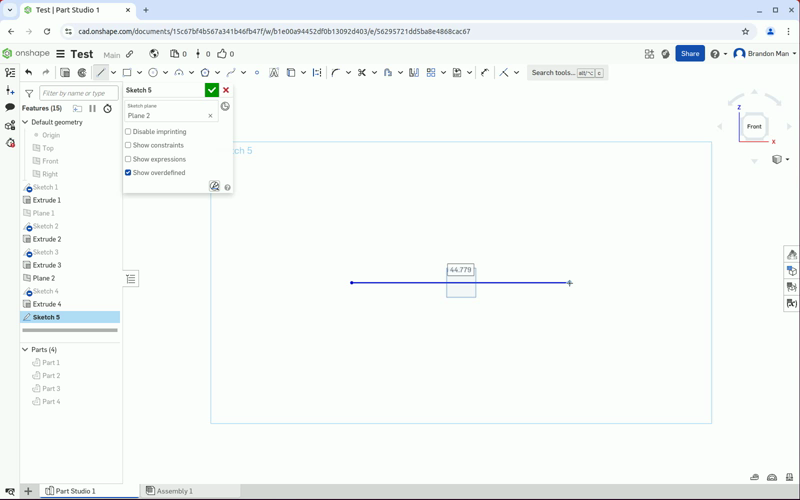
mouse_move(589, 282)
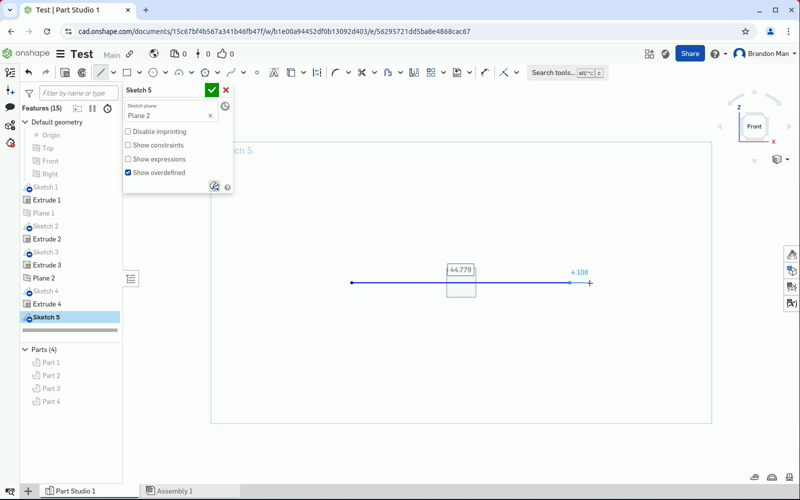
mouse_move(569, 260)
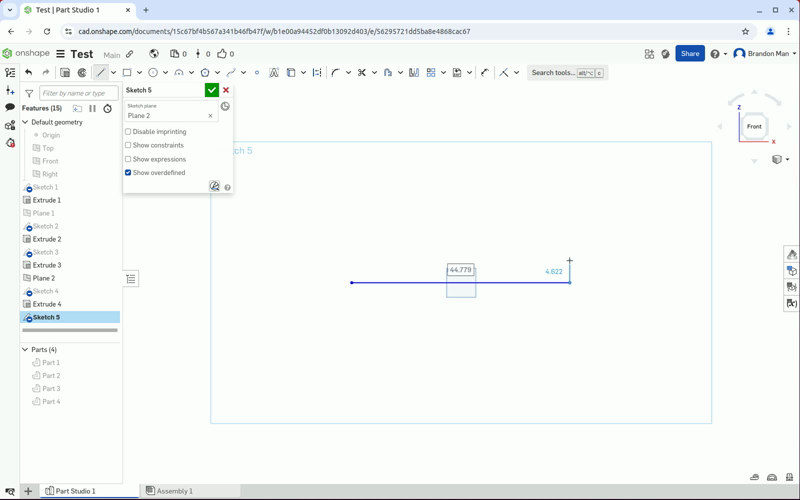
click(569, 260)
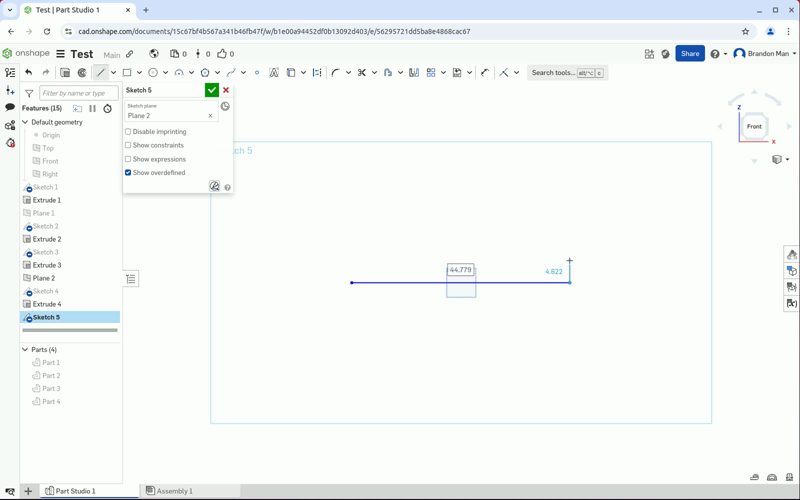
key_up(shift)
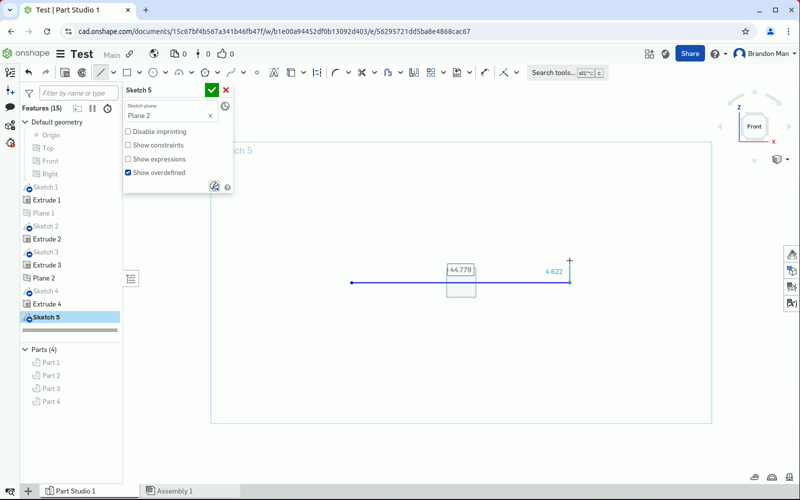
key_down(shift)
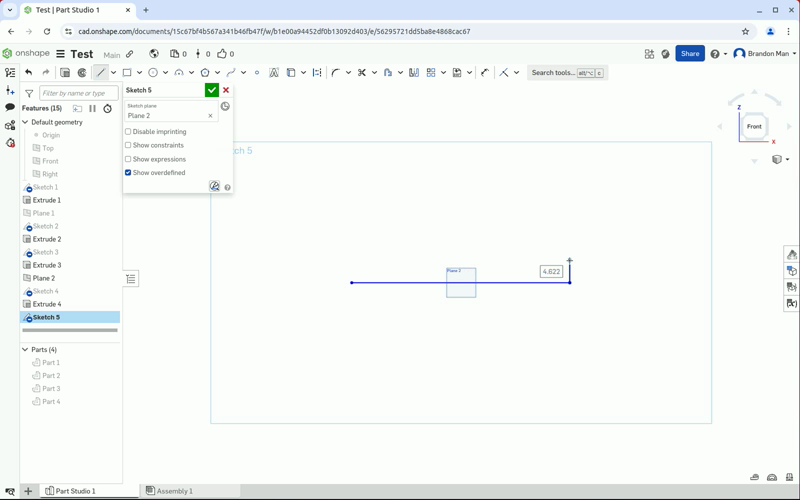
mouse_move(351, 260)
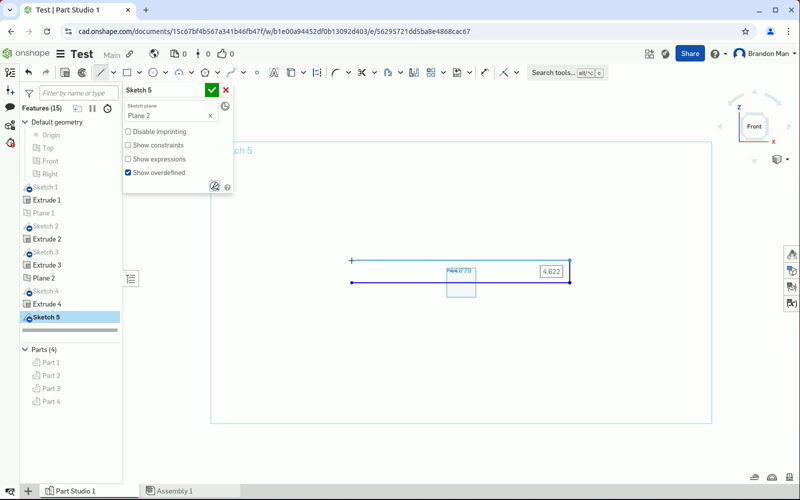
click(351, 260)
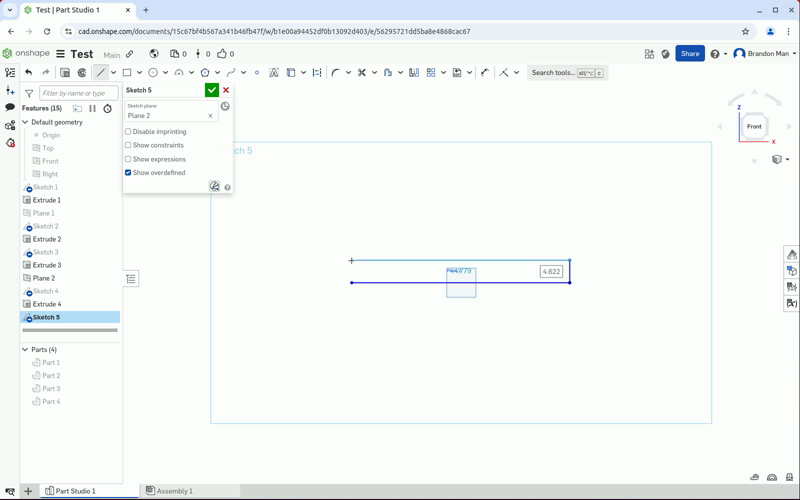
key_up(shift)
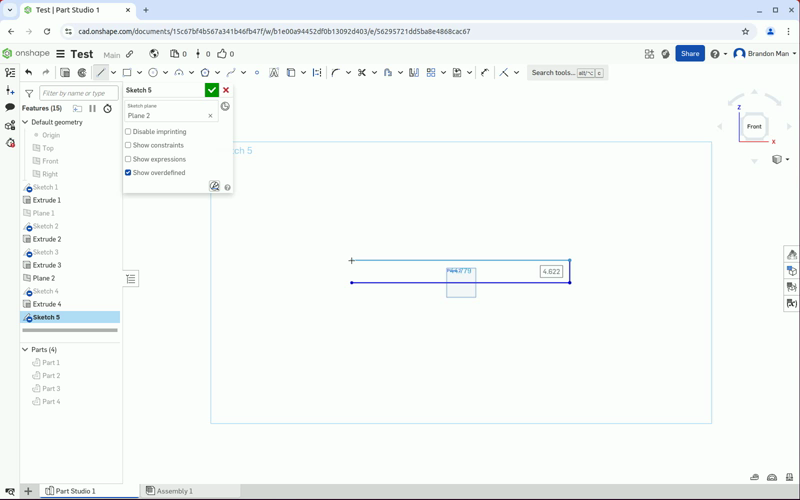
mouse_move(381, 260)
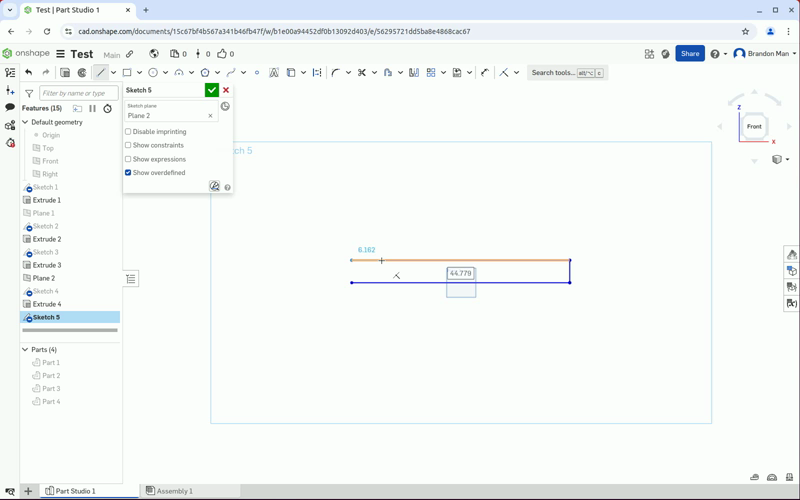
key_down(shift)
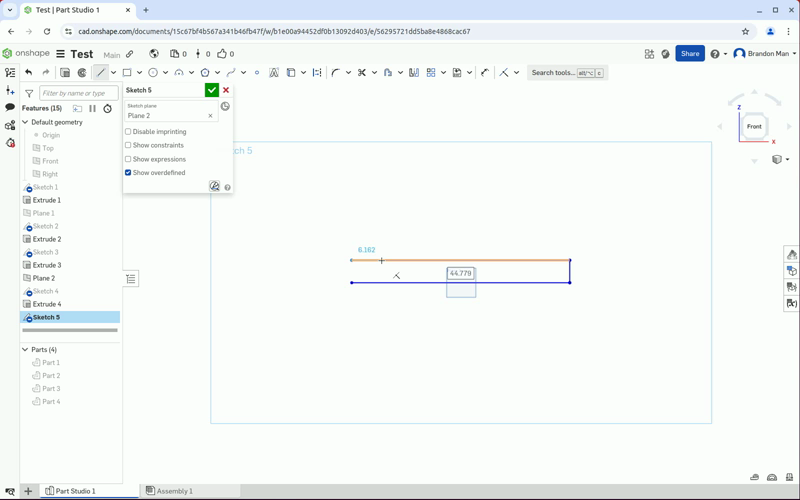
mouse_move(351, 282)
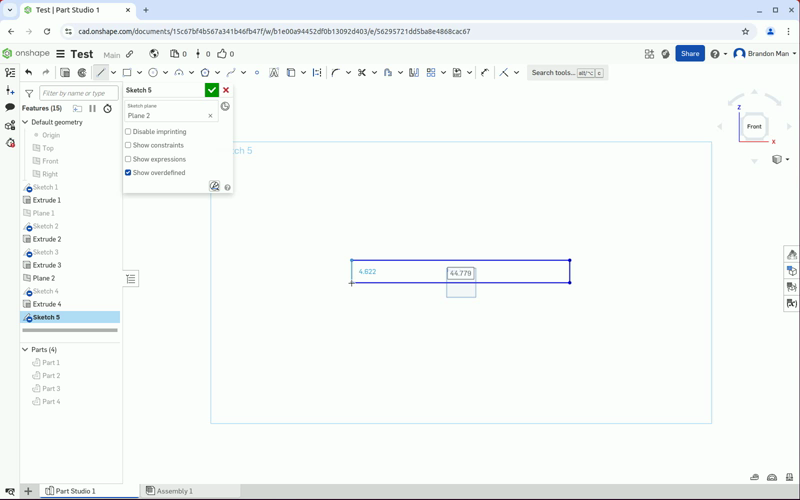
key_up(shift)
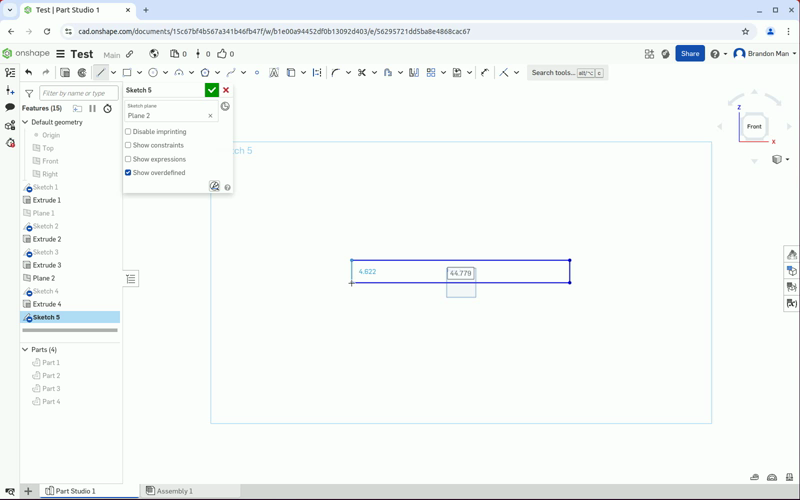
click(351, 282)
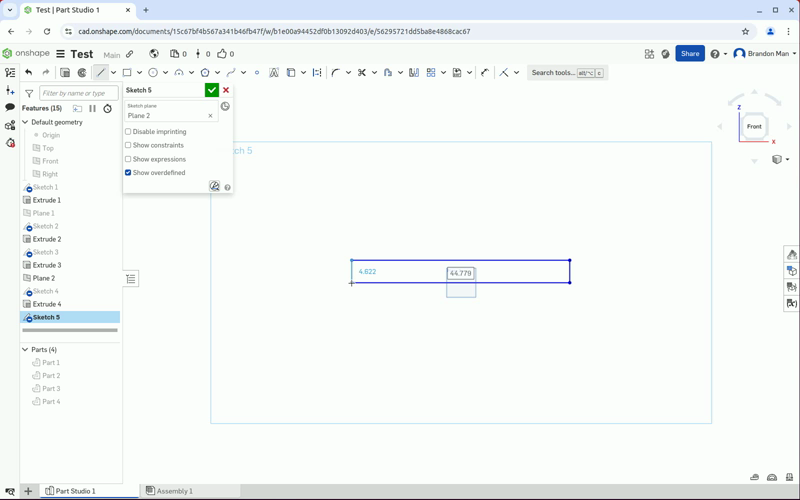
key(esc)
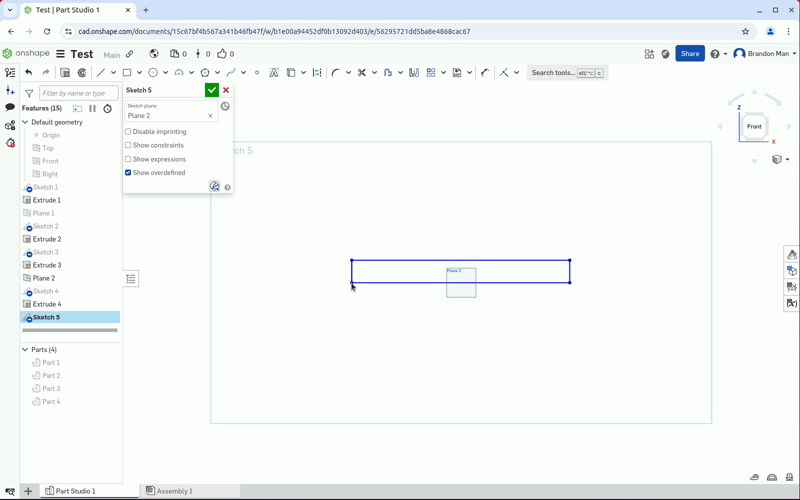
mouse_move(357, 270)
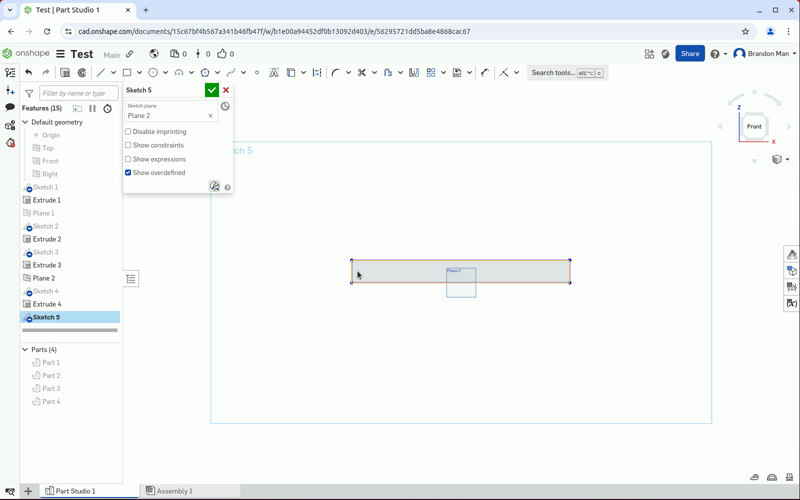
click(357, 270)
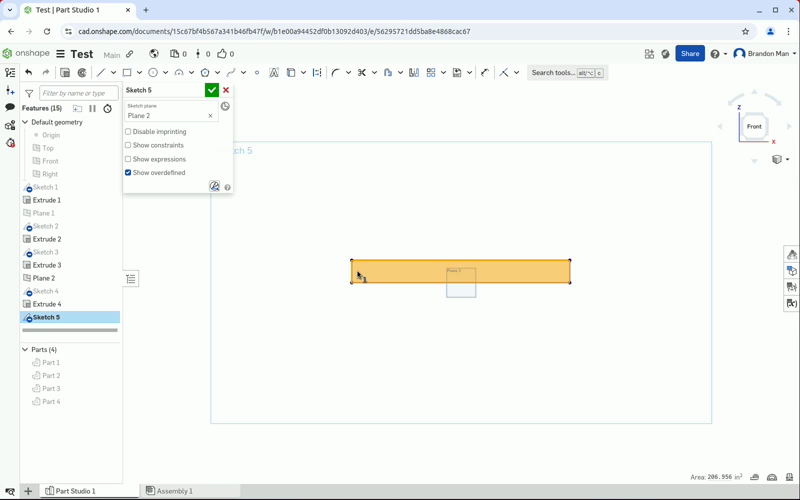
mouse_move(73, 352)
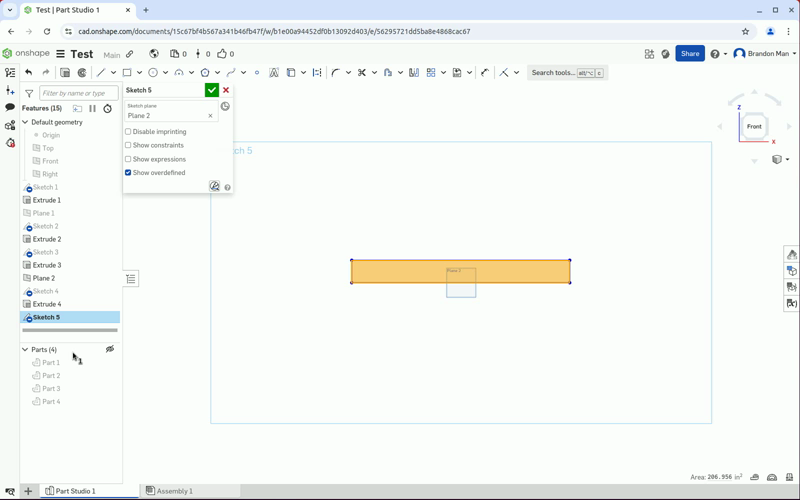
key(shift+y)
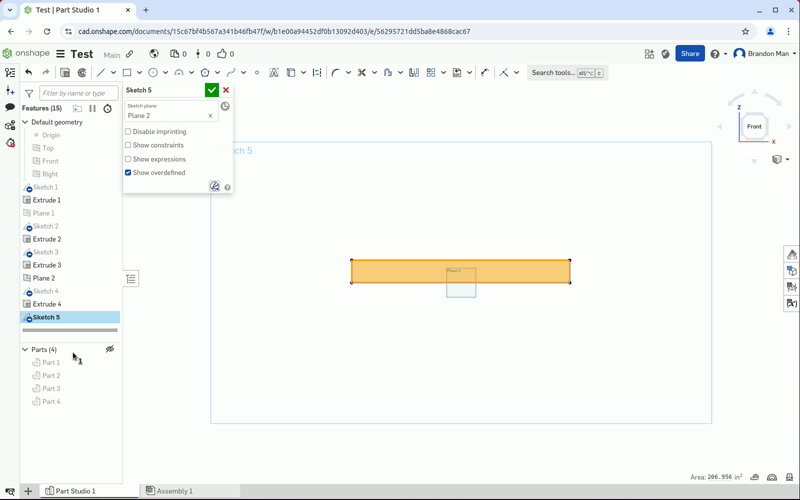
key(shift+e)
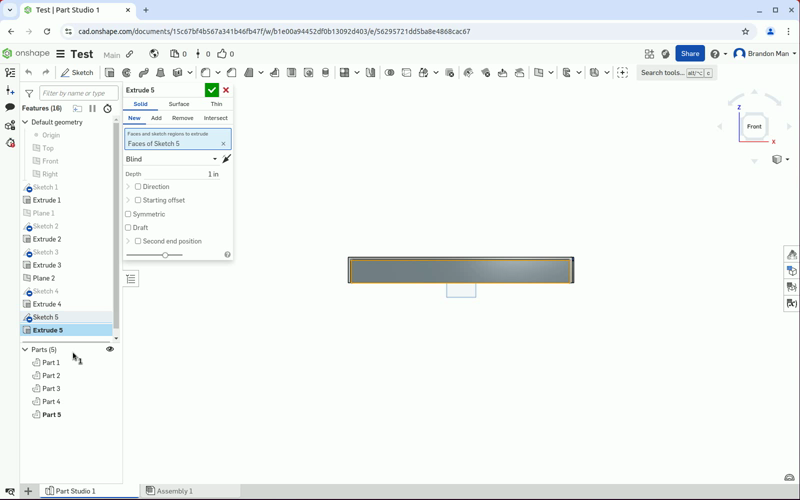
mouse_move(143, 106)
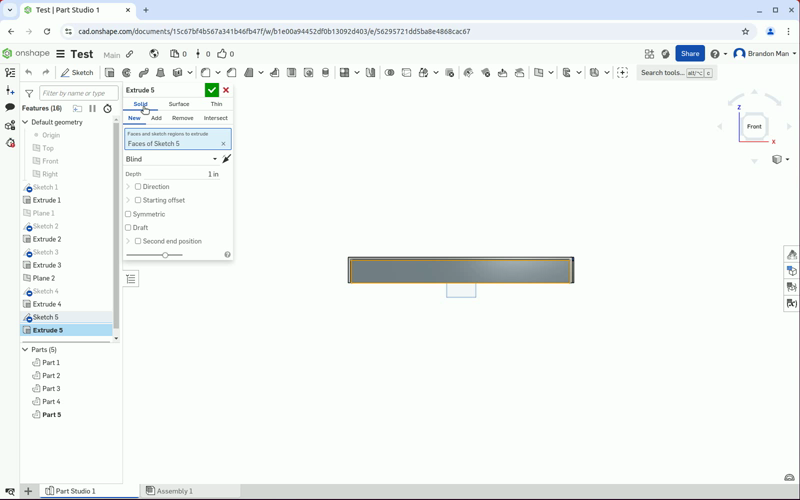
click(143, 106)
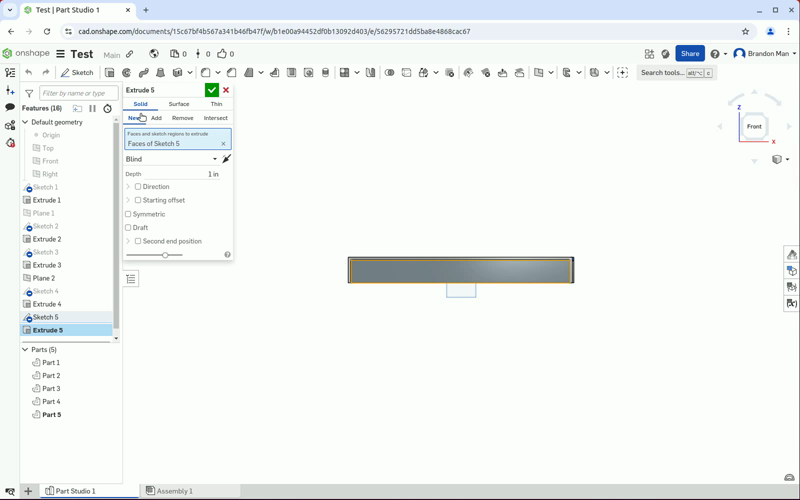
mouse_move(137, 120)
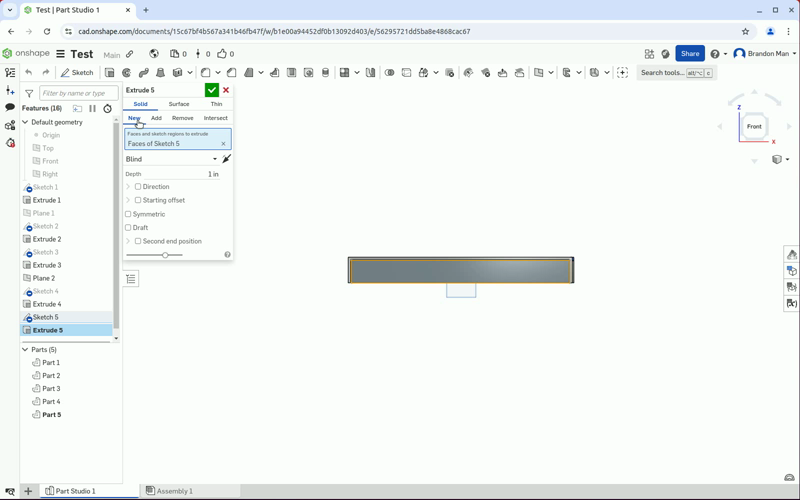
click(137, 120)
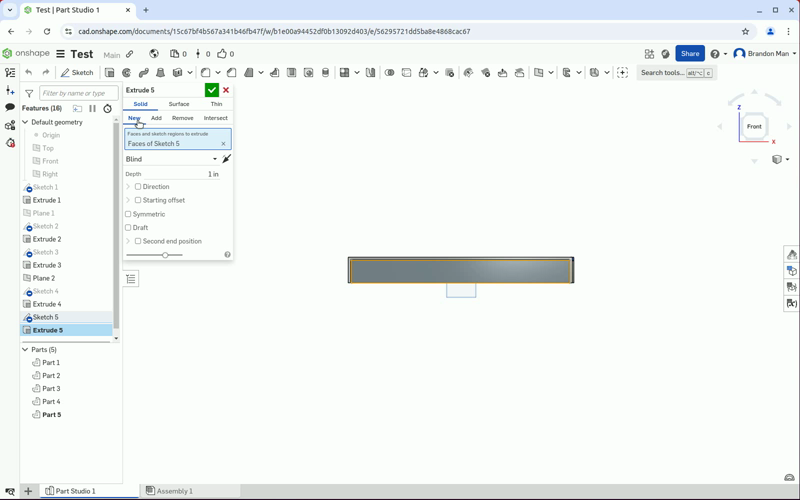
key(tab, 4)
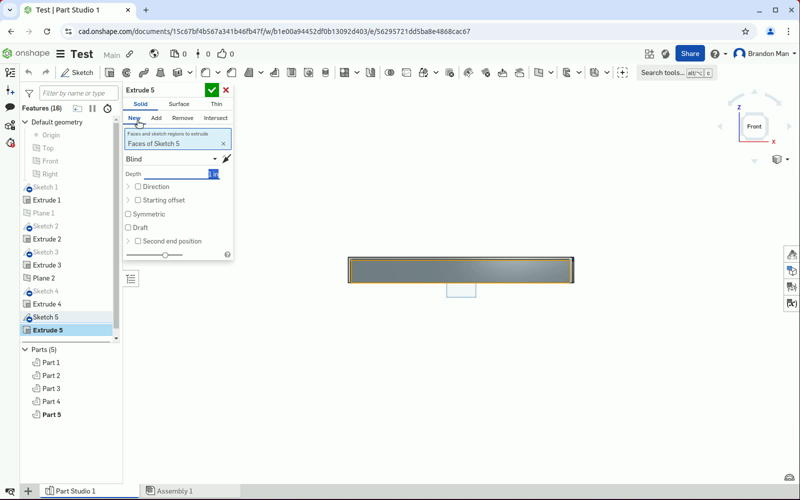
text(0.722)
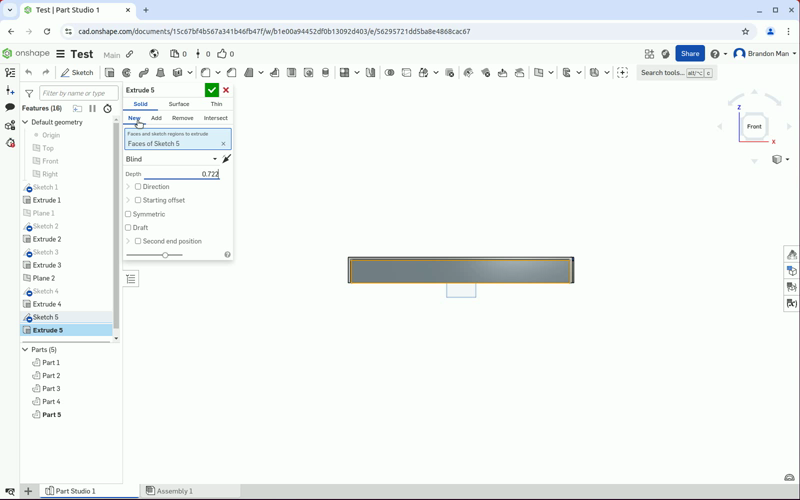
key(enter)
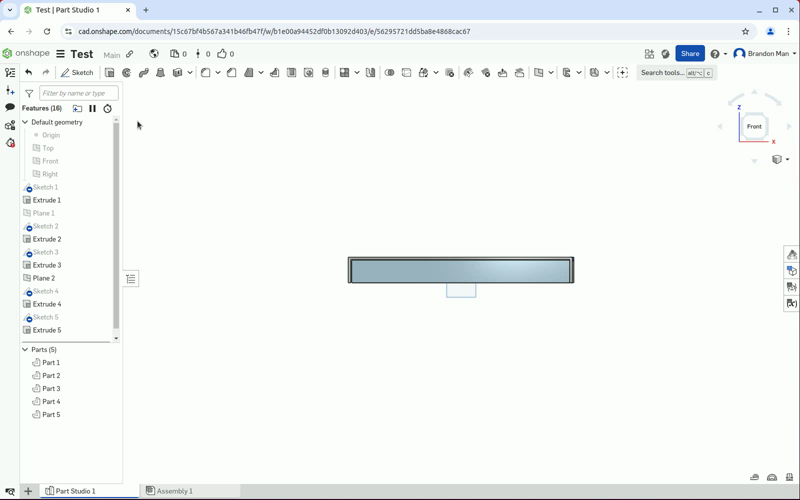
key(shift+h)
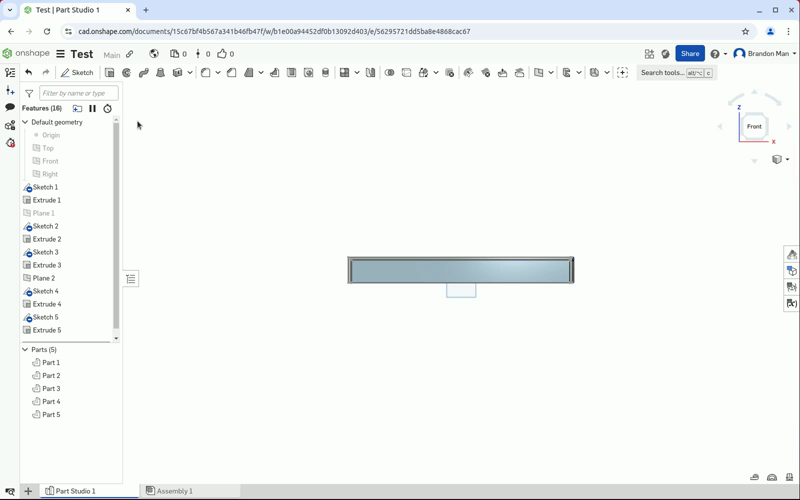
key(shift+h)
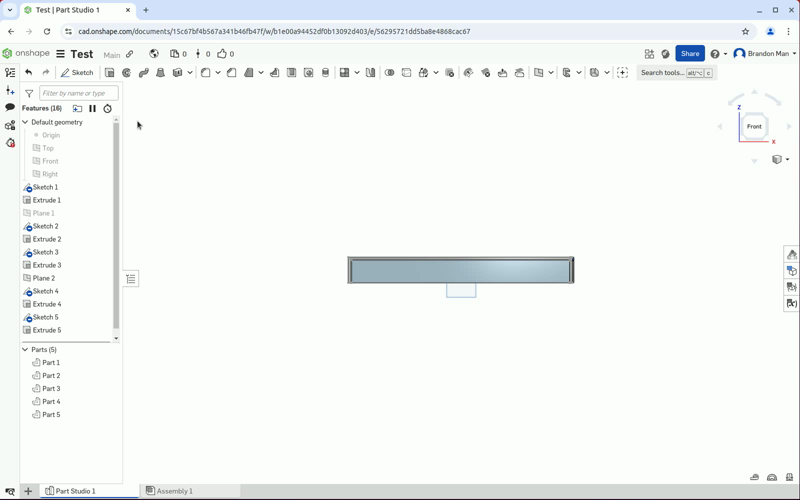
key(shift+7)
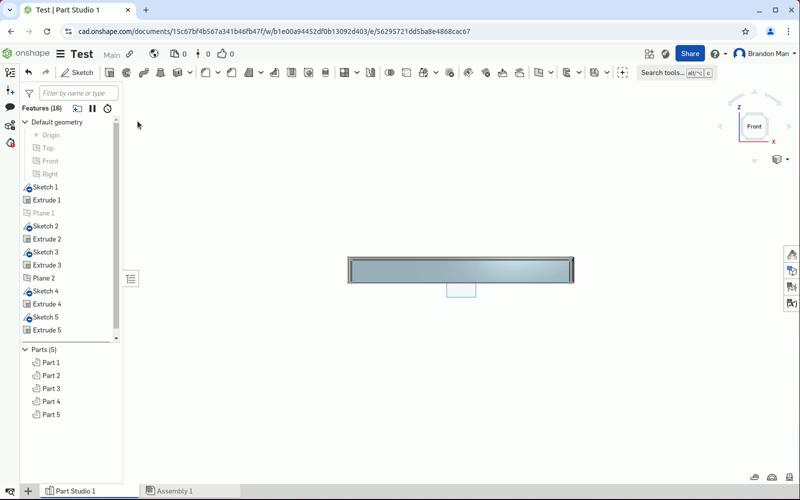
key(left, 2)
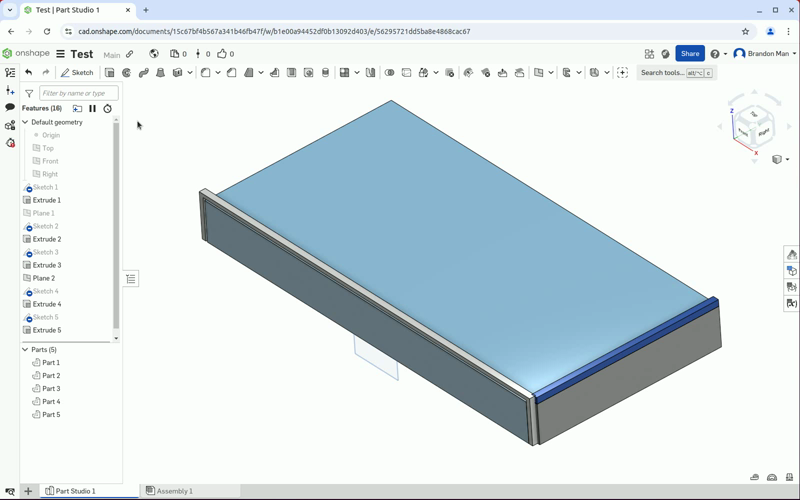
key(down, 2)
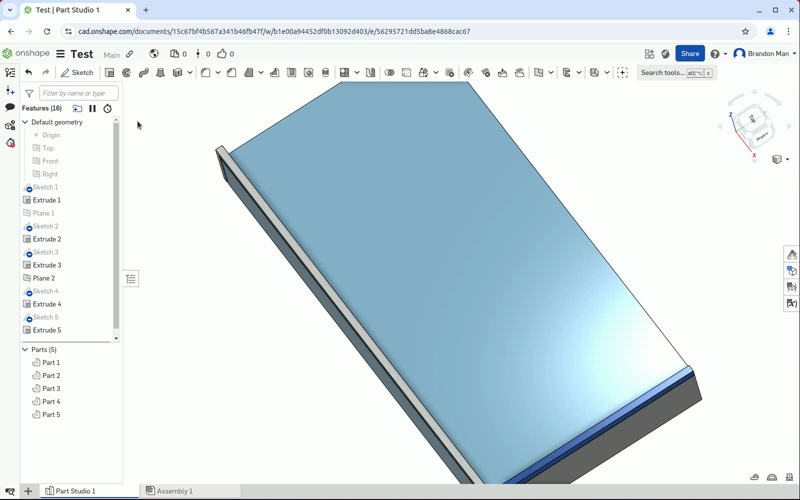
key(up, 2)
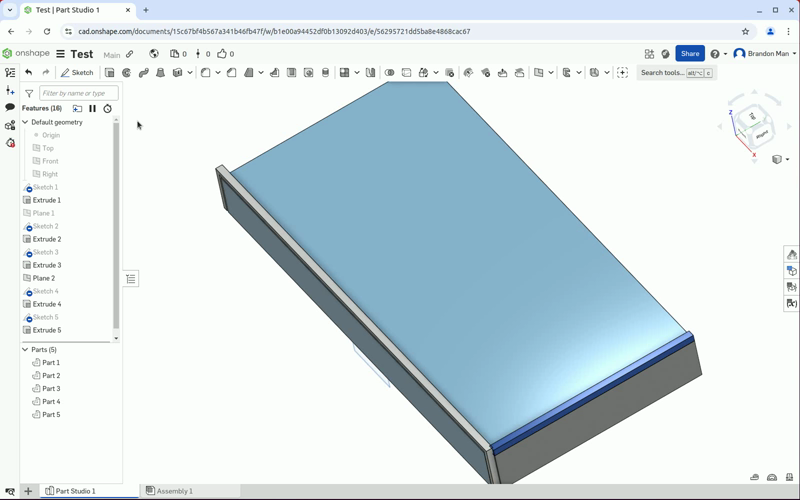
key(right, 2)
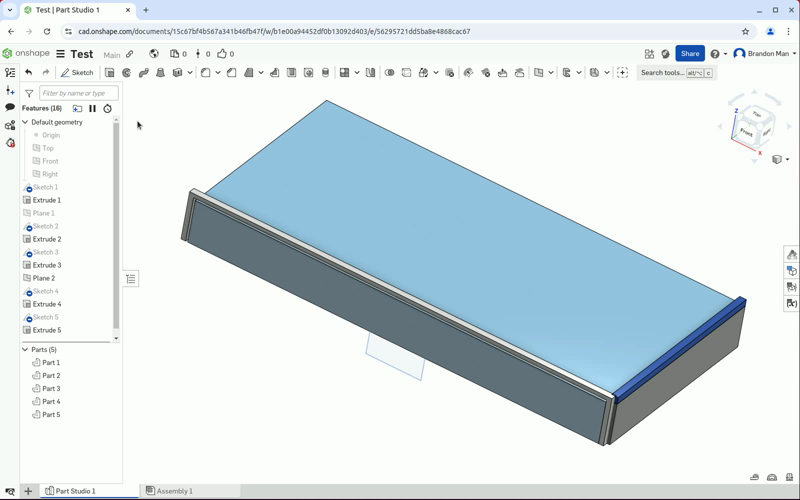
mouse_move(69, 189)
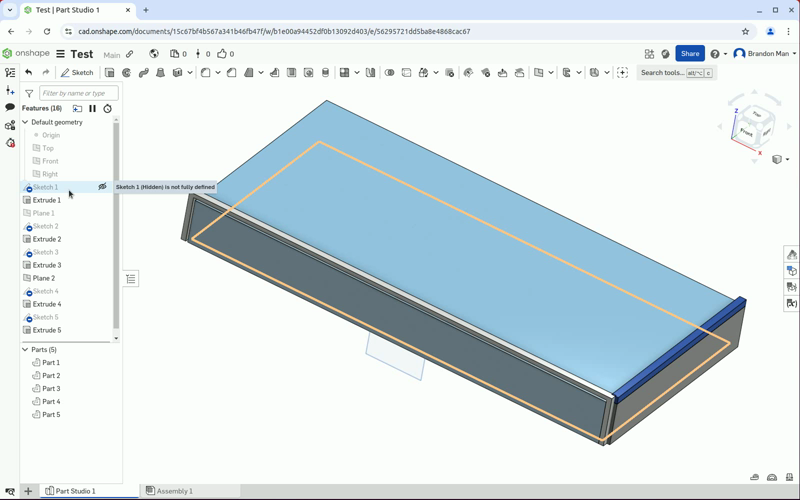
click(69, 189)